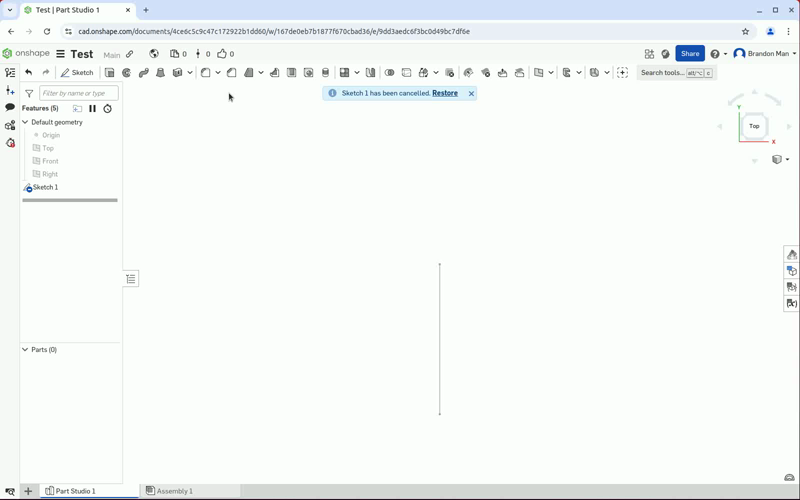
key(shift+h)
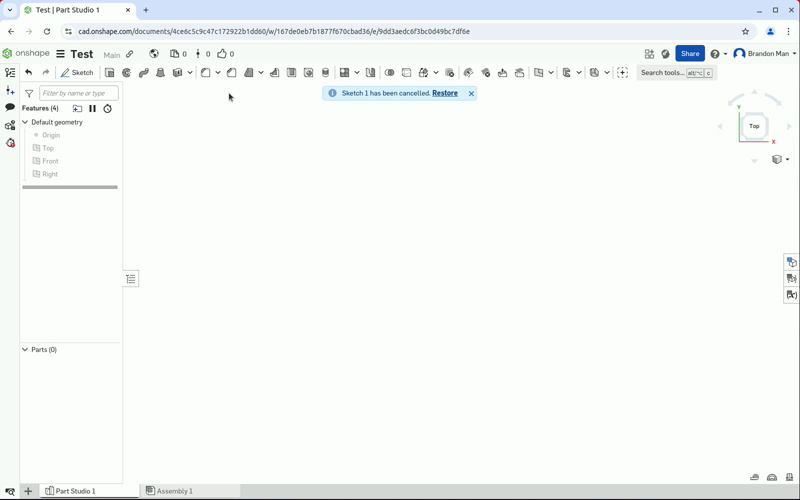
mouse_move(73, 352)
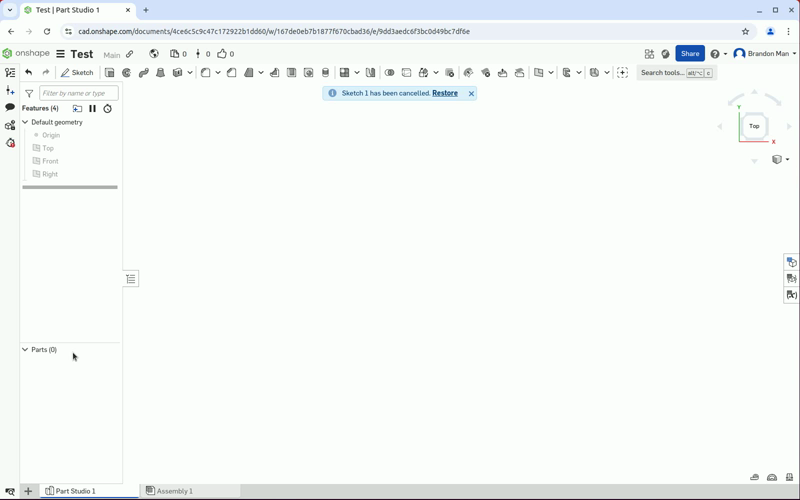
key(y)
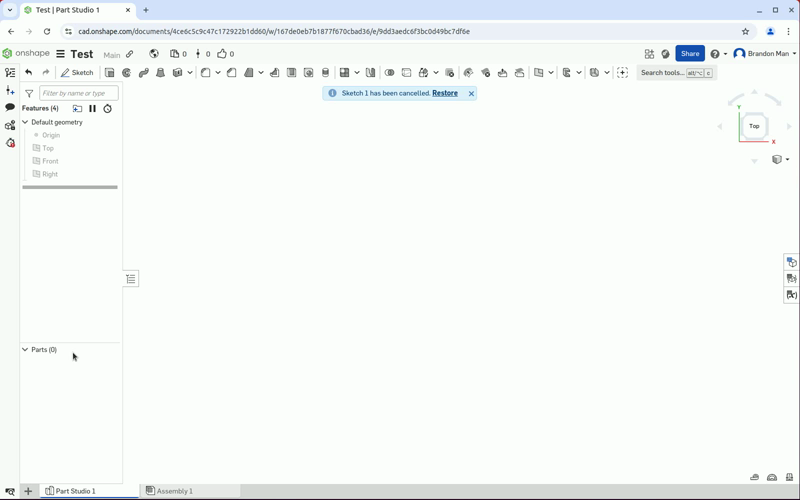
key(shift+p)
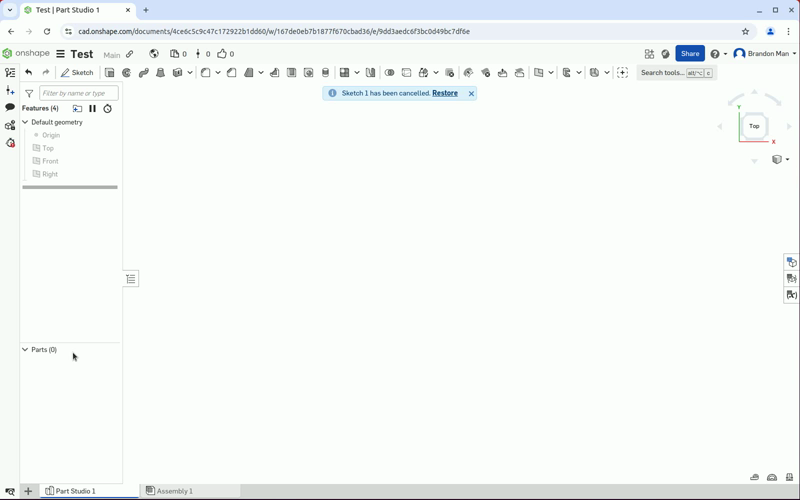
key(space)
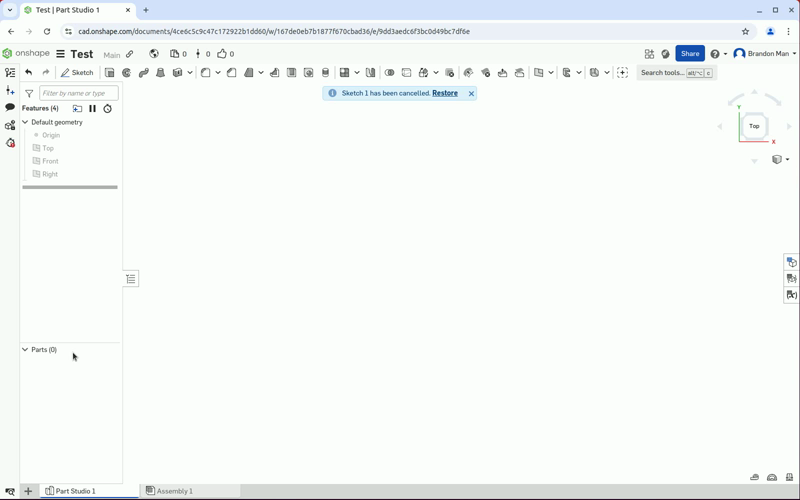
key_down(shift)
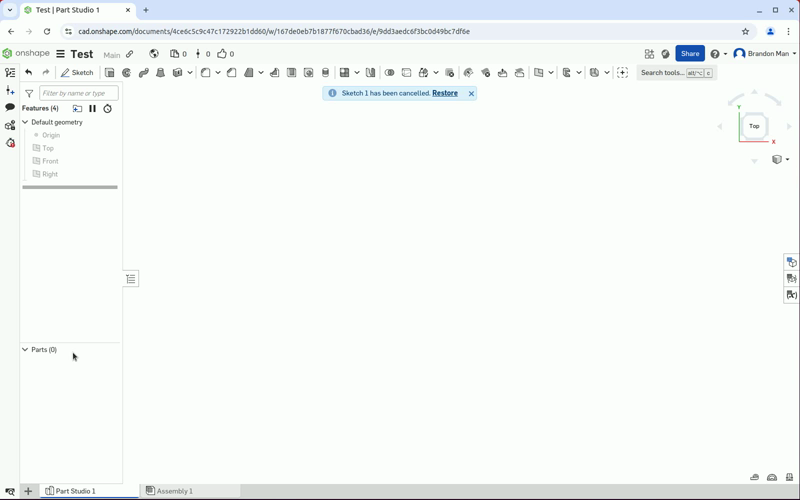
key(up)
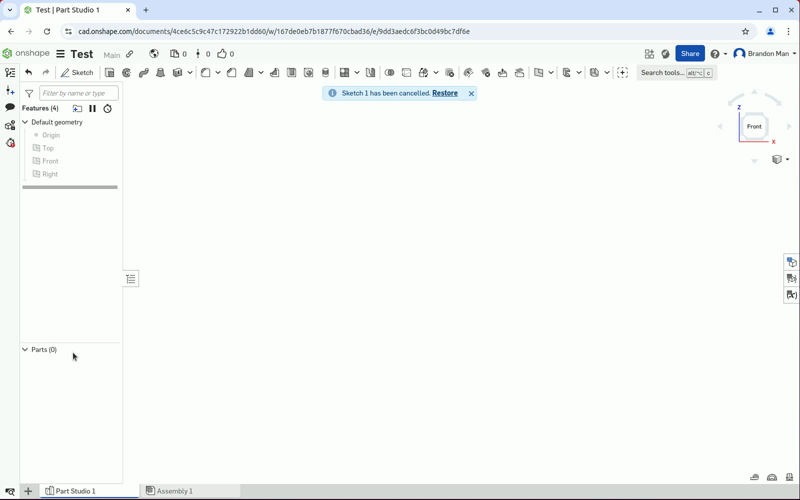
key_up(shift)
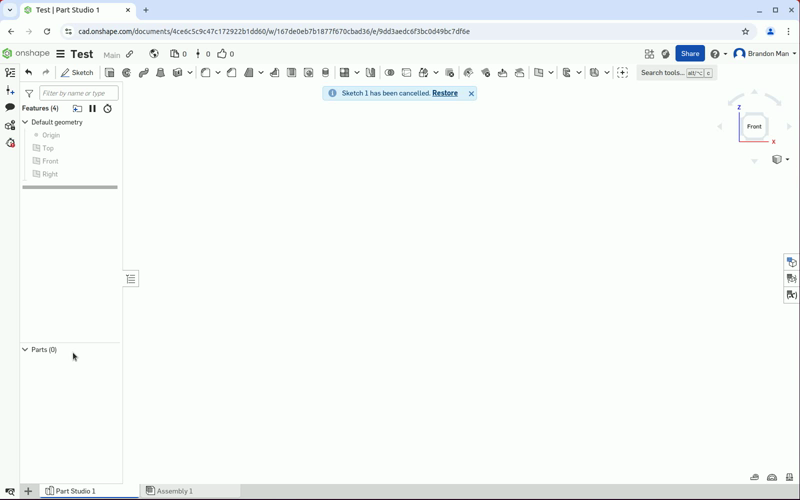
key(space)
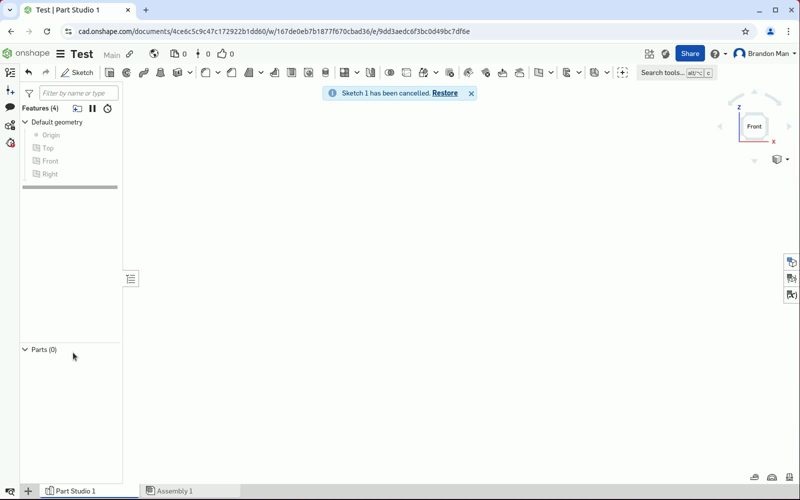
key_down(shift)
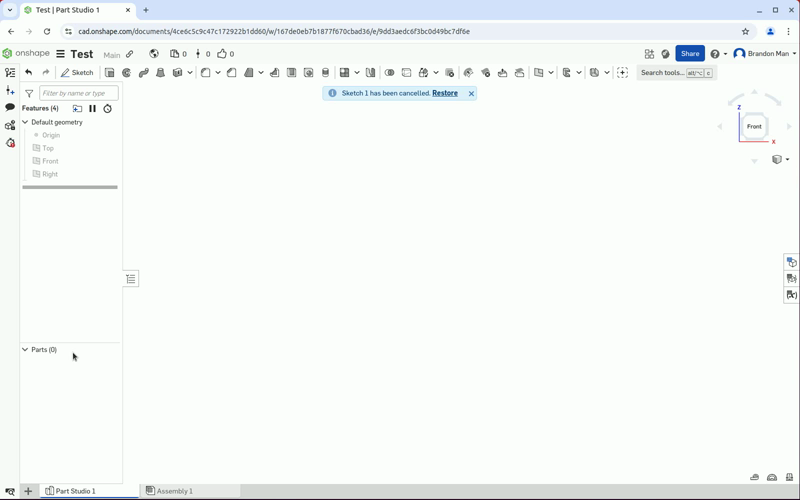
key(left)
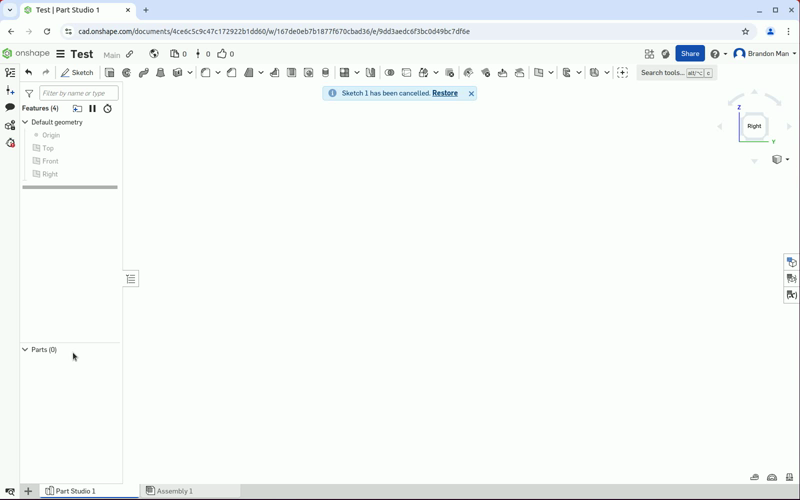
key_up(shift)
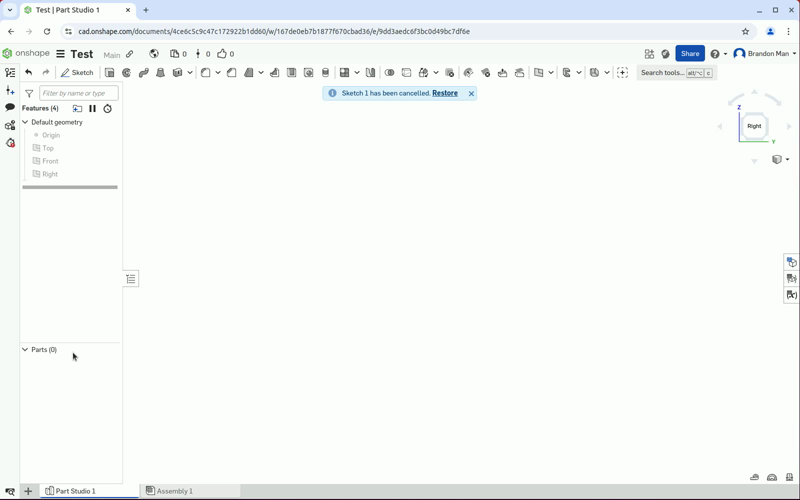
mouse_move(73, 352)
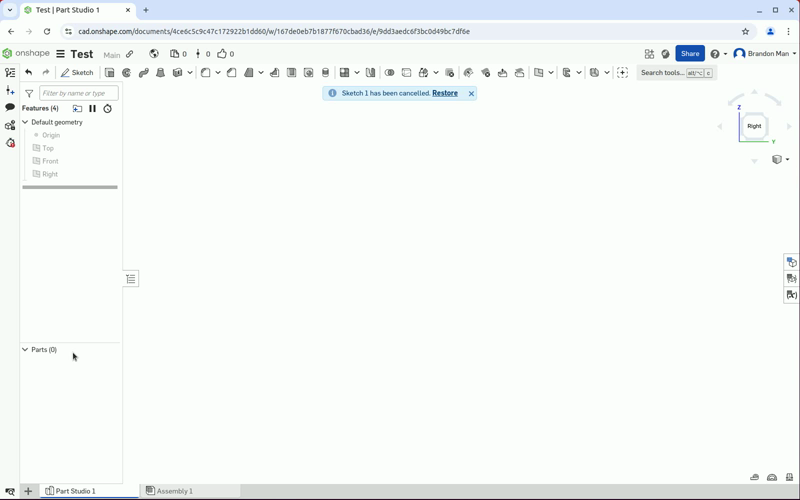
key(shift+y)
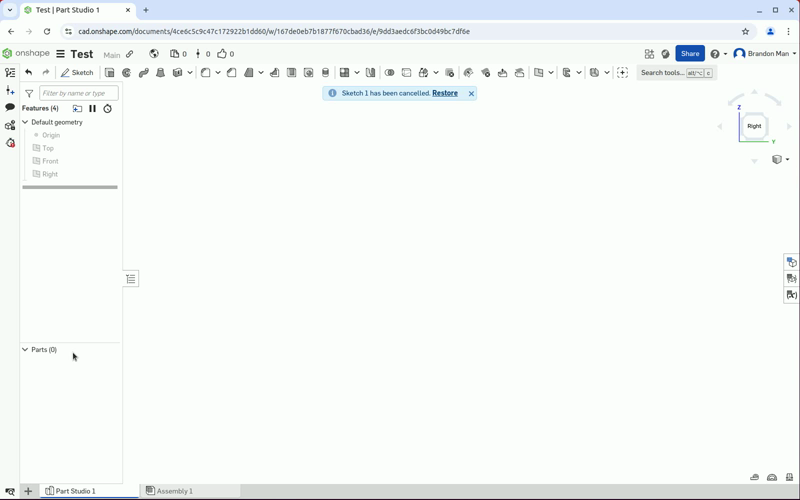
key(shift+s)
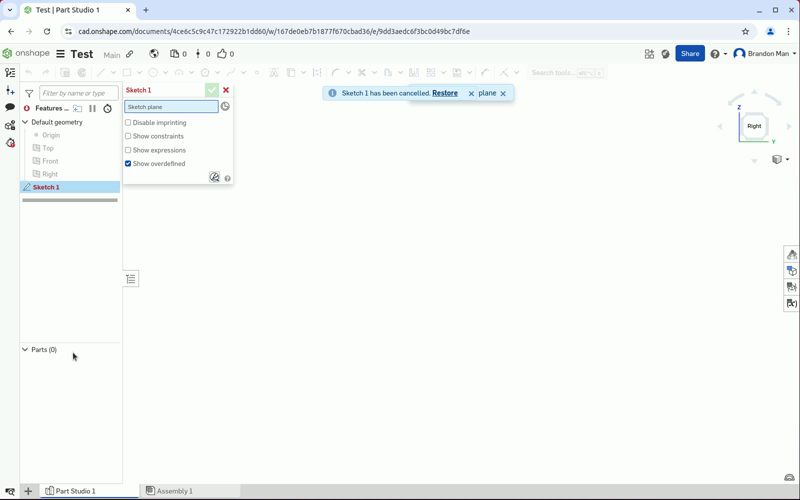
mouse_move(73, 176)
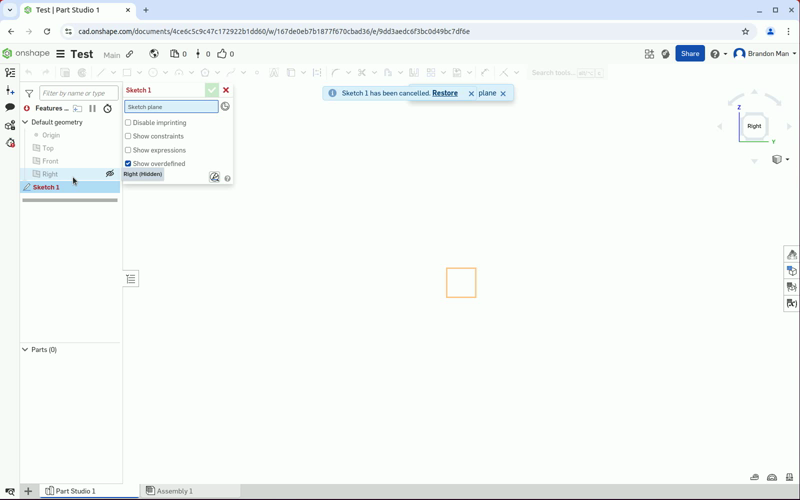
click(73, 176)
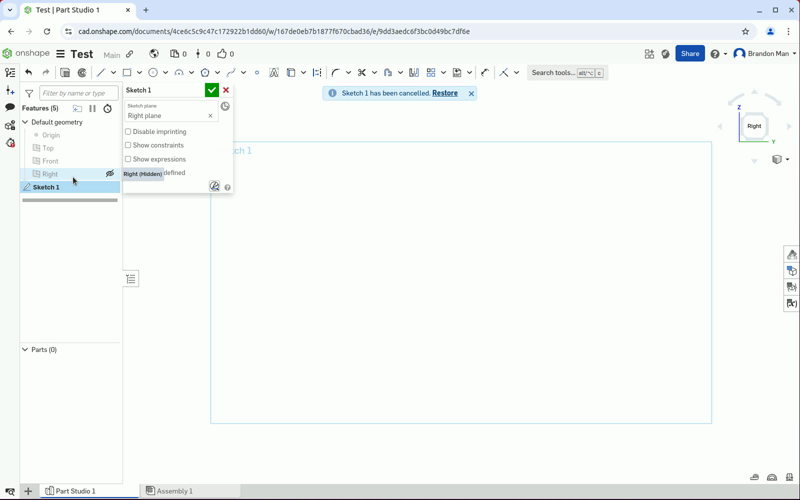
mouse_move(73, 352)
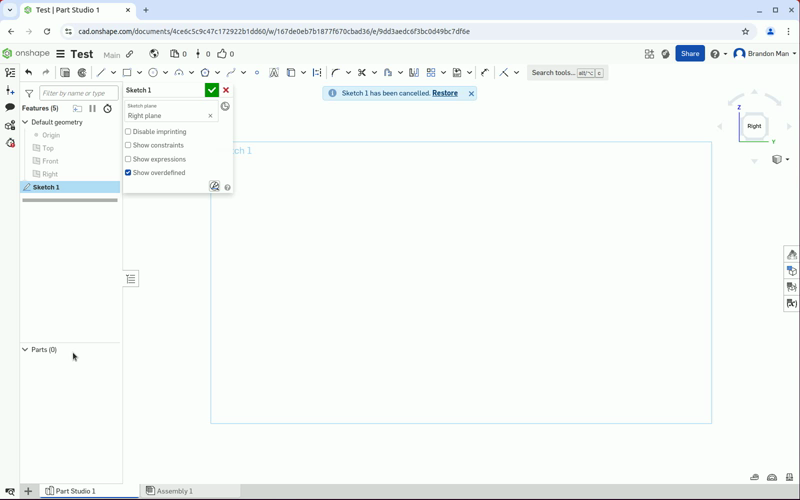
key(y)
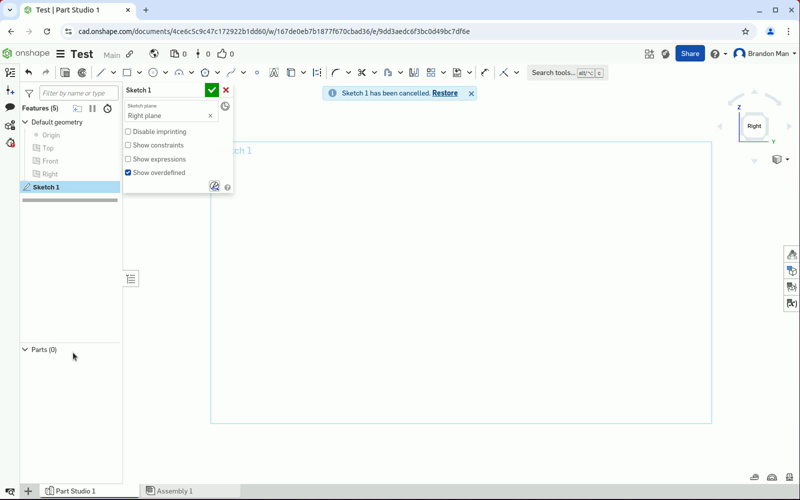
key(l)
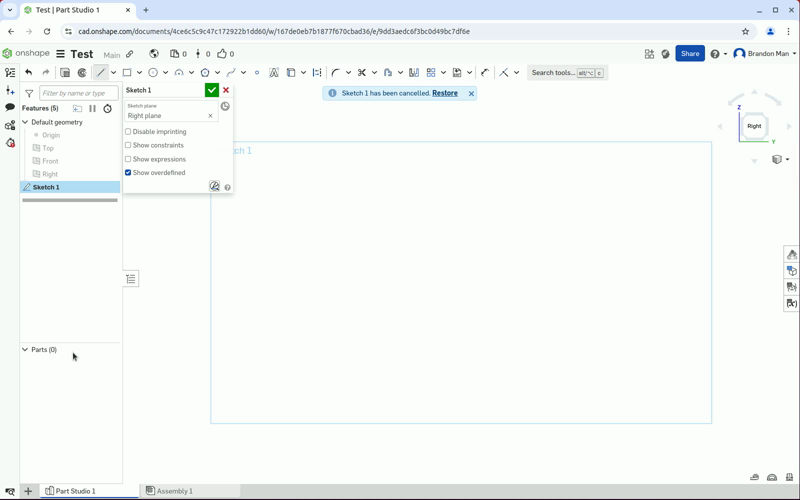
key_down(shift)
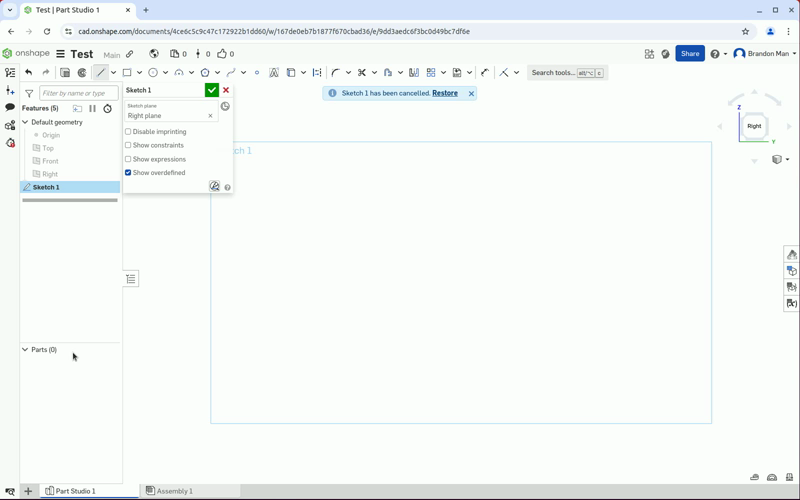
mouse_move(348, 282)
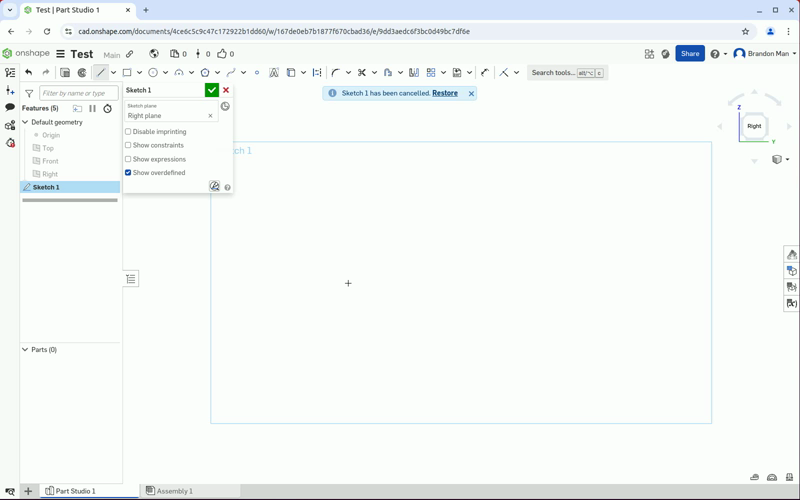
click(348, 282)
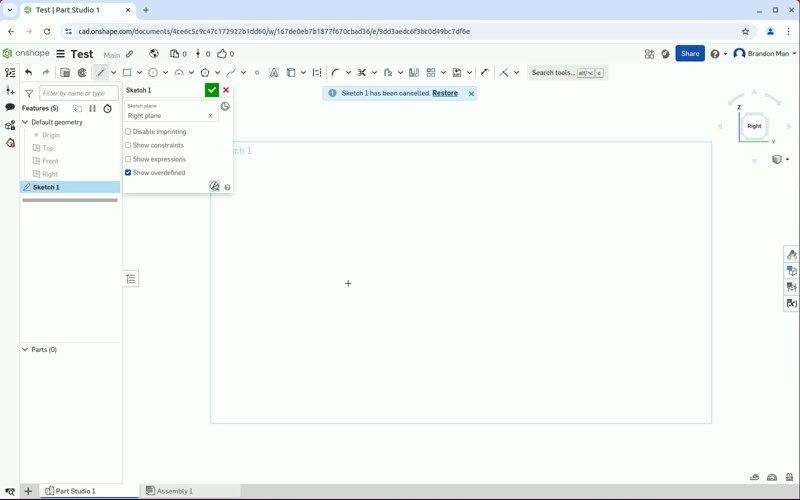
key_up(shift)
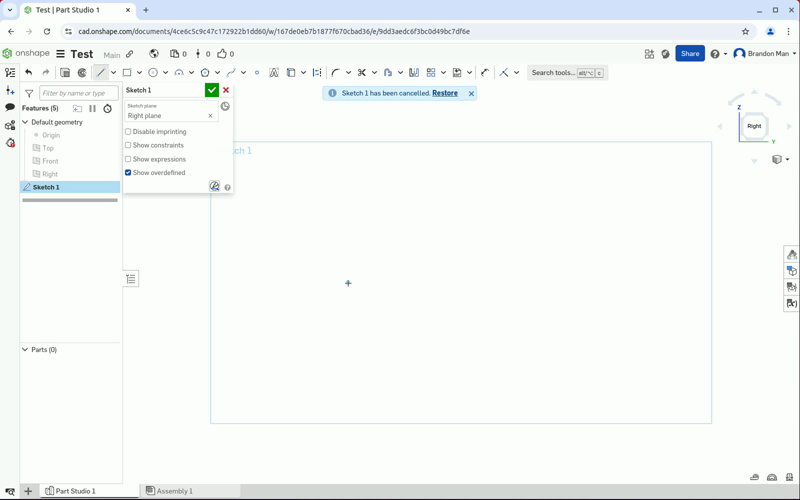
key_down(shift)
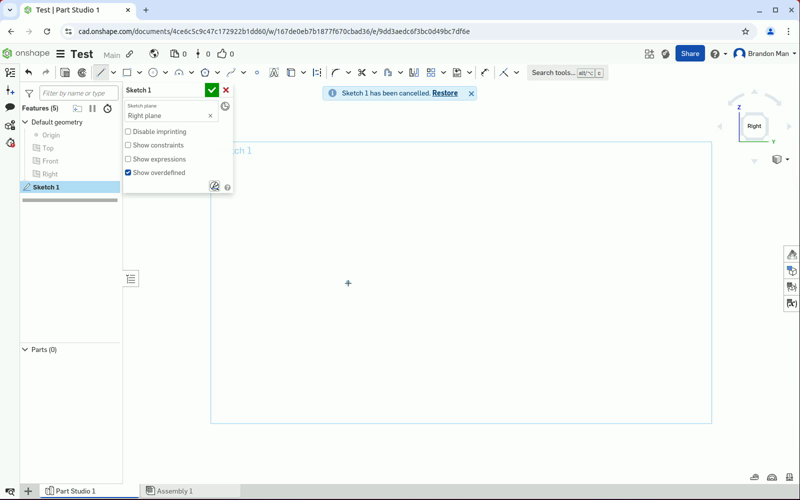
mouse_move(447, 282)
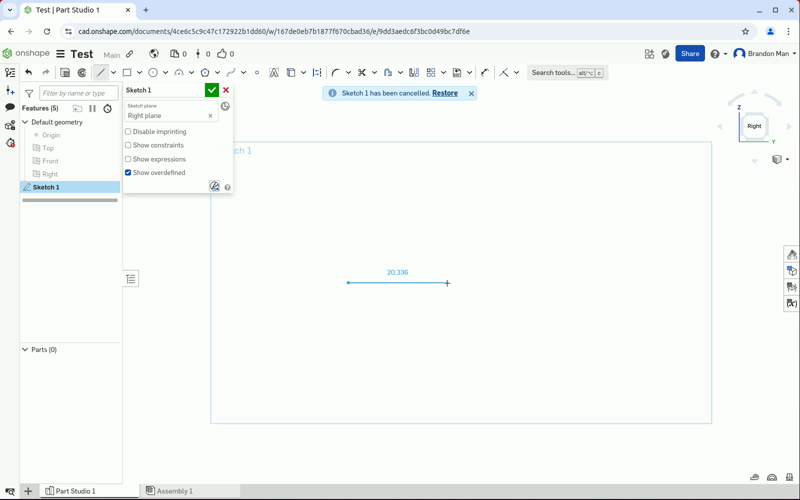
click(447, 282)
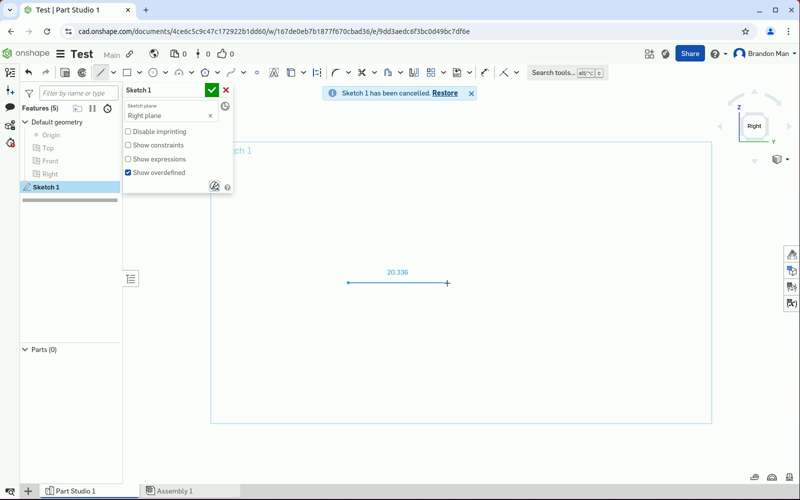
key_up(shift)
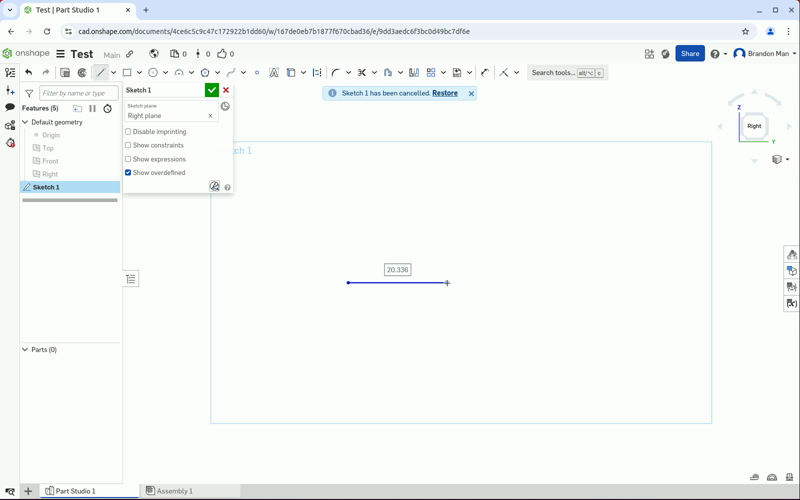
key_down(shift)
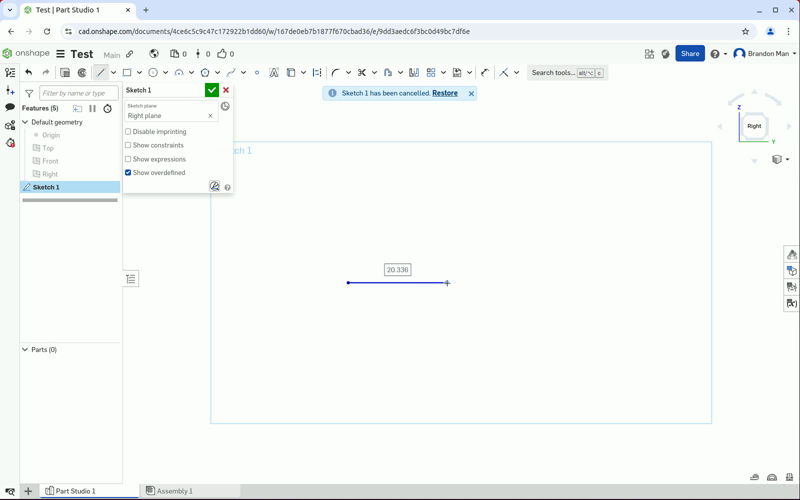
mouse_move(477, 282)
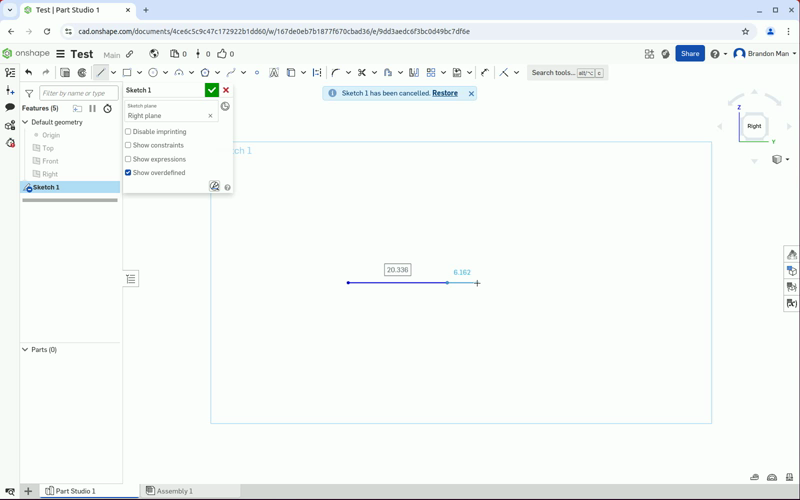
mouse_move(447, 268)
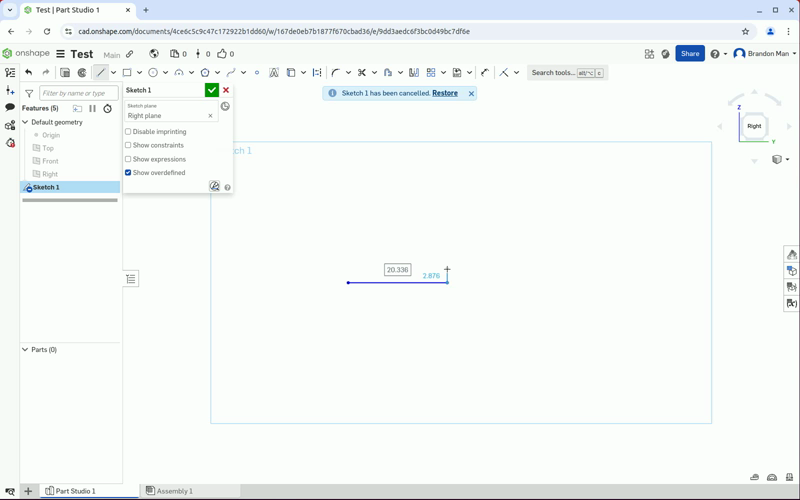
click(447, 268)
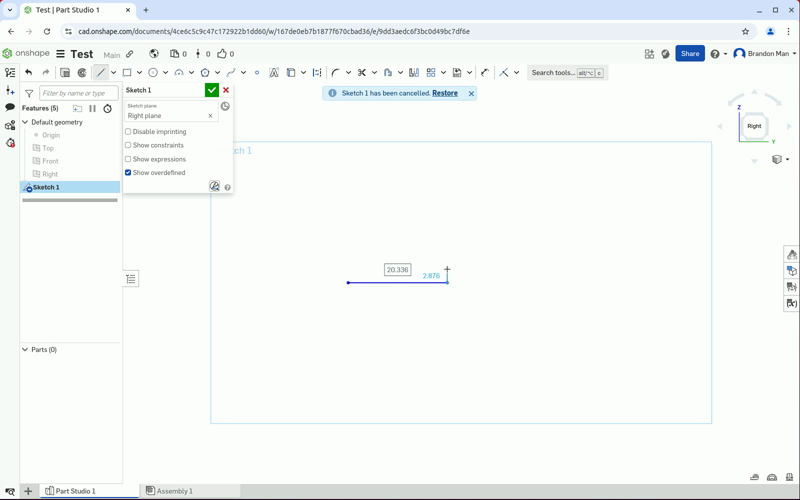
key_up(shift)
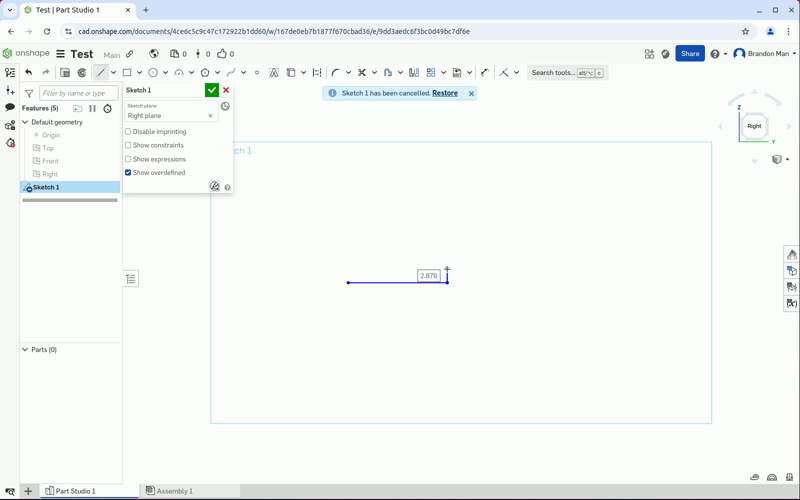
key_down(shift)
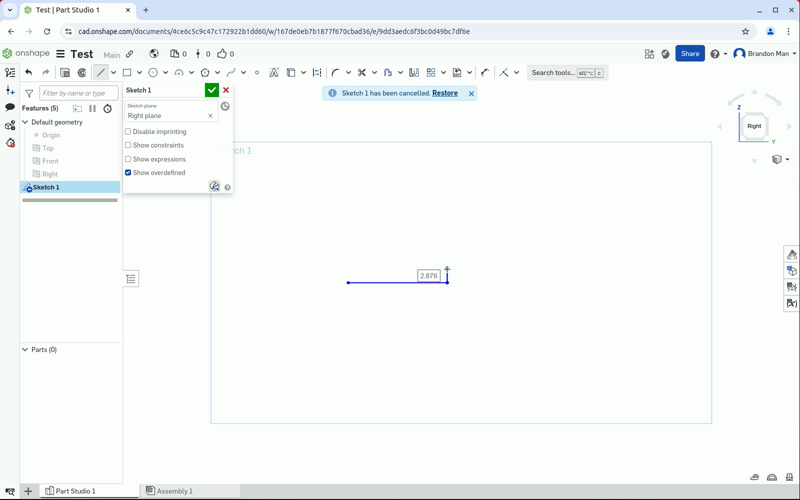
mouse_move(348, 268)
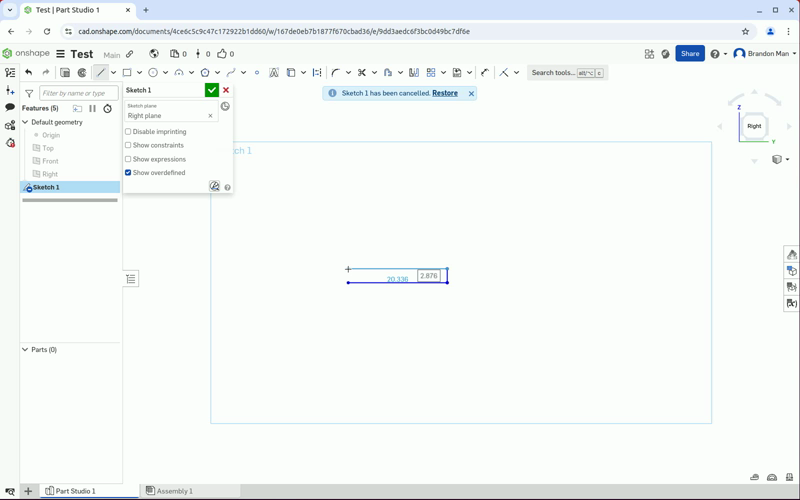
click(348, 268)
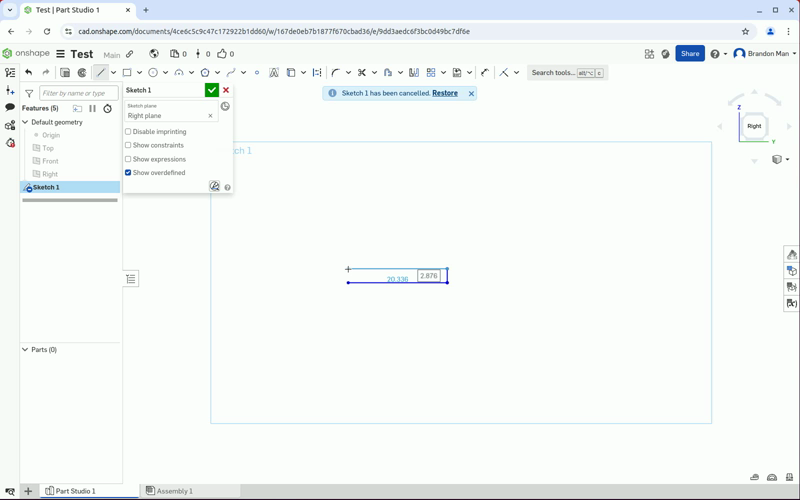
key_up(shift)
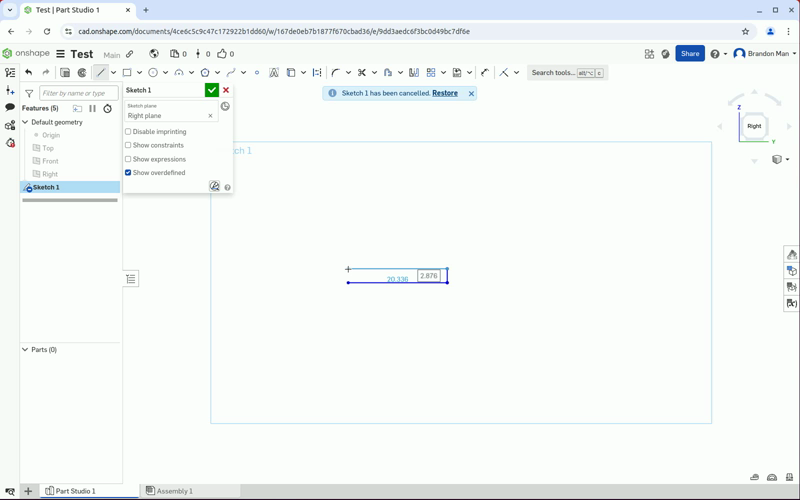
mouse_move(378, 268)
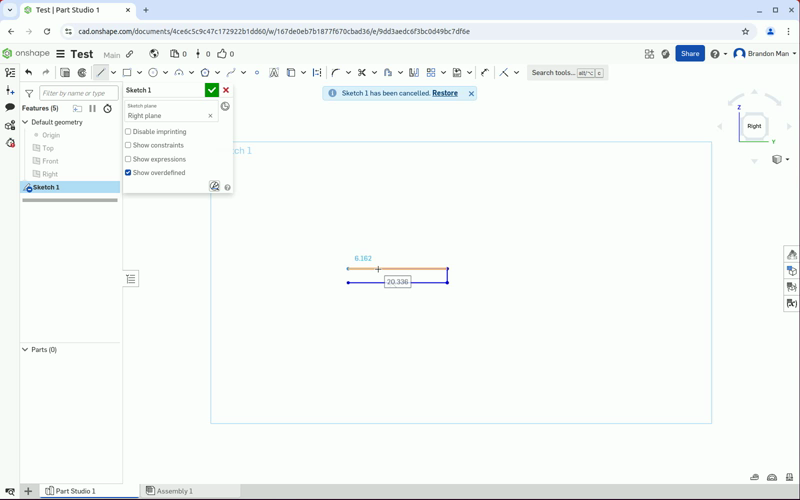
key_down(shift)
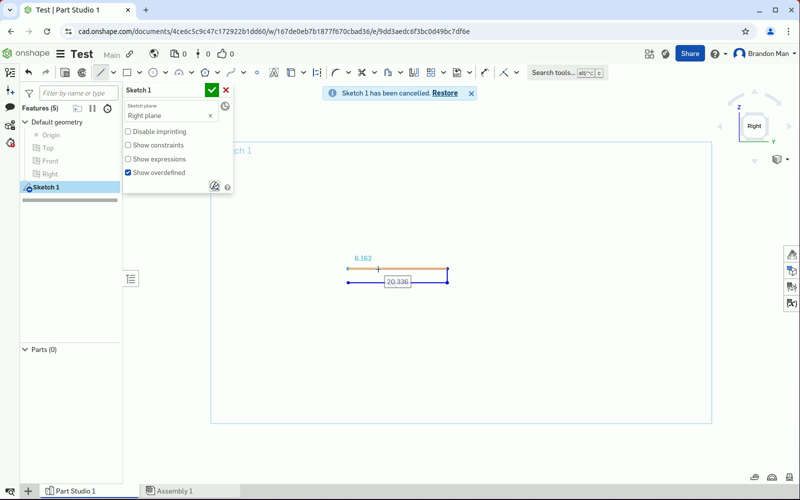
mouse_move(348, 282)
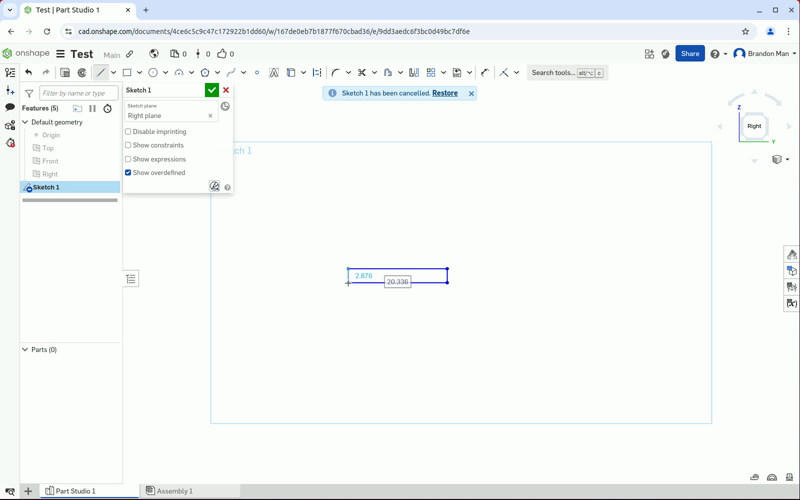
key_up(shift)
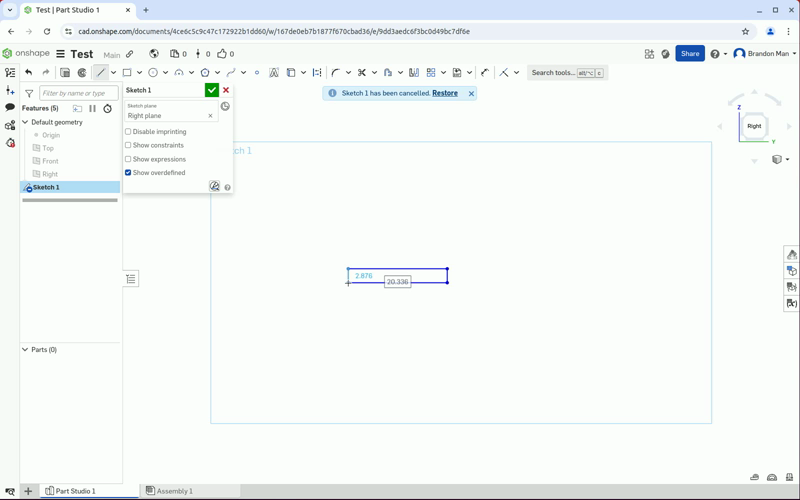
click(348, 282)
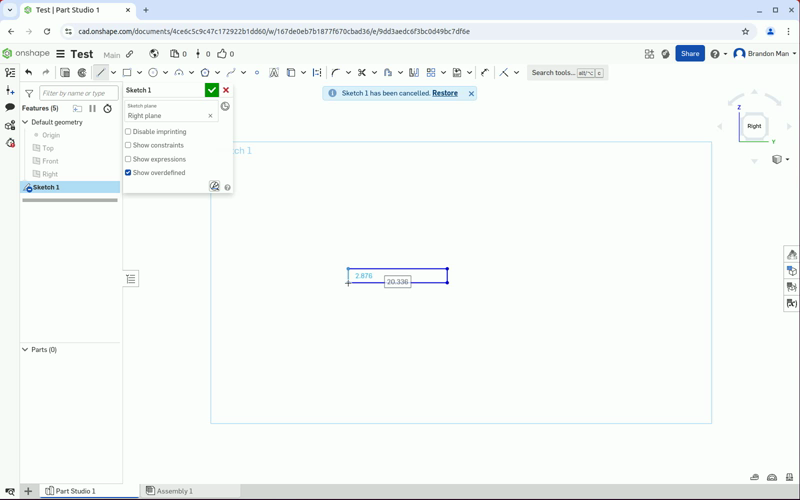
key(esc)
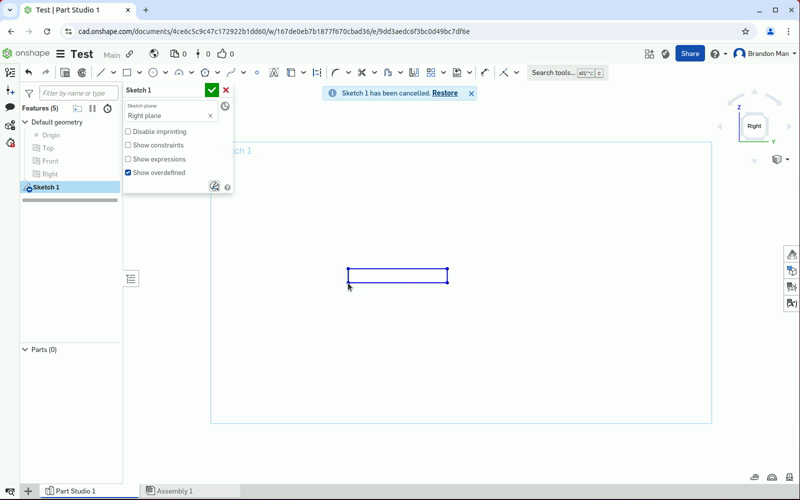
mouse_move(378, 278)
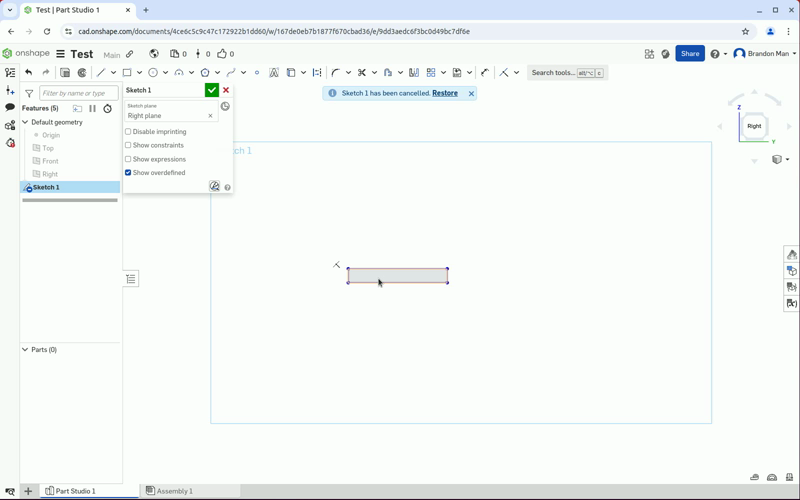
scroll(6)
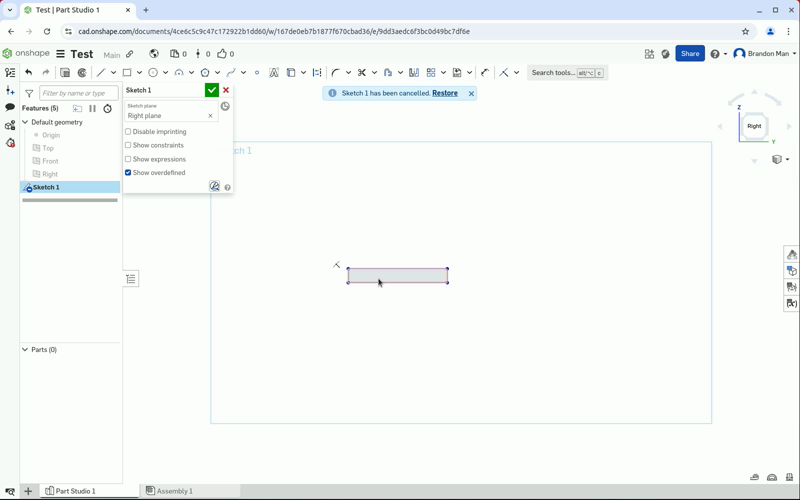
scroll(6)
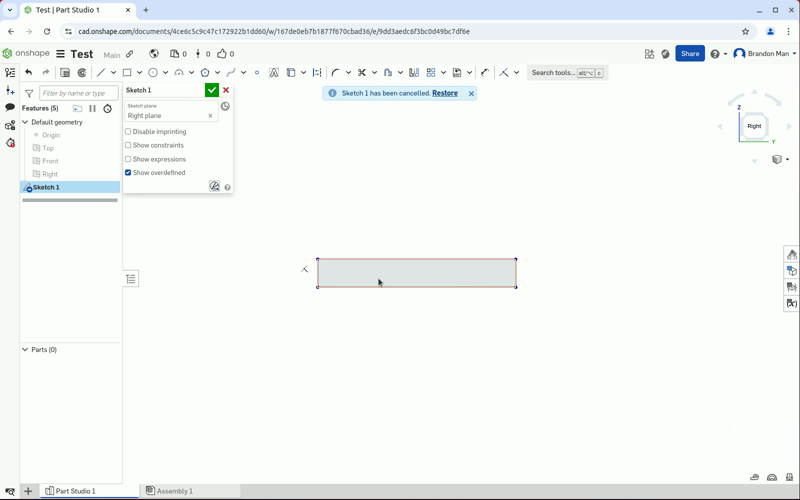
scroll(6)
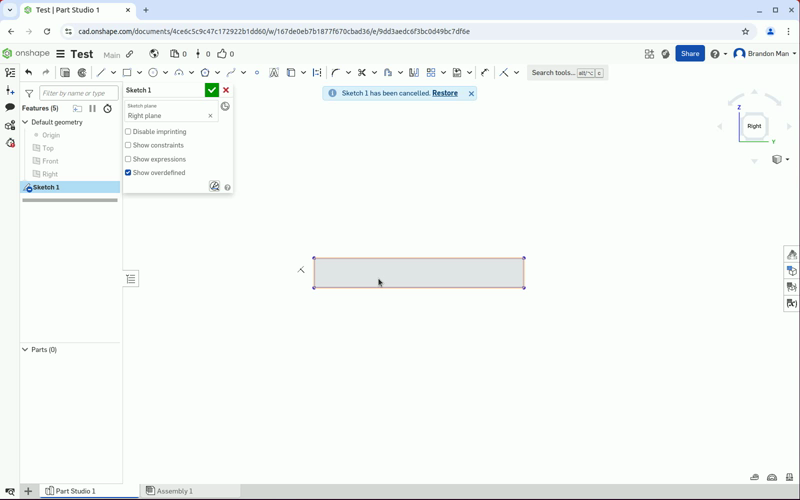
scroll(6)
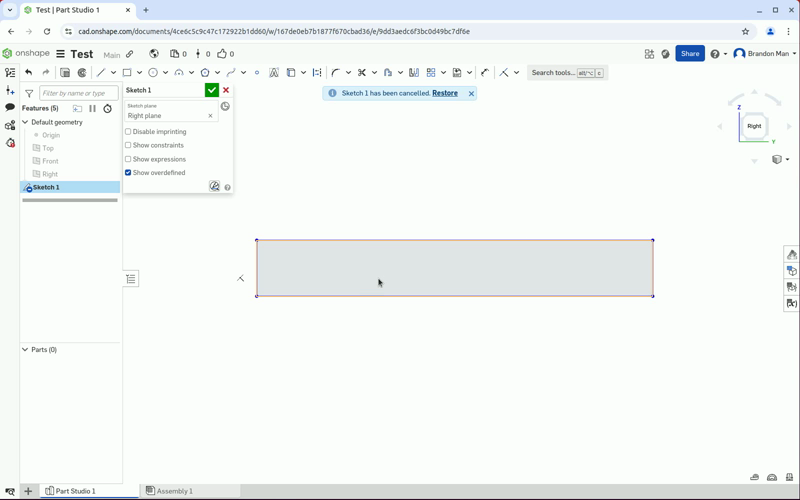
scroll(6)
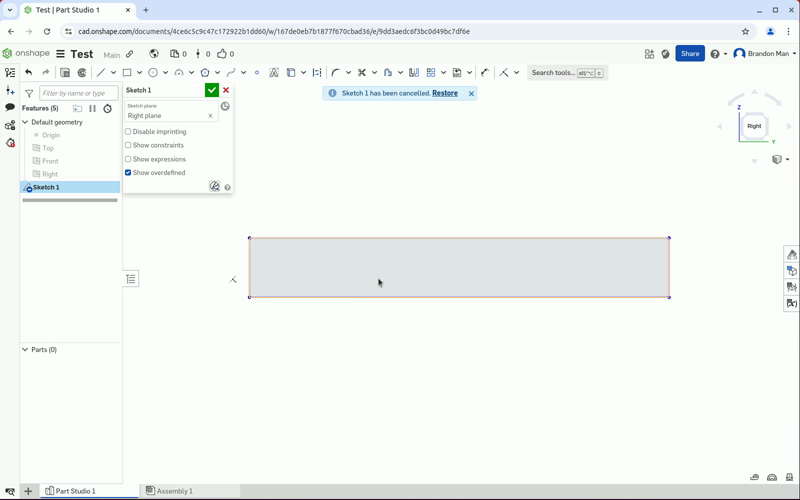
scroll(6)
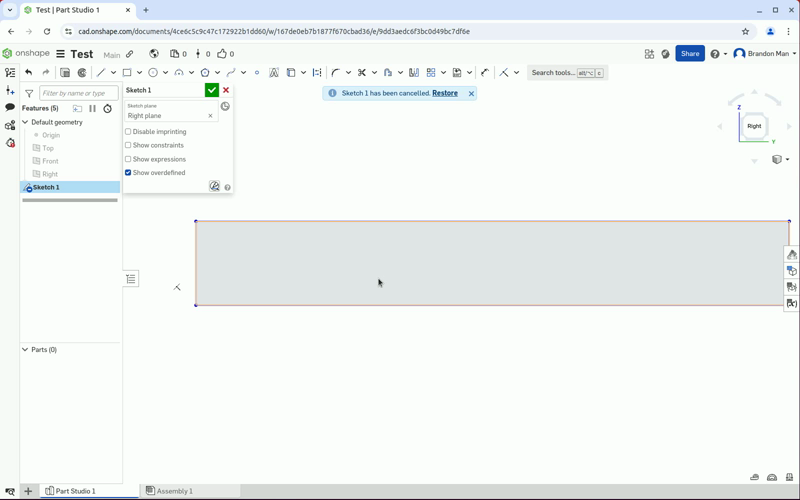
scroll(6)
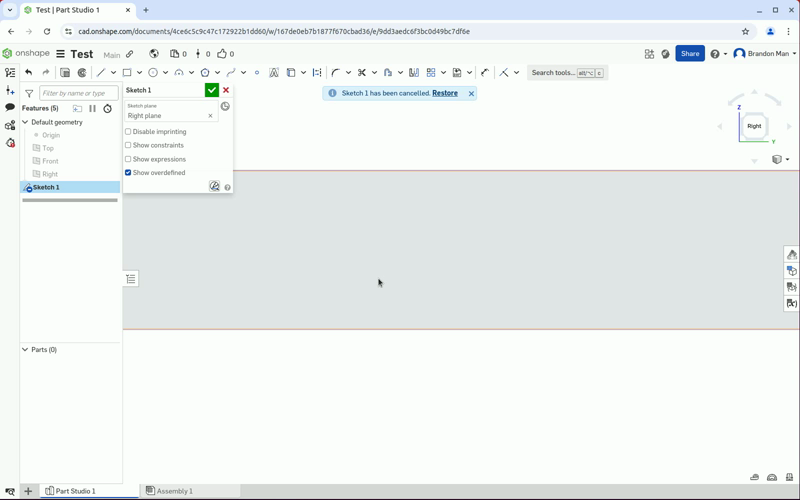
click(378, 278)
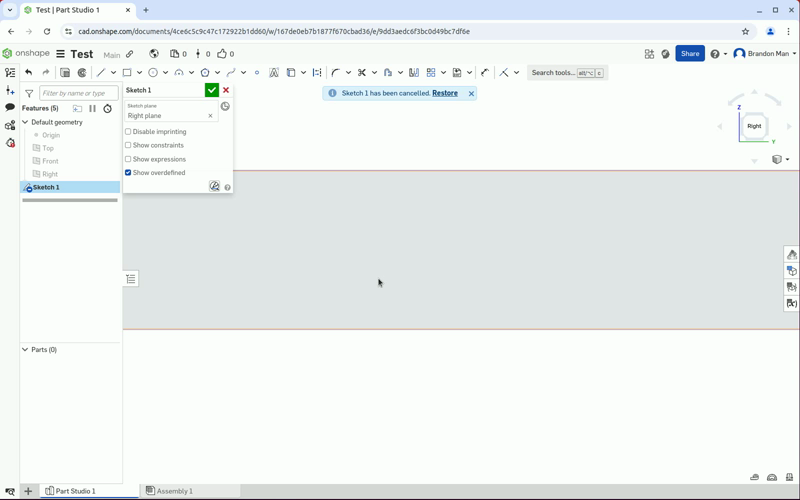
scroll(-6)
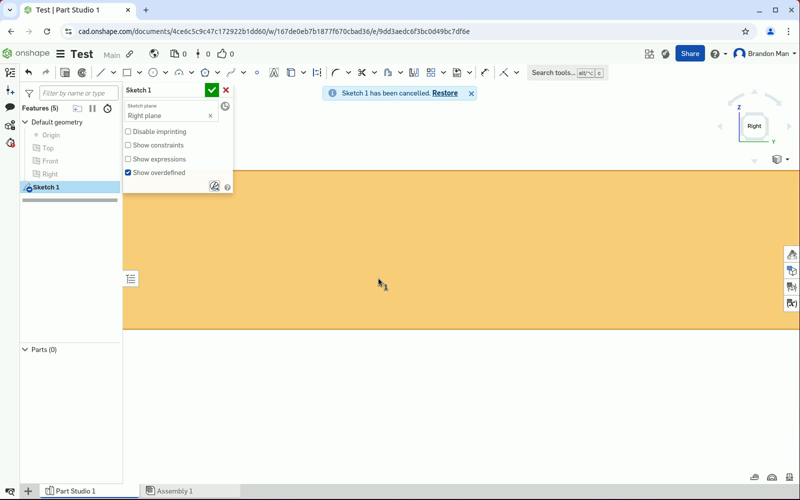
scroll(-6)
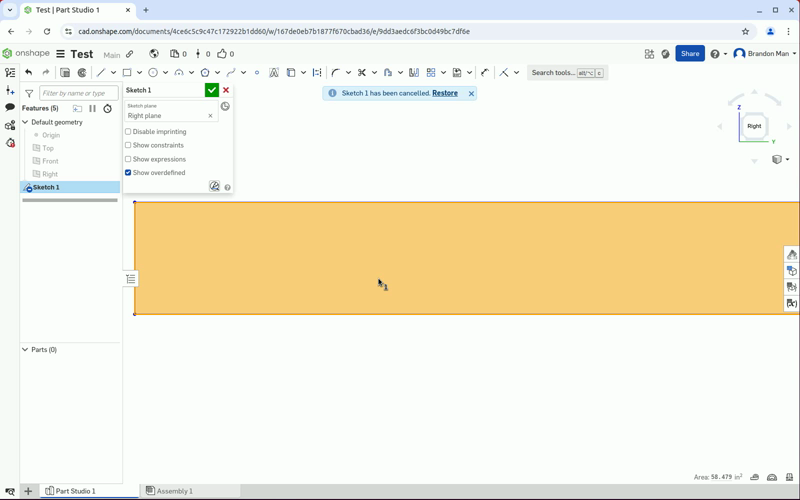
scroll(-6)
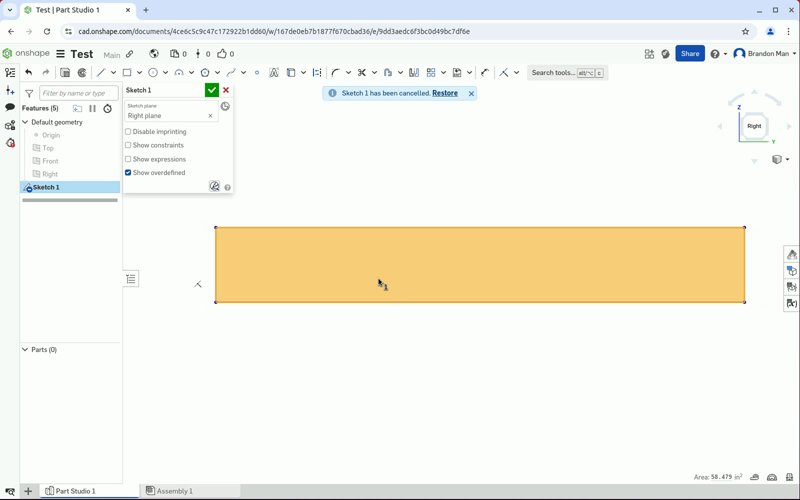
scroll(-6)
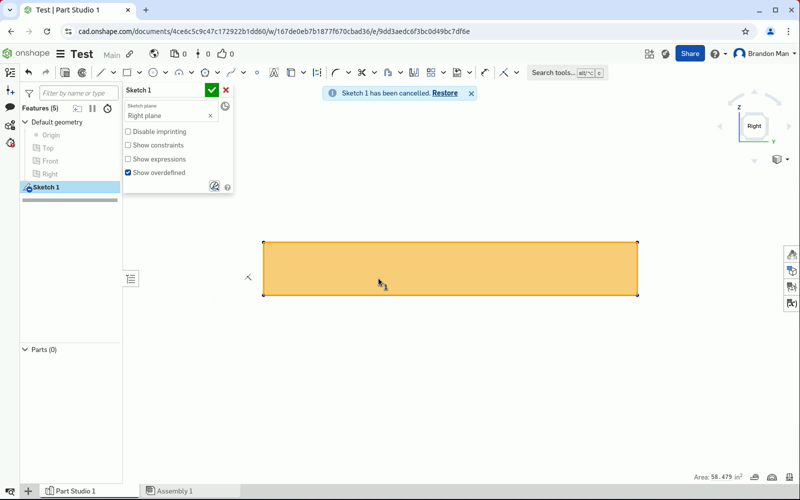
scroll(-6)
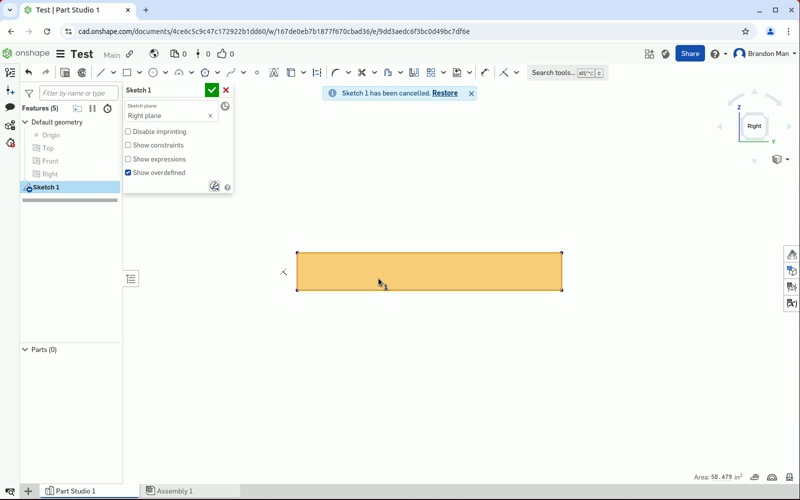
scroll(-6)
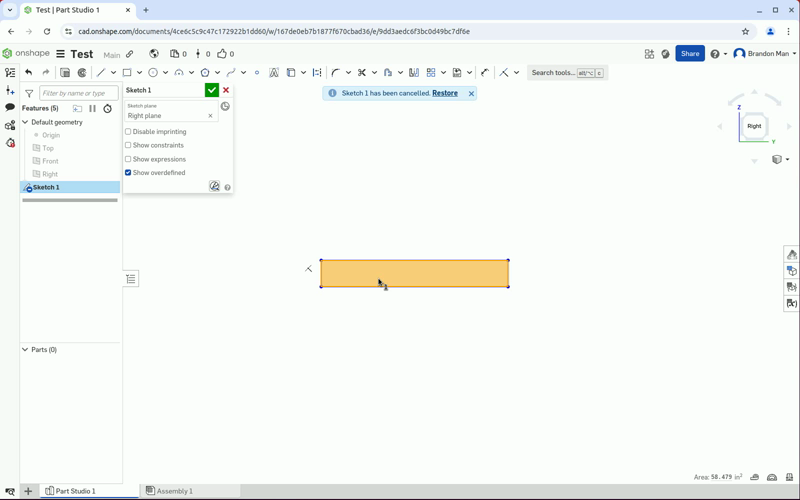
scroll(-6)
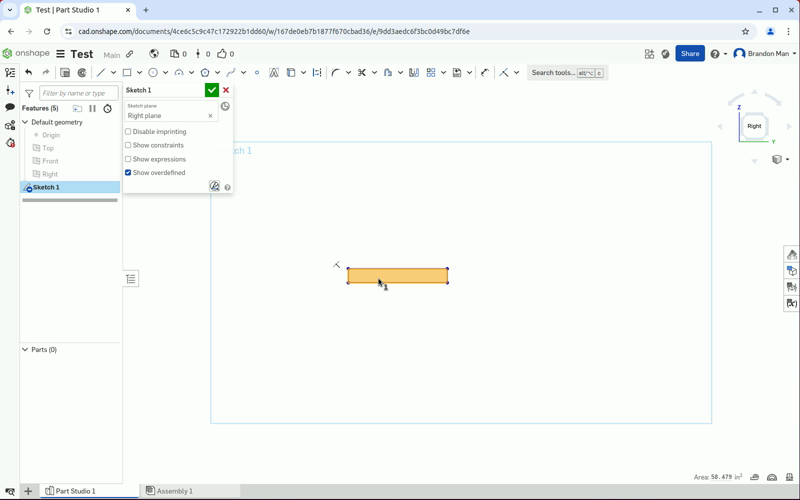
mouse_move(73, 352)
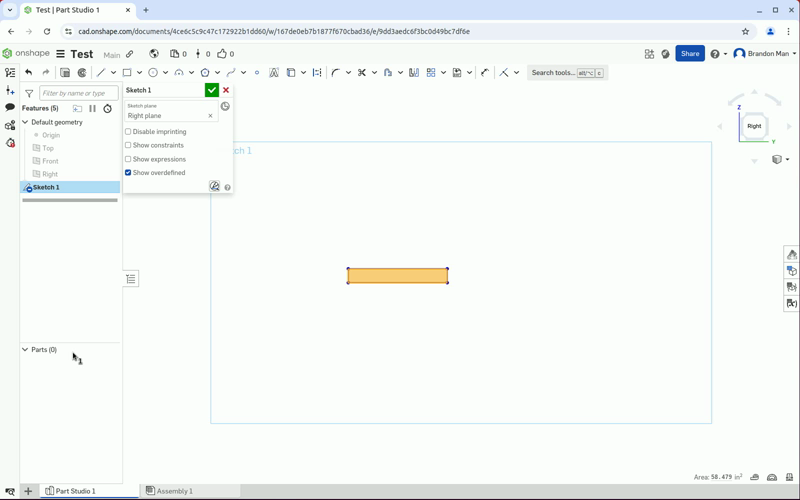
key(shift+y)
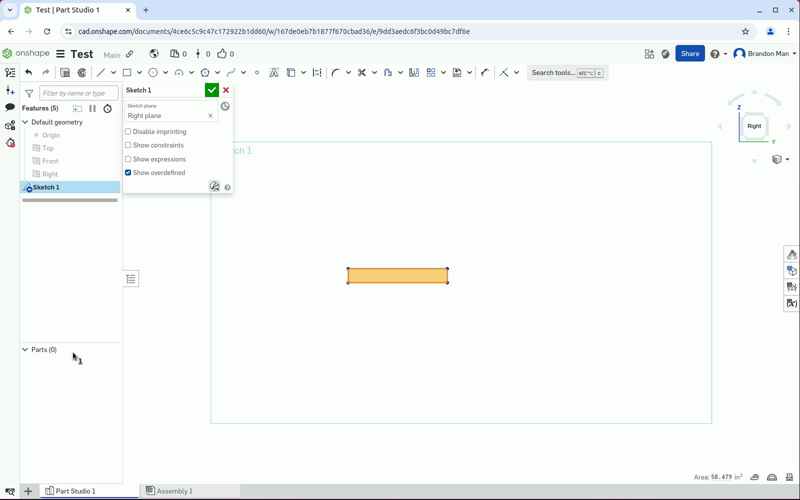
key(shift+e)
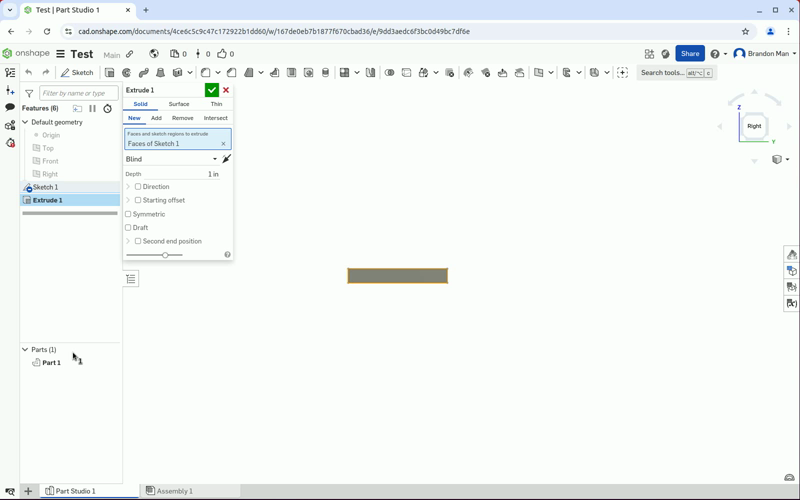
mouse_move(143, 106)
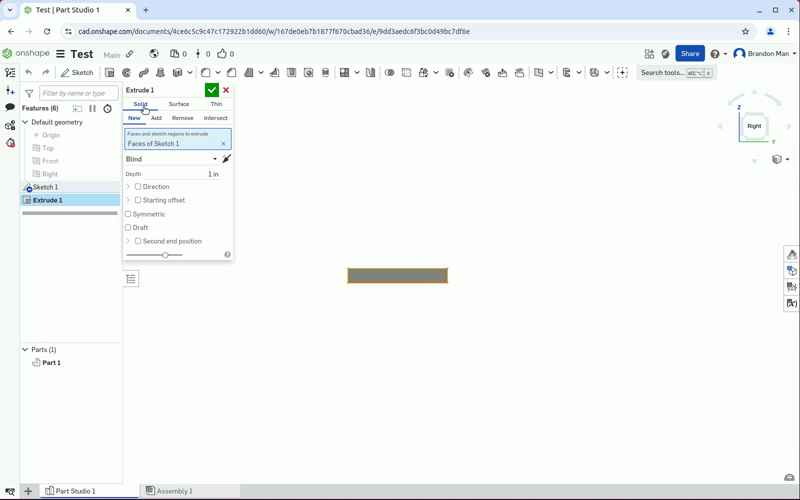
click(143, 106)
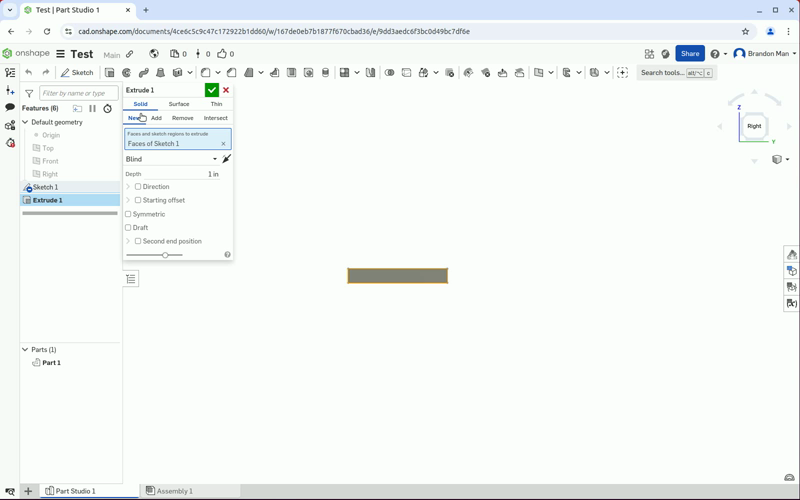
mouse_move(137, 120)
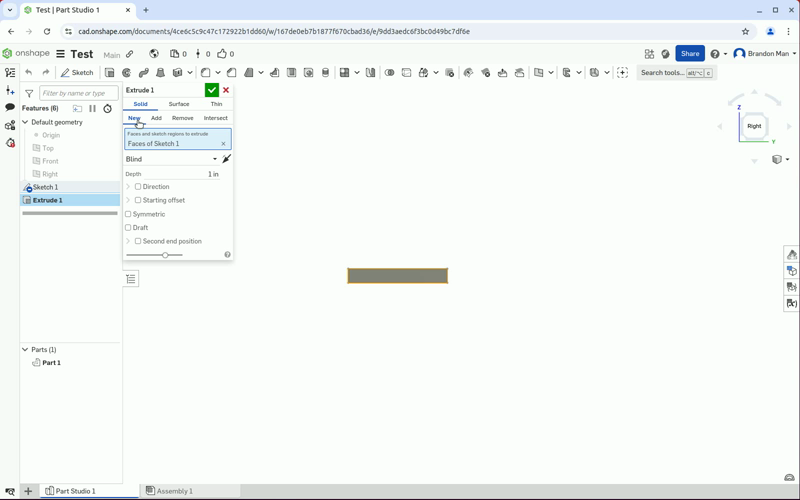
click(137, 120)
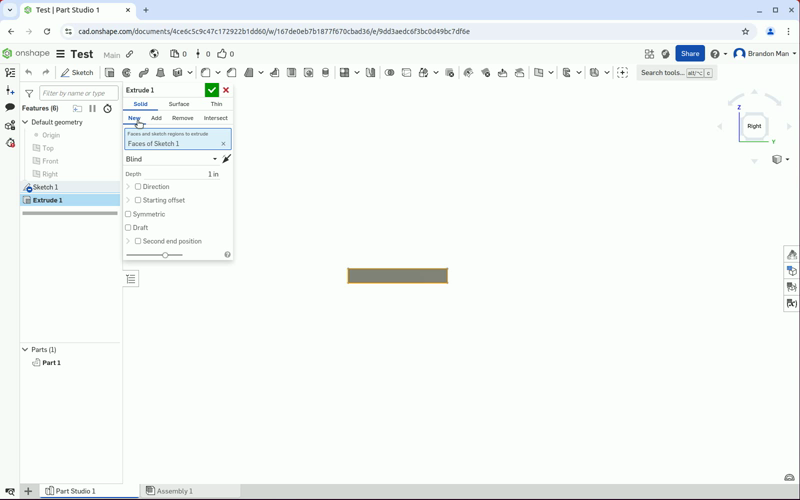
key(tab, 4)
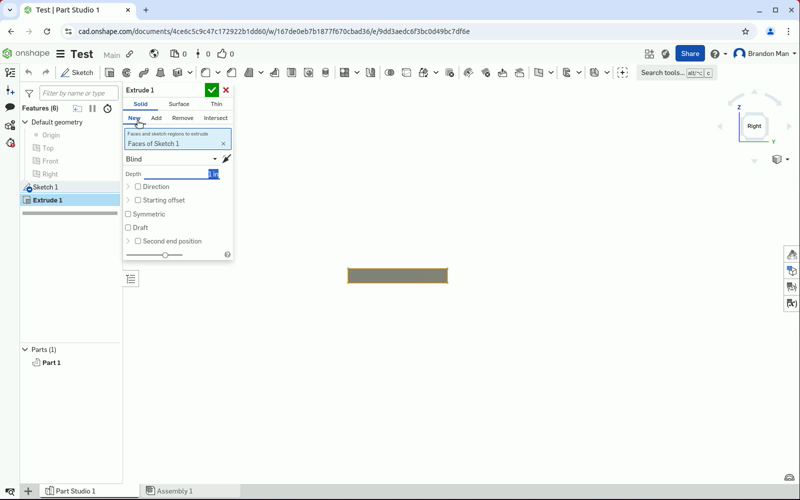
text(11.554)
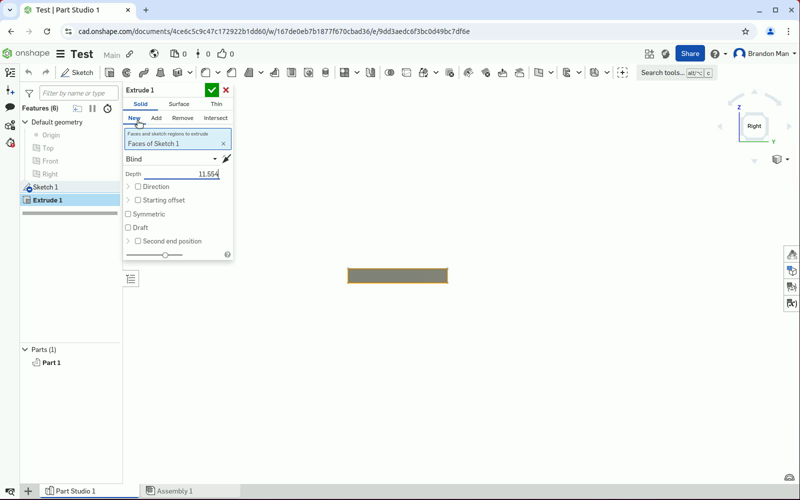
key(enter)
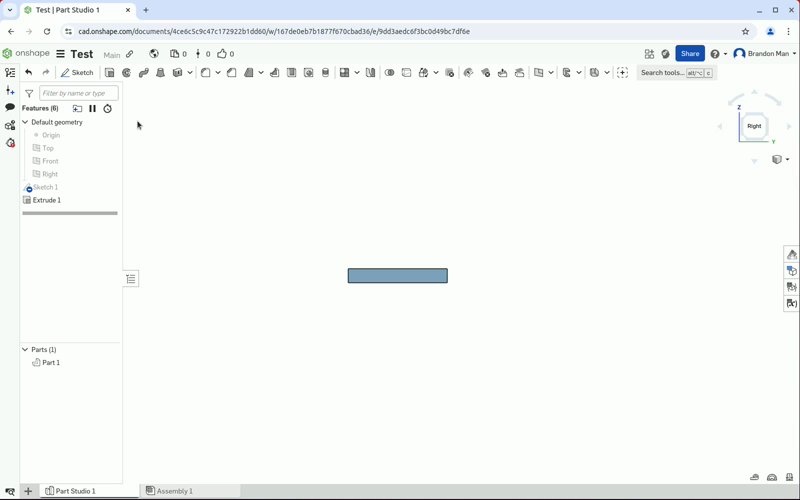
key(shift+h)
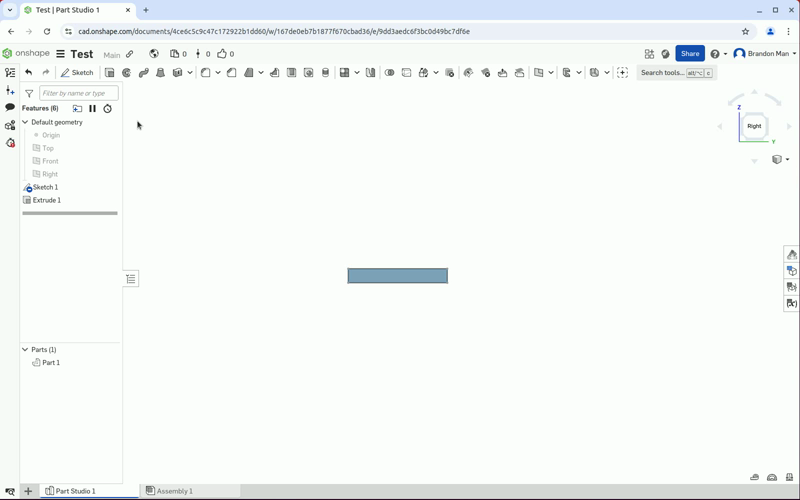
key(shift+h)
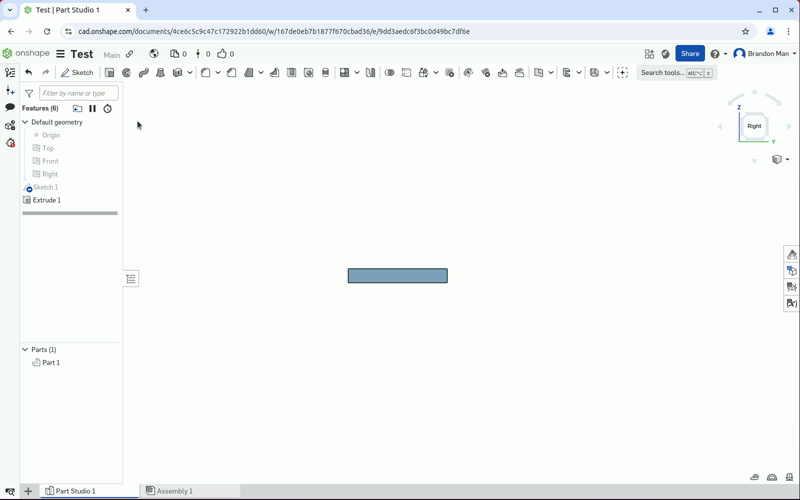
mouse_move(73, 189)
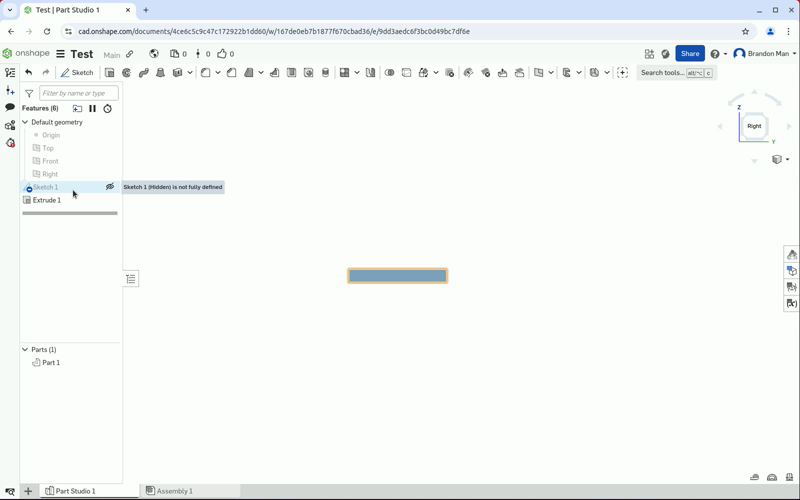
click(73, 189)
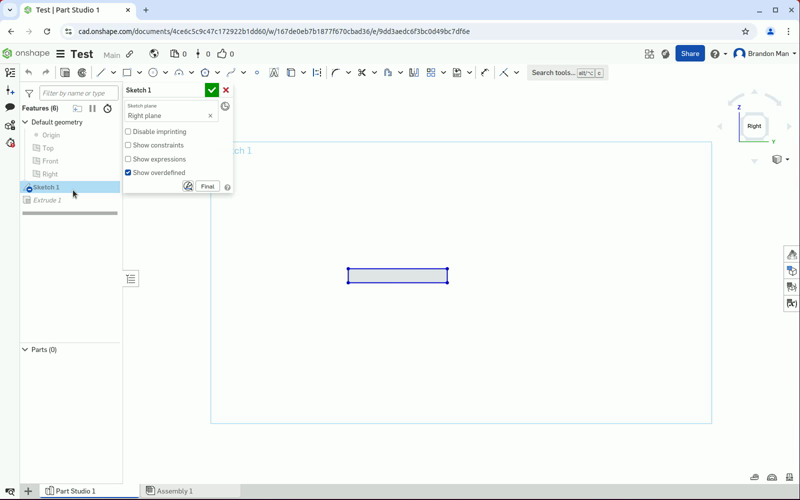
mouse_move(229, 92)
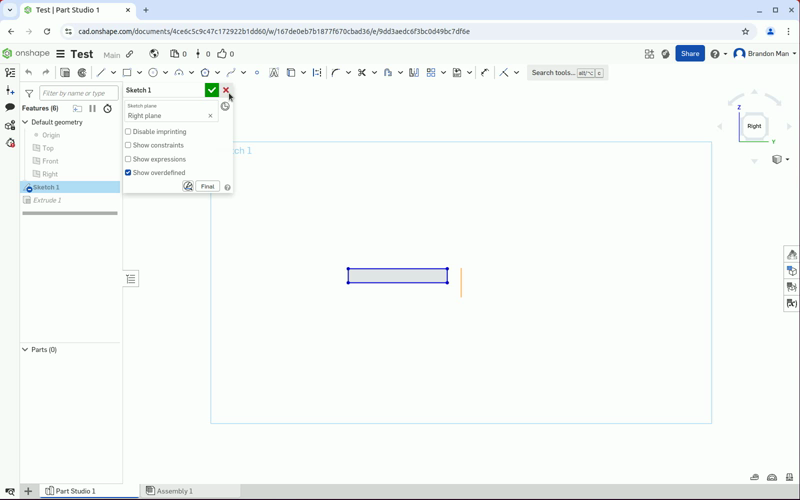
click(229, 92)
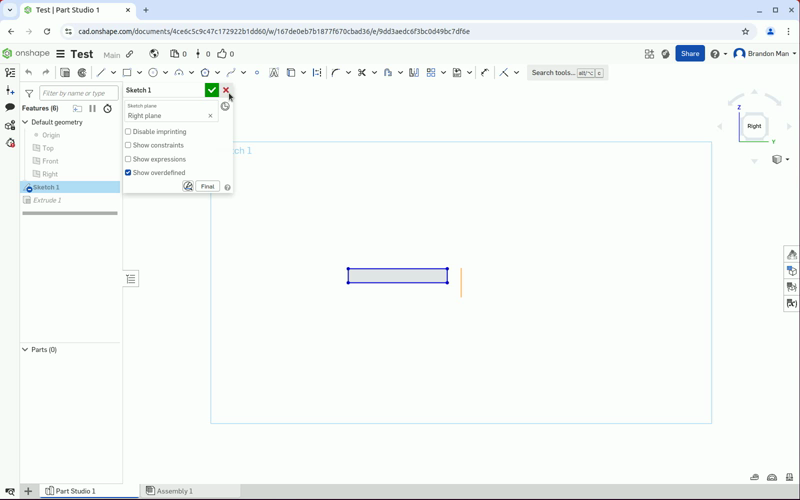
key(shift+s)
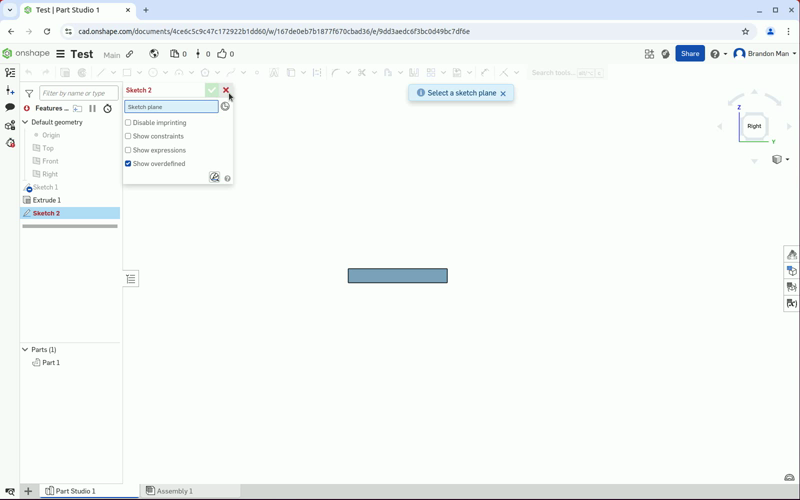
mouse_move(73, 176)
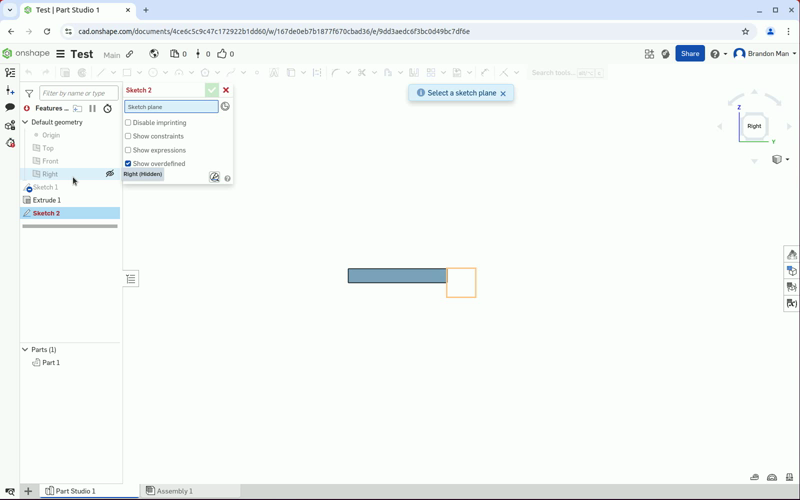
click(73, 176)
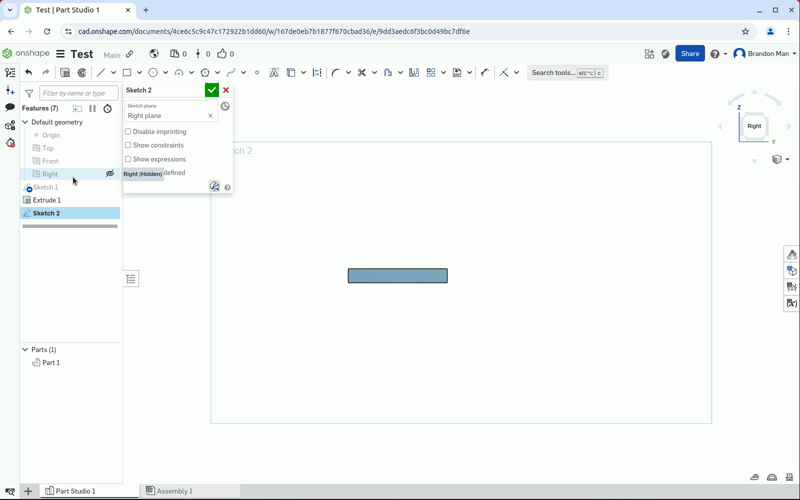
mouse_move(73, 352)
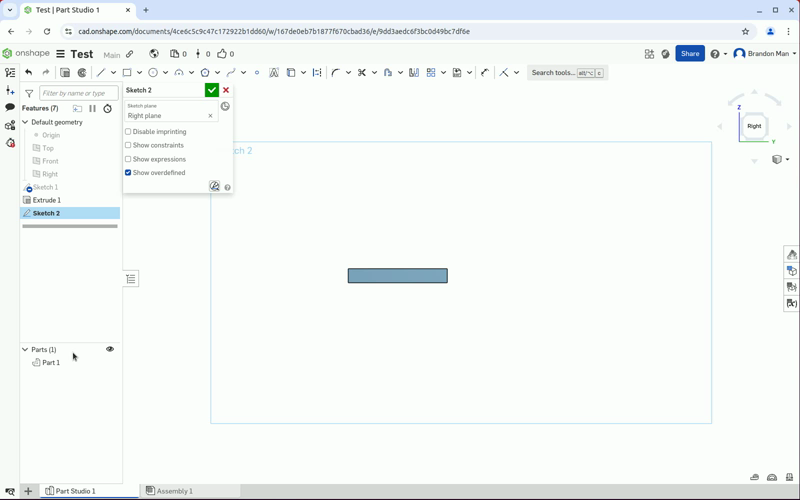
key(y)
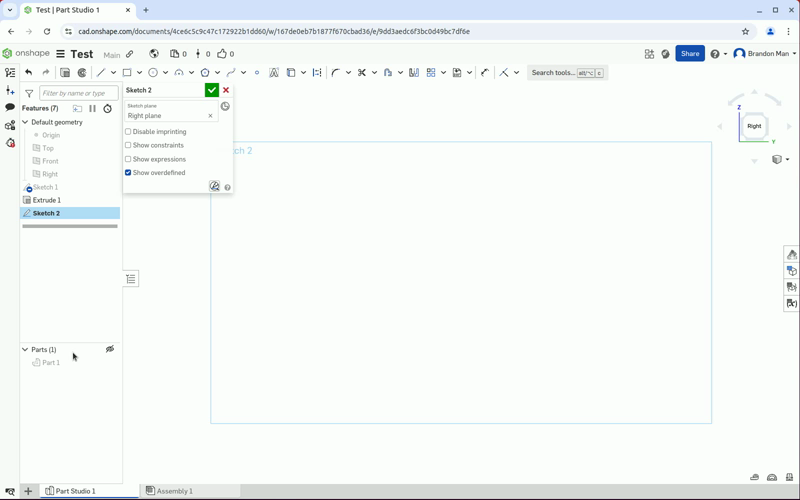
key(l)
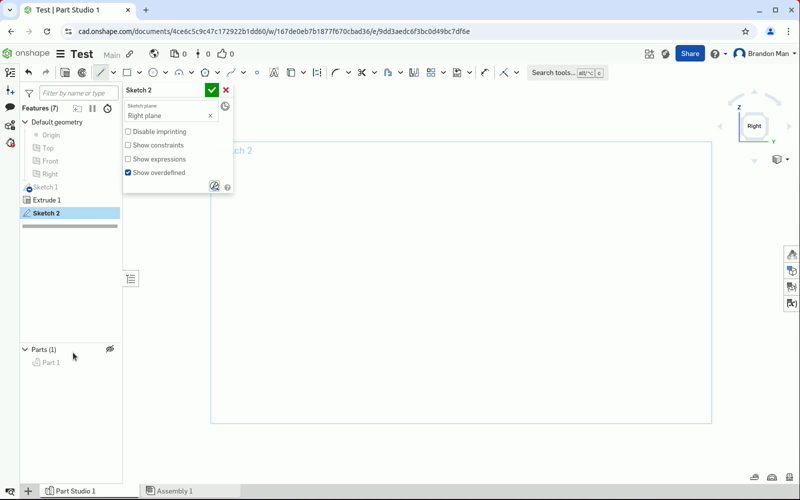
key_down(shift)
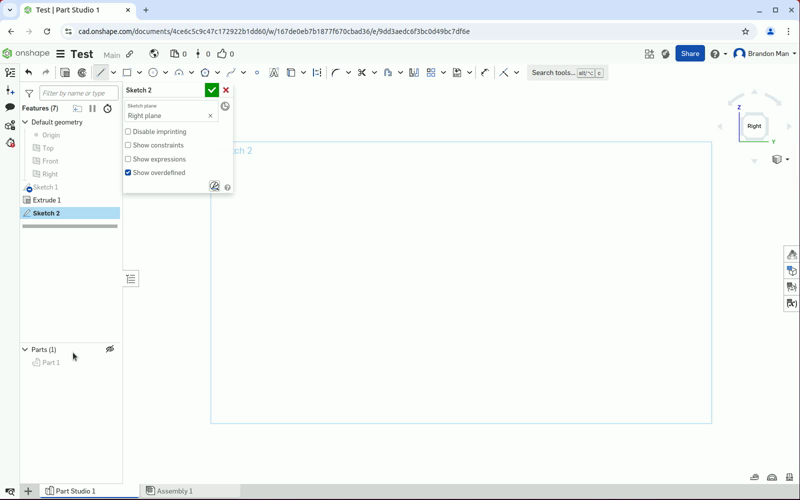
mouse_move(446, 282)
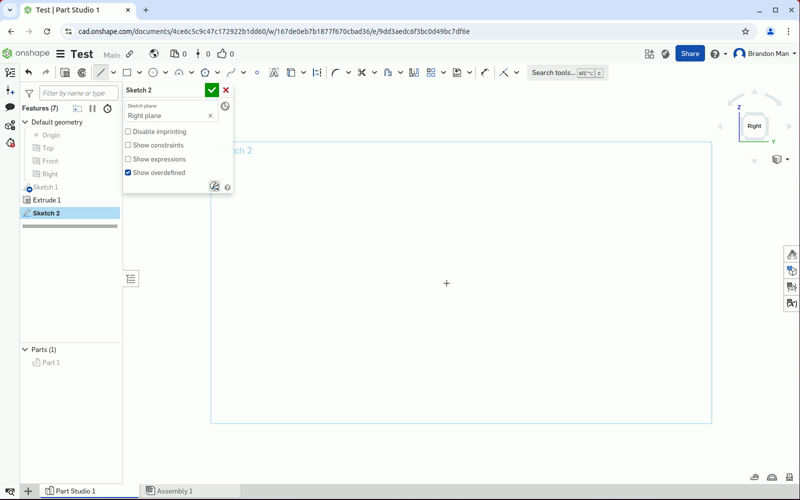
click(446, 282)
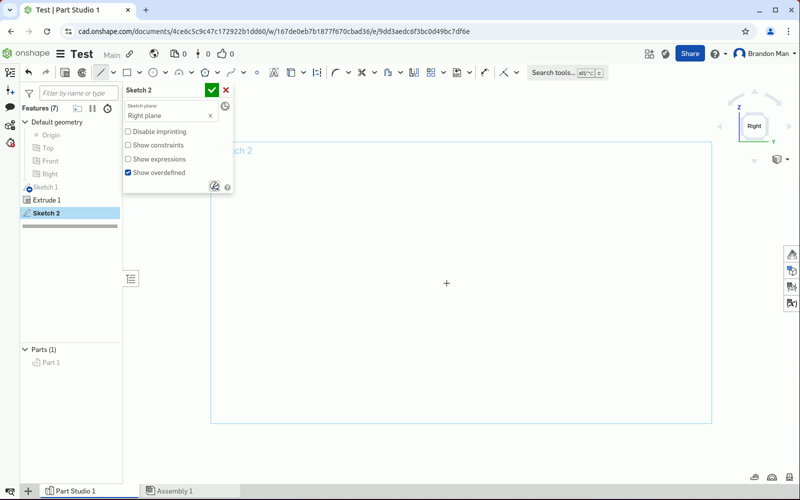
key_up(shift)
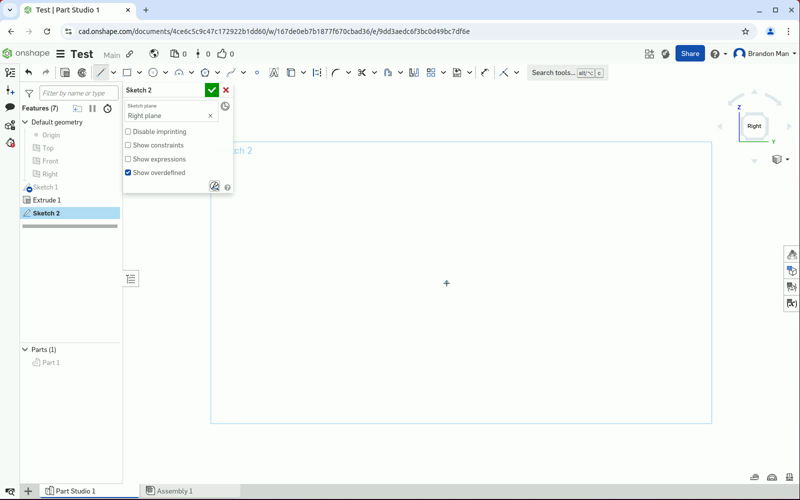
key_down(shift)
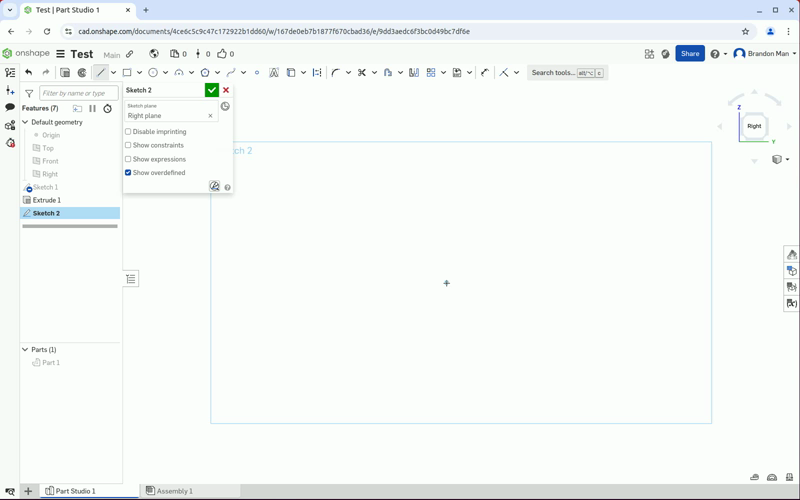
mouse_move(476, 282)
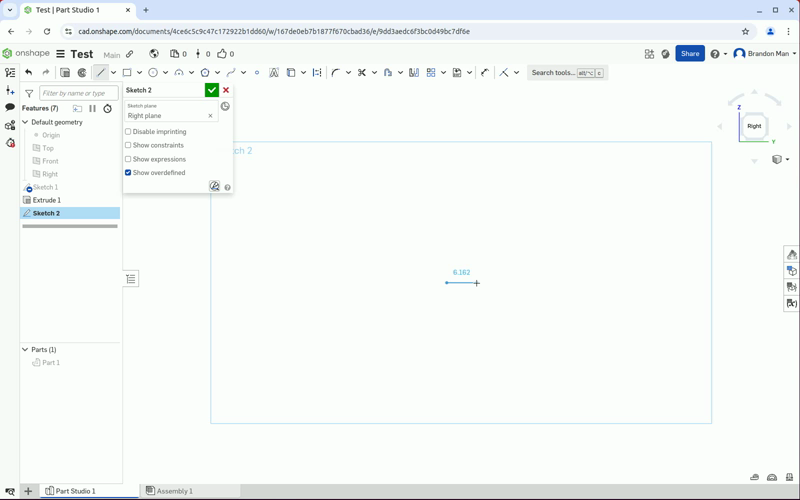
mouse_move(461, 282)
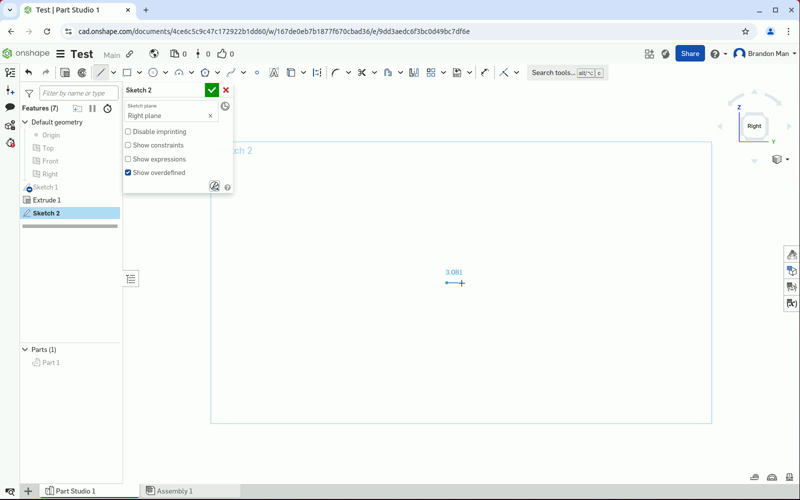
click(461, 282)
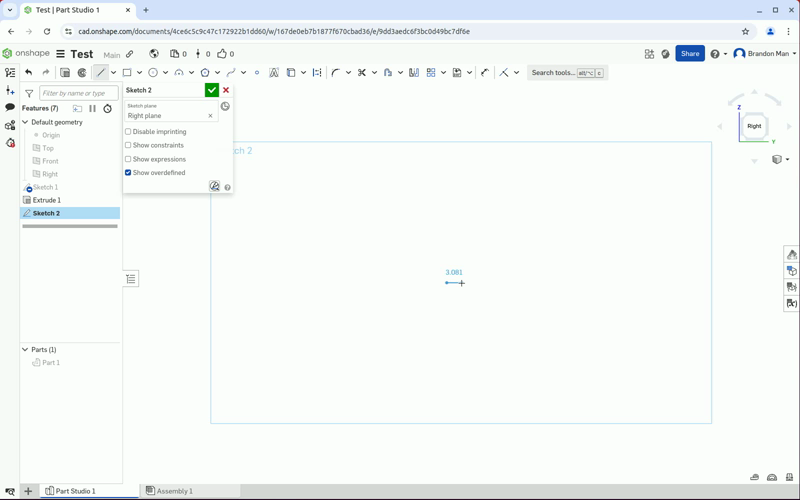
key_up(shift)
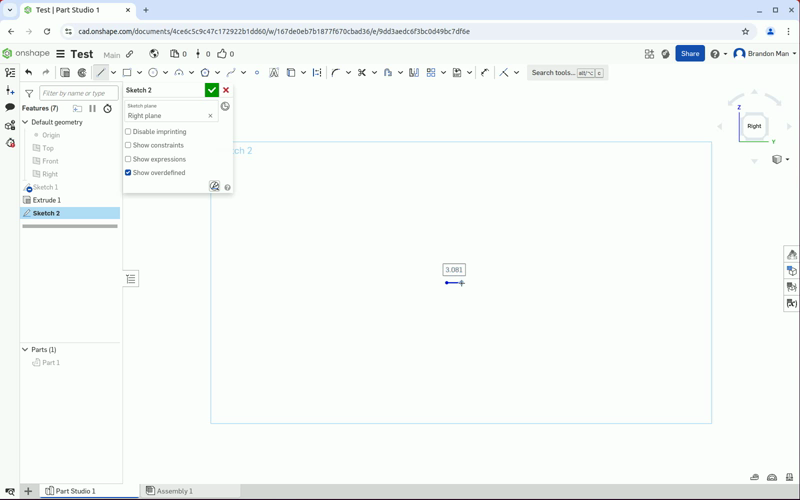
key_down(shift)
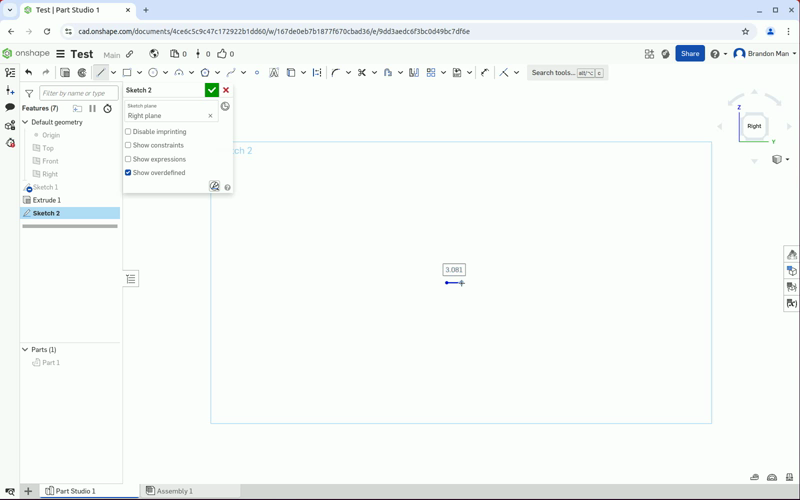
mouse_move(491, 282)
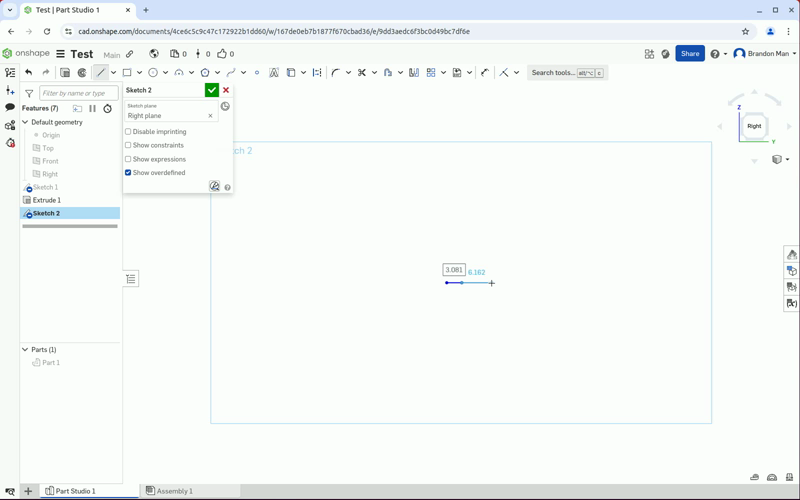
mouse_move(461, 267)
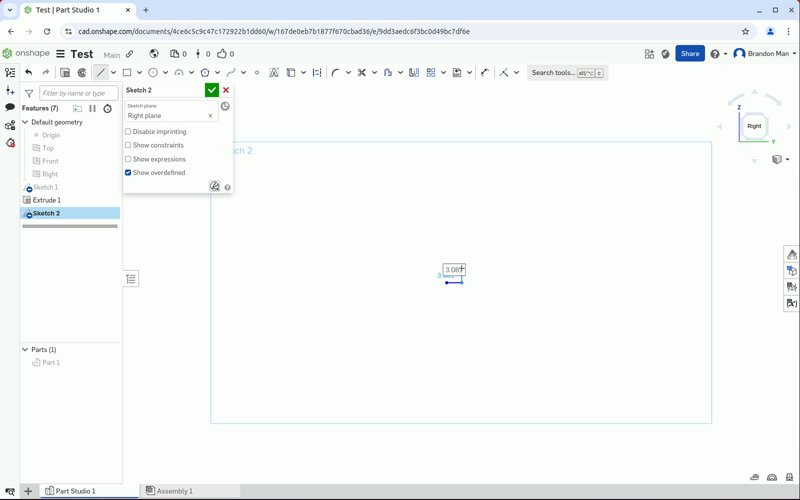
click(461, 267)
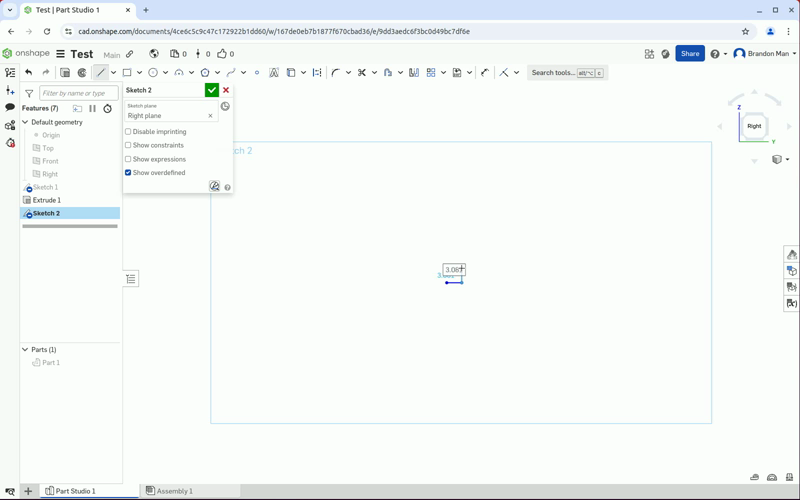
key_up(shift)
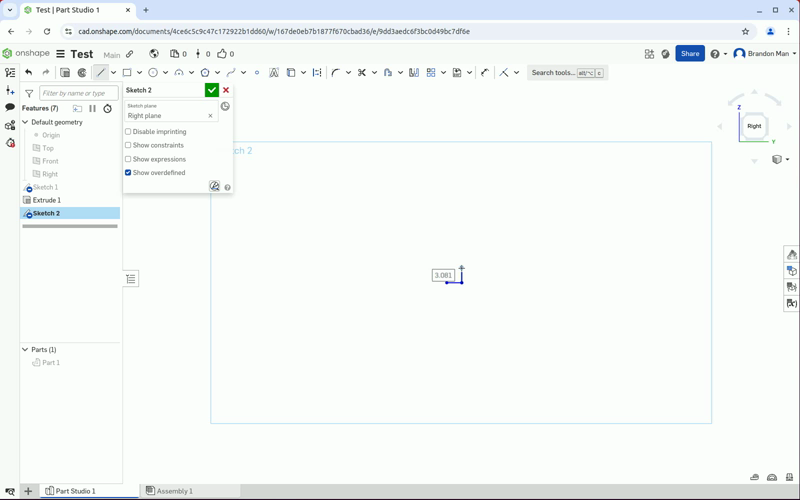
key_down(shift)
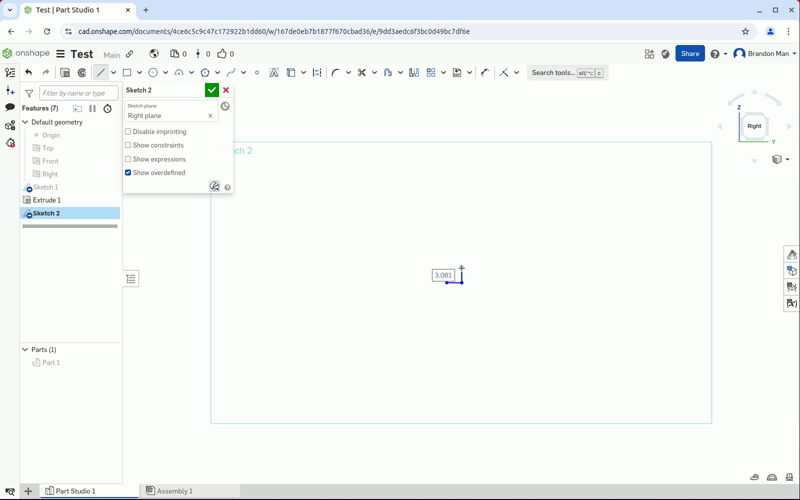
mouse_move(491, 267)
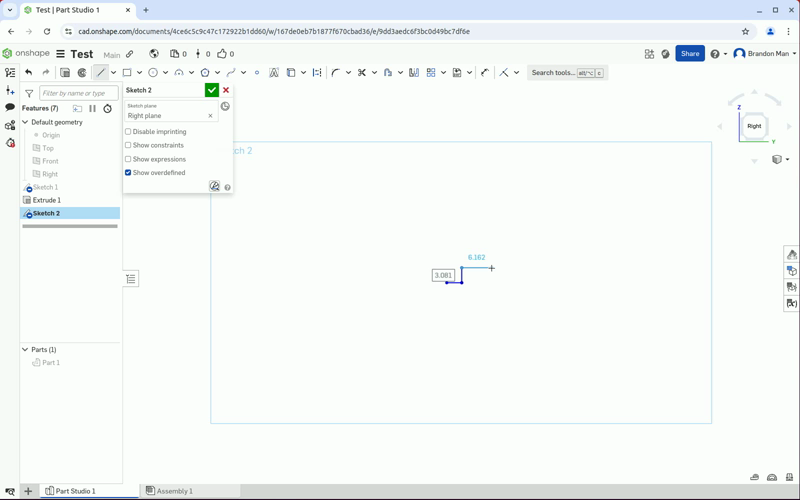
mouse_move(446, 267)
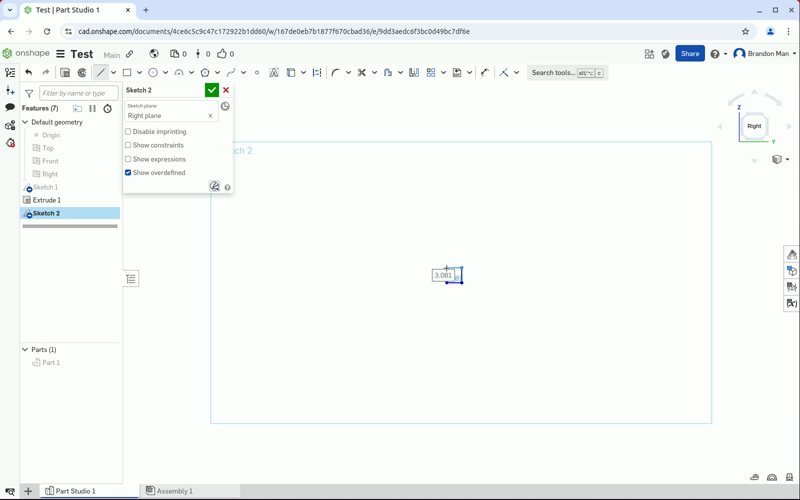
click(446, 267)
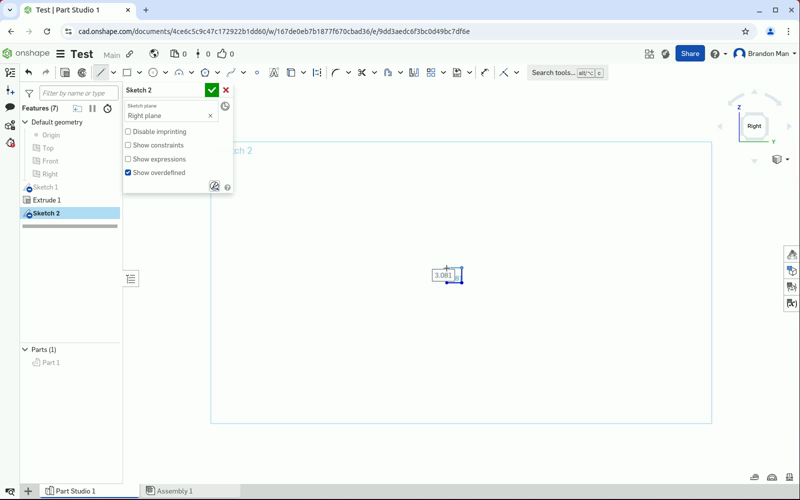
key_up(shift)
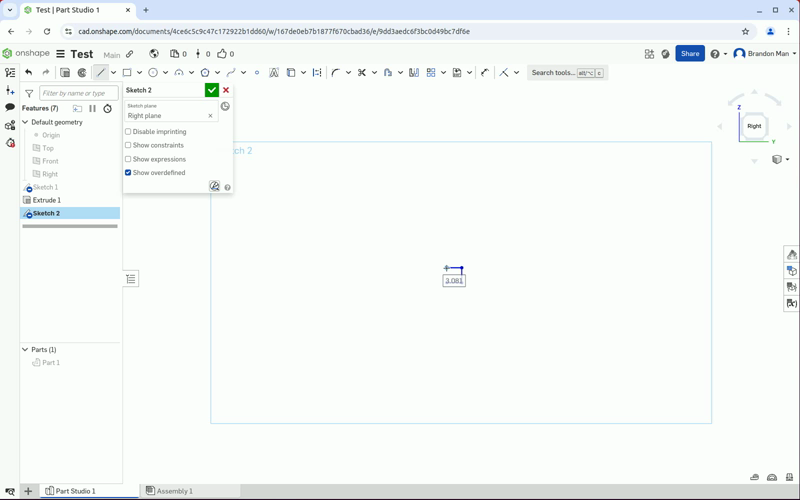
mouse_move(476, 267)
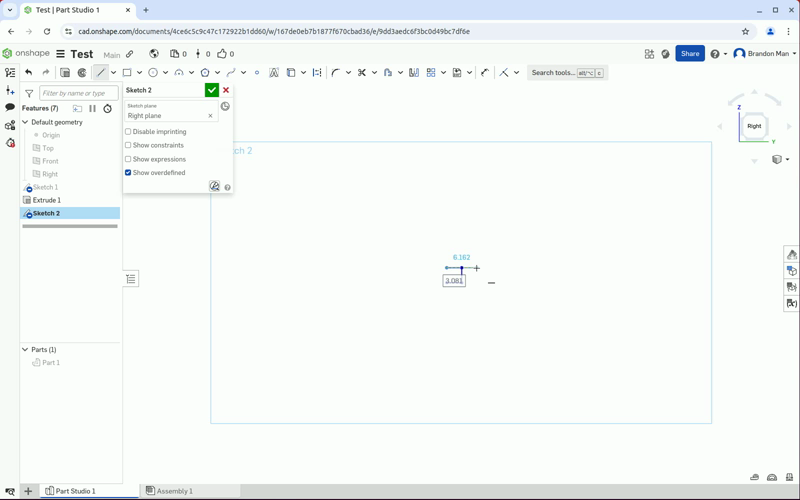
key_down(shift)
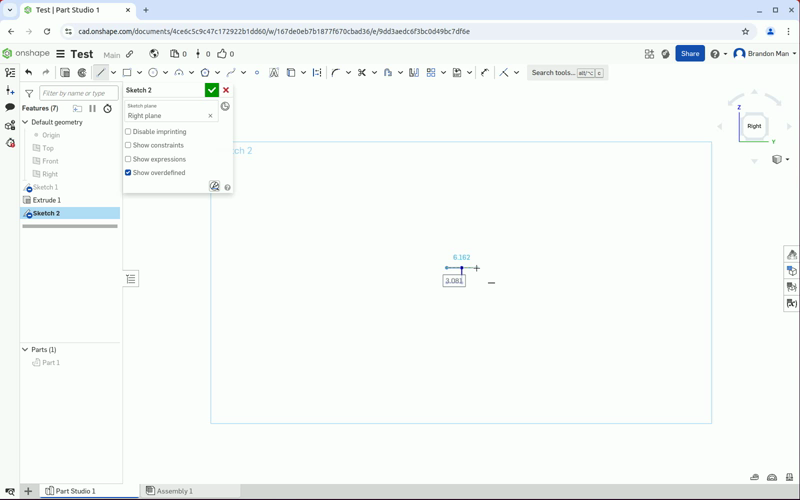
mouse_move(446, 282)
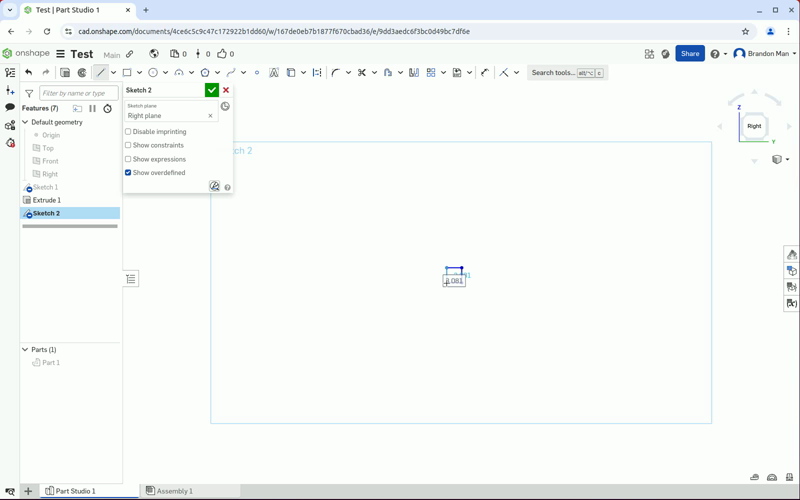
key_up(shift)
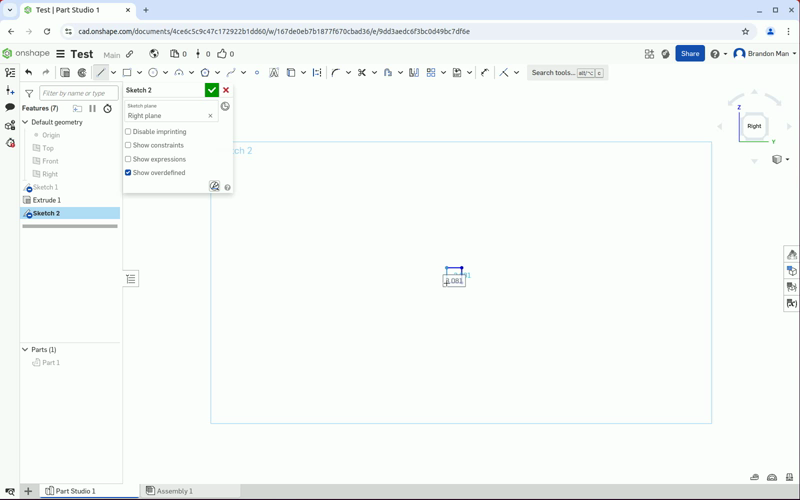
click(446, 282)
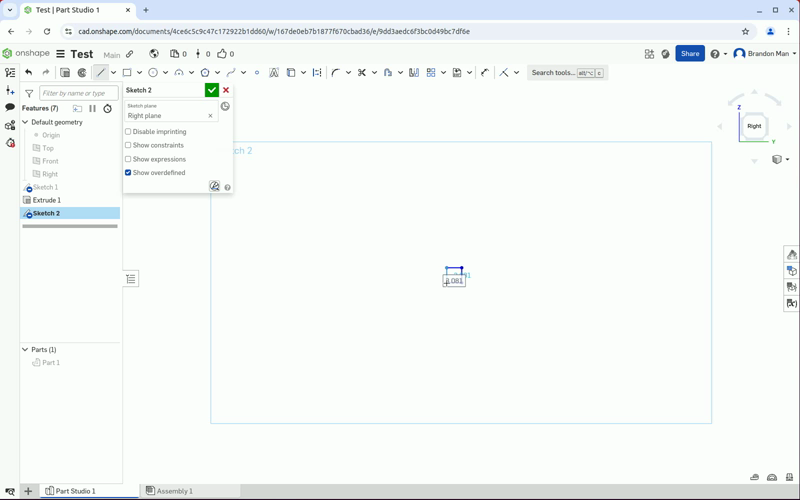
key(esc)
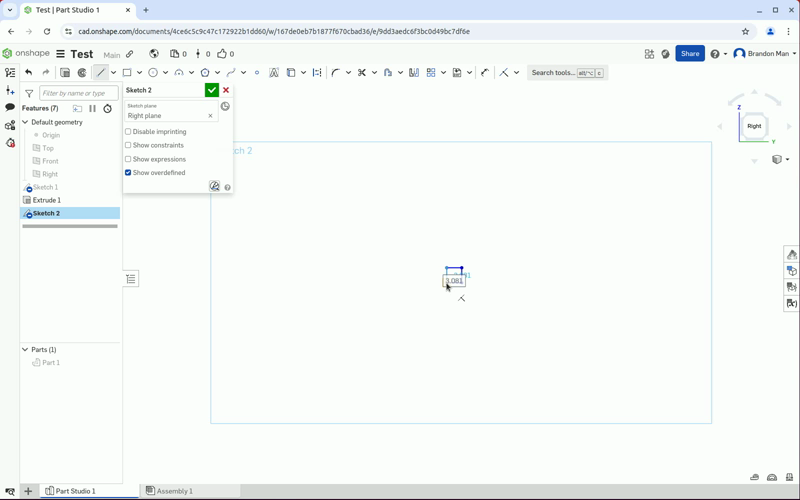
mouse_move(447, 278)
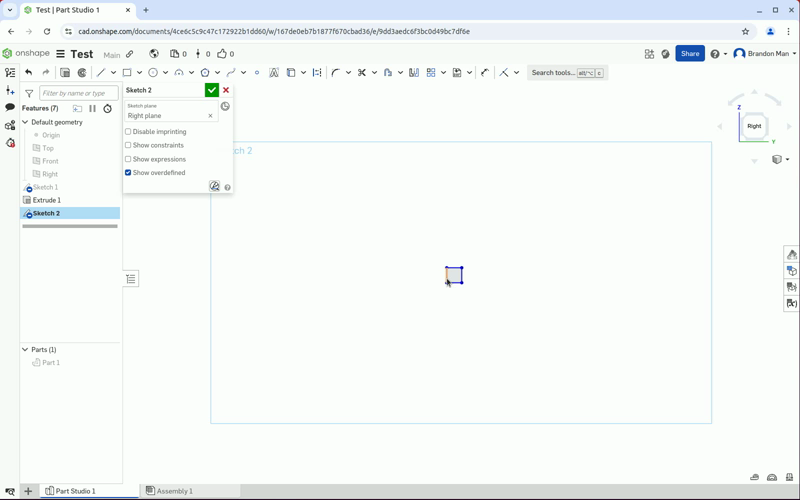
scroll(6)
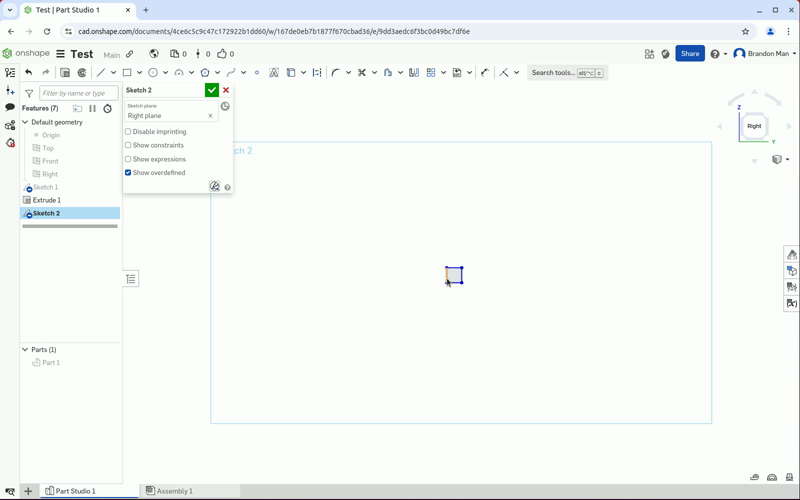
scroll(6)
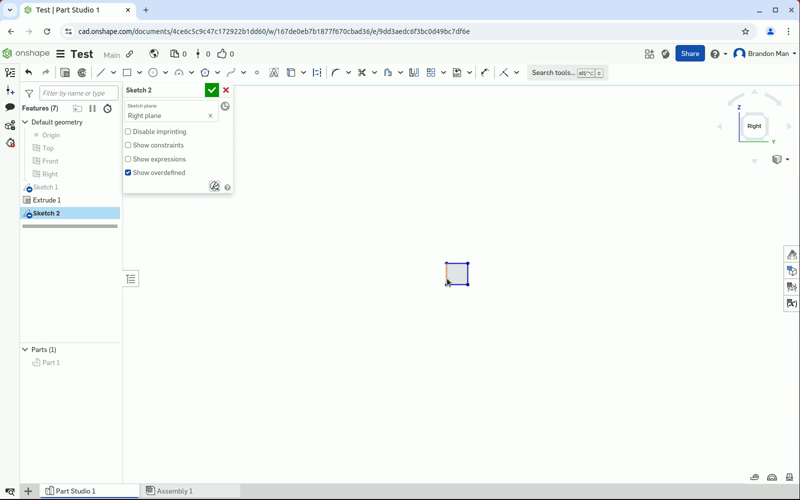
scroll(6)
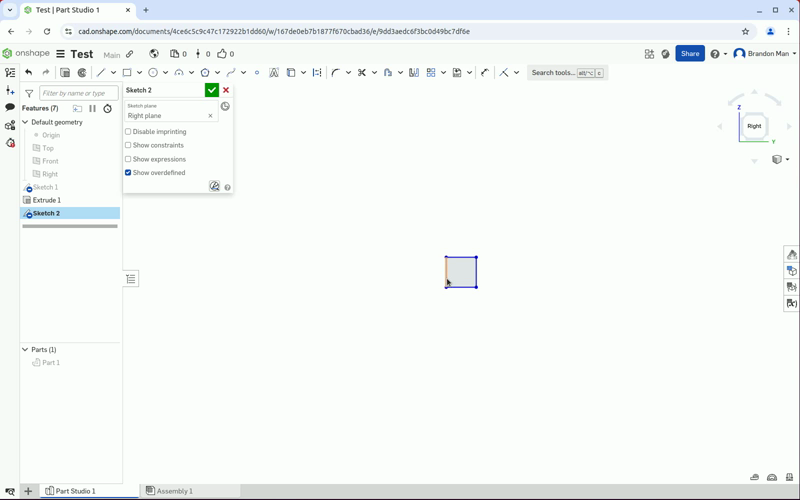
scroll(6)
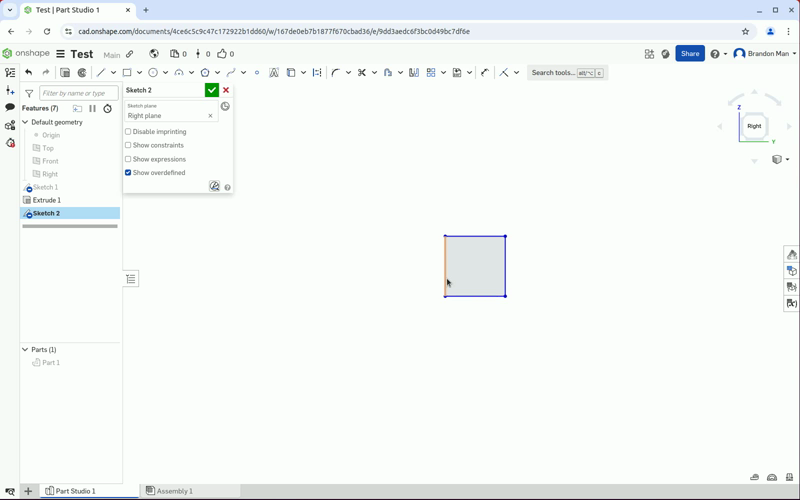
scroll(6)
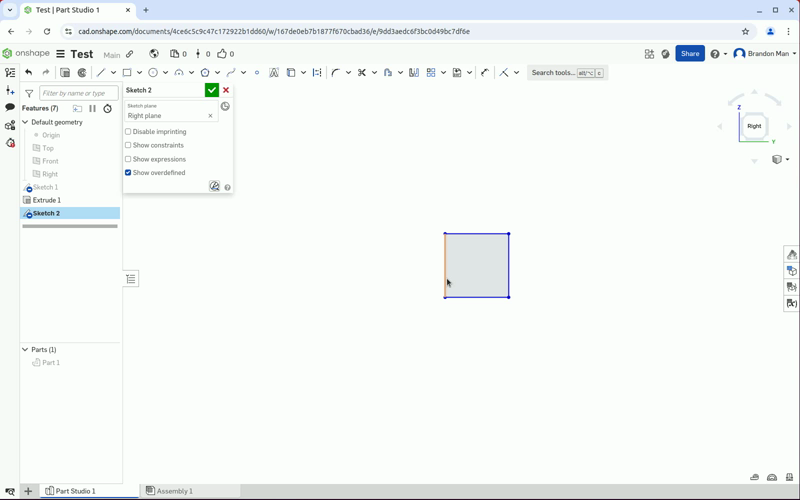
scroll(6)
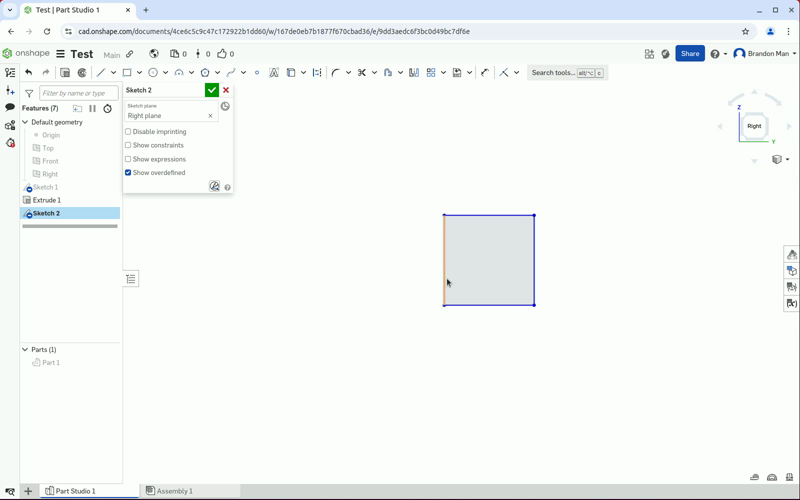
scroll(6)
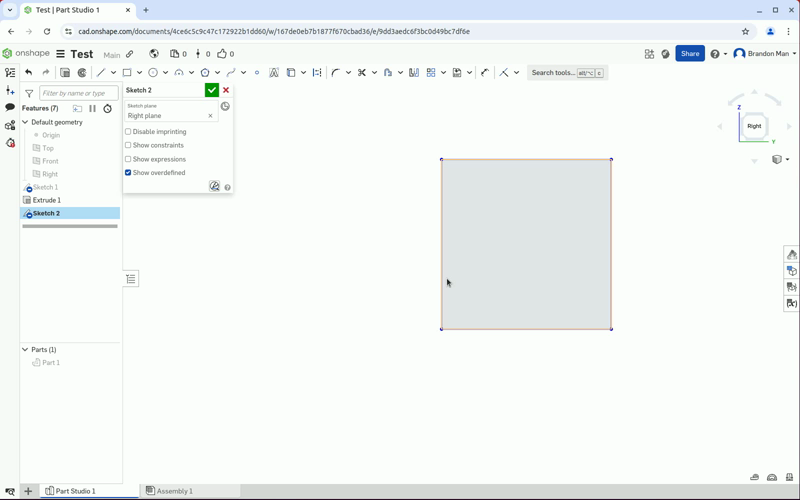
click(447, 278)
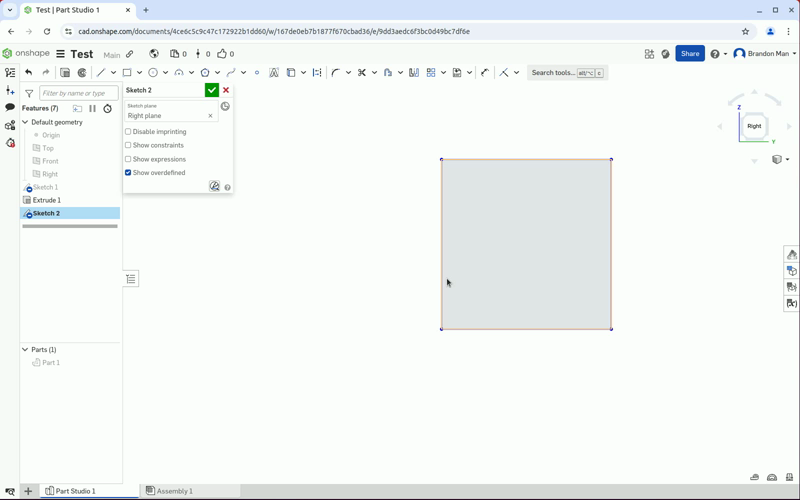
scroll(-6)
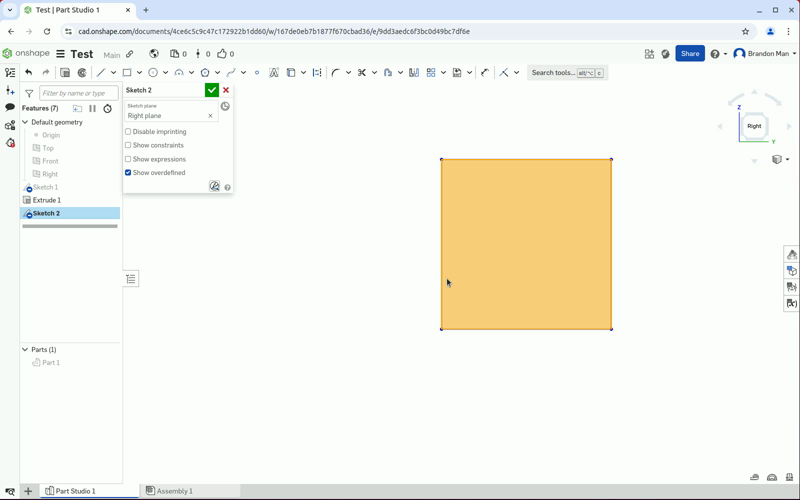
scroll(-6)
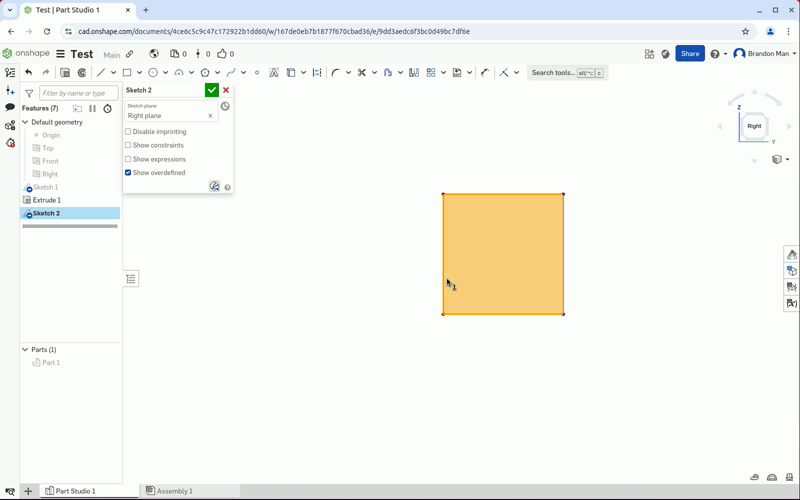
scroll(-6)
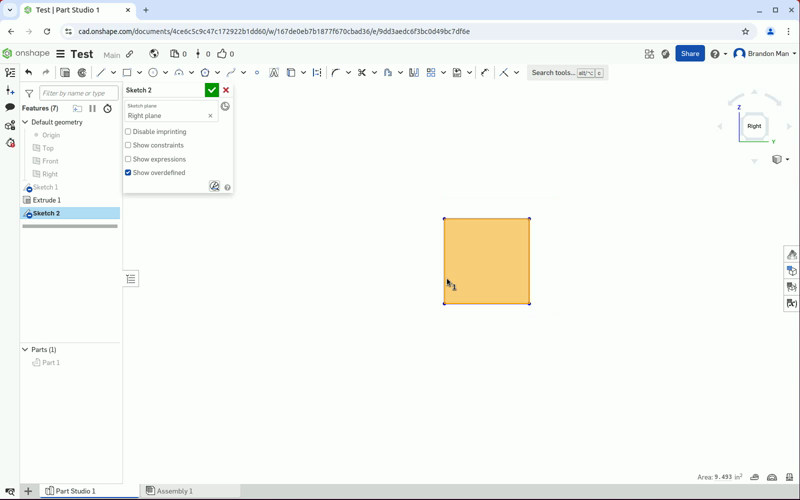
scroll(-6)
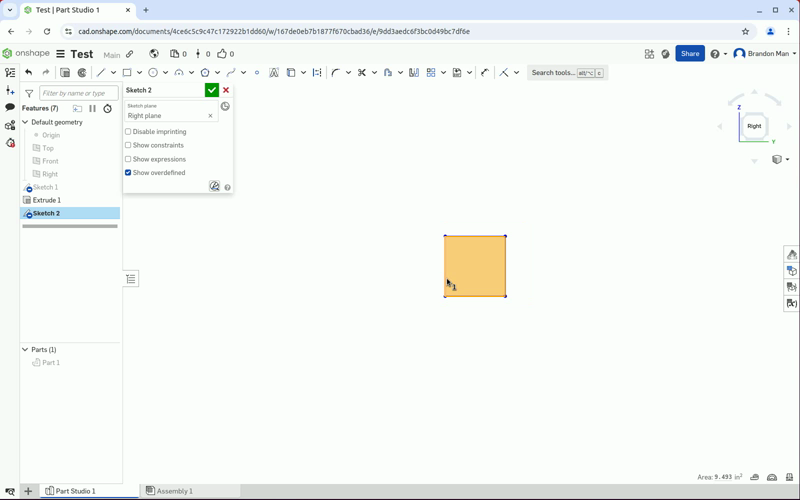
scroll(-6)
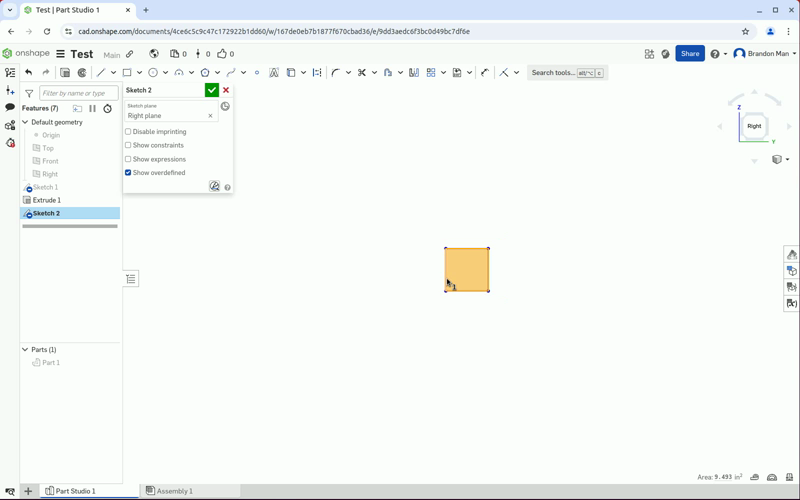
scroll(-6)
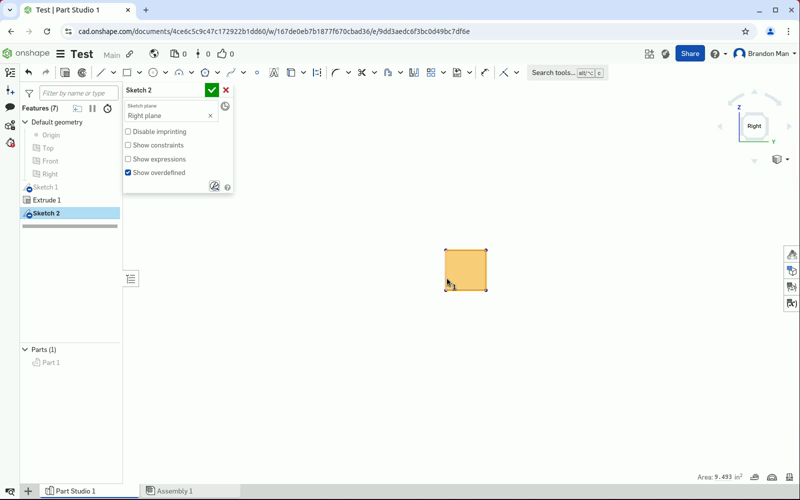
scroll(-6)
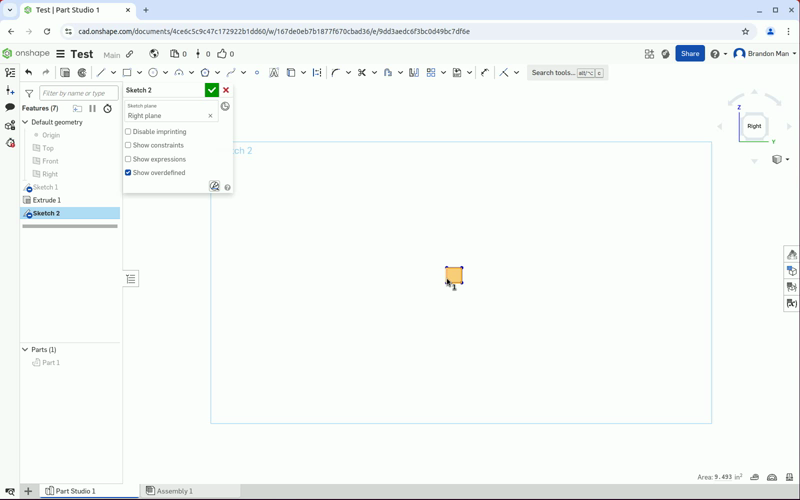
mouse_move(73, 352)
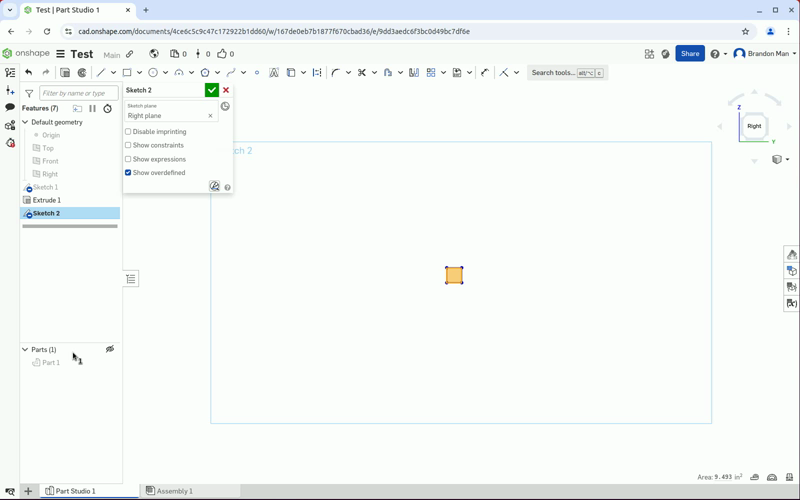
key(shift+y)
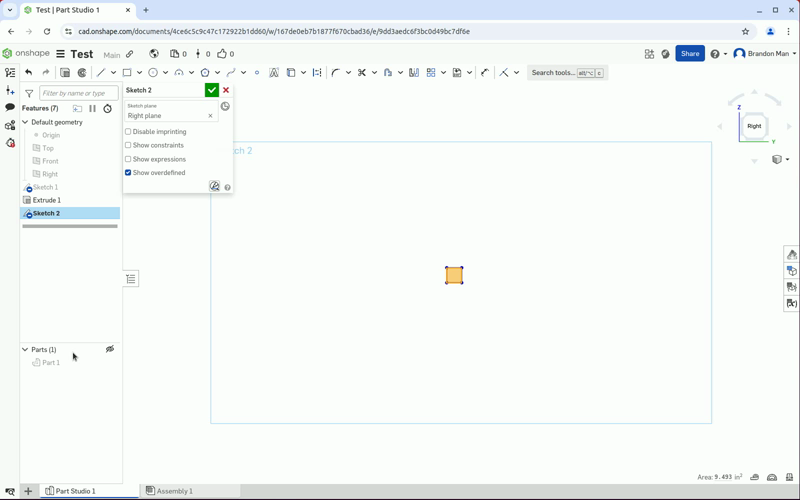
key(shift+e)
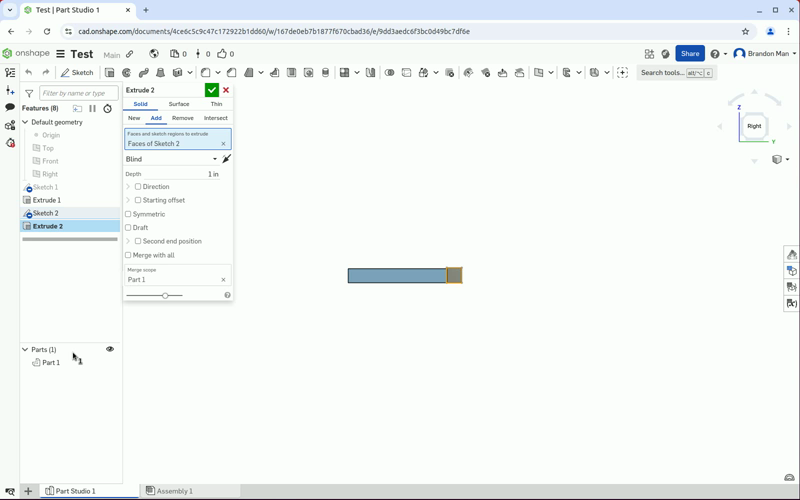
mouse_move(143, 106)
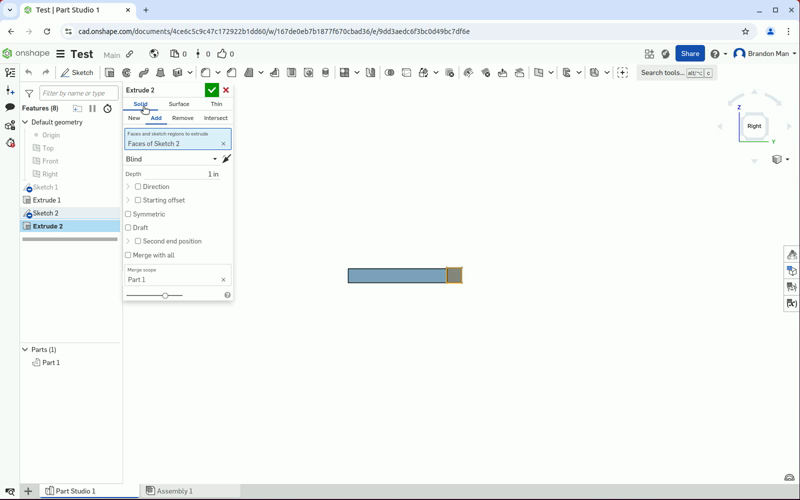
click(143, 106)
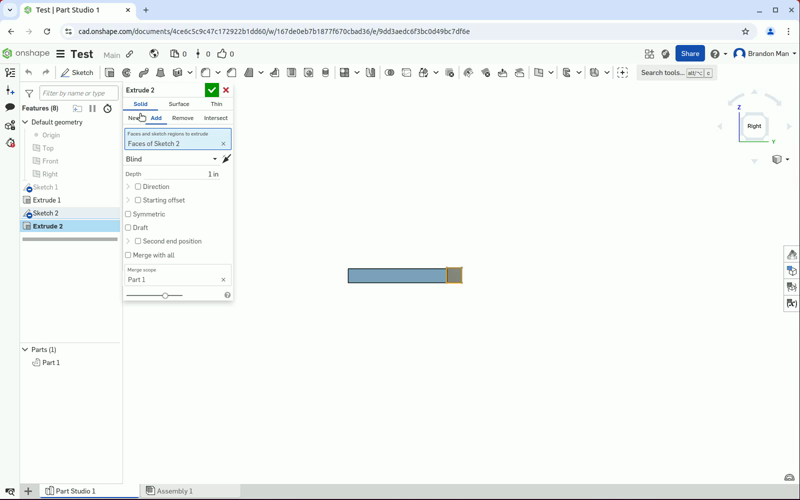
mouse_move(137, 120)
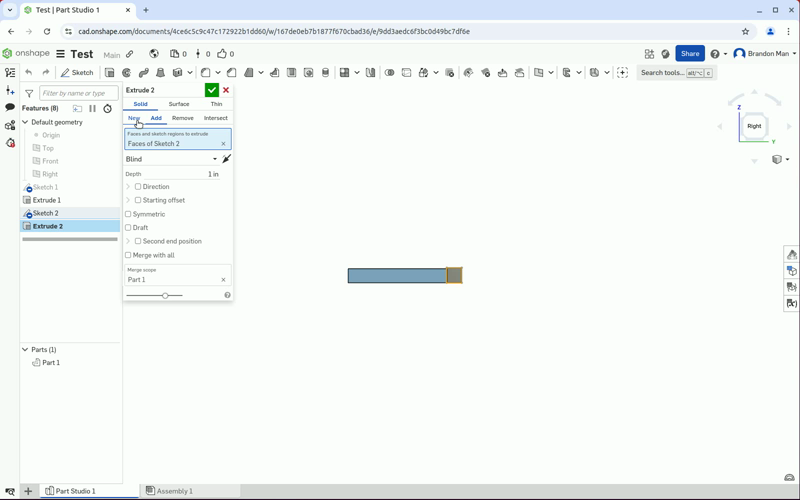
click(137, 120)
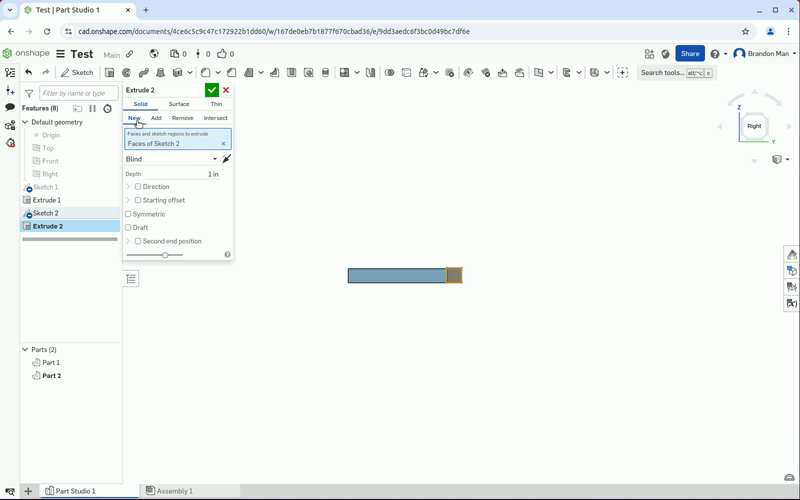
key(tab, 4)
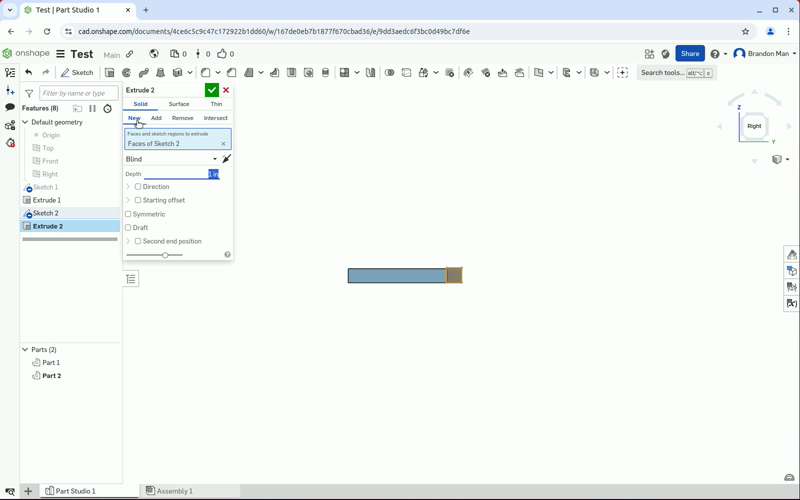
text(11.554)
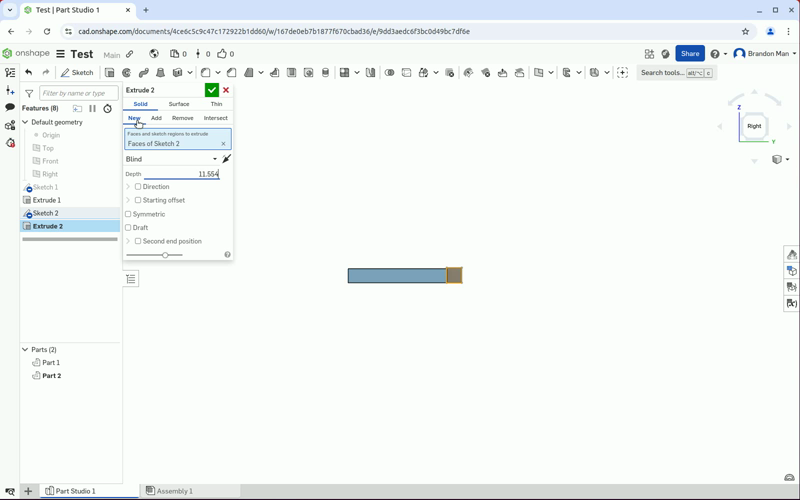
key(enter)
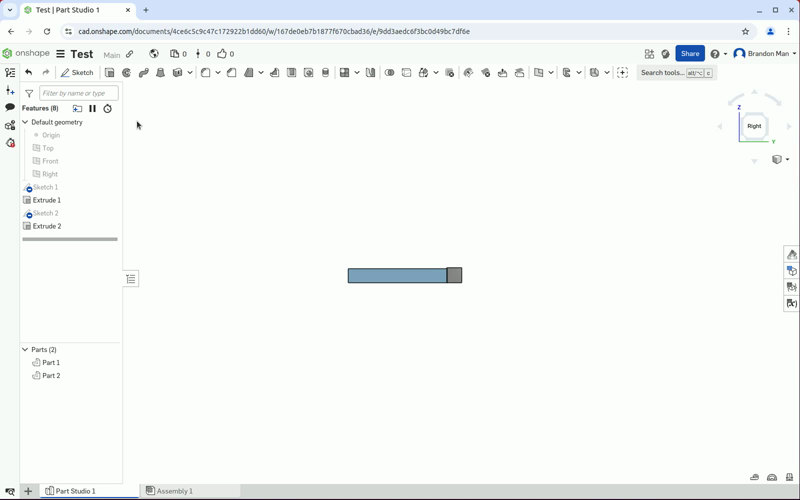
key(shift+h)
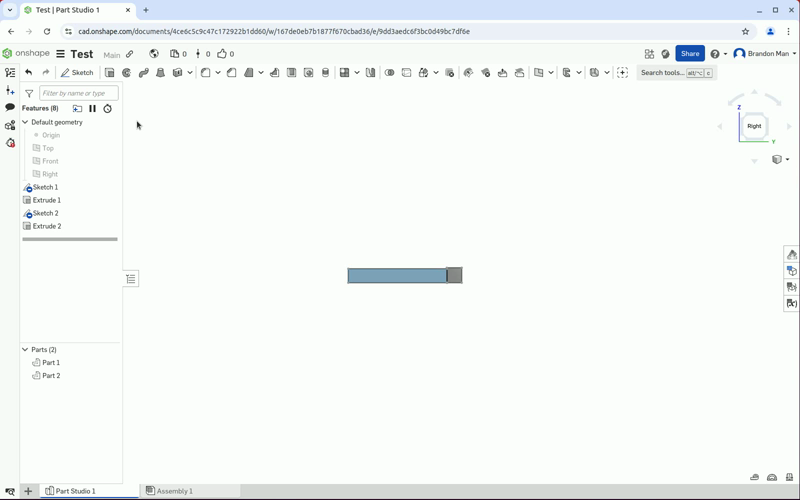
key(shift+h)
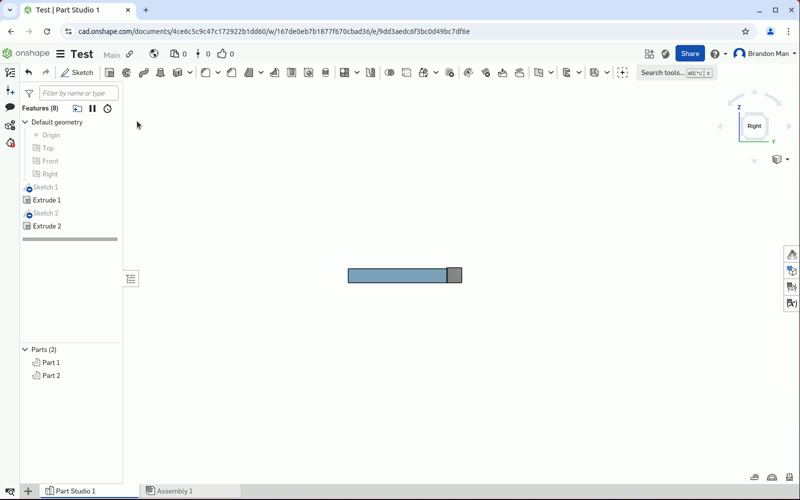
mouse_move(73, 189)
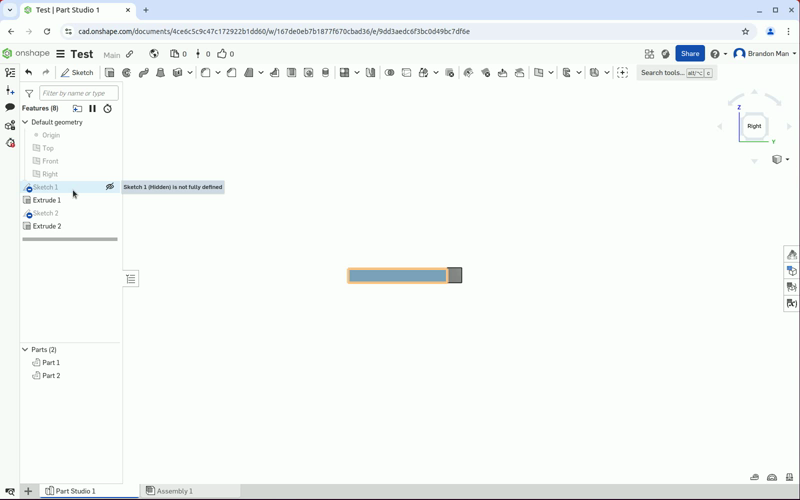
click(73, 189)
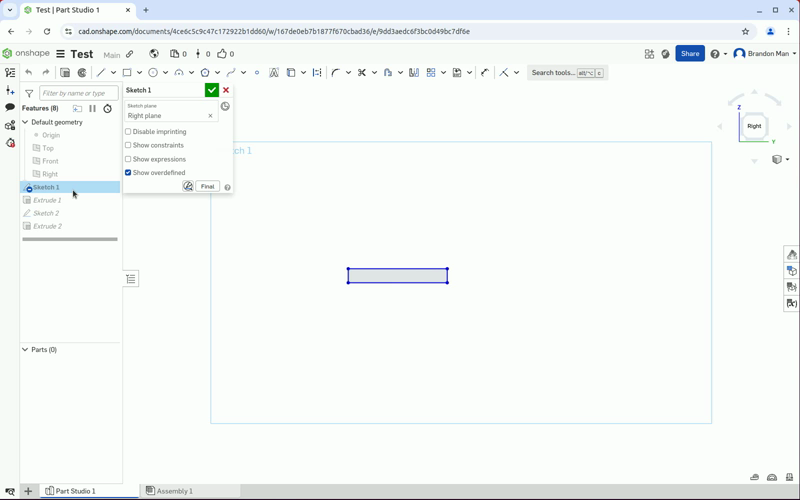
mouse_move(229, 92)
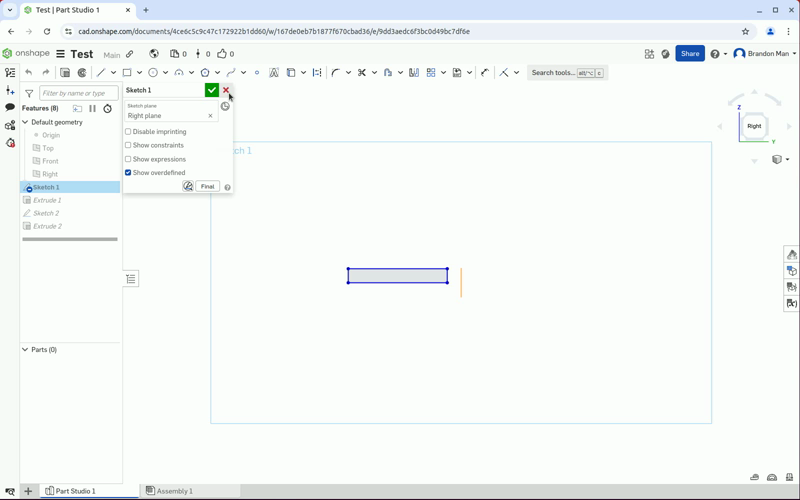
click(229, 92)
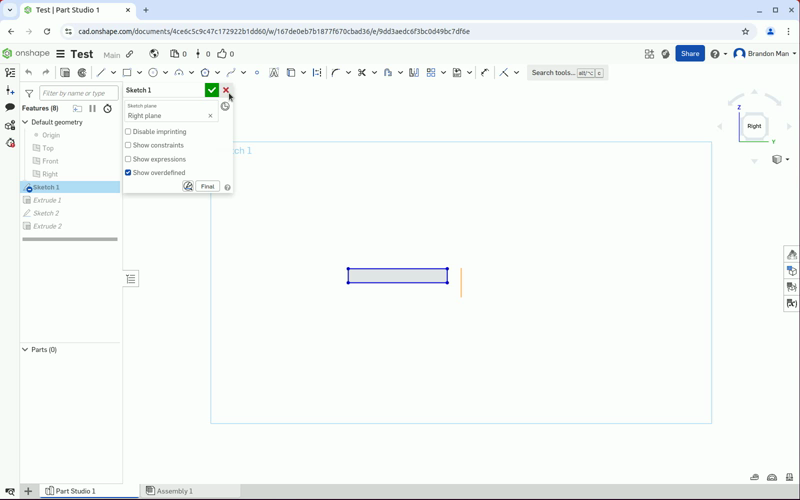
key(shift+s)
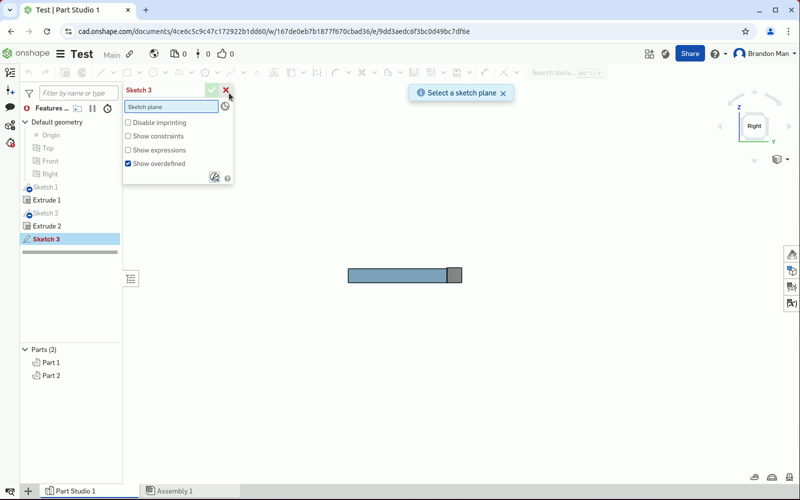
mouse_move(73, 176)
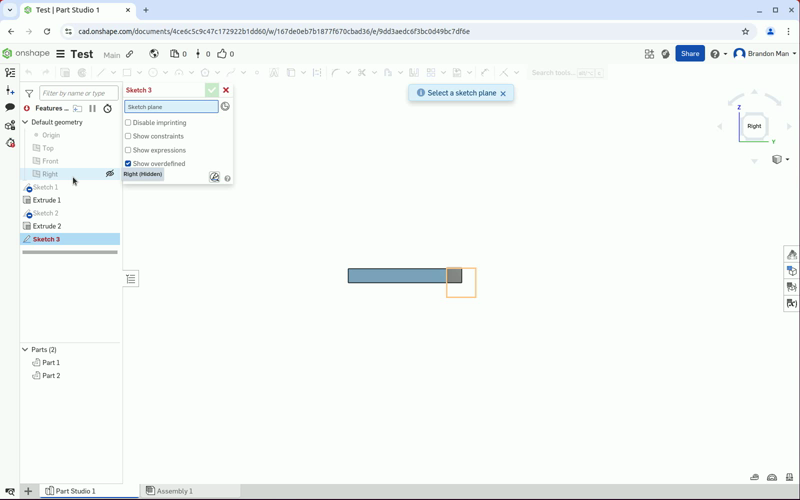
click(73, 176)
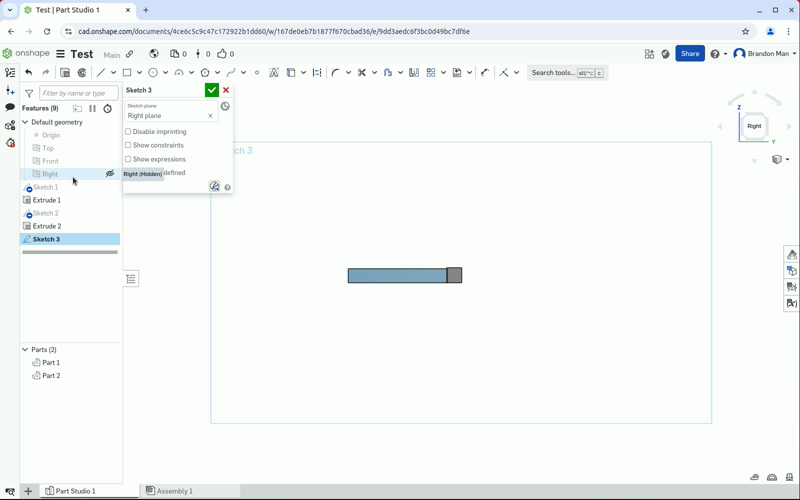
mouse_move(73, 352)
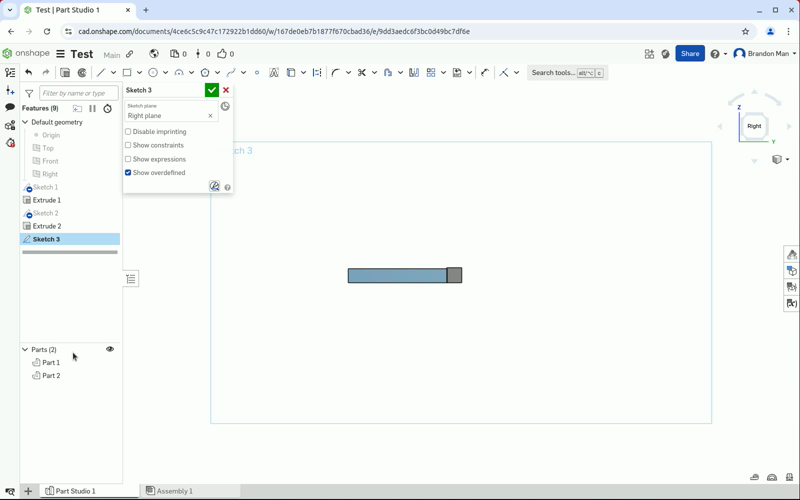
key(y)
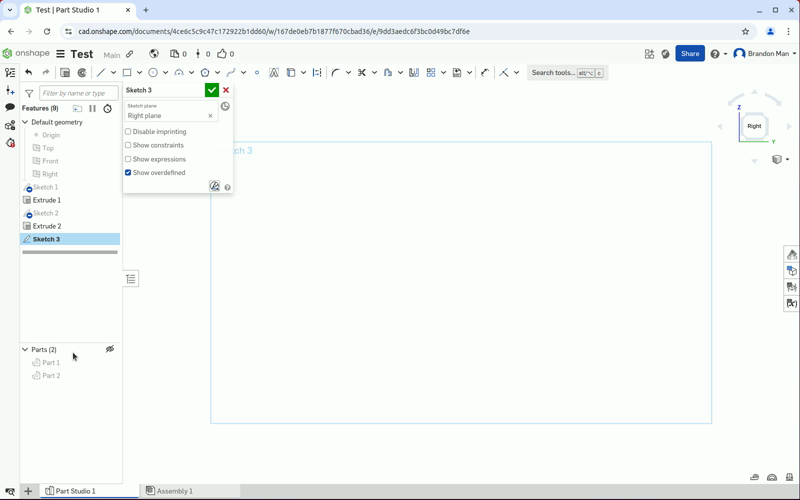
key(l)
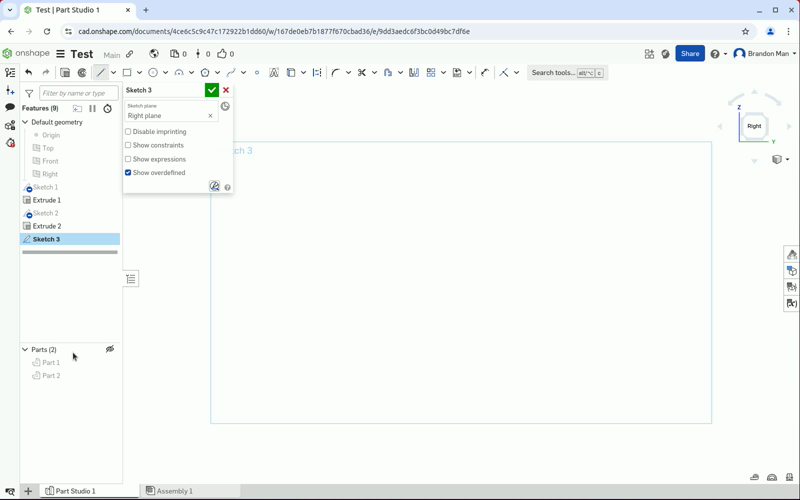
key_down(shift)
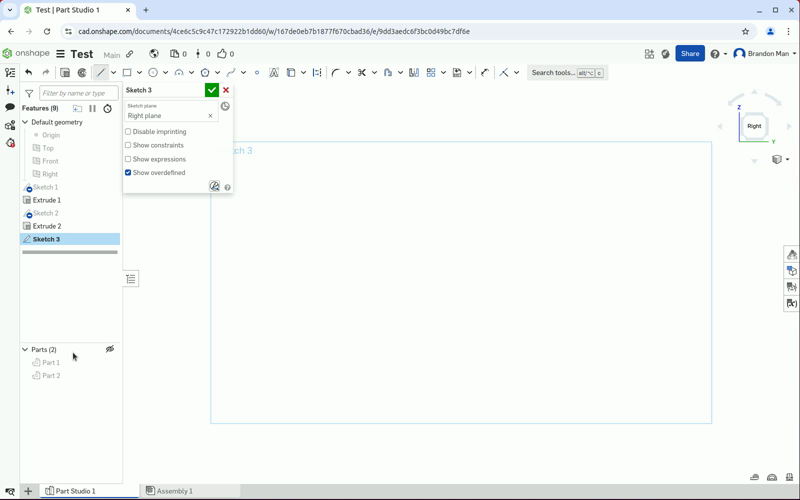
mouse_move(446, 268)
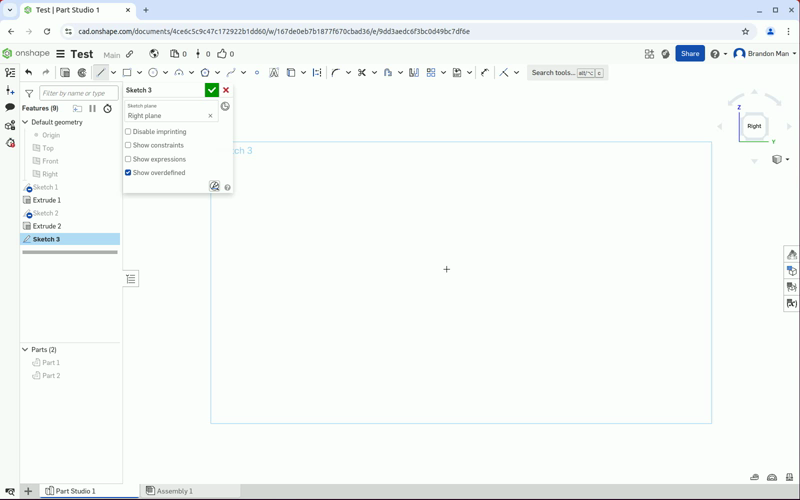
click(446, 268)
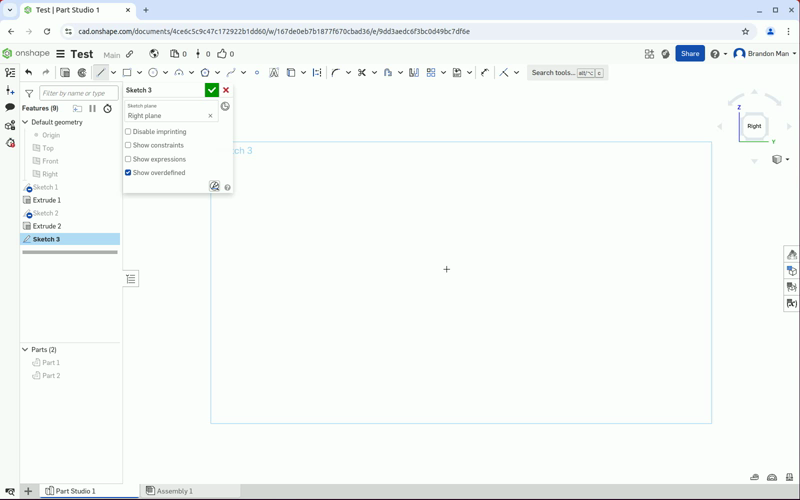
key_up(shift)
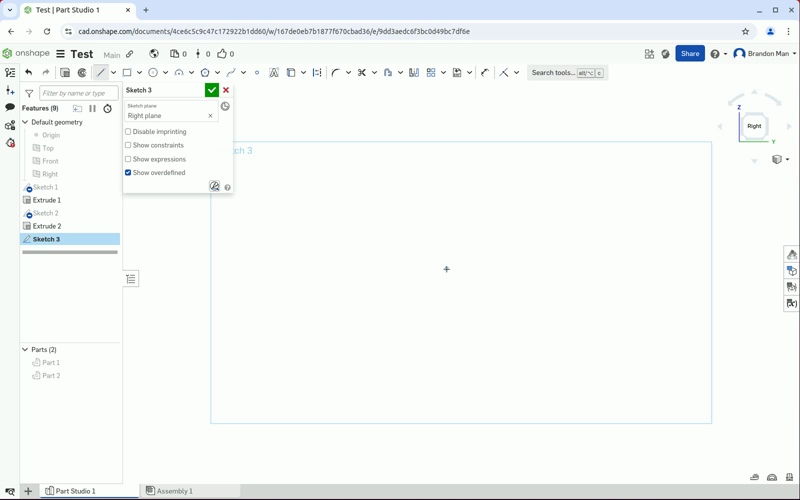
key_down(shift)
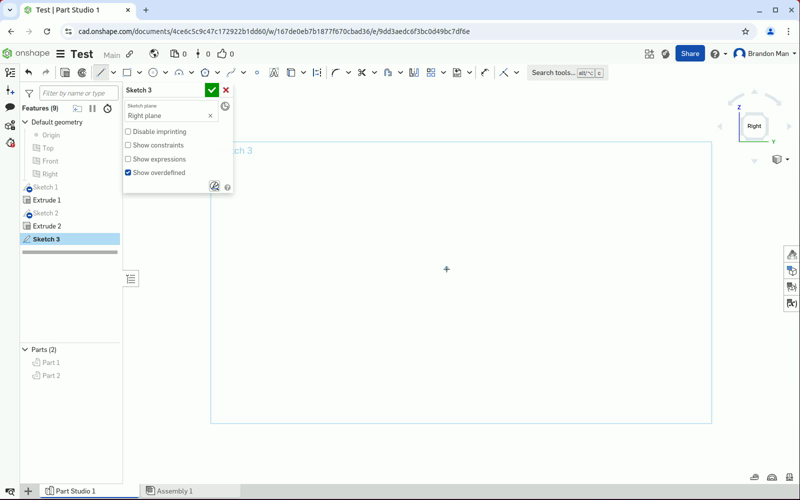
mouse_move(476, 268)
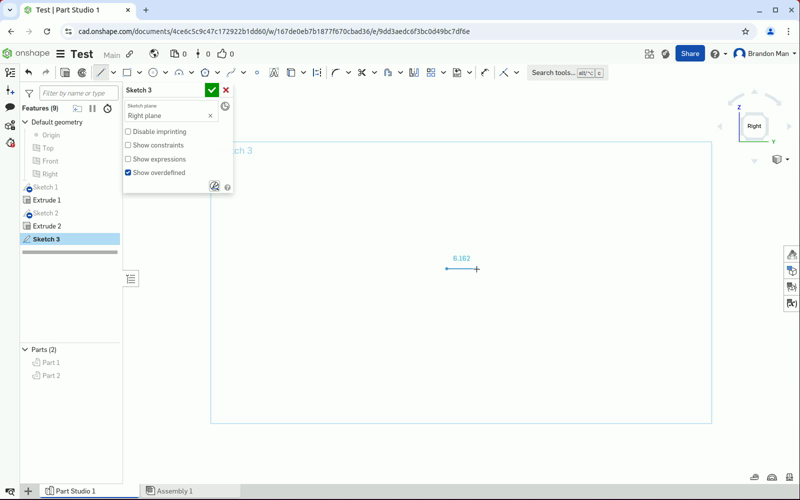
mouse_move(461, 268)
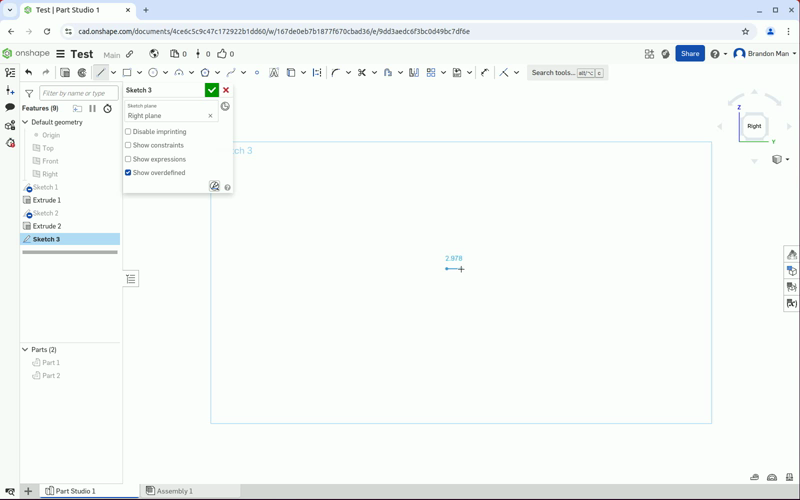
click(461, 268)
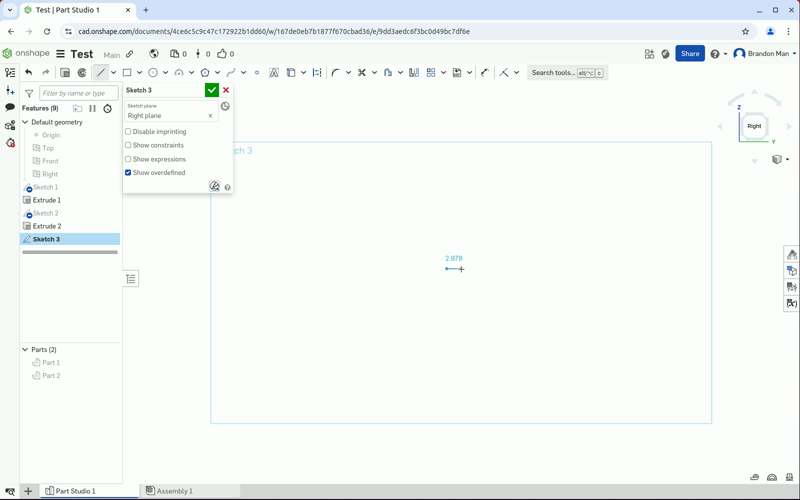
key_up(shift)
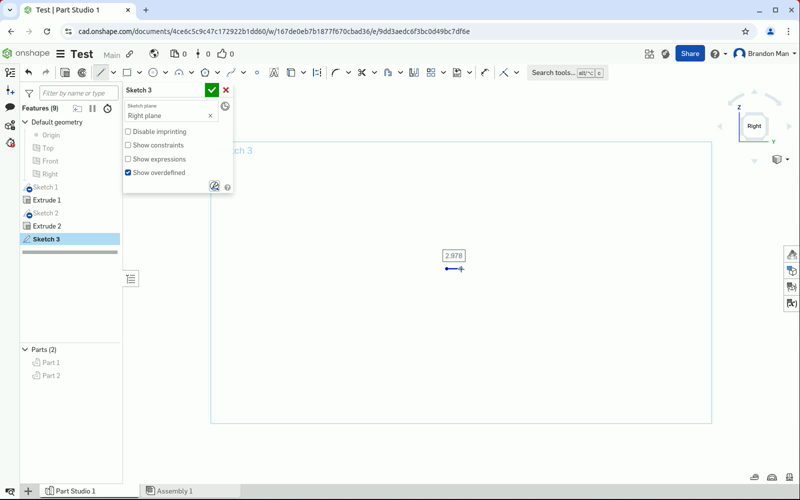
key_down(shift)
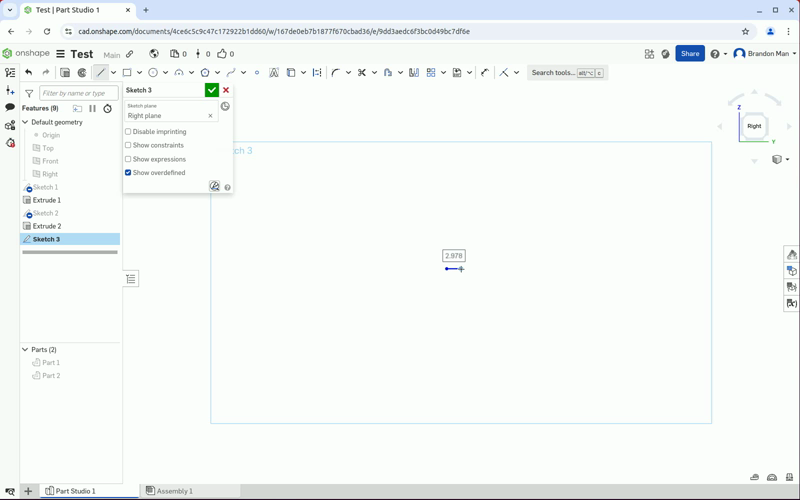
mouse_move(461, 170)
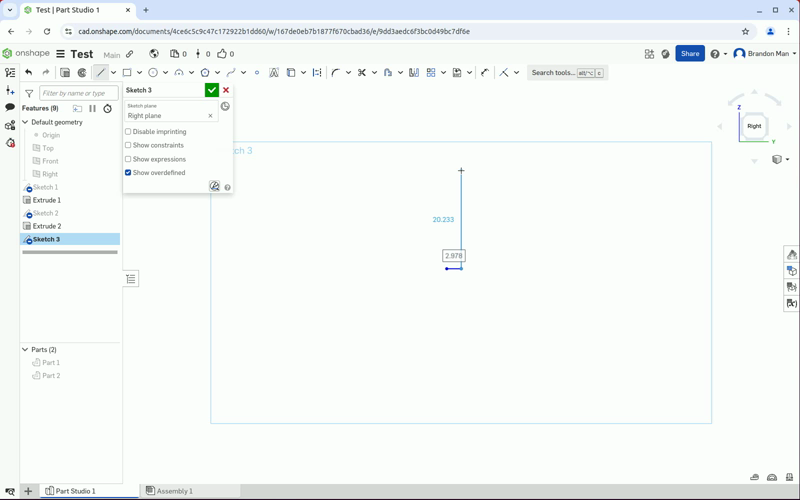
click(461, 170)
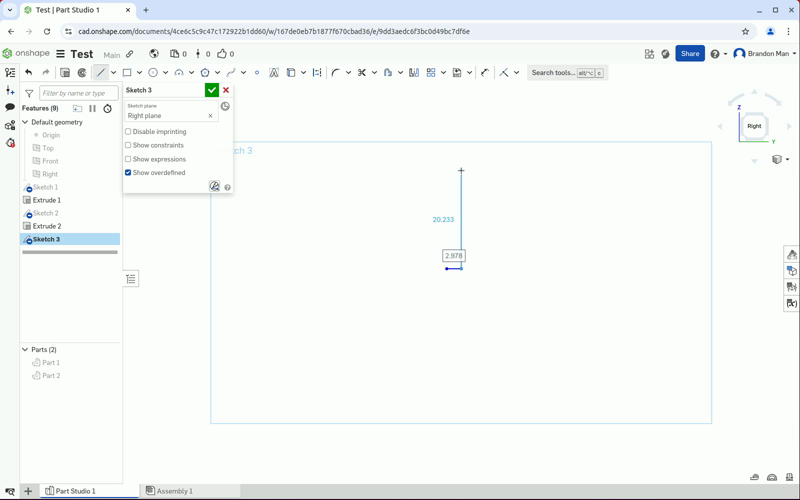
key_up(shift)
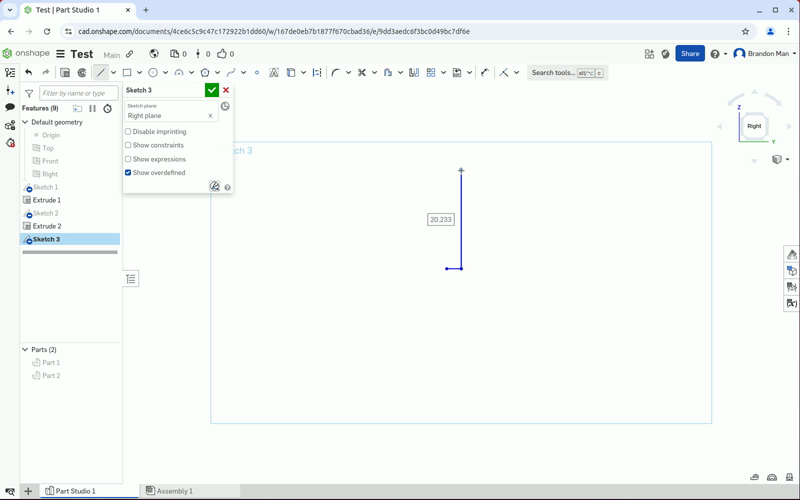
key_down(shift)
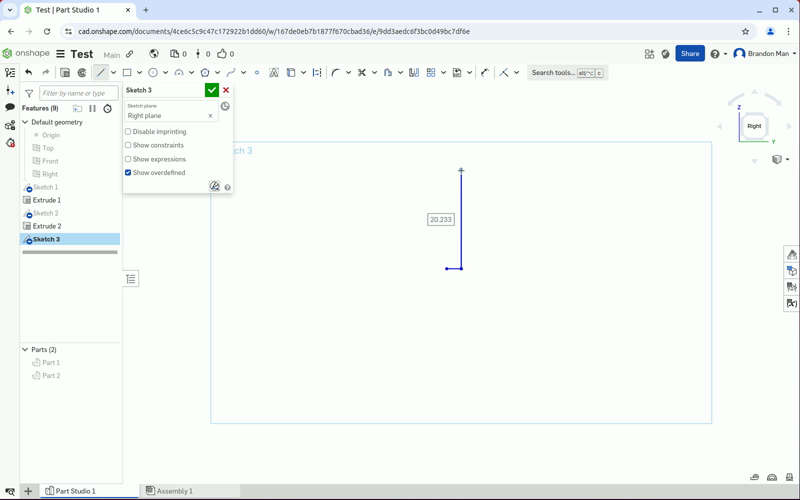
mouse_move(491, 170)
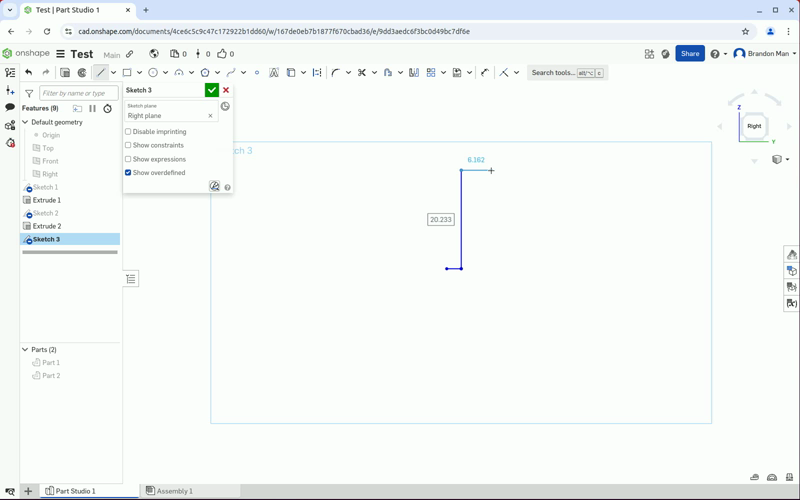
mouse_move(446, 170)
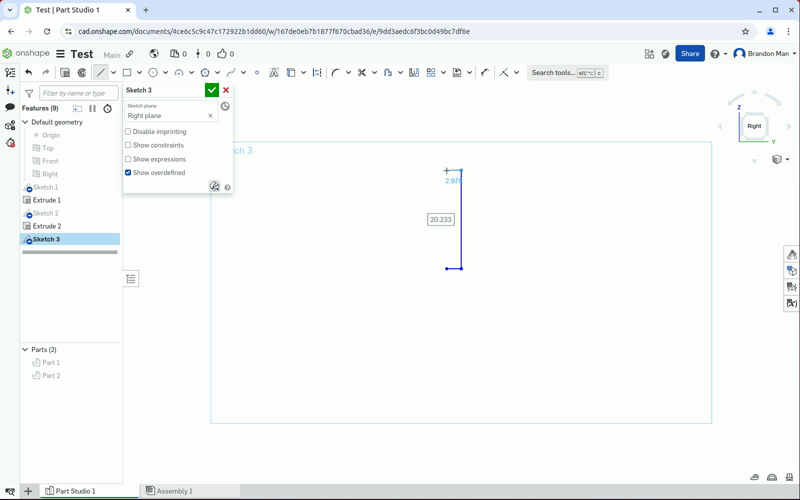
click(446, 170)
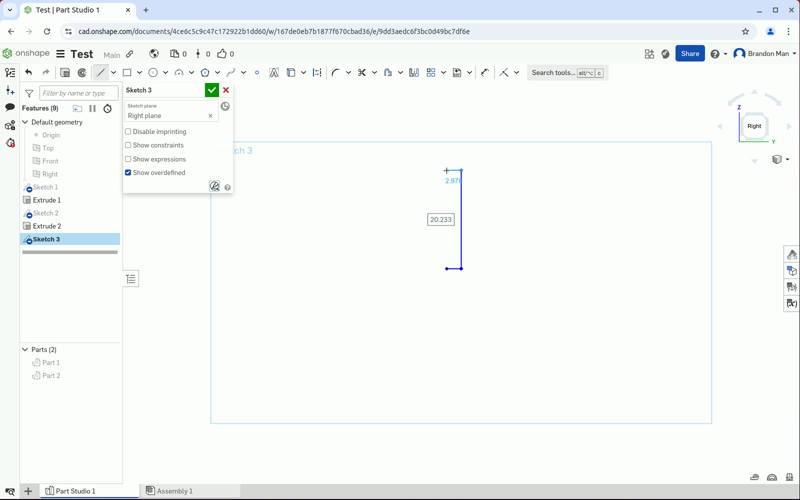
key_up(shift)
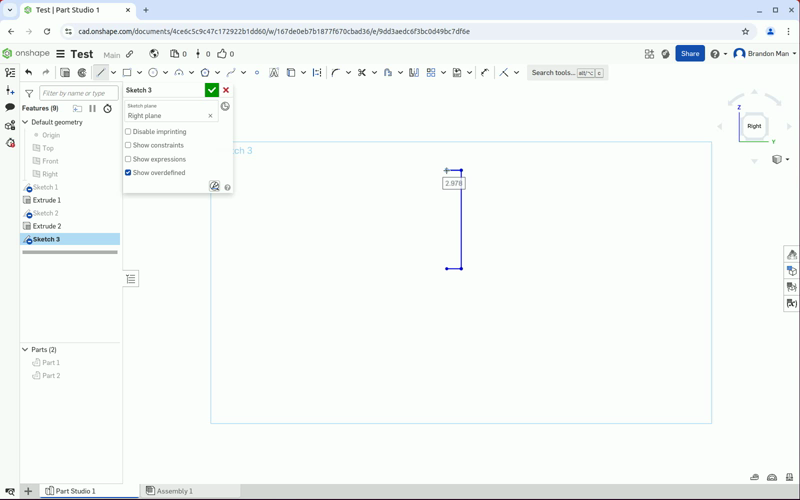
key_down(shift)
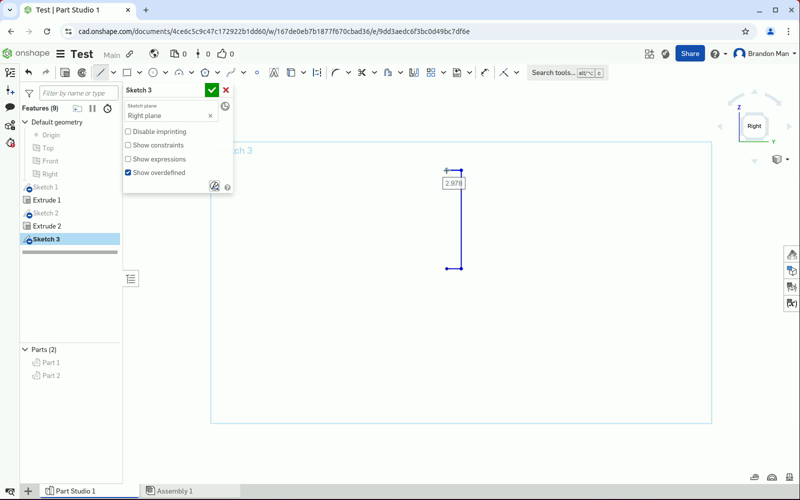
mouse_move(446, 268)
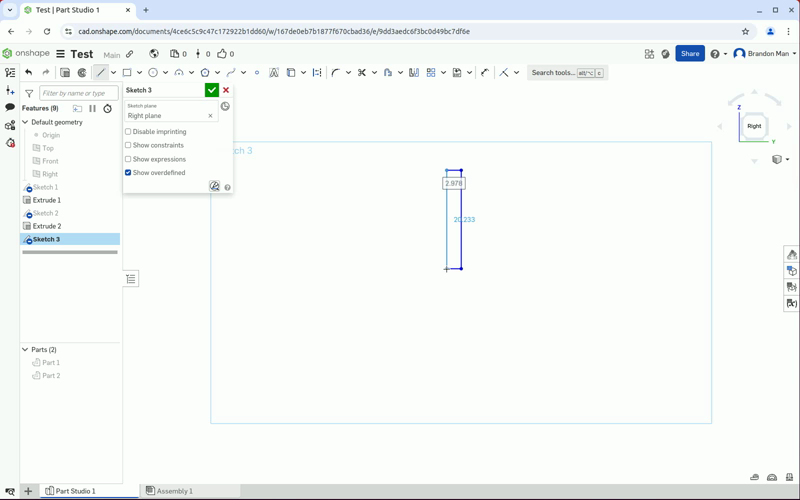
key_up(shift)
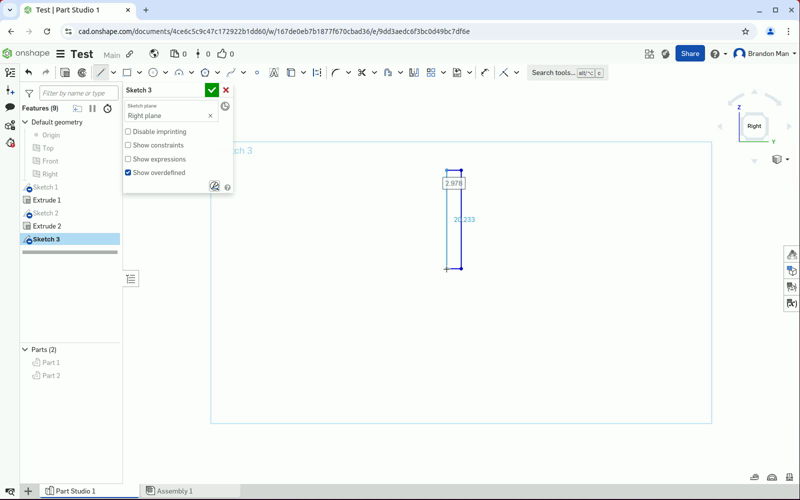
click(446, 268)
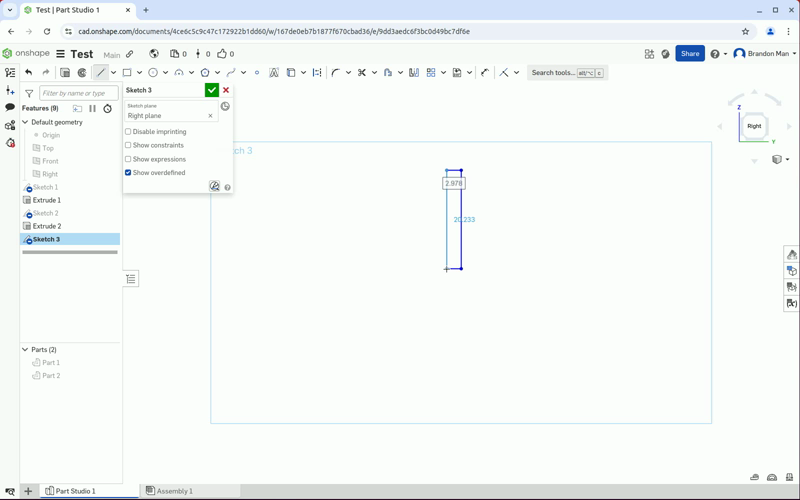
key(esc)
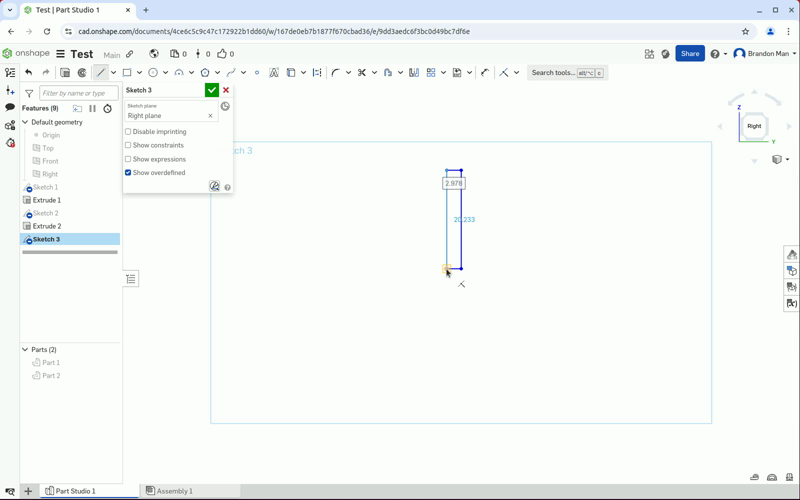
mouse_move(447, 208)
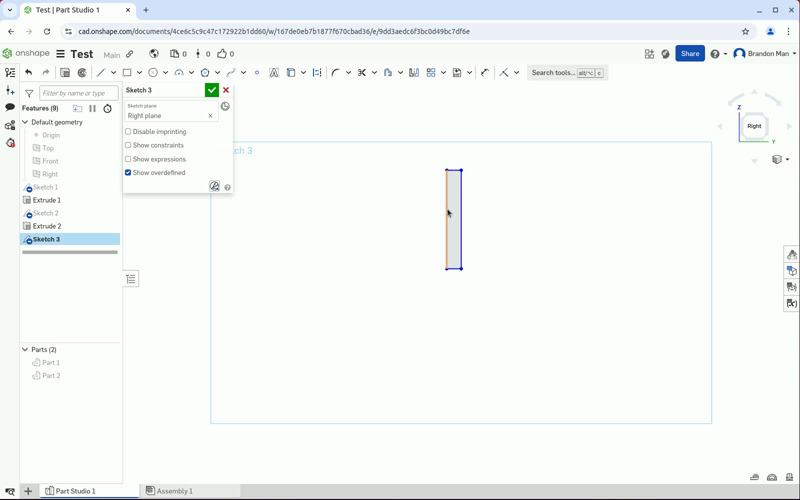
scroll(6)
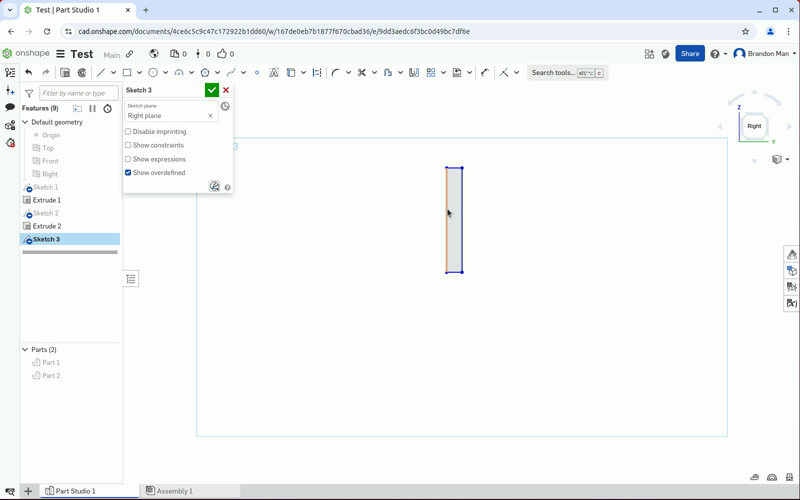
scroll(6)
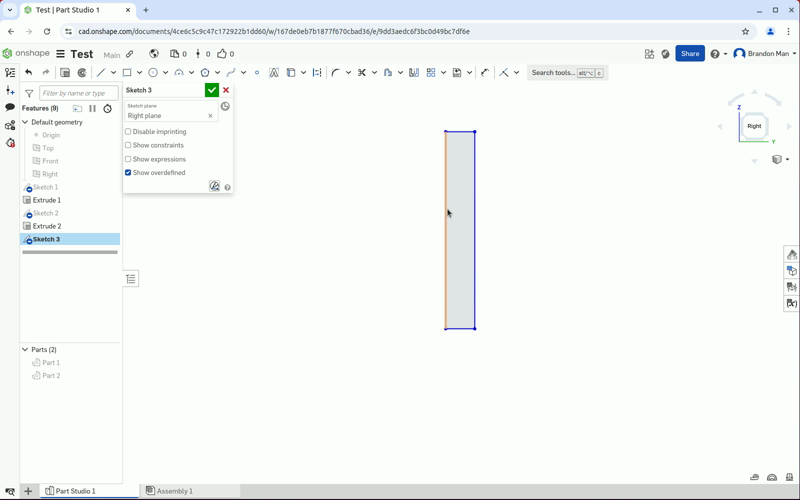
scroll(6)
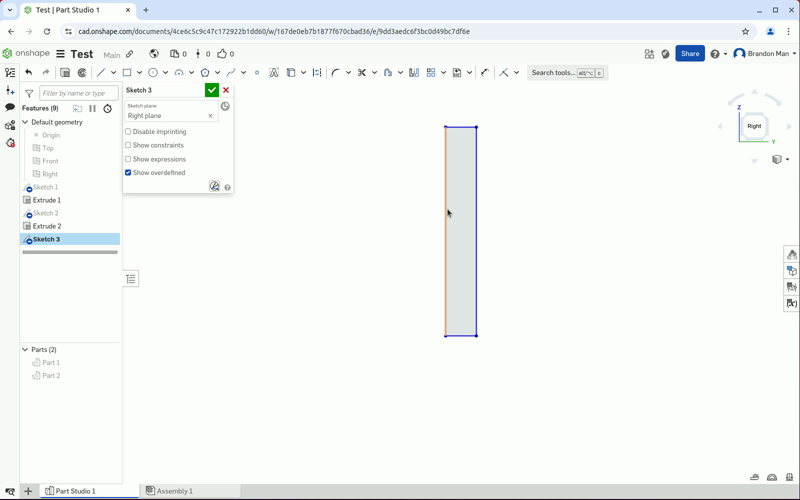
scroll(6)
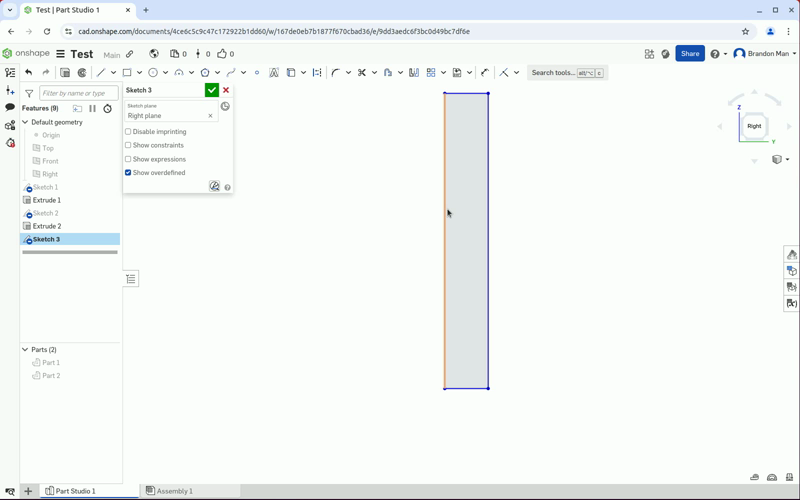
scroll(6)
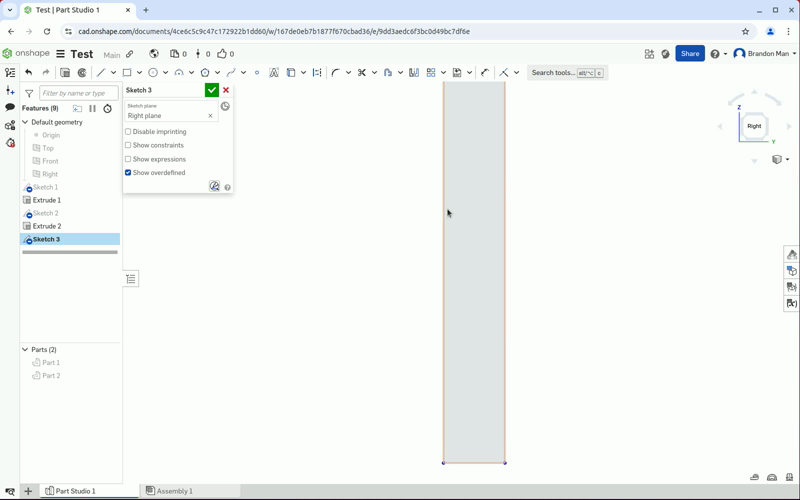
scroll(6)
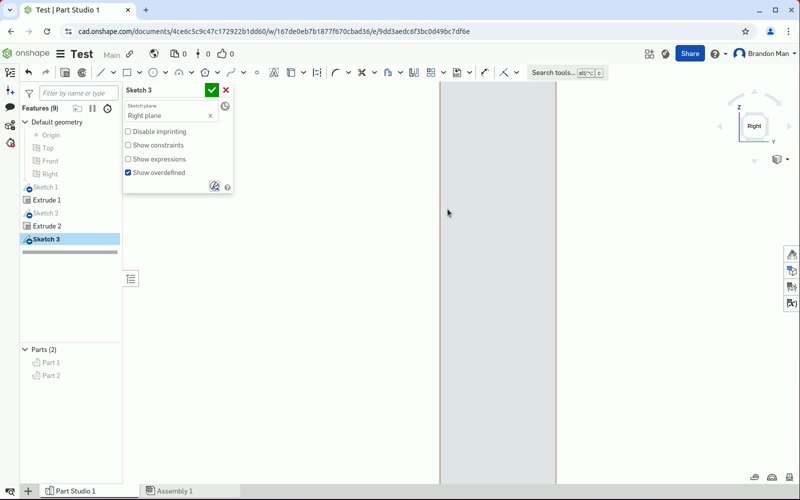
scroll(6)
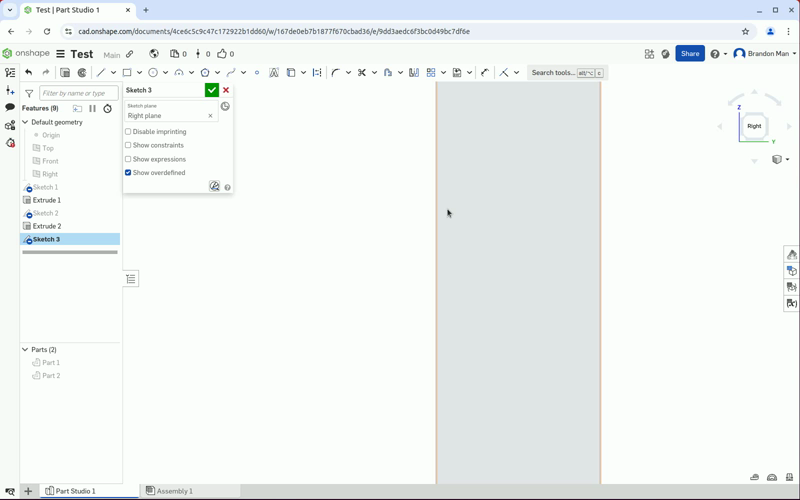
click(447, 208)
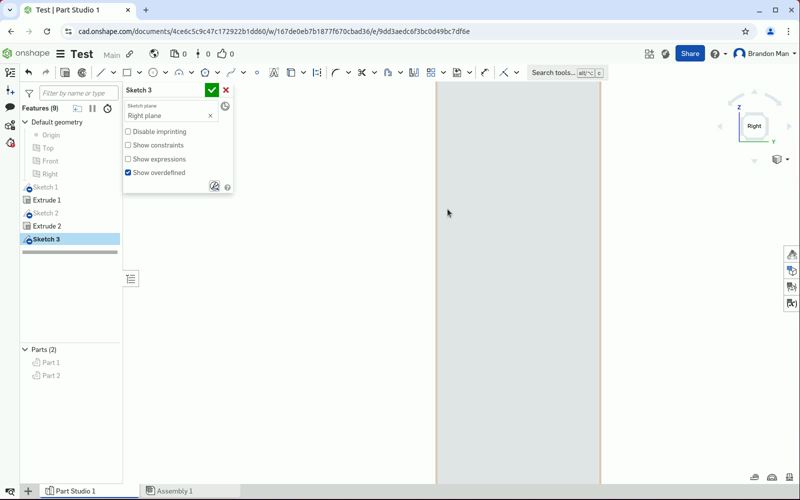
scroll(-6)
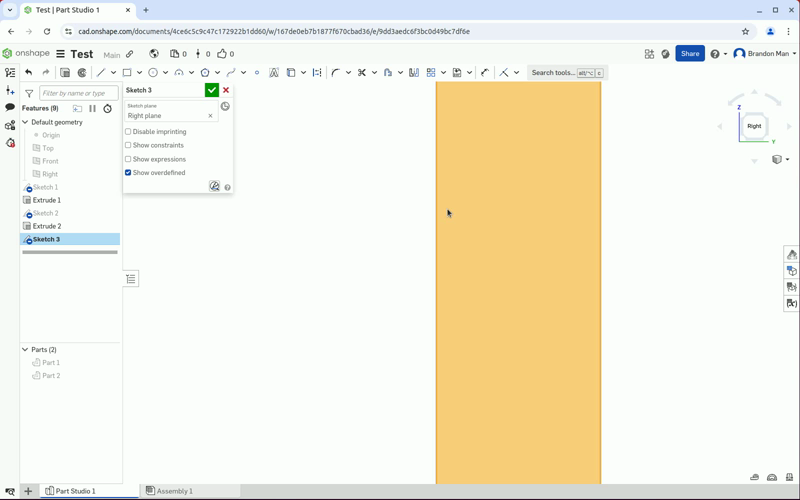
scroll(-6)
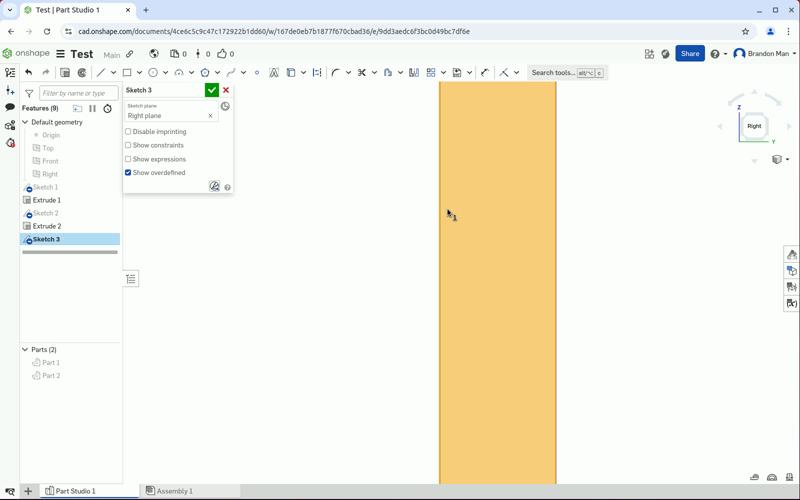
scroll(-6)
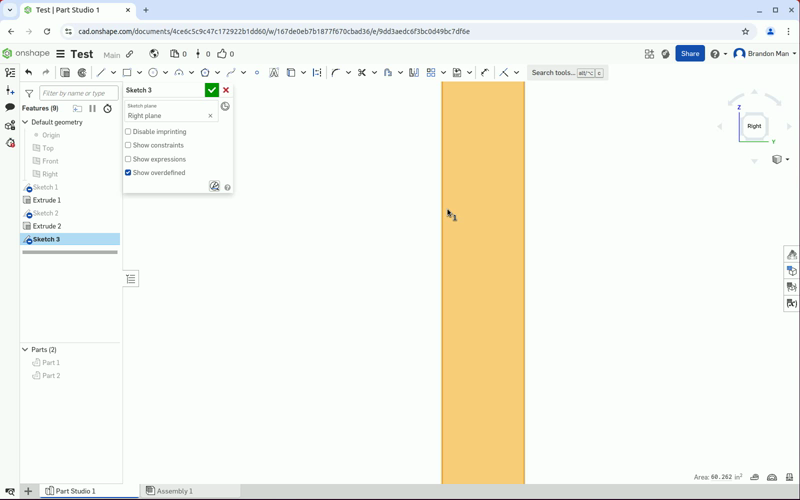
scroll(-6)
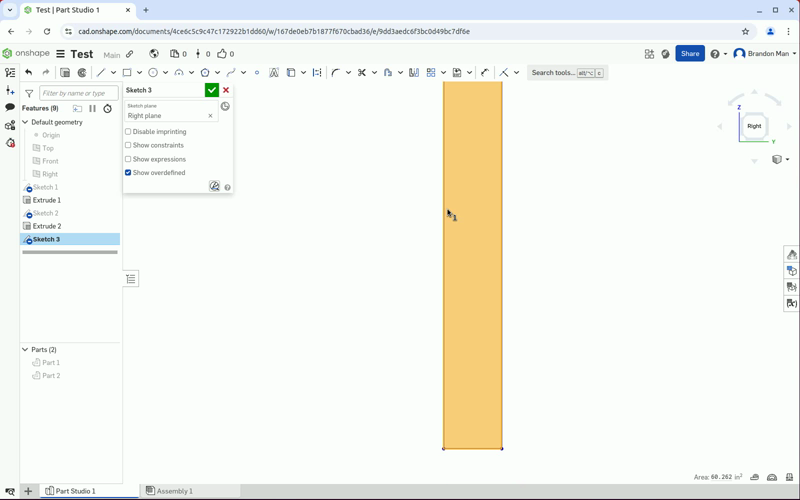
scroll(-6)
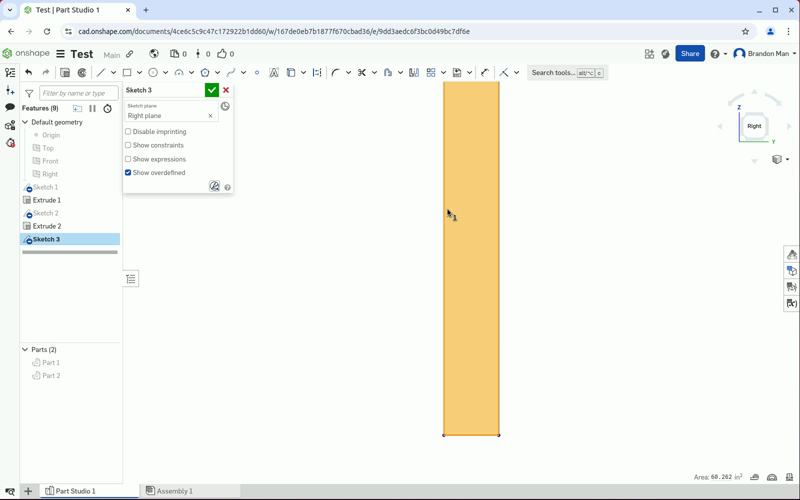
scroll(-6)
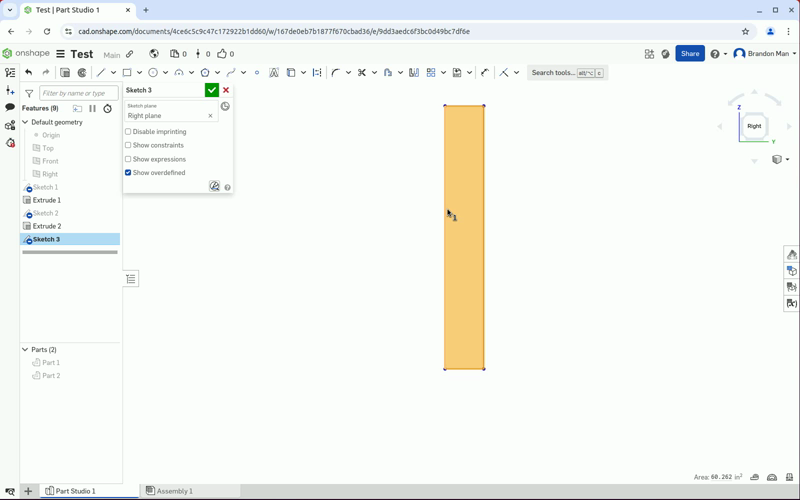
scroll(-6)
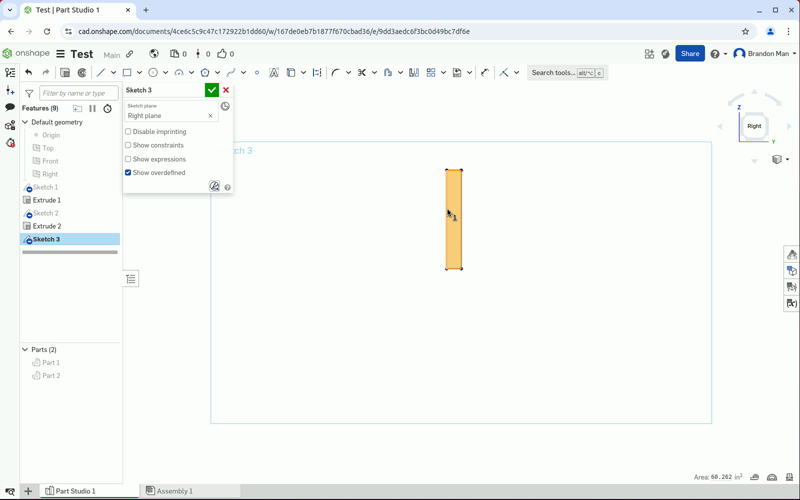
mouse_move(73, 352)
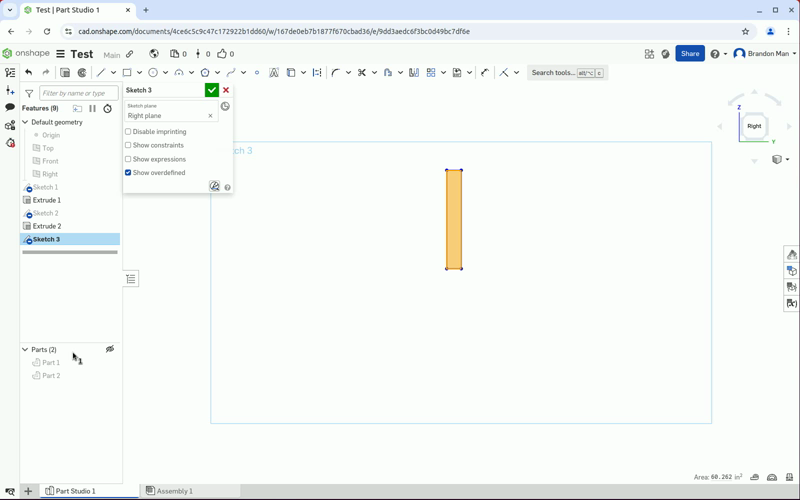
key(shift+y)
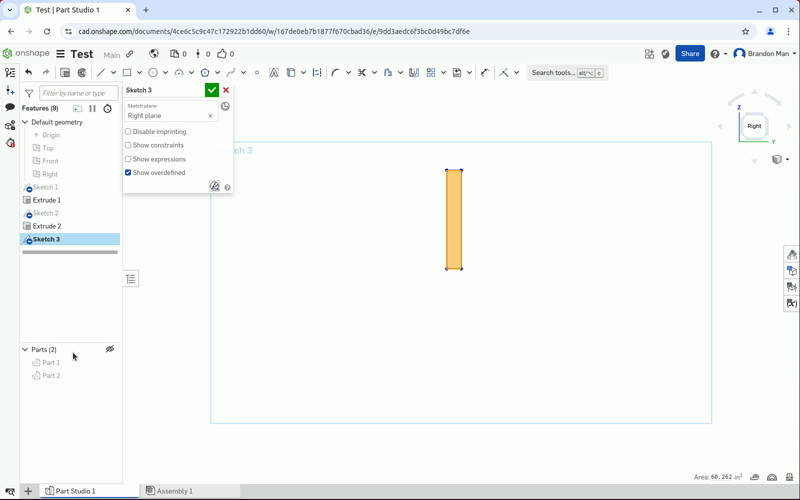
key(shift+e)
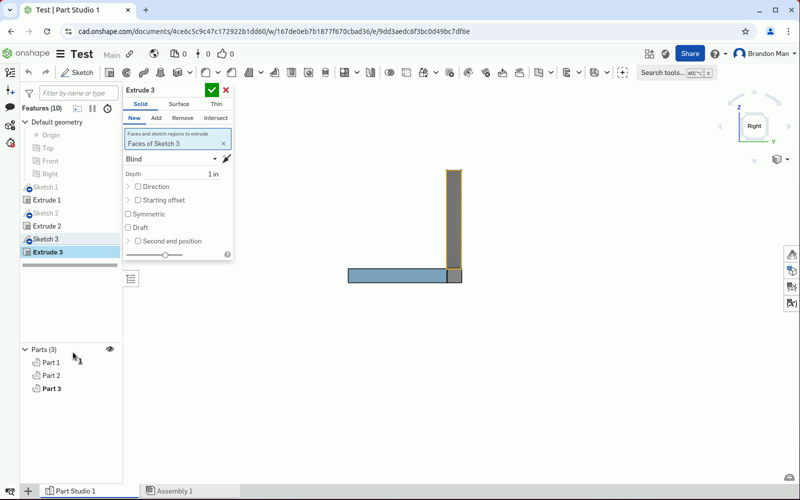
mouse_move(143, 106)
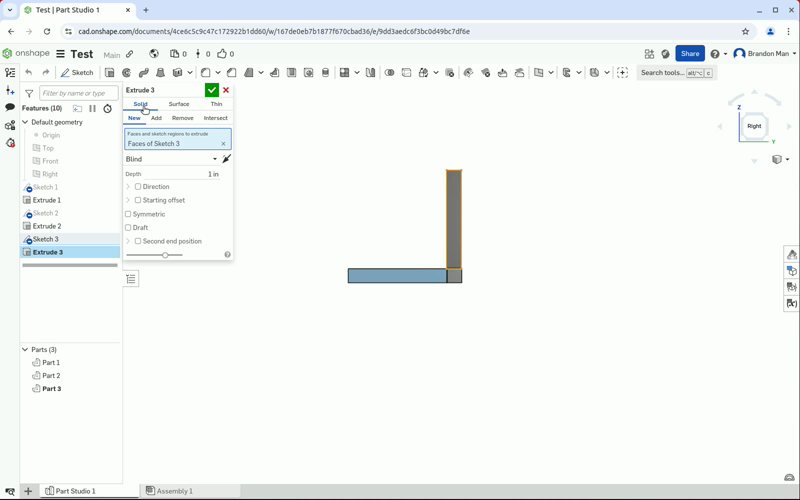
click(143, 106)
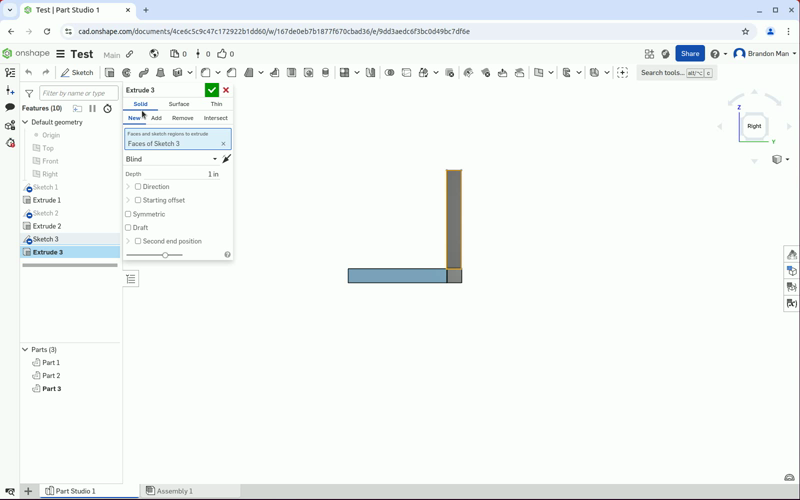
mouse_move(137, 120)
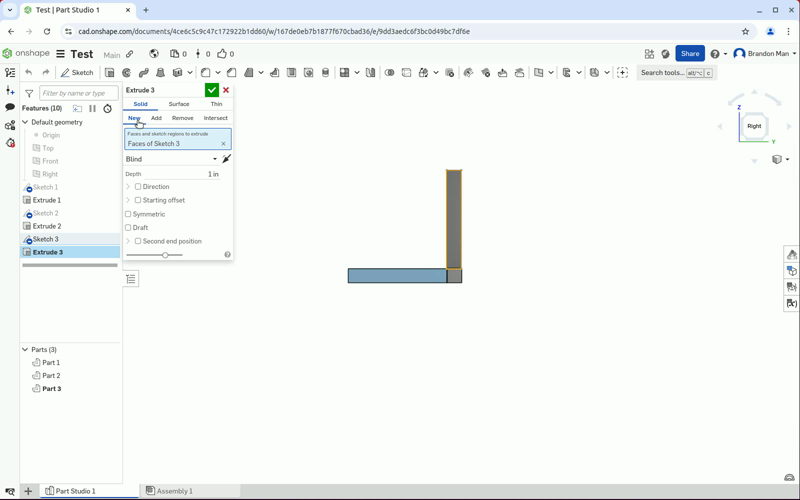
click(137, 120)
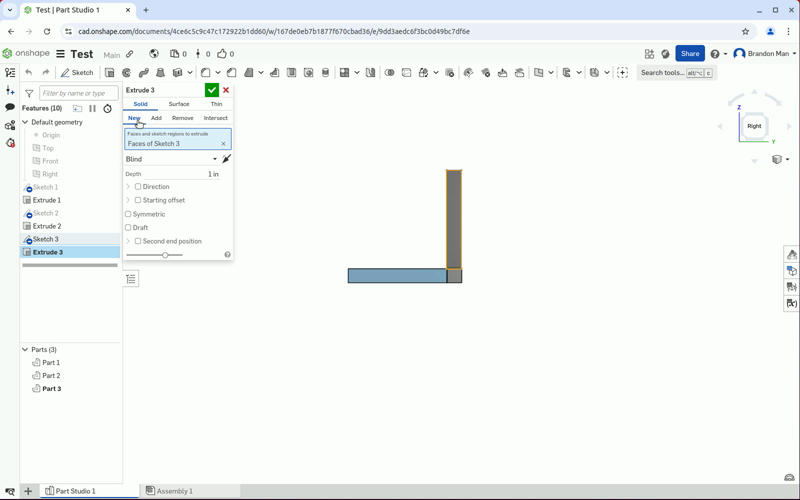
key(tab, 4)
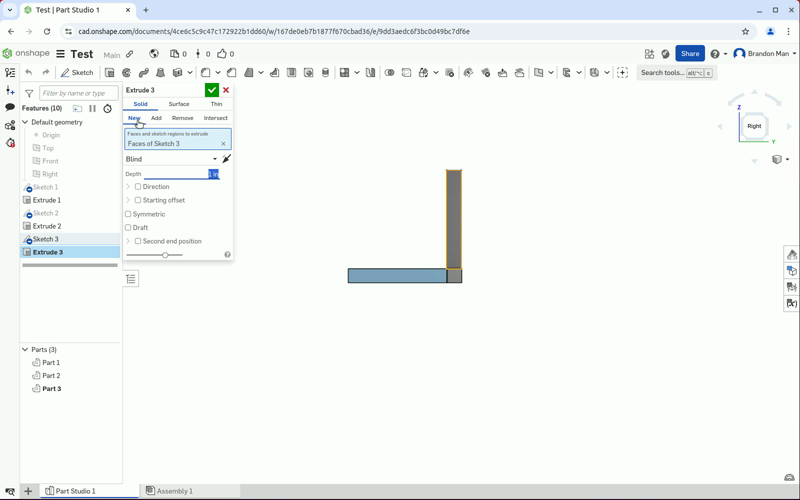
text(11.554)
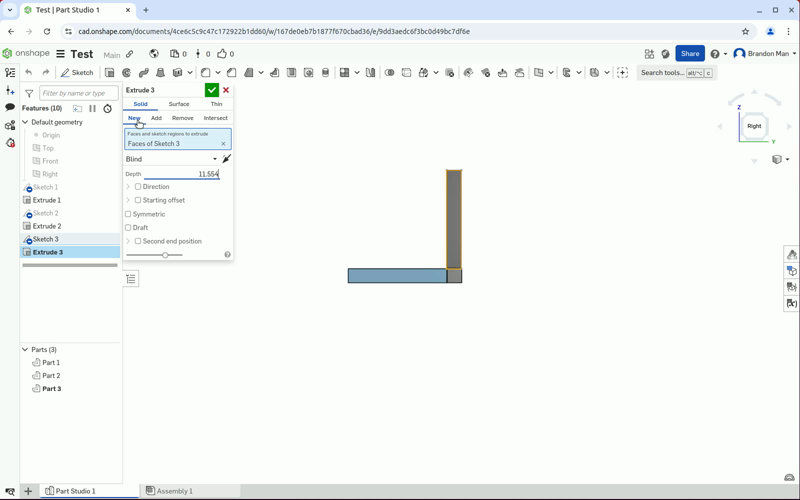
key(enter)
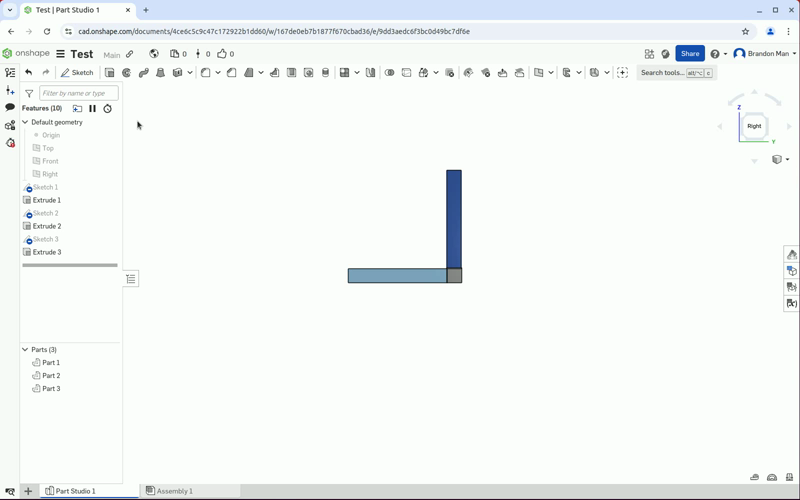
key(shift+h)
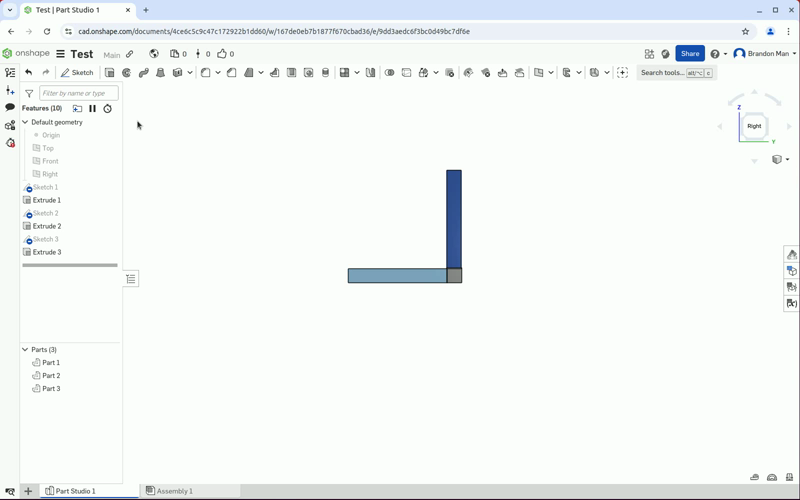
key(shift+h)
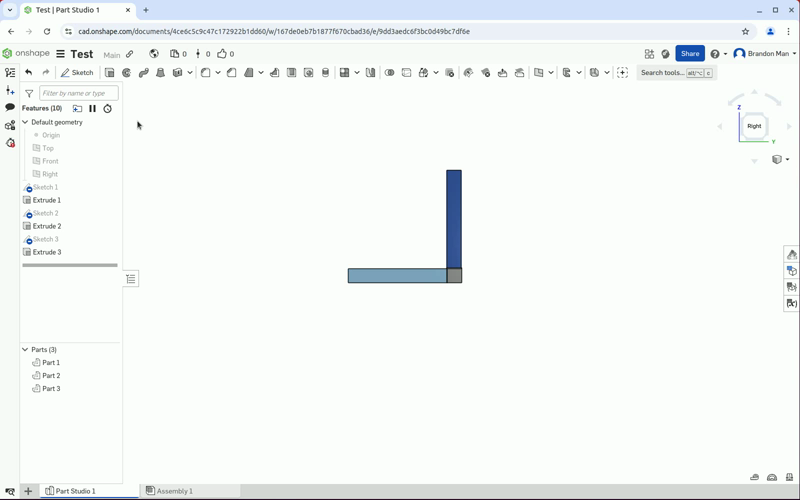
mouse_move(73, 189)
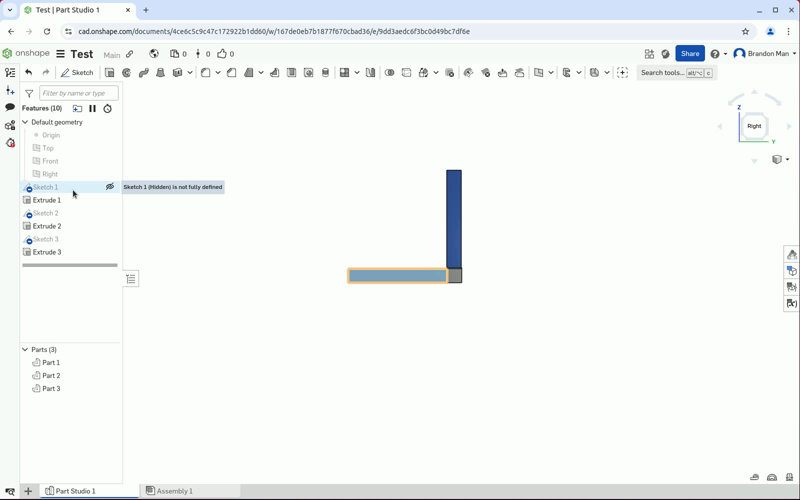
click(73, 189)
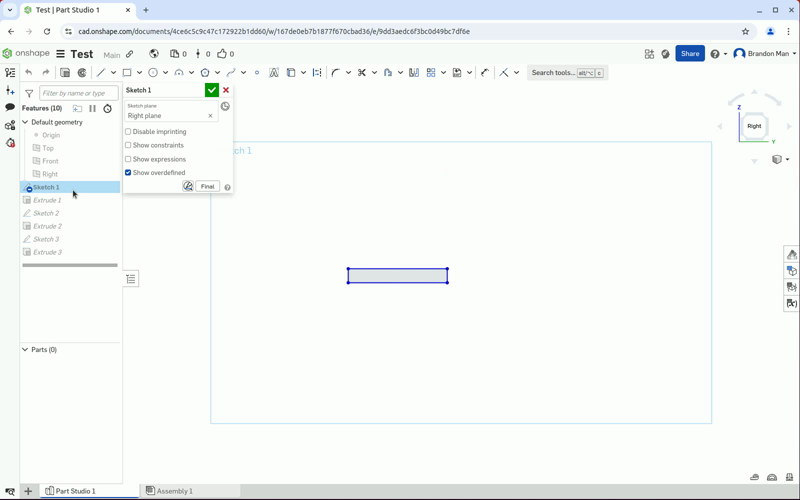
mouse_move(229, 92)
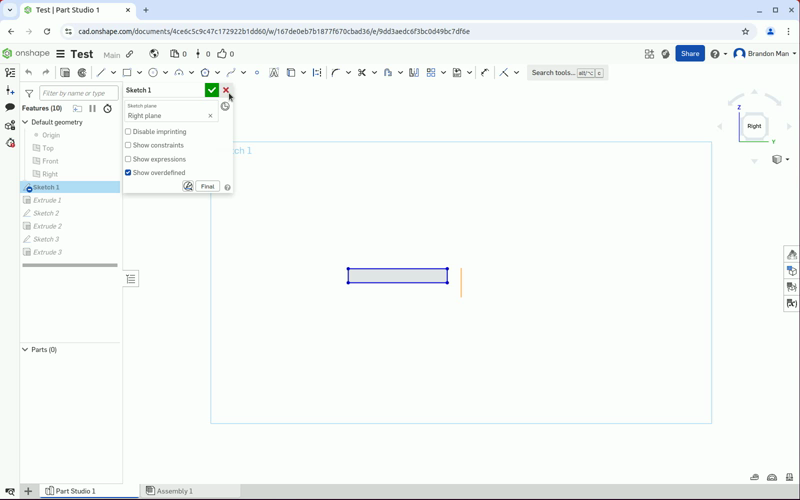
click(229, 92)
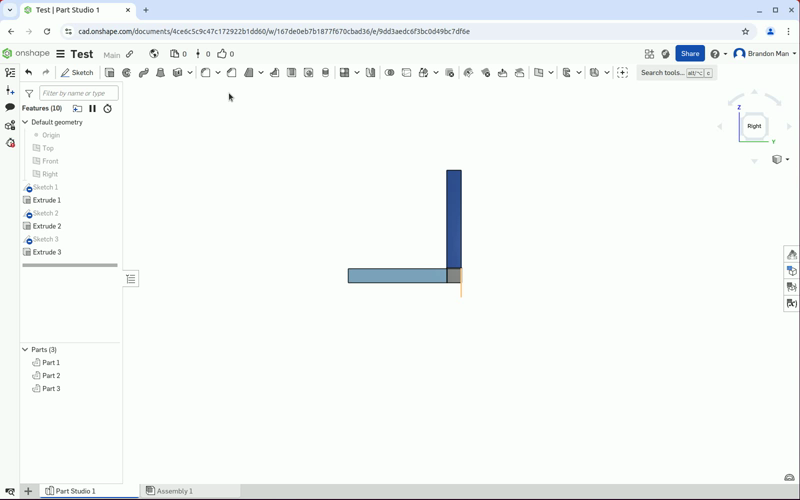
mouse_move(73, 352)
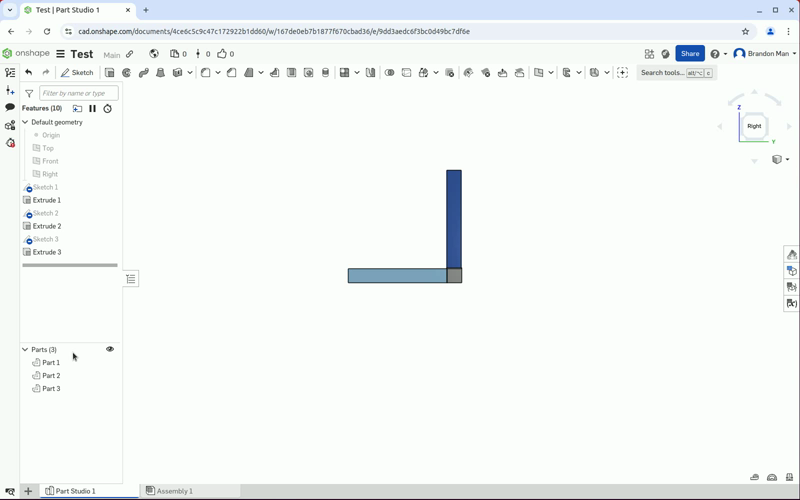
key(y)
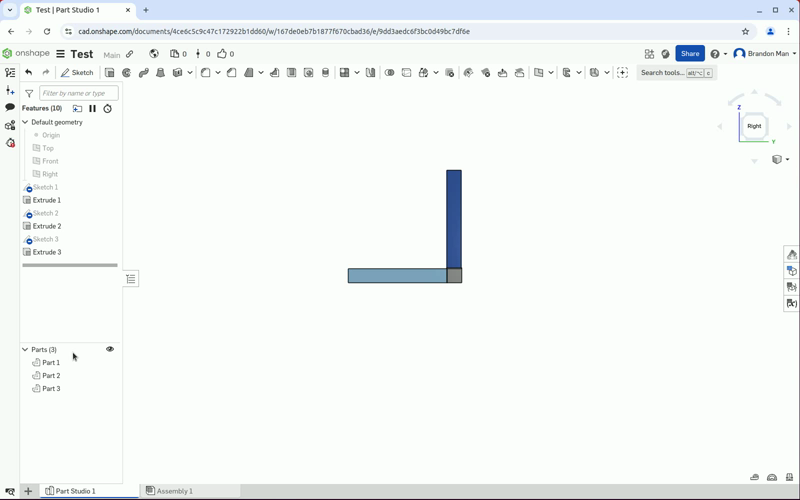
key(shift+p)
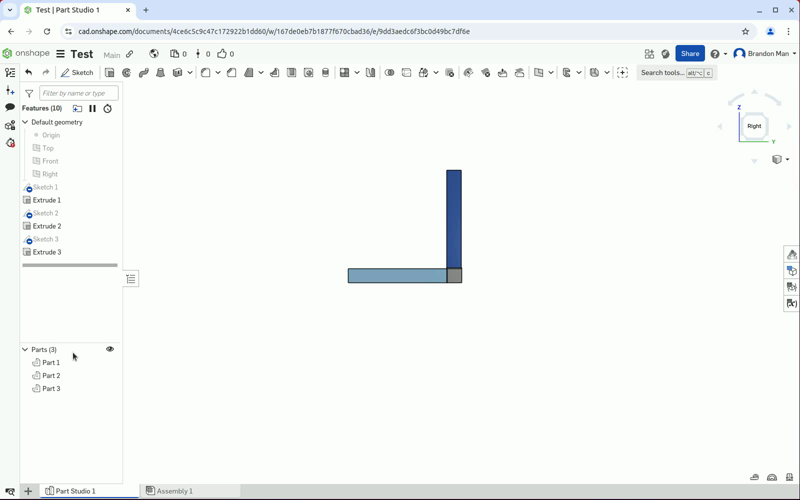
key(space)
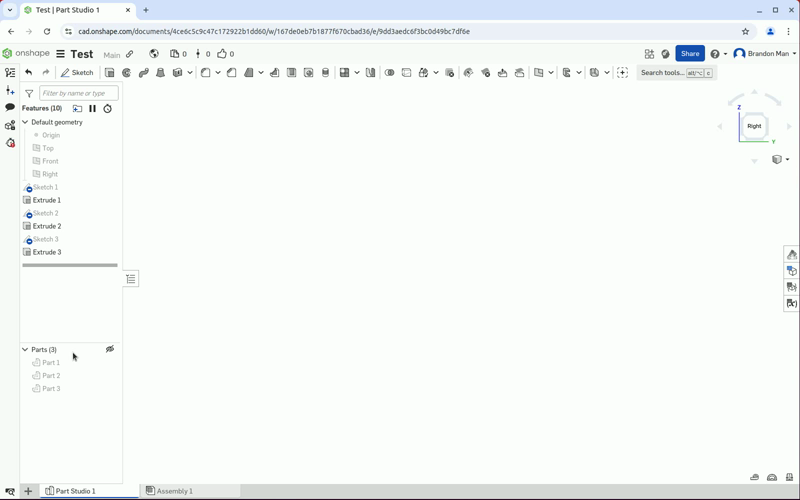
key_down(shift)
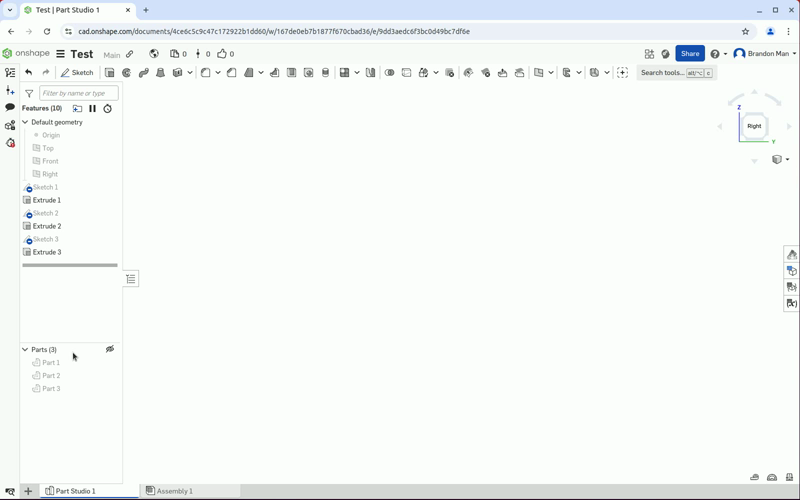
key(right)
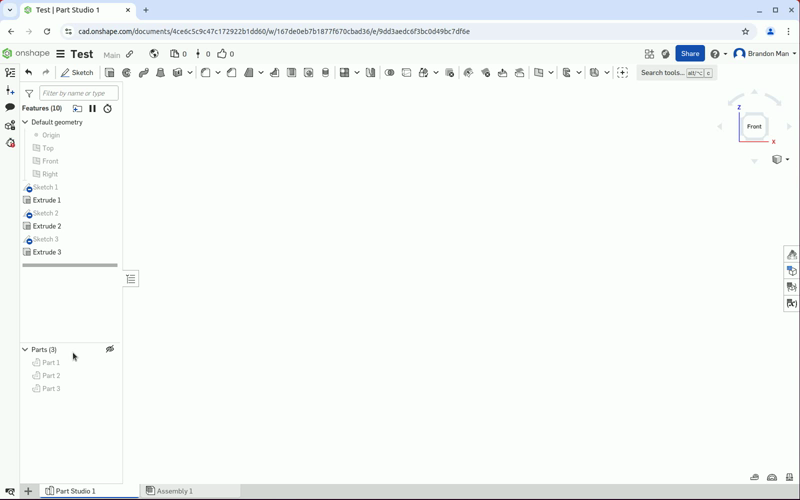
key_up(shift)
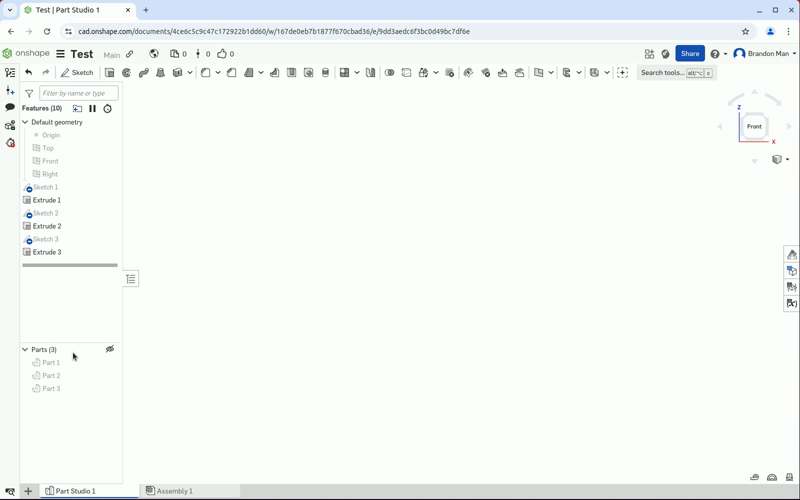
key(space)
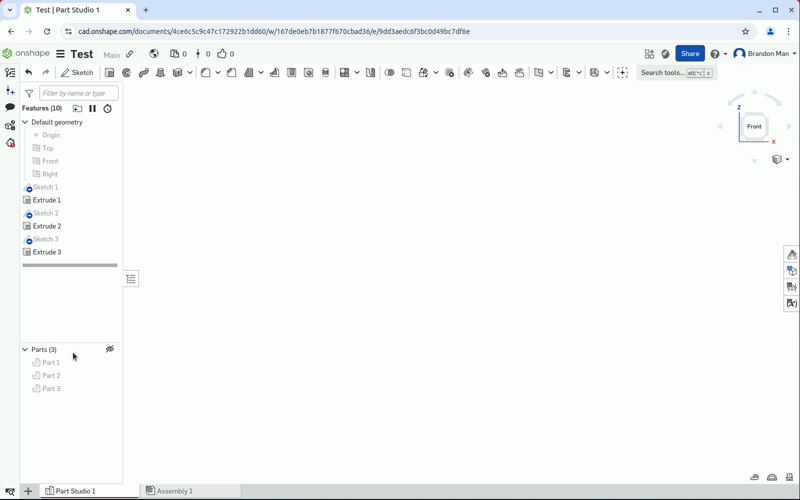
key_down(shift)
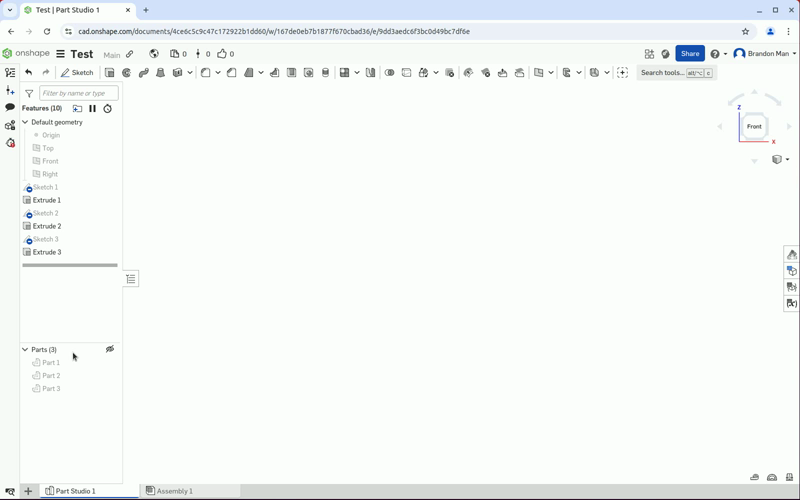
key(down)
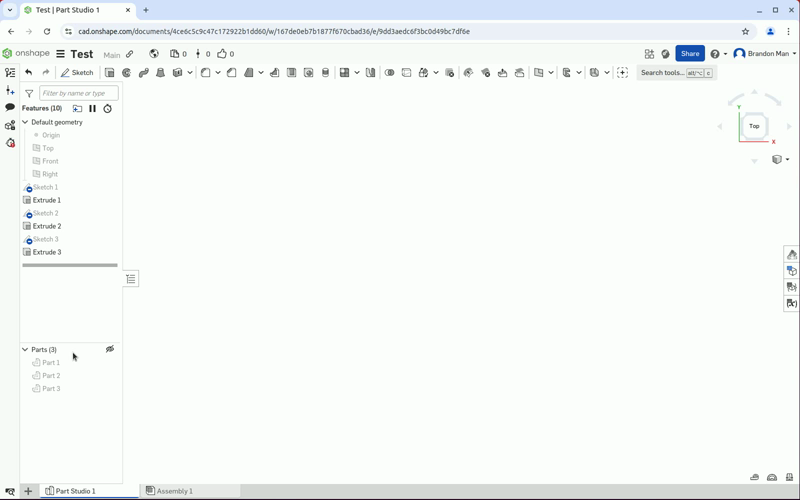
key_up(shift)
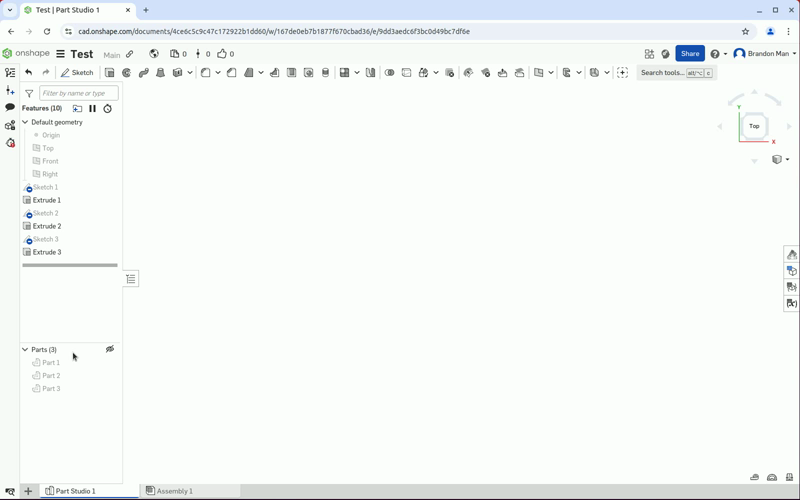
mouse_move(73, 352)
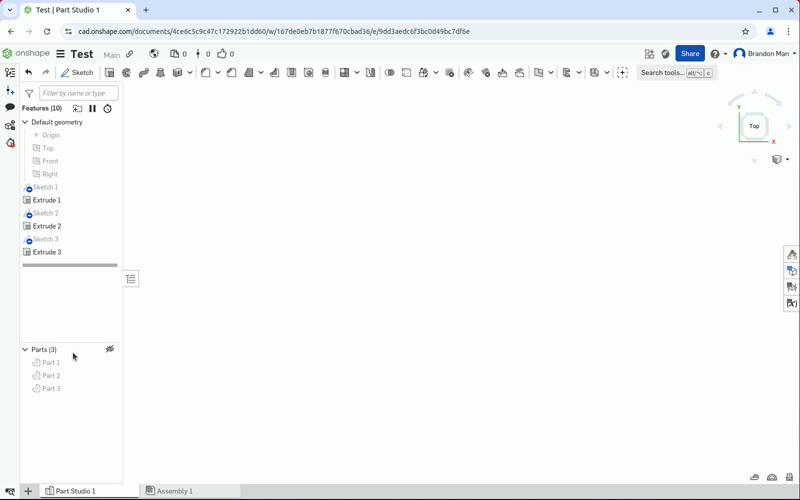
key(shift+y)
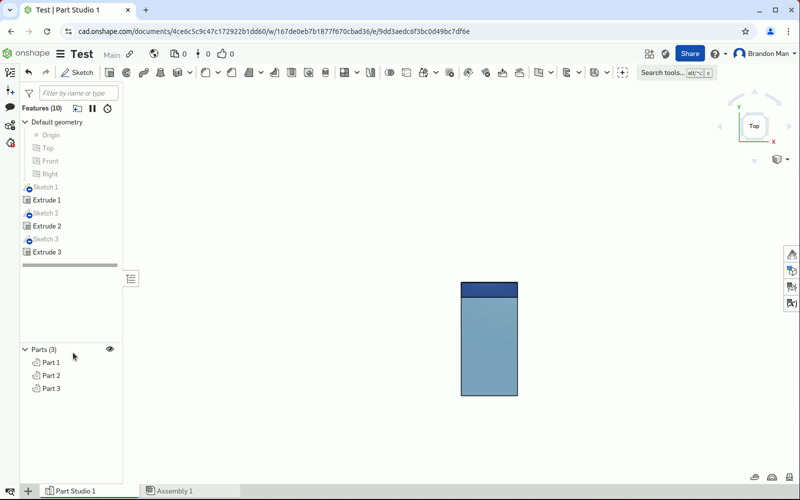
mouse_move(541, 75)
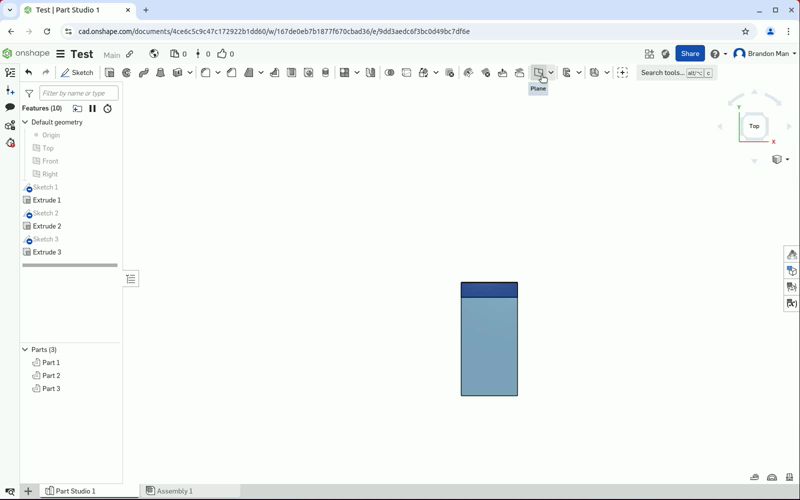
click(541, 75)
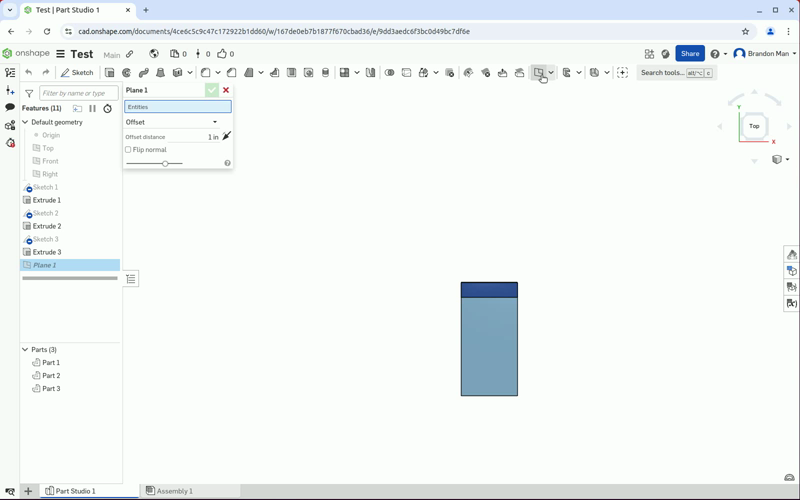
mouse_move(73, 150)
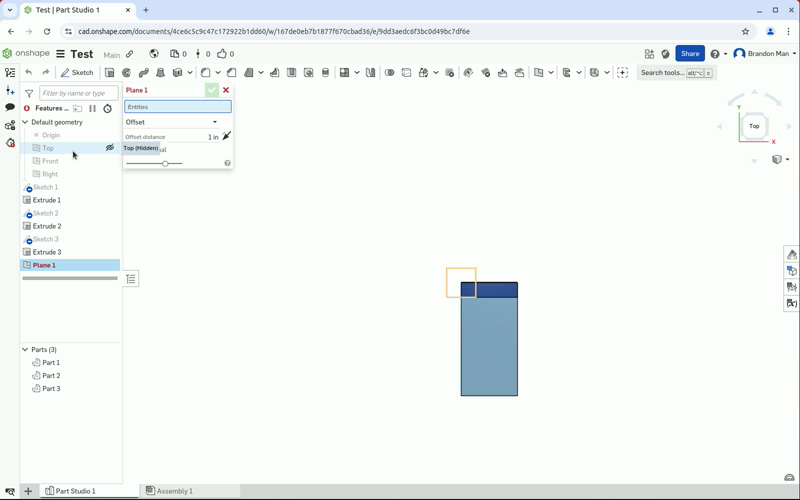
click(73, 150)
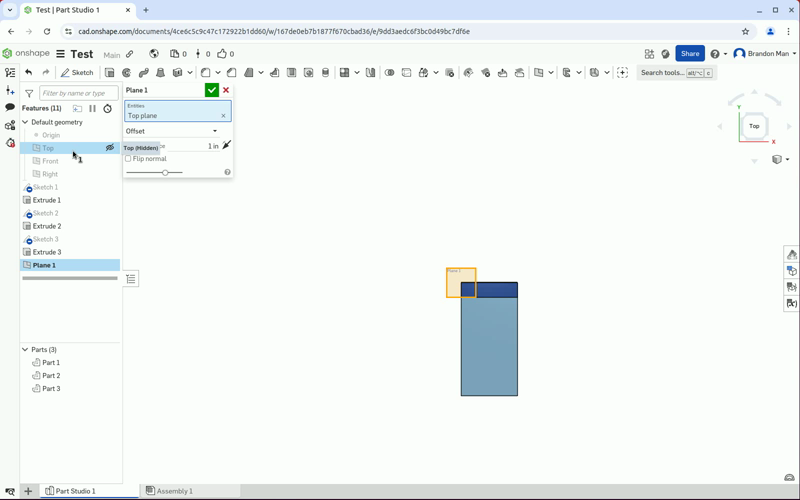
key(tab, 2)
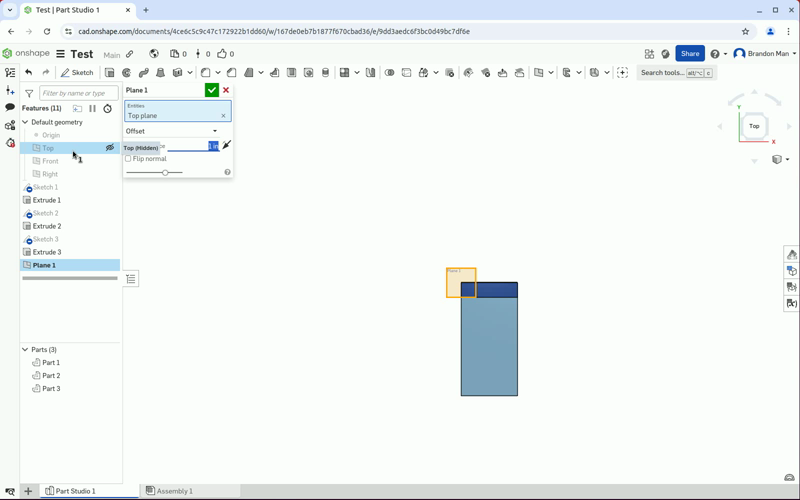
text(2.896)
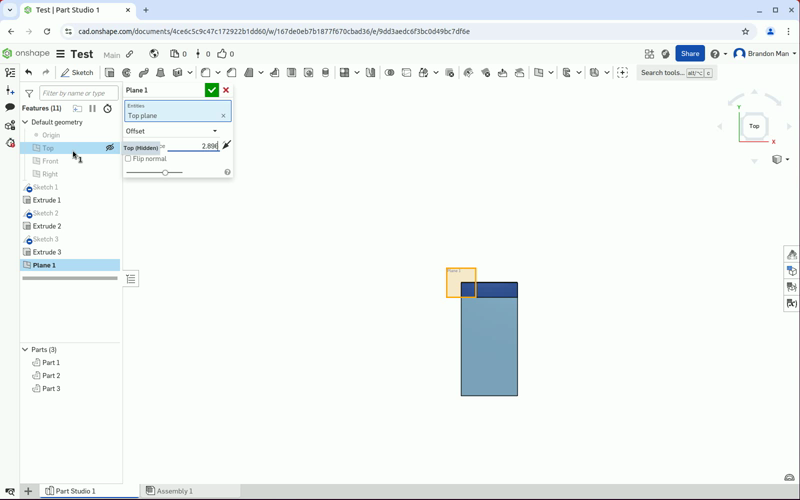
key(enter, 2)
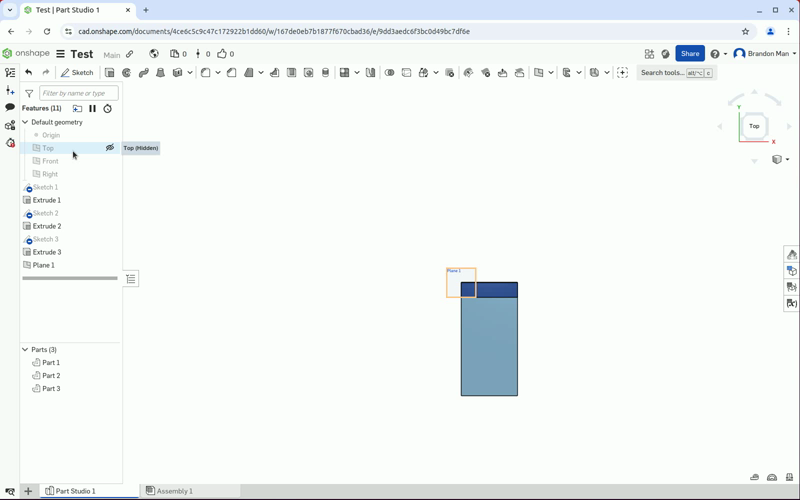
key(shift+s)
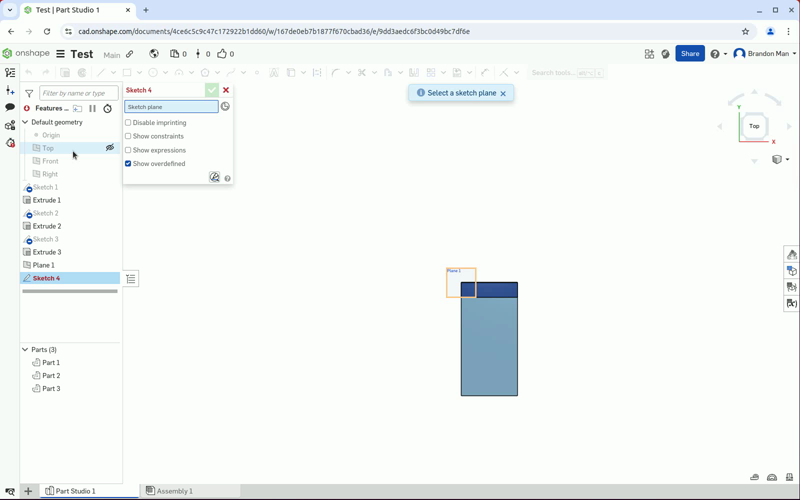
mouse_move(73, 267)
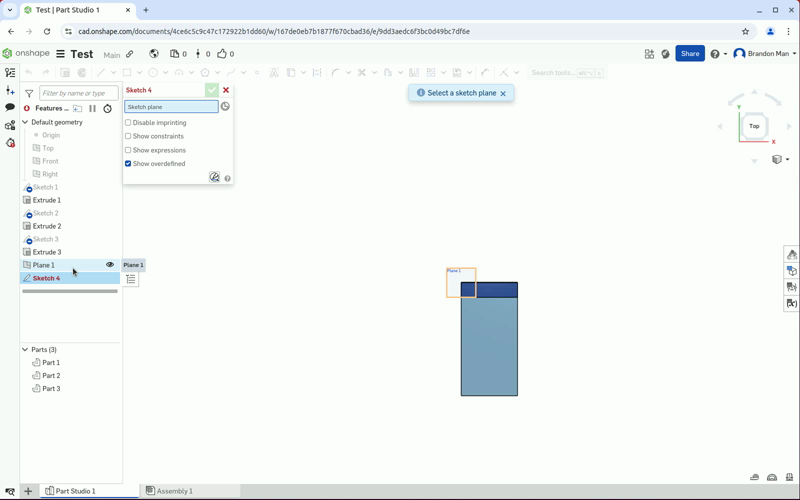
click(73, 267)
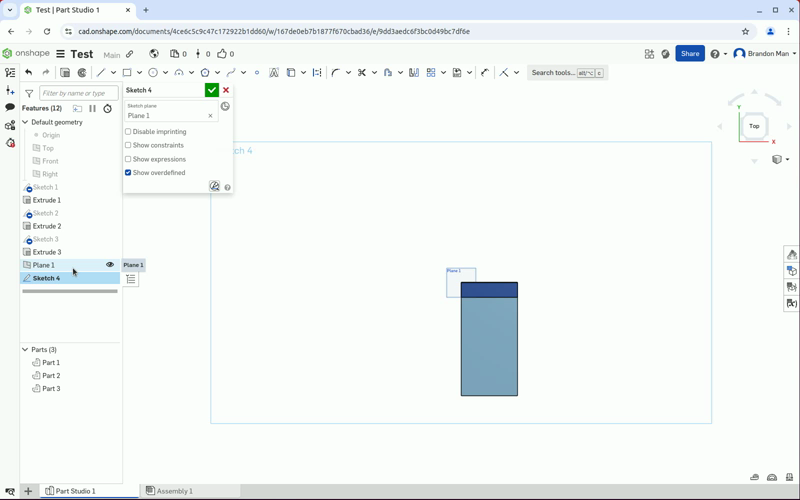
mouse_move(73, 352)
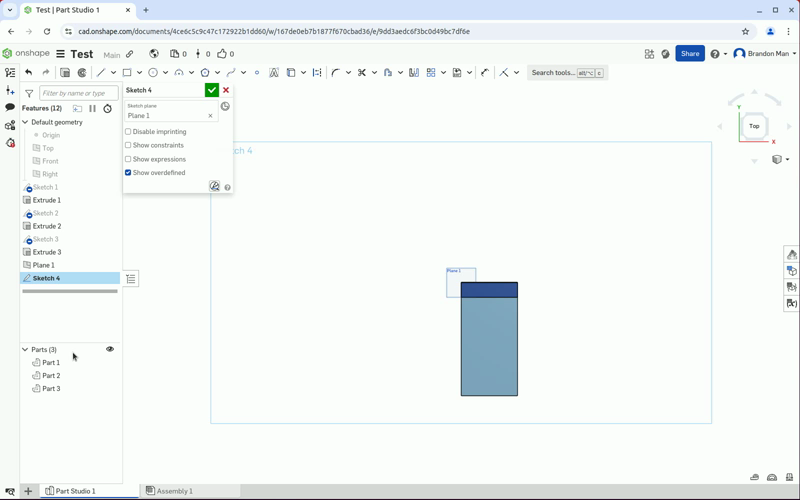
key(y)
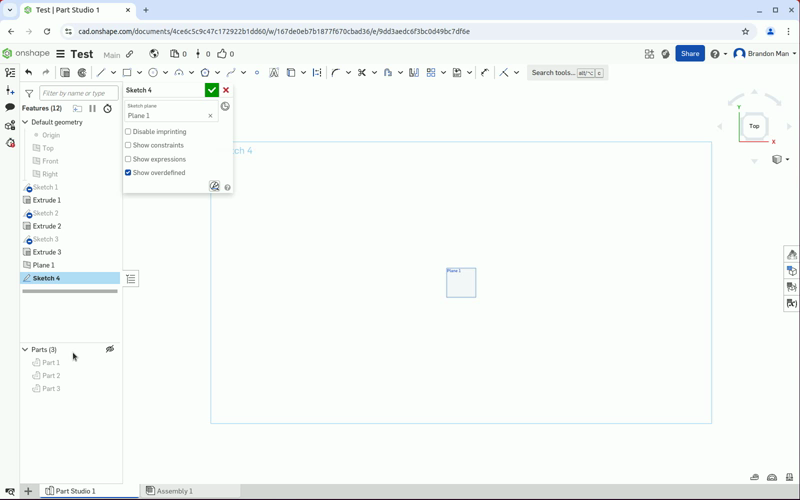
key(c)
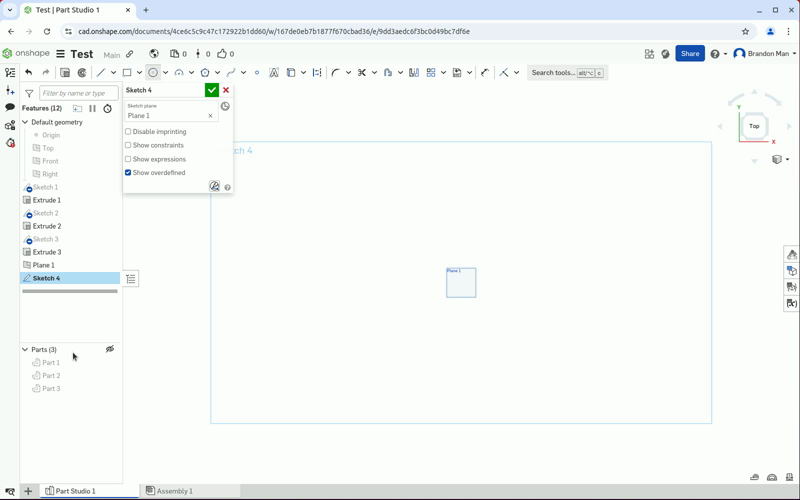
key_down(shift)
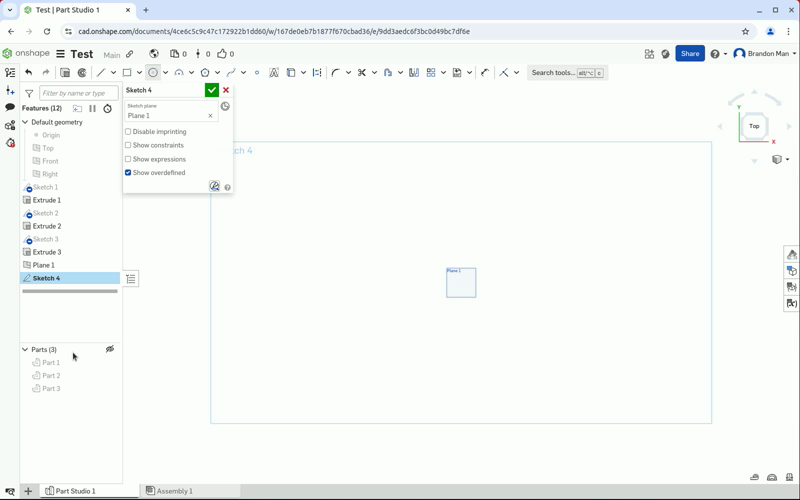
mouse_move(490, 356)
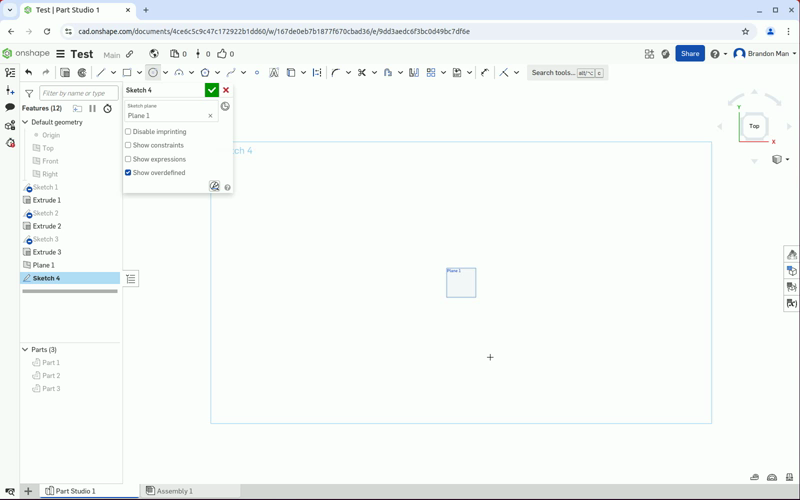
click(490, 356)
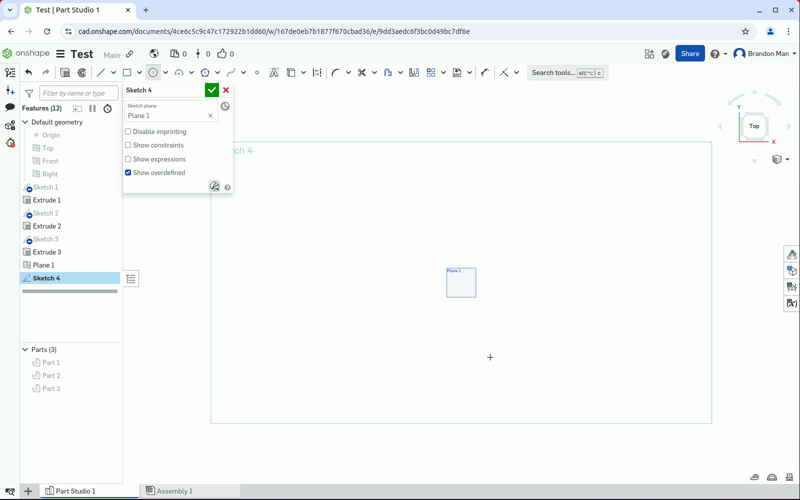
key_up(shift)
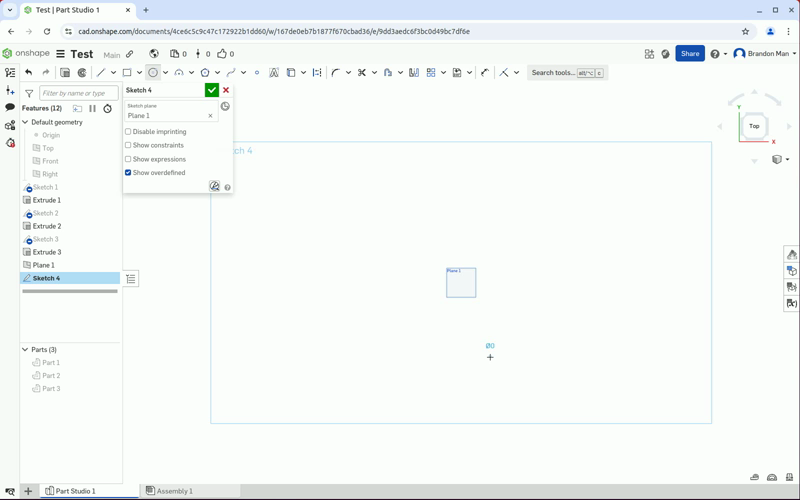
mouse_move(501, 356)
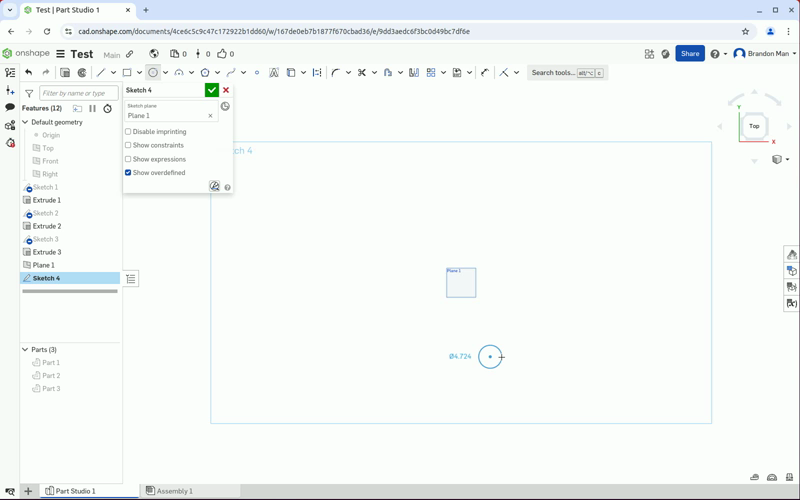
click(501, 356)
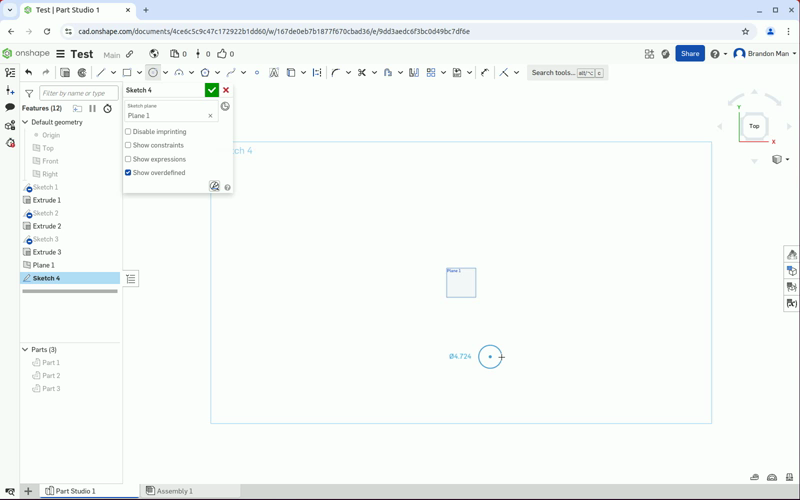
key(esc)
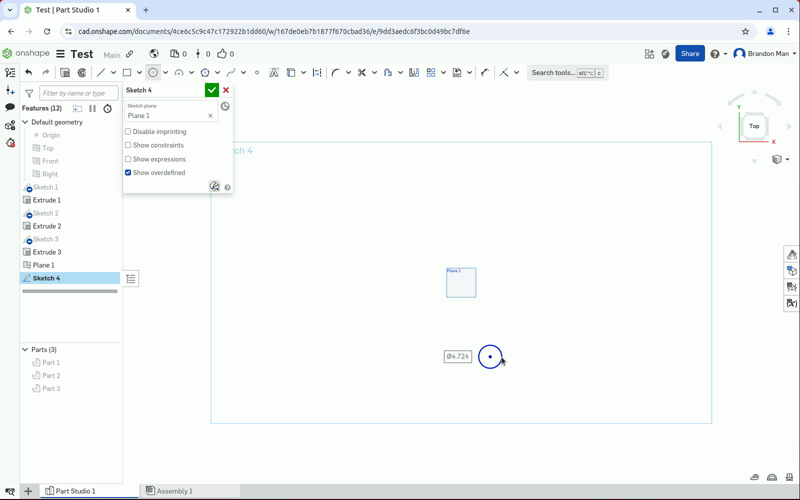
mouse_move(491, 365)
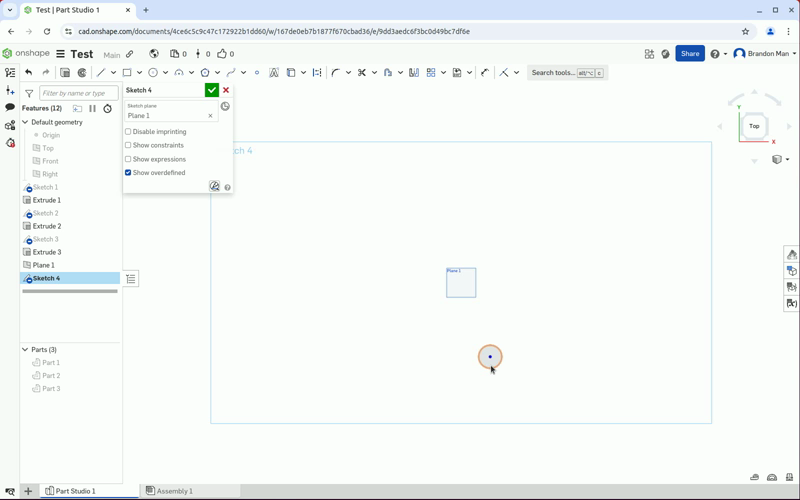
scroll(6)
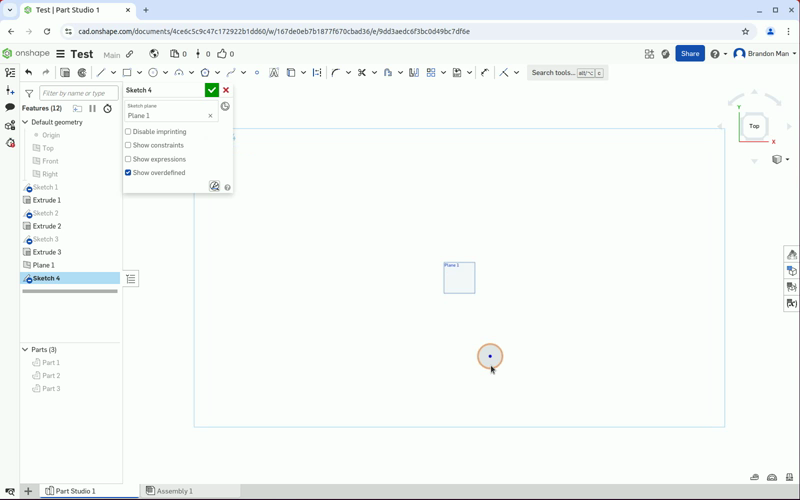
scroll(6)
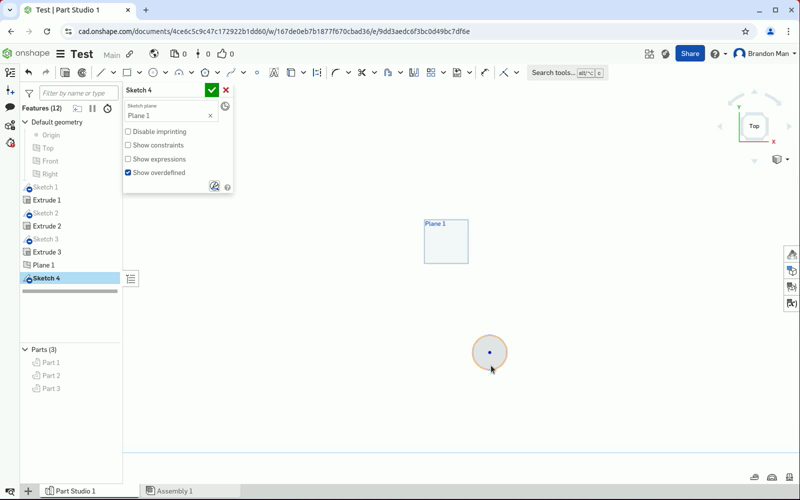
scroll(6)
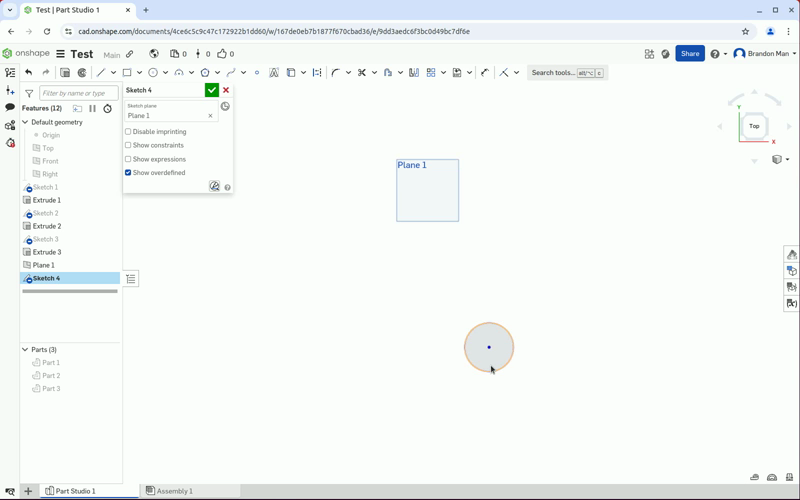
scroll(6)
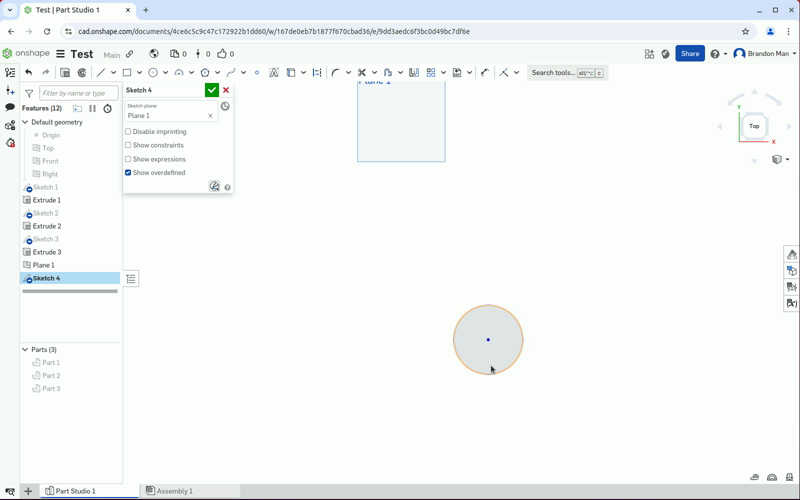
scroll(6)
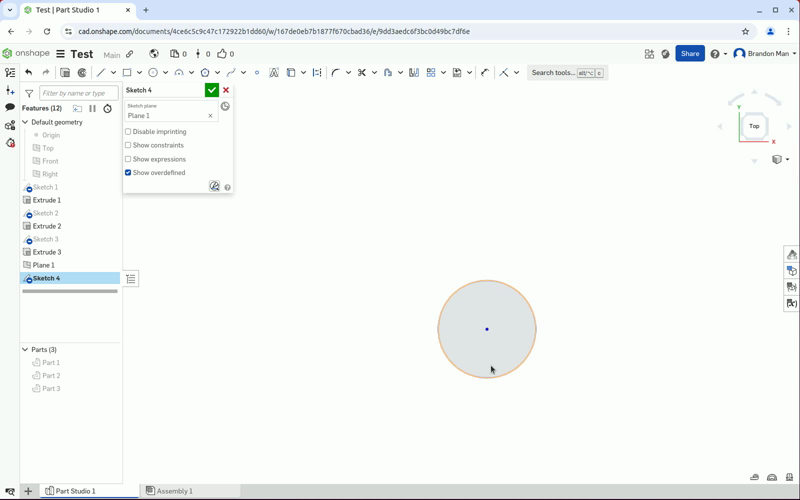
scroll(6)
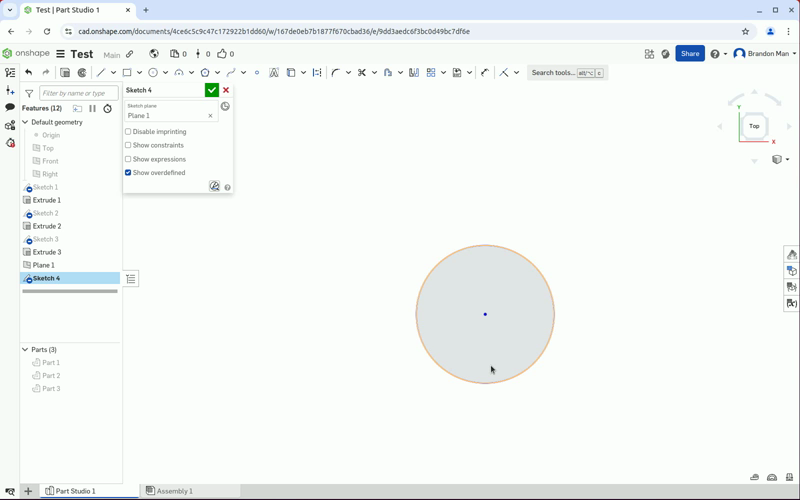
scroll(6)
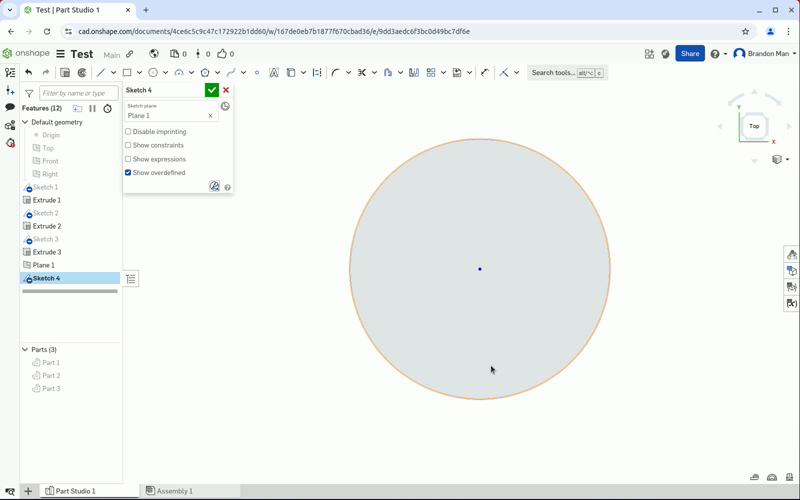
click(491, 365)
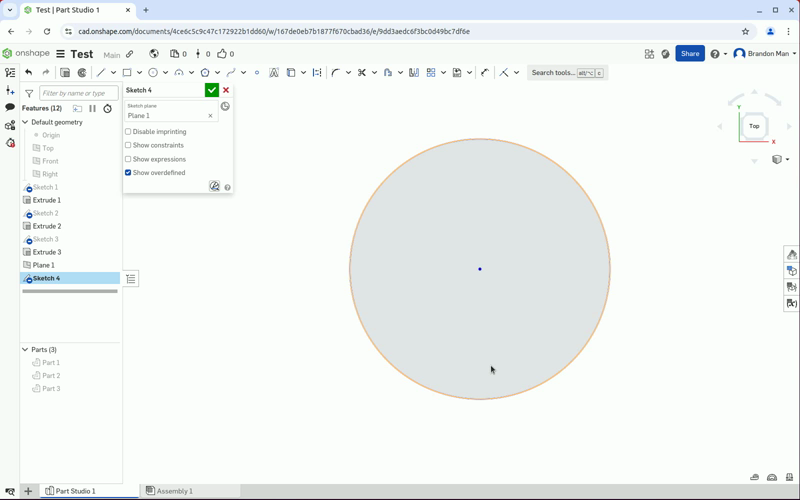
scroll(-6)
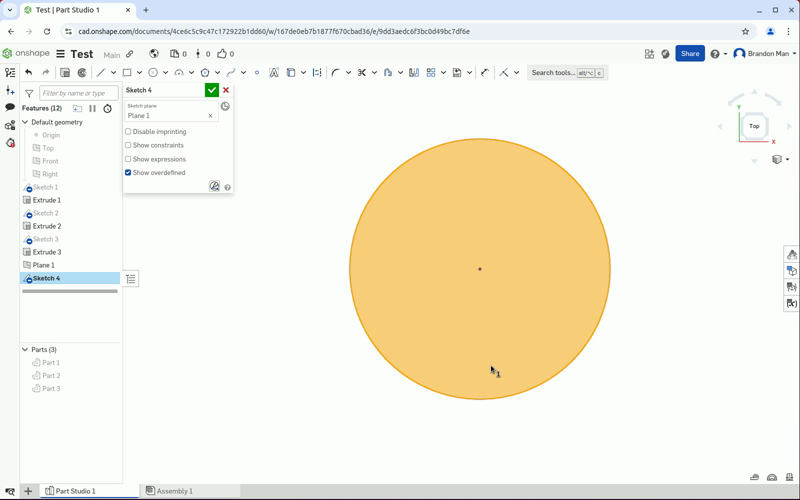
scroll(-6)
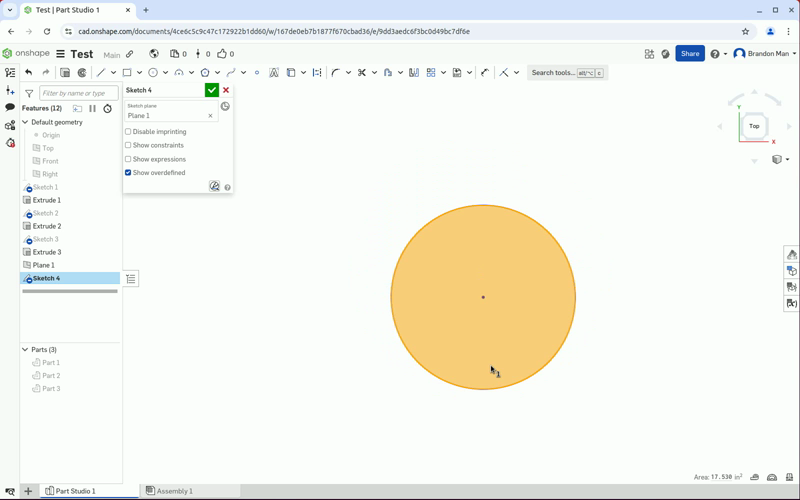
scroll(-6)
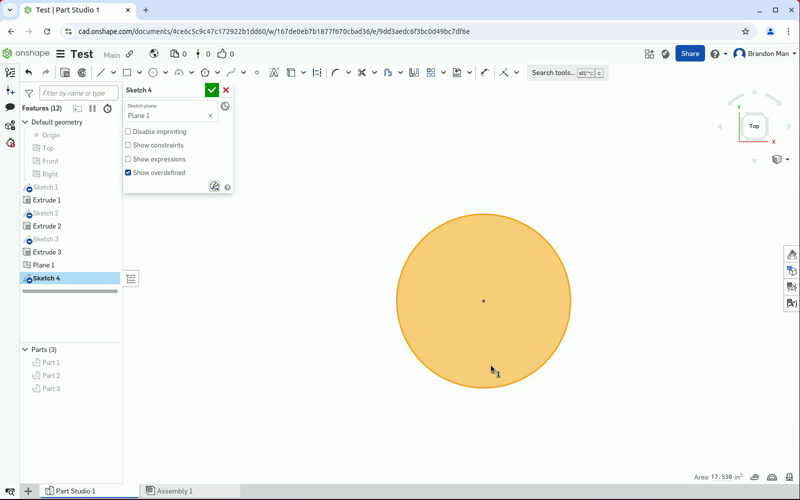
scroll(-6)
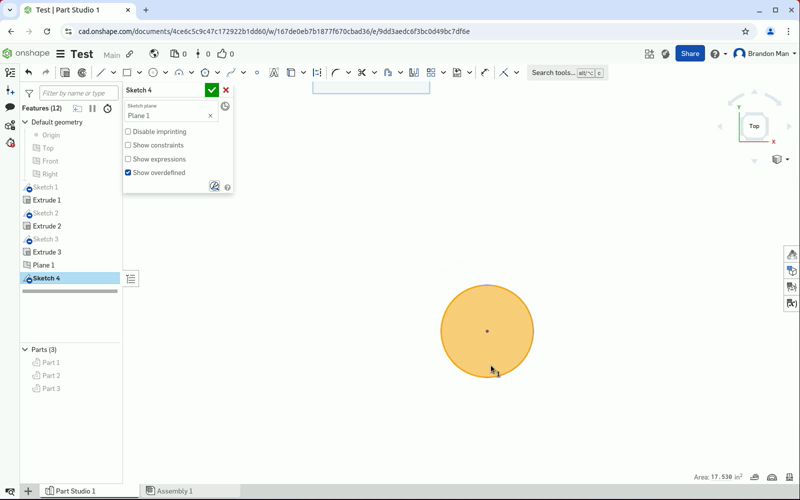
scroll(-6)
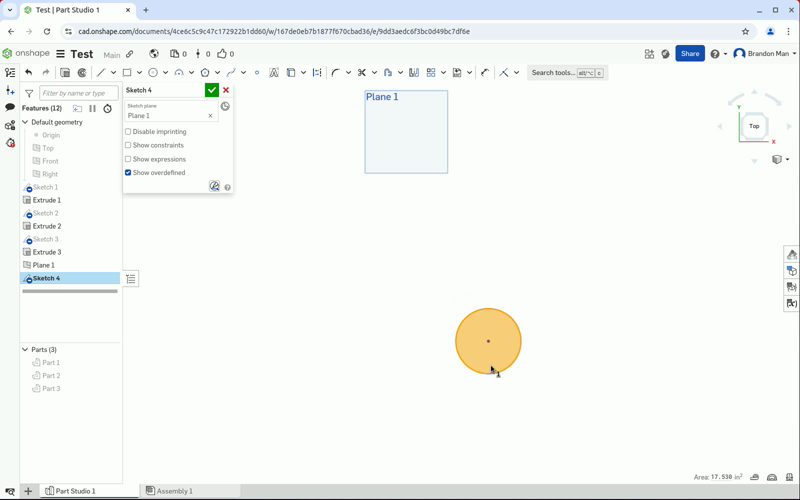
scroll(-6)
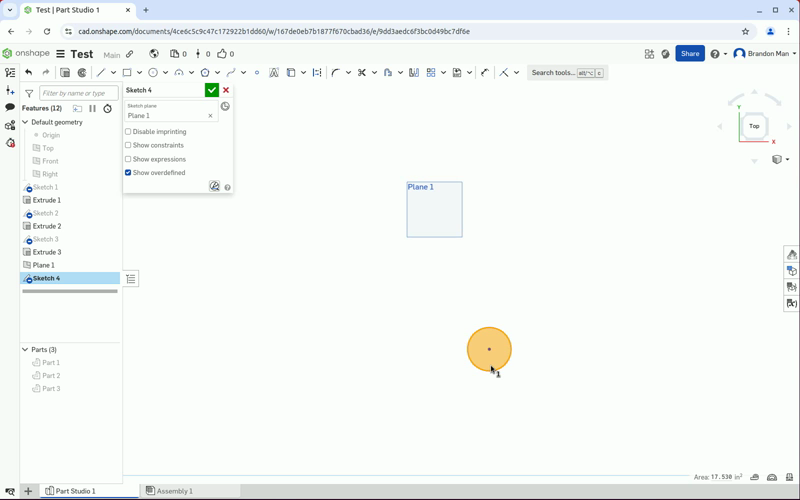
scroll(-6)
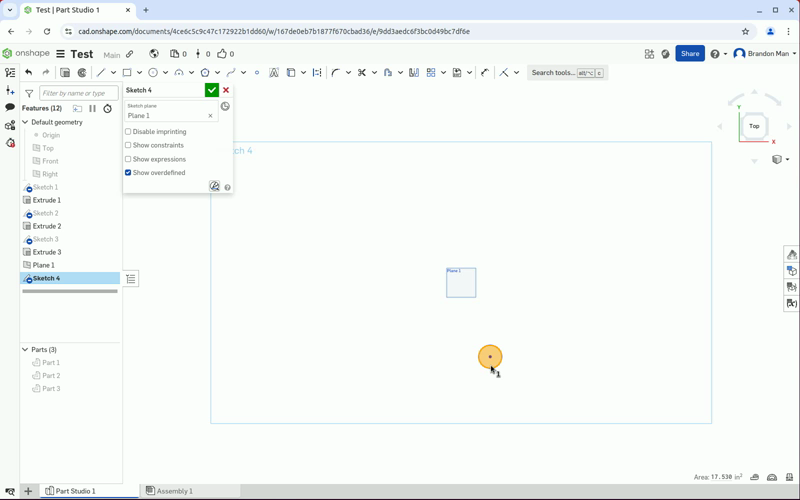
mouse_move(73, 352)
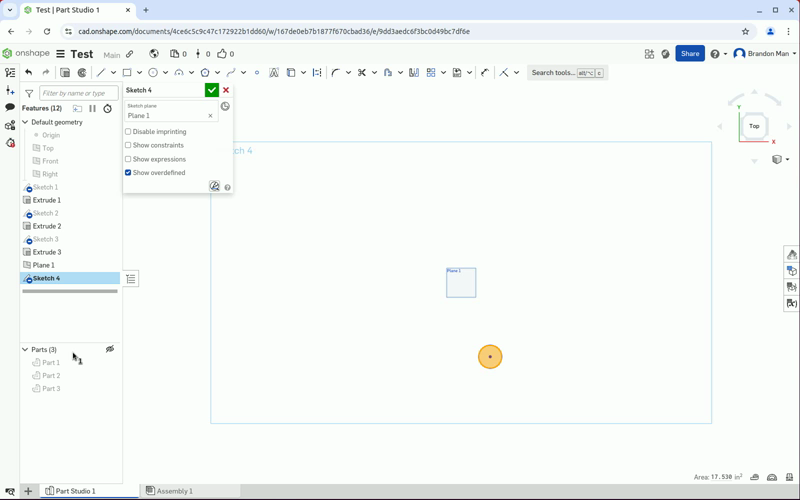
key(shift+y)
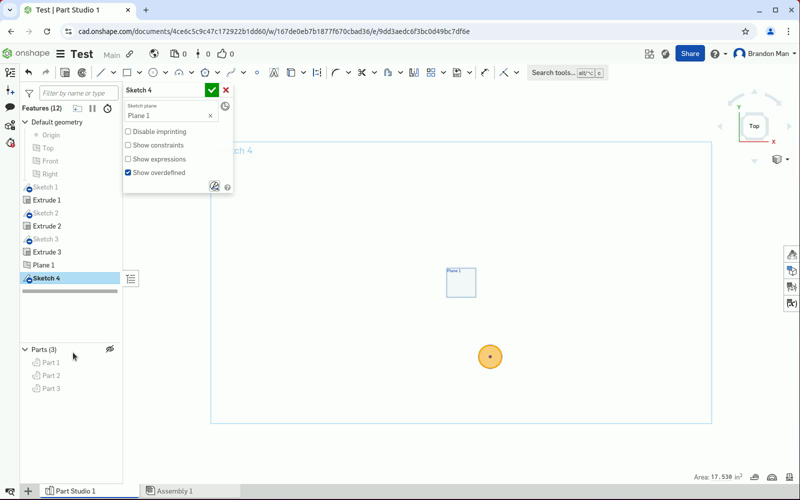
key(shift+e)
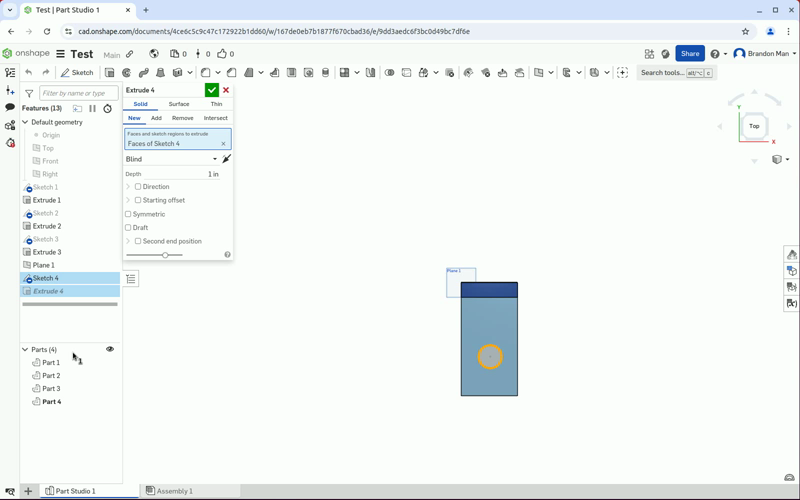
mouse_move(143, 106)
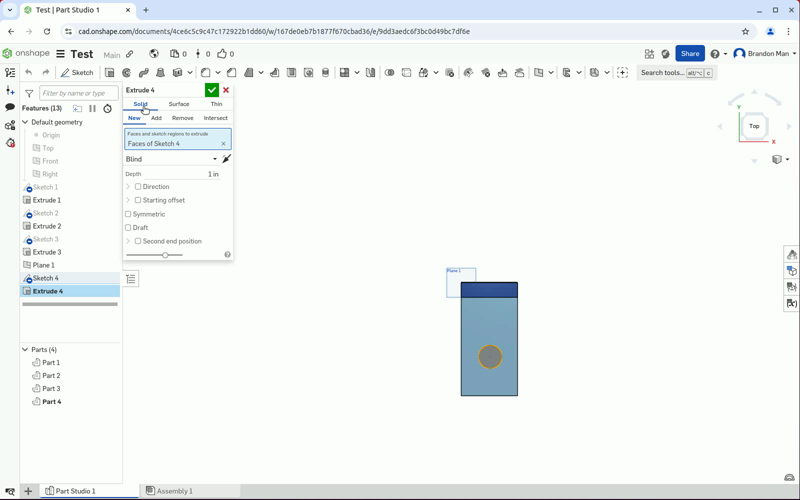
click(143, 106)
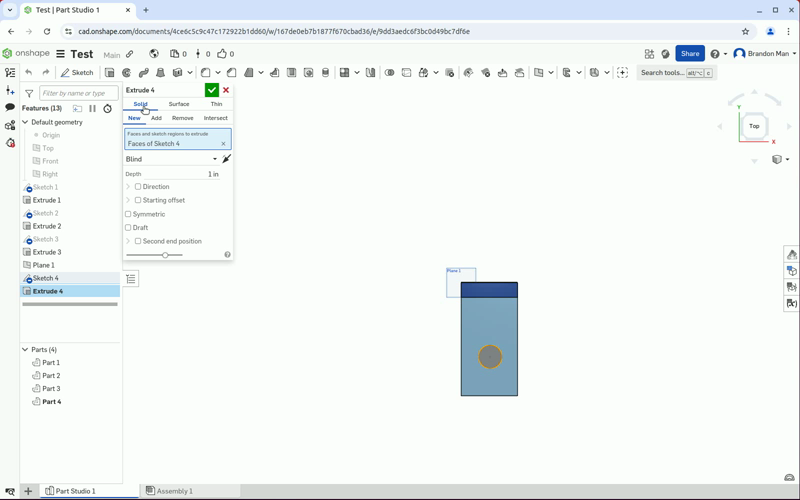
mouse_move(186, 120)
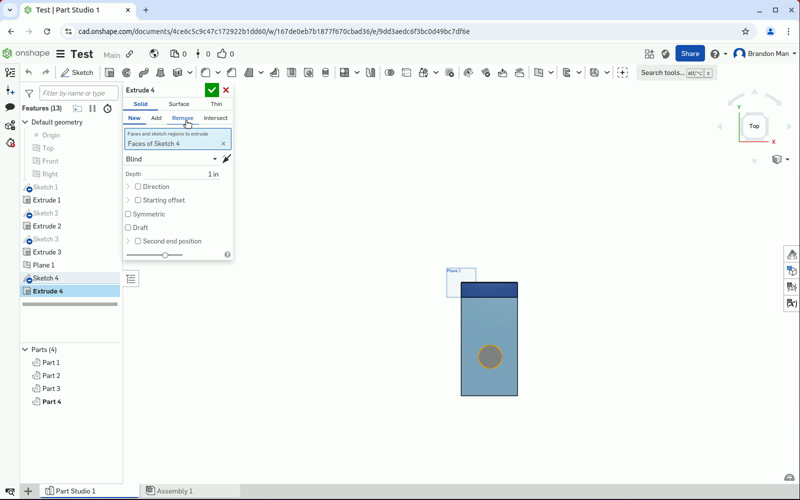
click(186, 120)
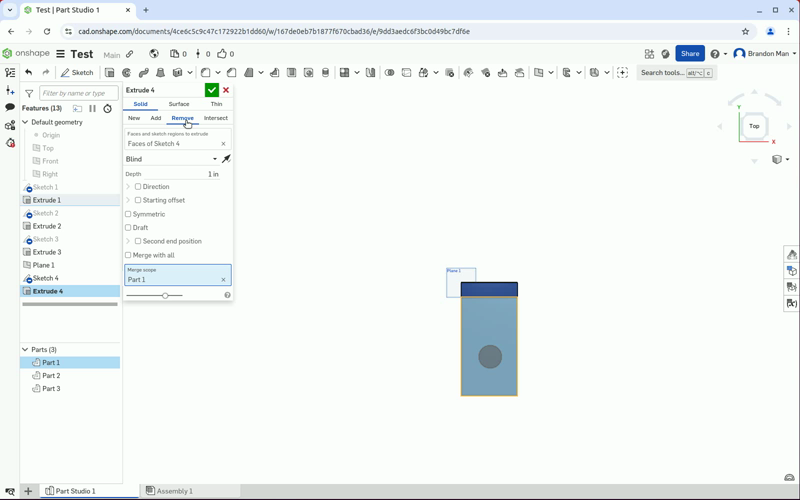
key(tab, 4)
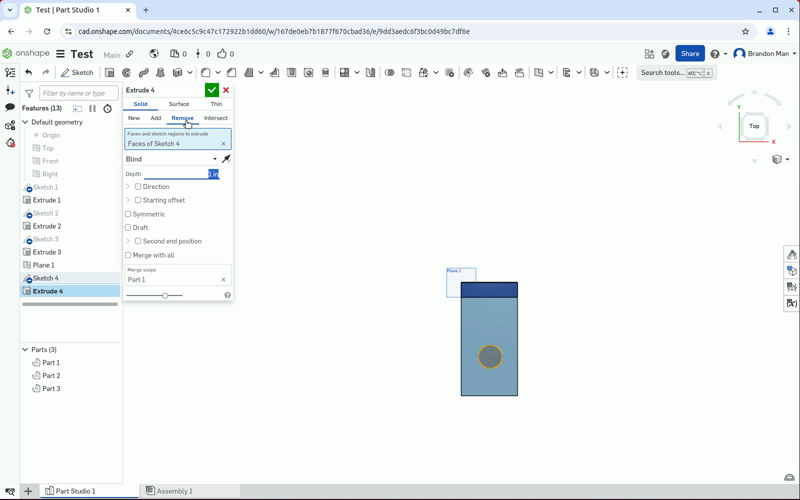
text(11.554)
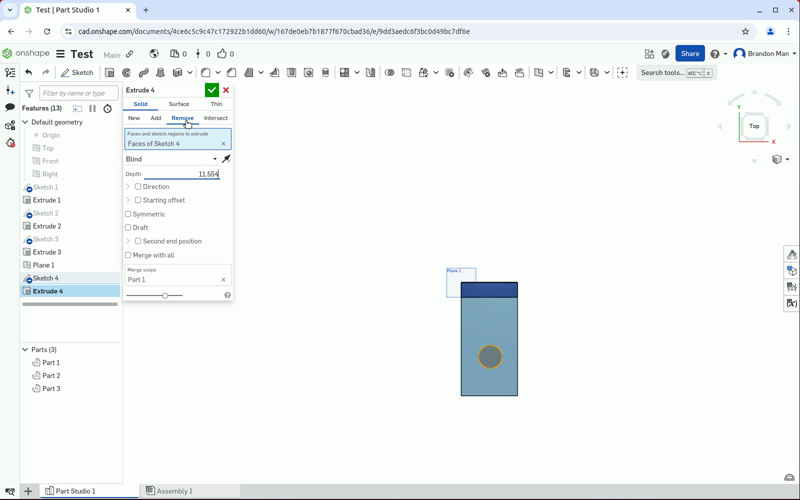
key(tab, 6)
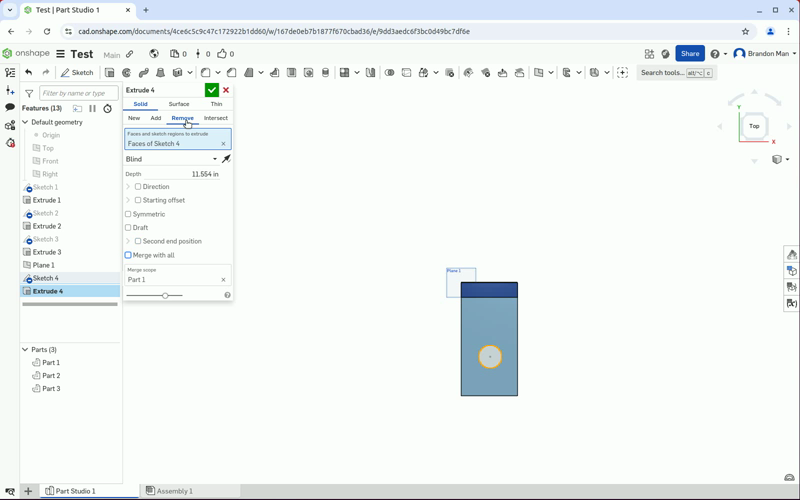
key(space)
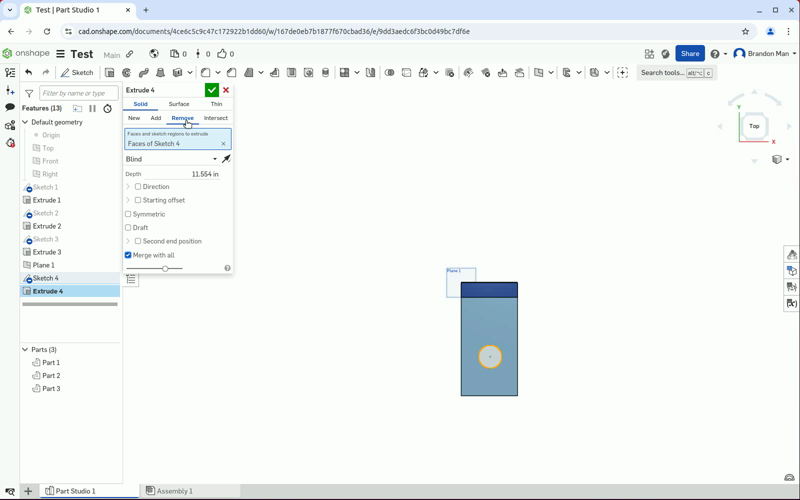
key(enter)
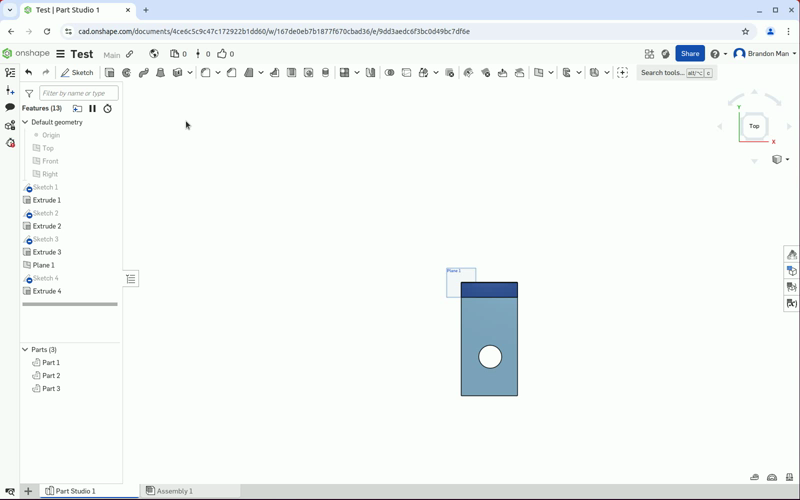
key(shift+h)
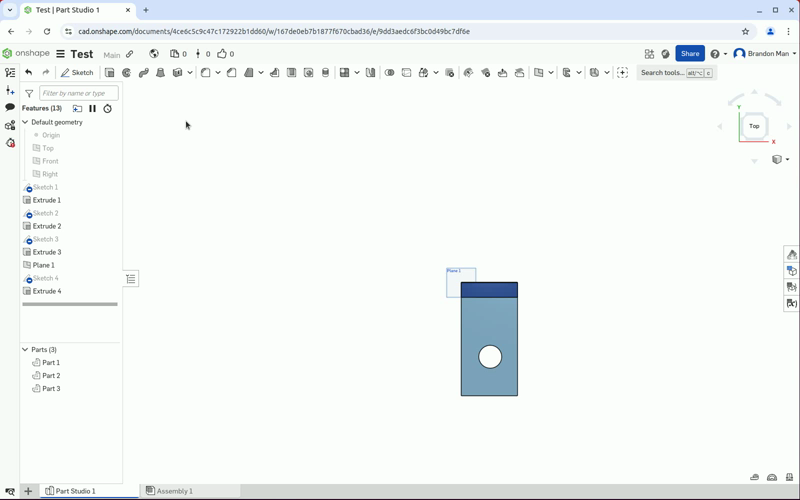
key(shift+h)
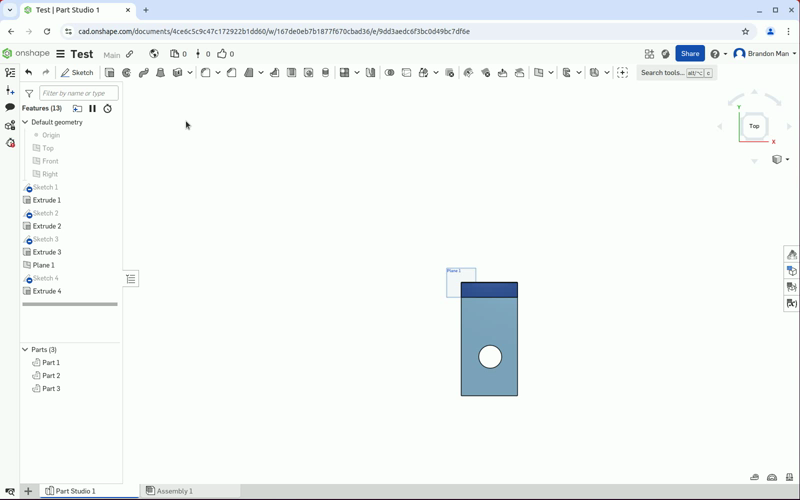
mouse_move(73, 189)
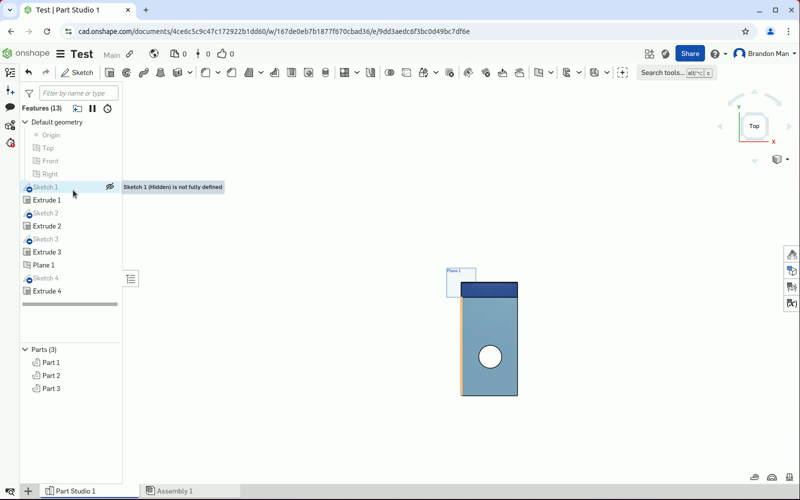
click(73, 189)
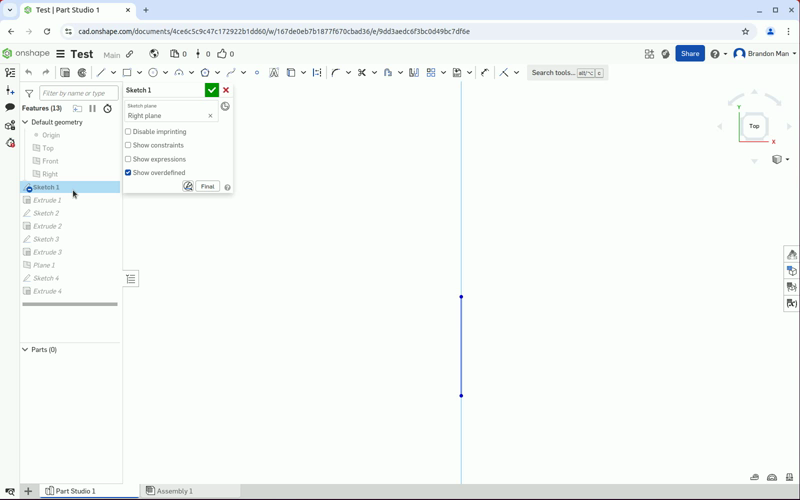
mouse_move(229, 92)
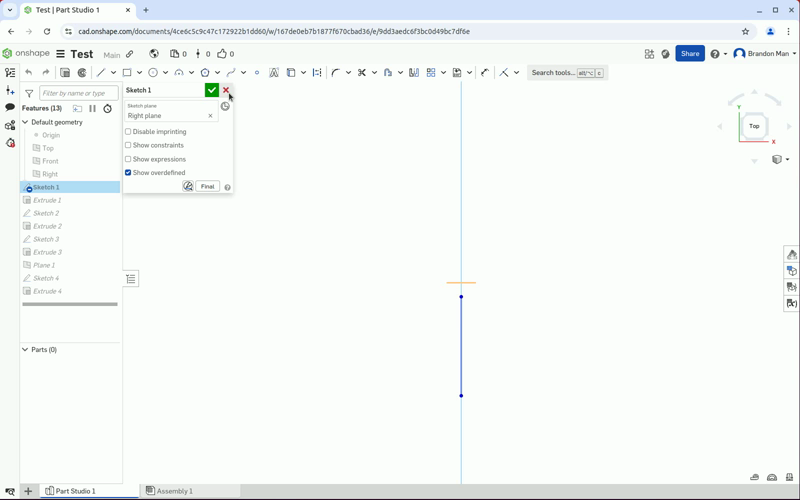
click(229, 92)
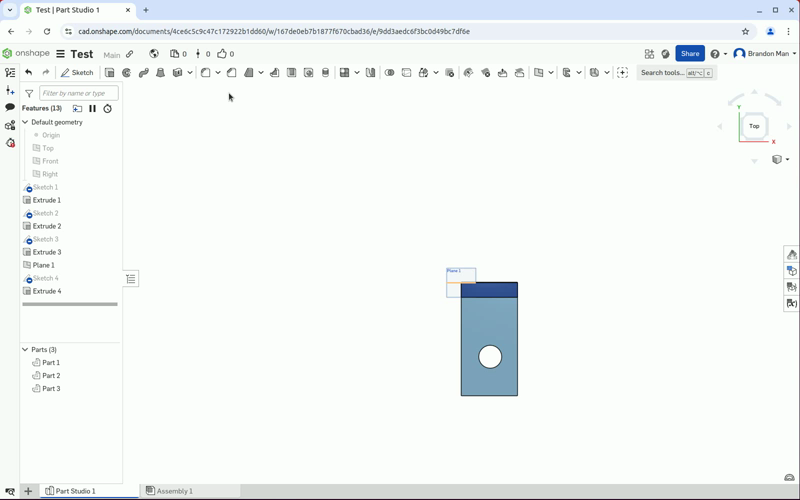
mouse_move(73, 352)
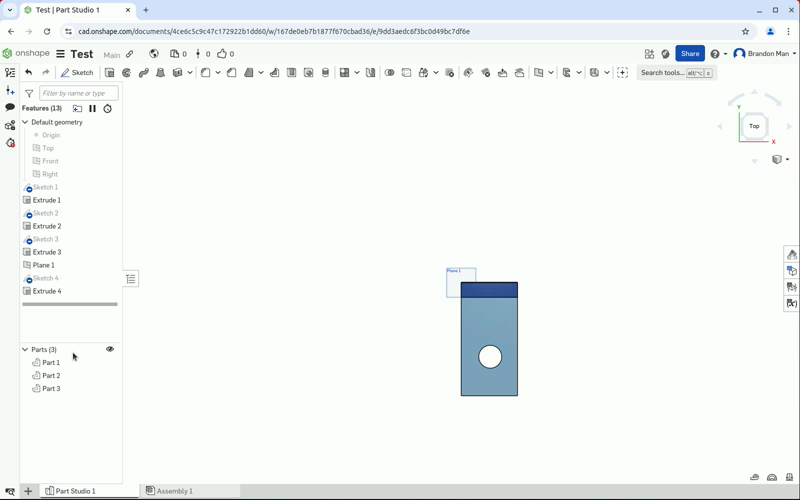
key(y)
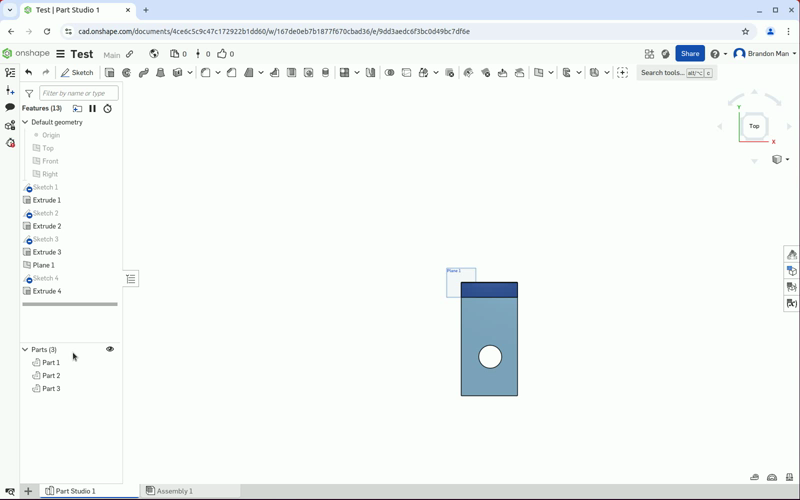
key(shift+p)
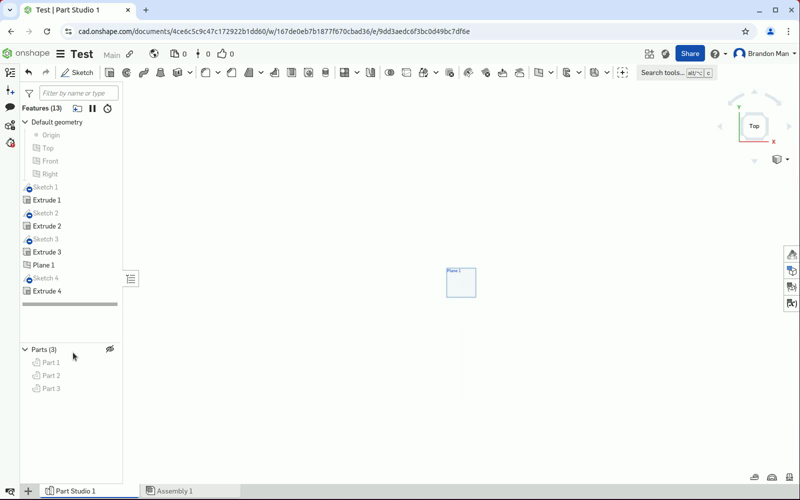
key(space)
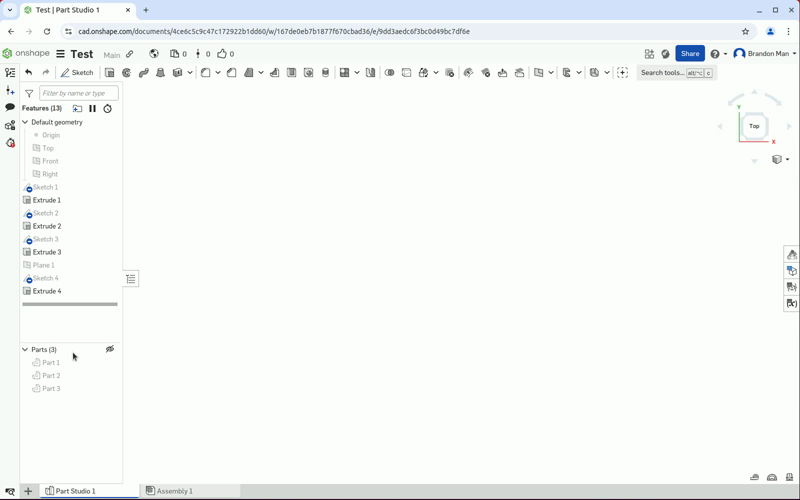
key_down(shift)
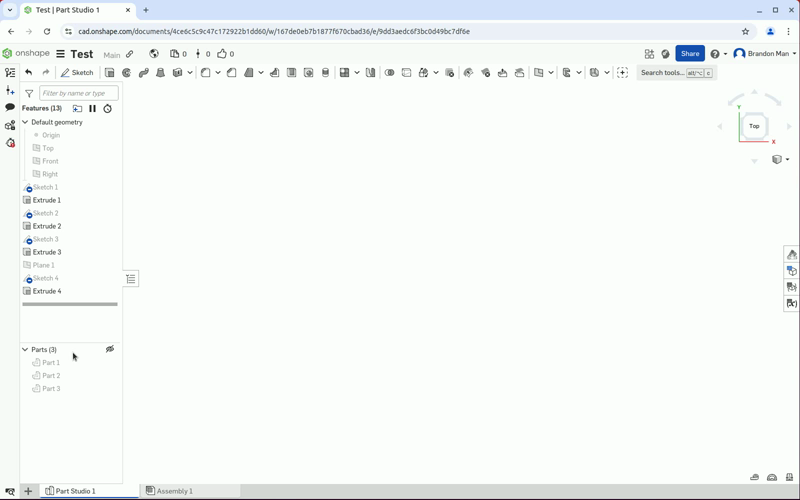
key(up)
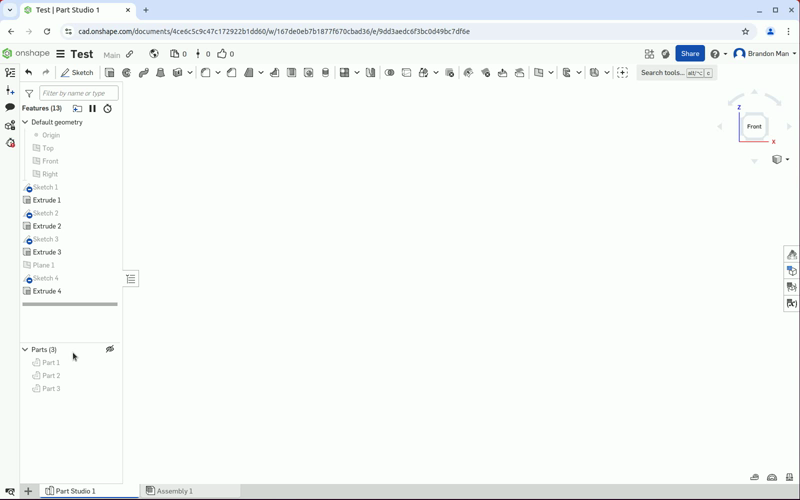
key_up(shift)
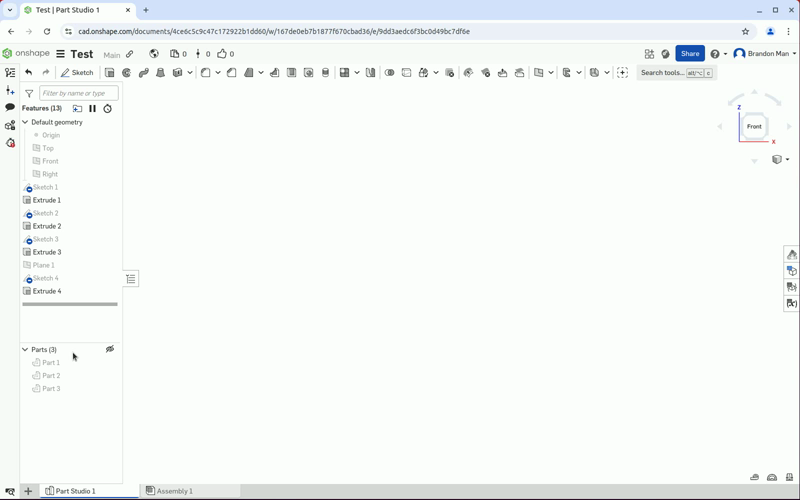
mouse_move(73, 352)
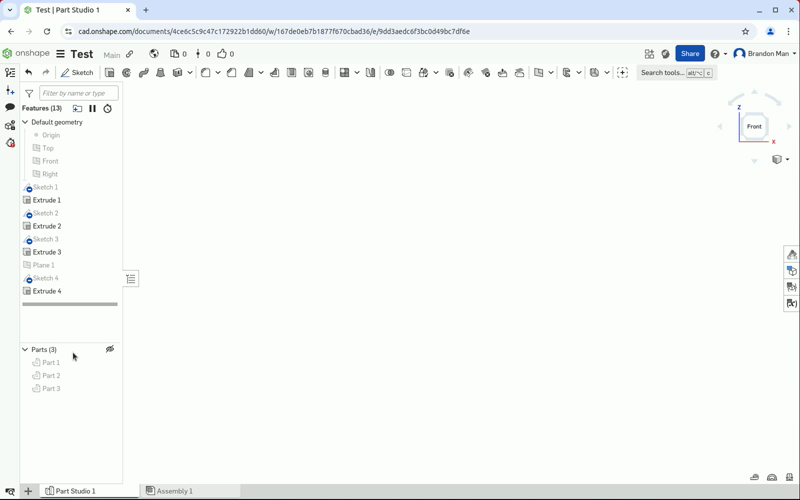
key(shift+y)
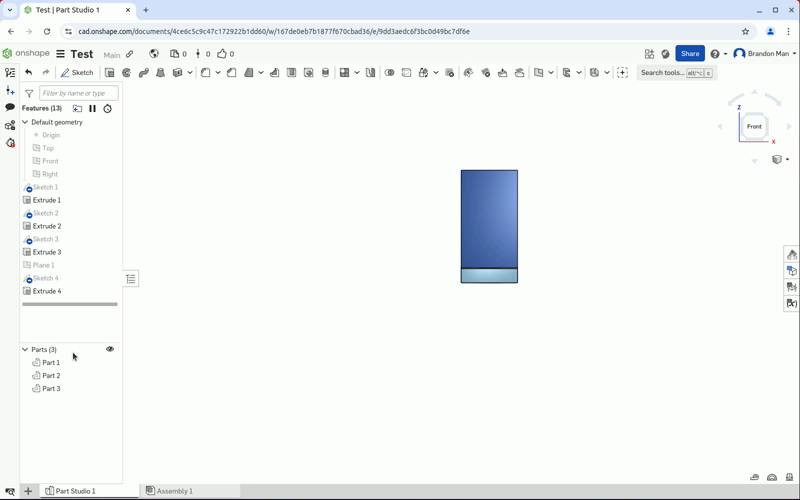
mouse_move(541, 75)
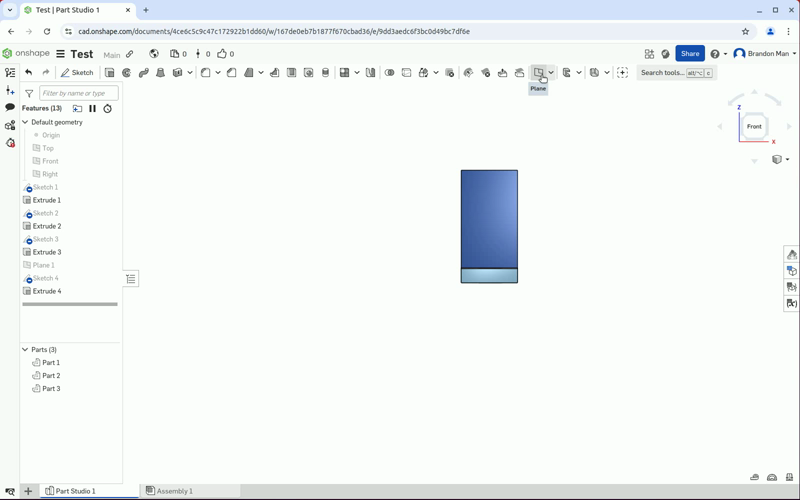
click(541, 75)
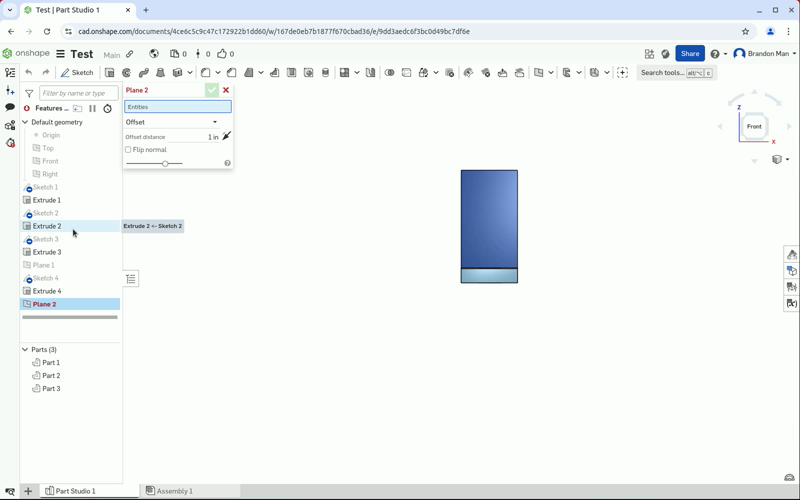
scroll(3)
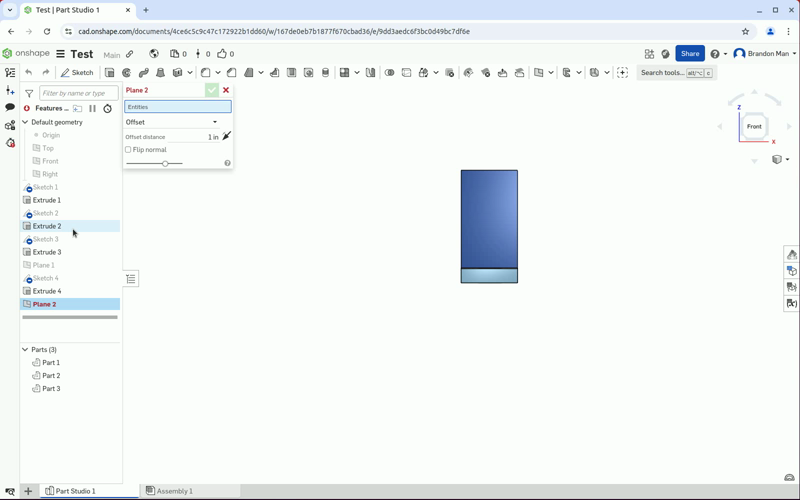
mouse_move(73, 163)
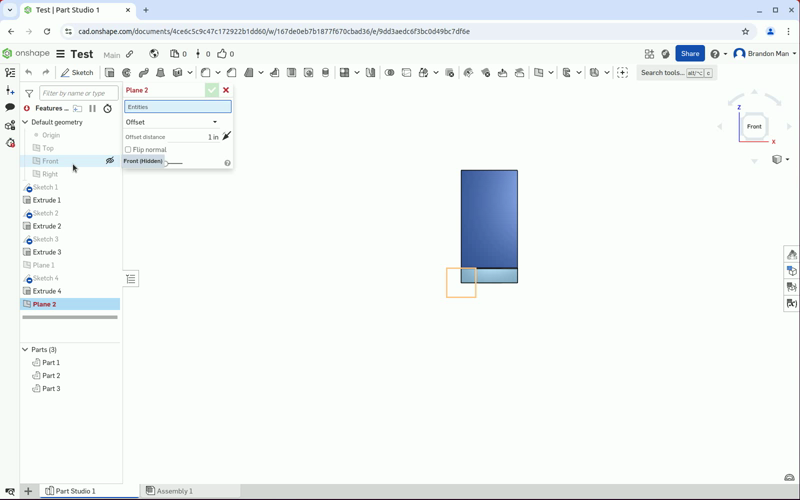
click(73, 163)
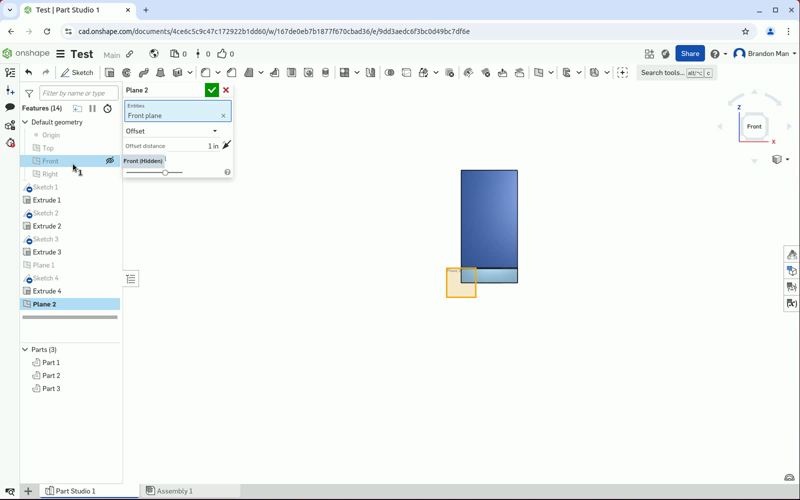
key(tab, 2)
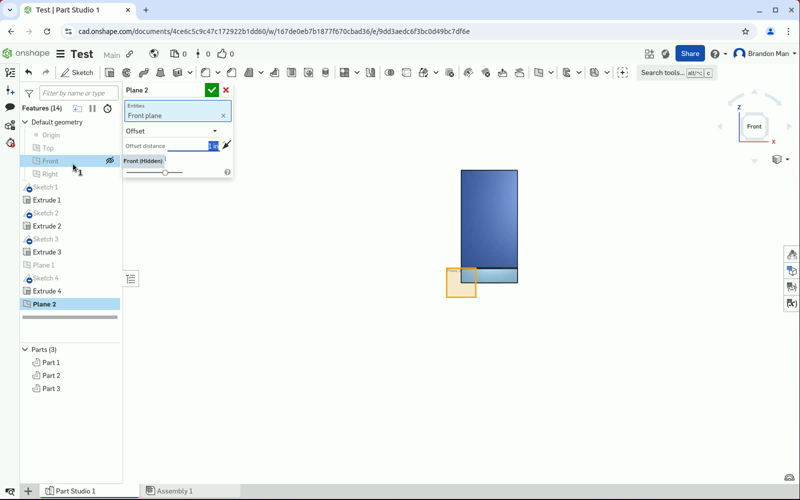
text(2.896)
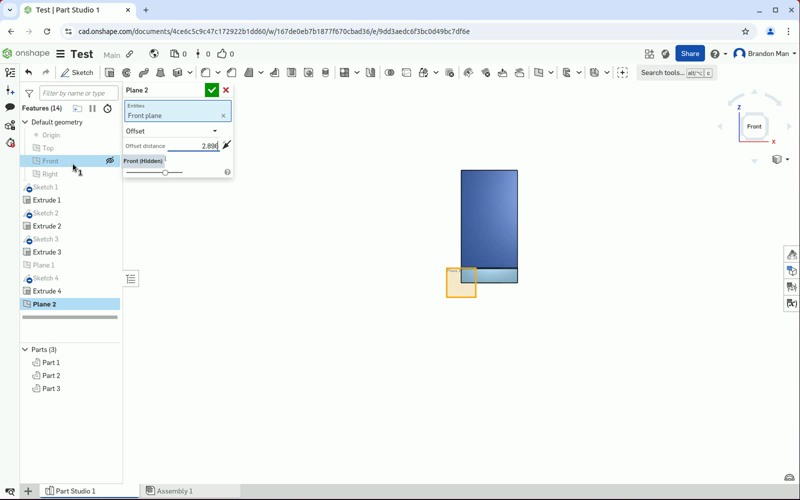
key(enter, 2)
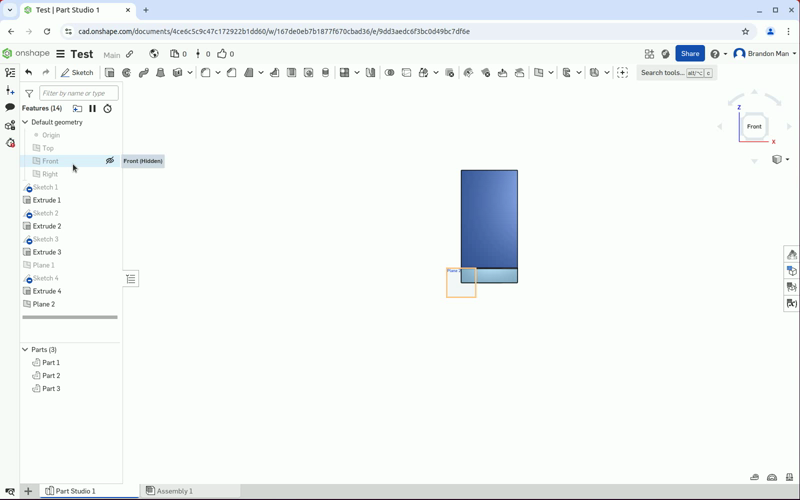
key(shift+s)
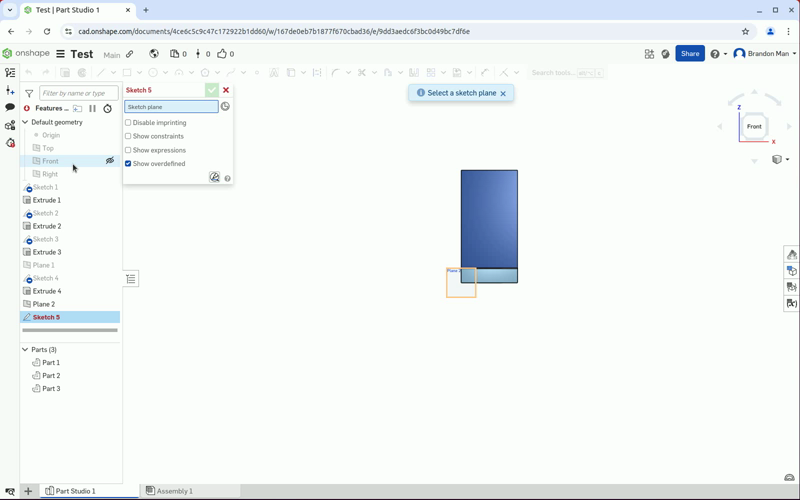
mouse_move(73, 306)
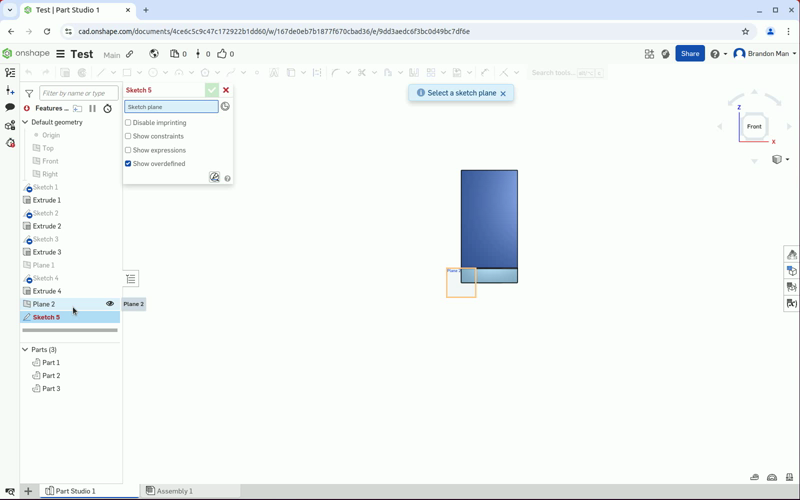
click(73, 306)
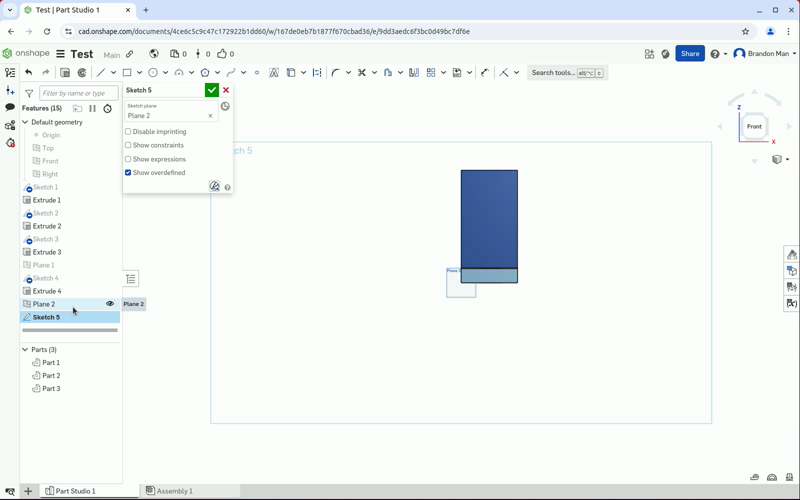
mouse_move(73, 352)
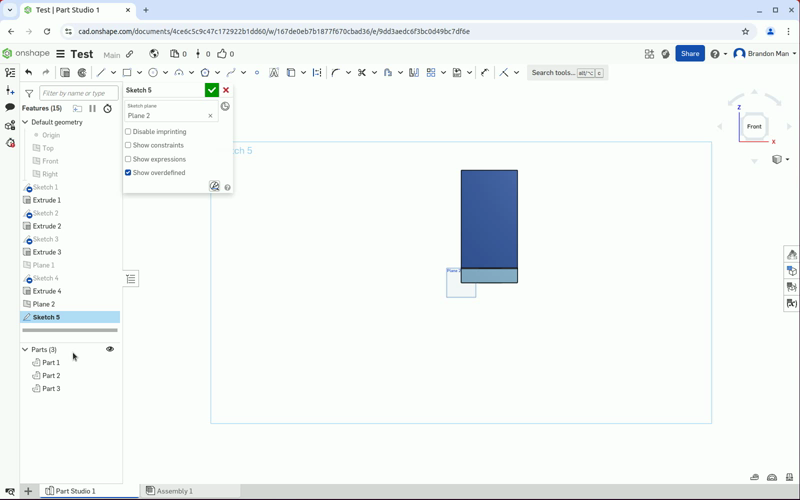
key(y)
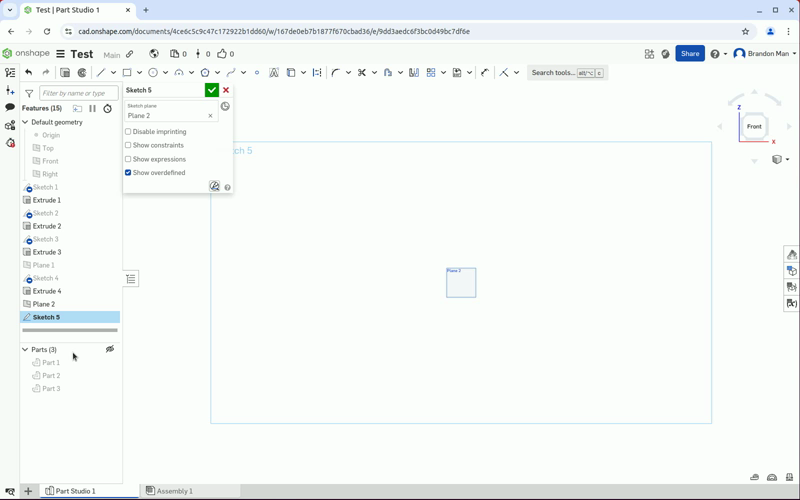
key(c)
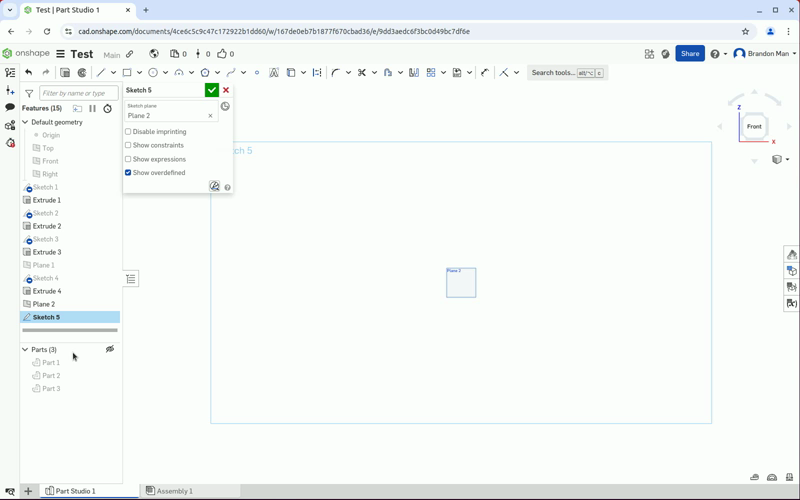
key_down(shift)
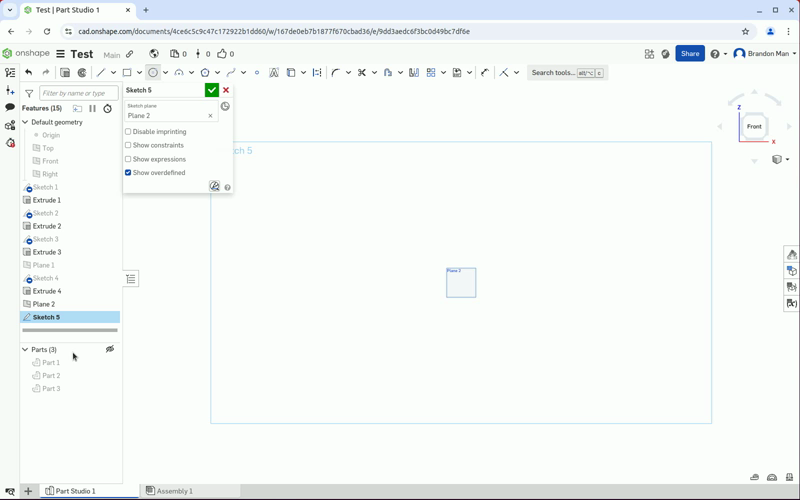
mouse_move(489, 254)
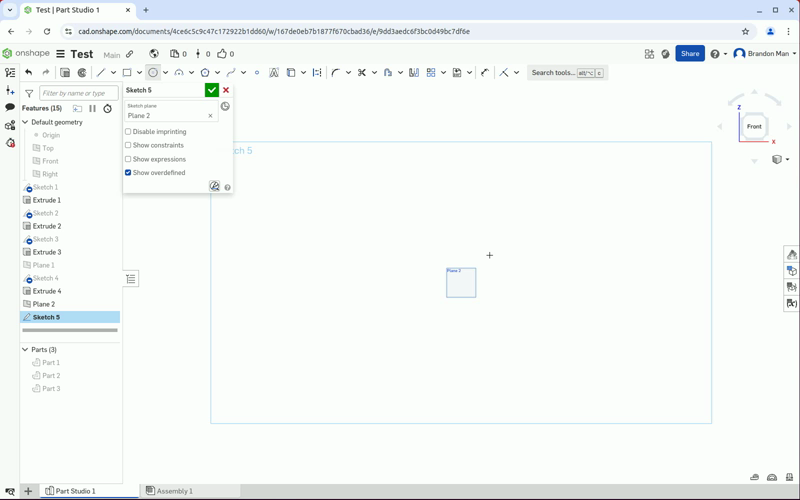
click(489, 254)
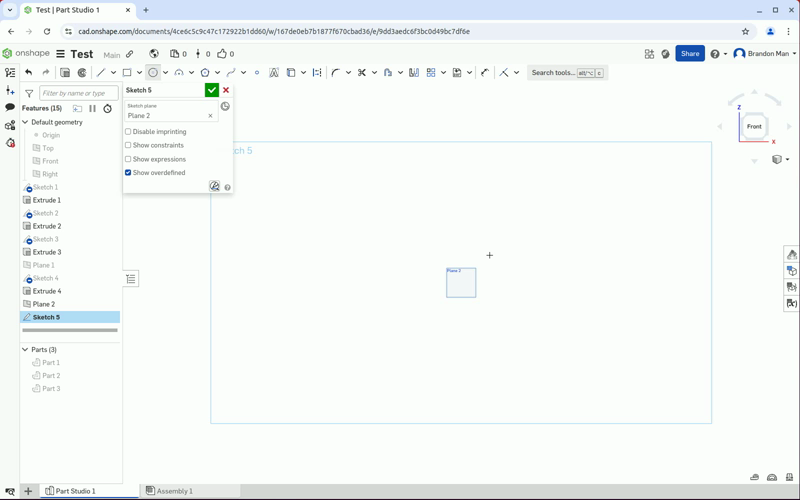
key_up(shift)
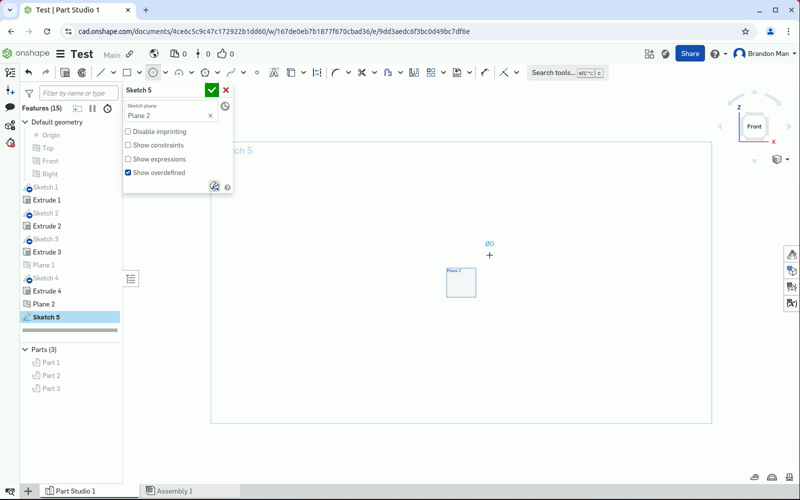
mouse_move(497, 254)
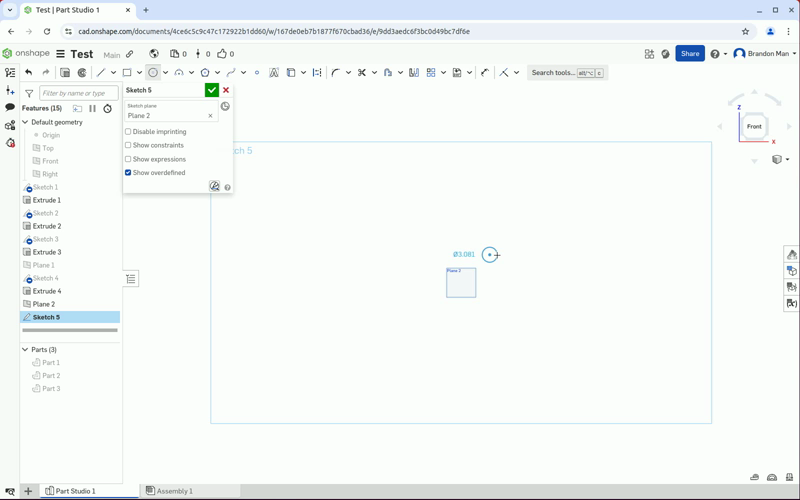
click(497, 254)
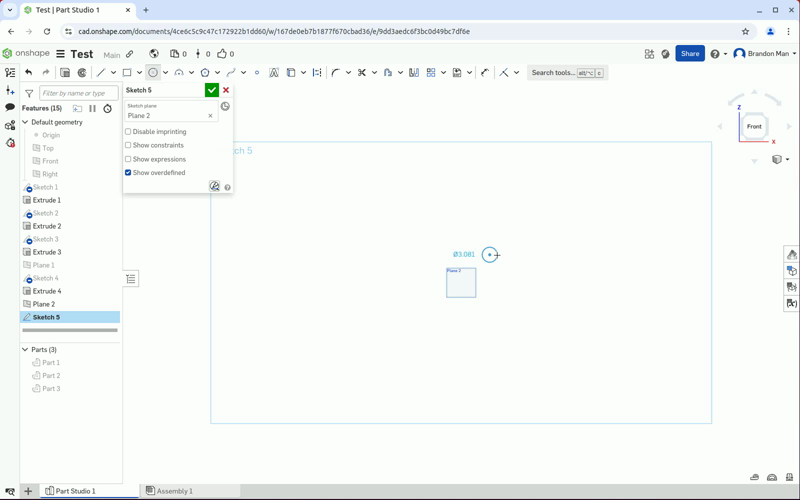
key(esc)
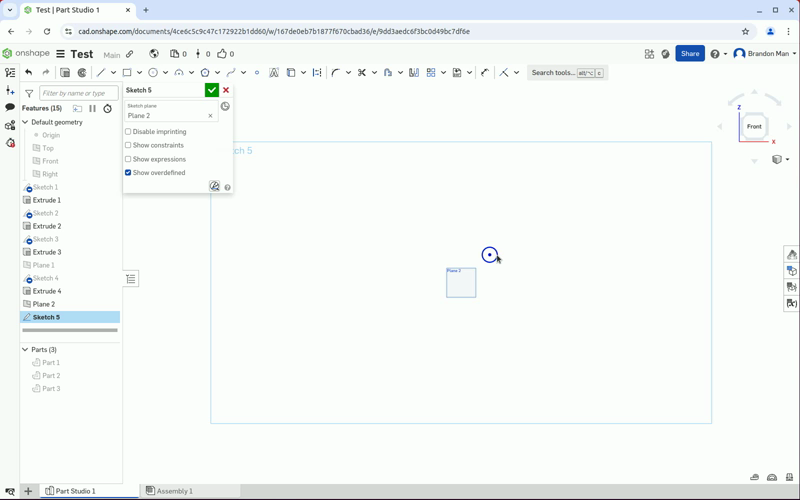
mouse_move(491, 254)
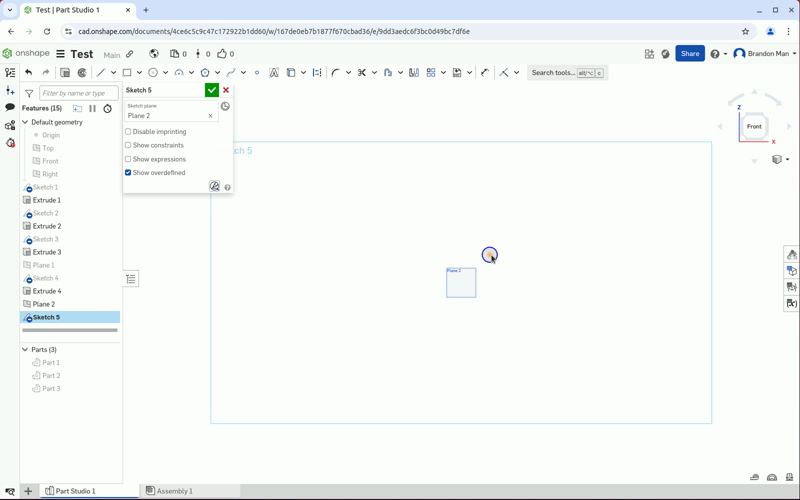
scroll(6)
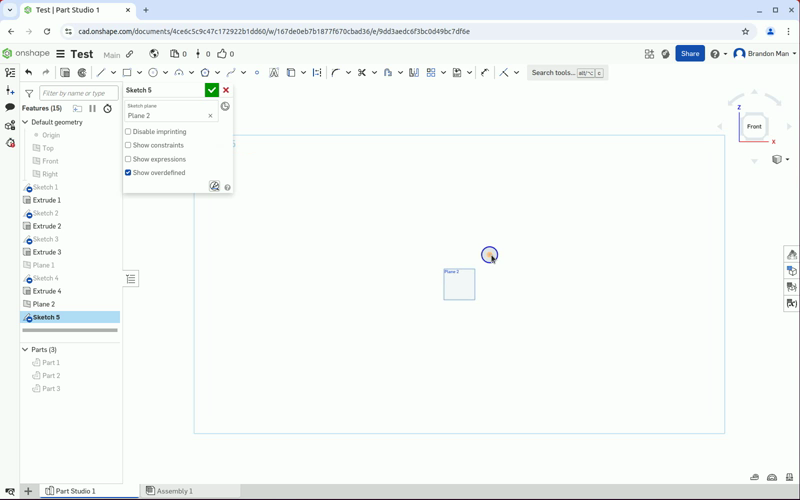
scroll(6)
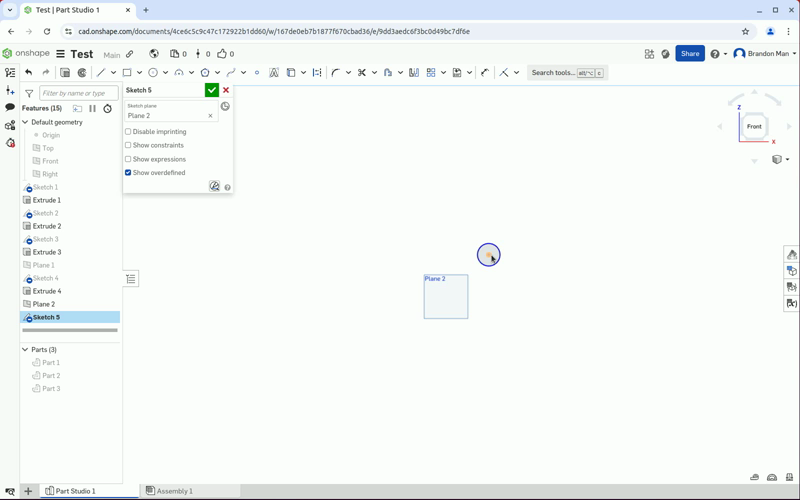
scroll(6)
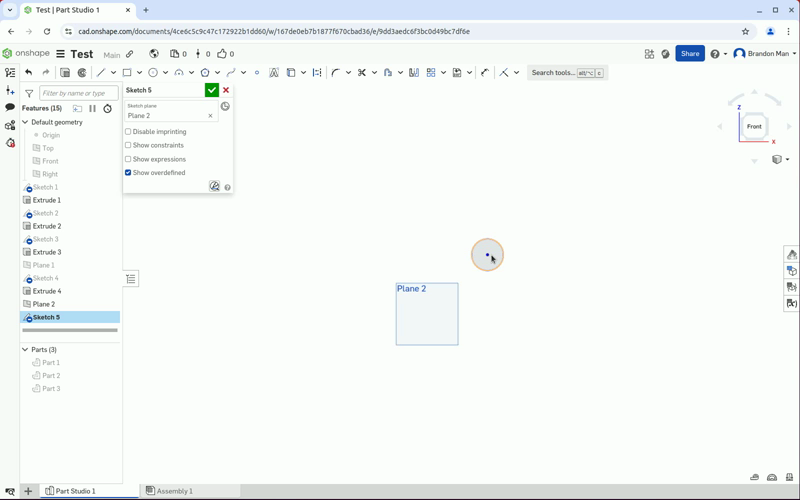
scroll(6)
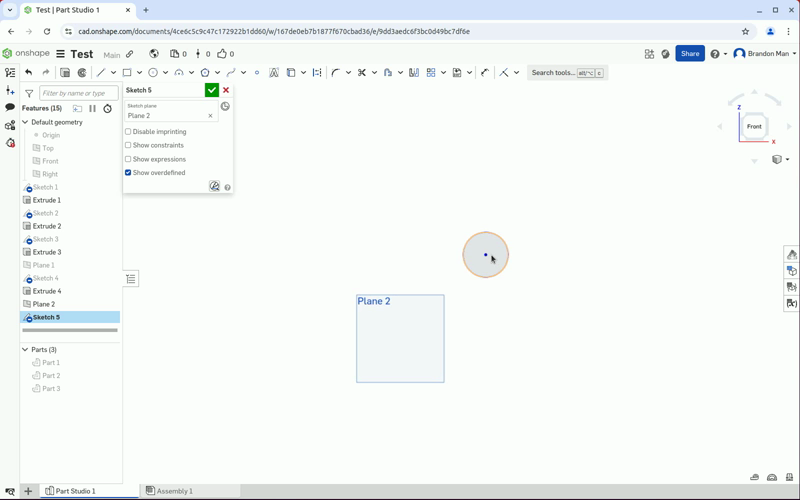
scroll(6)
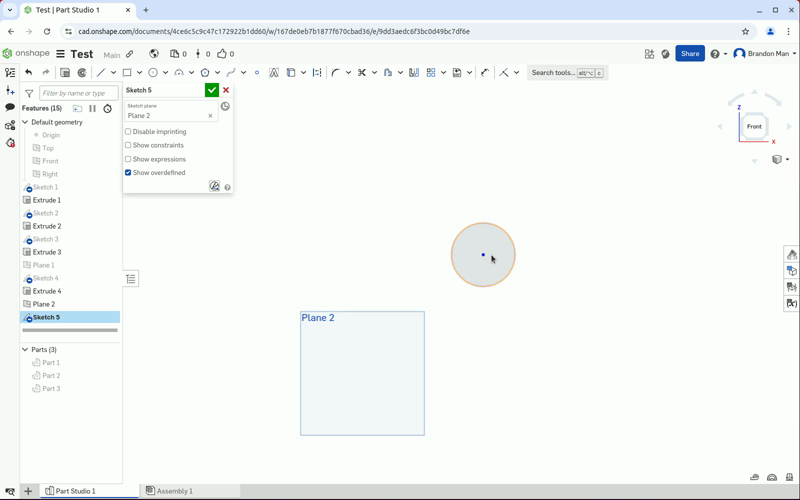
scroll(6)
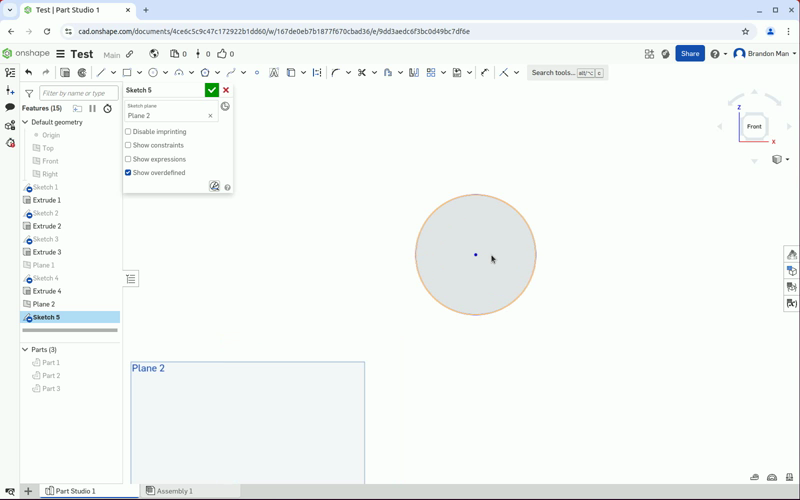
scroll(6)
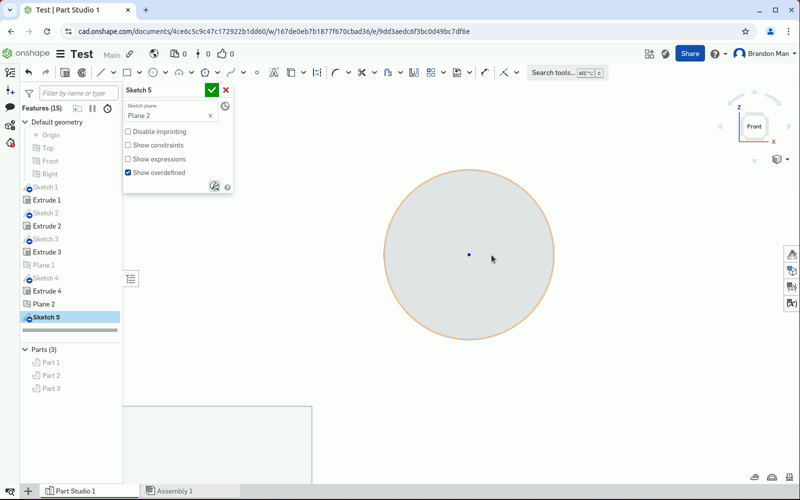
click(491, 254)
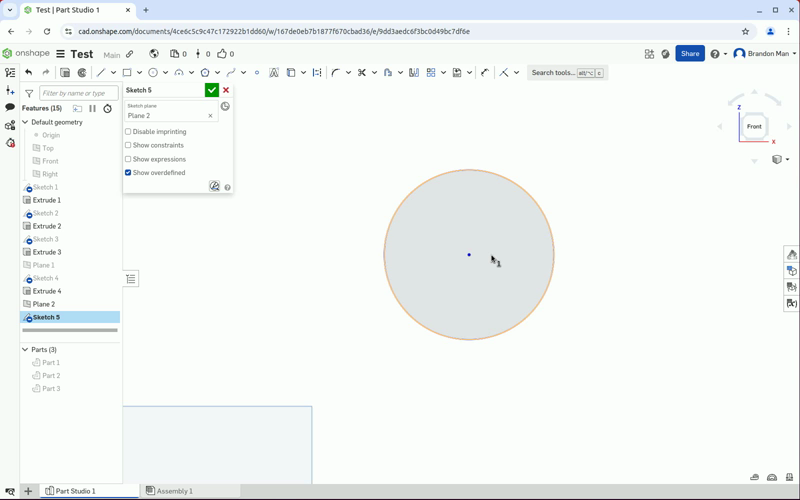
scroll(-6)
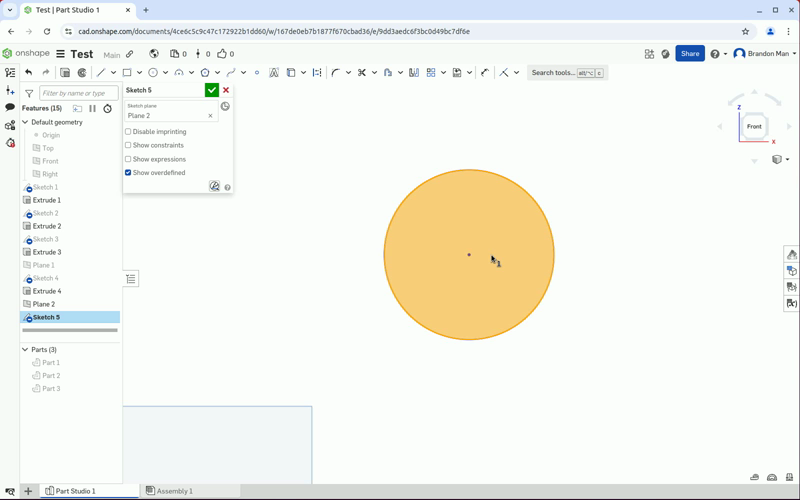
scroll(-6)
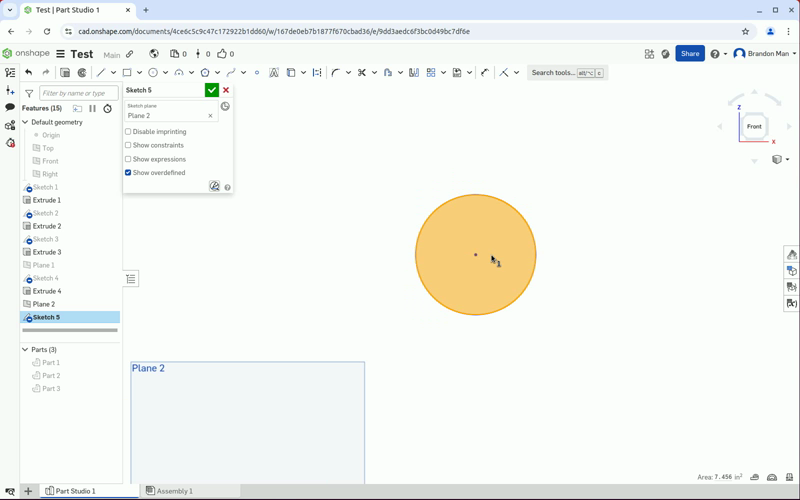
scroll(-6)
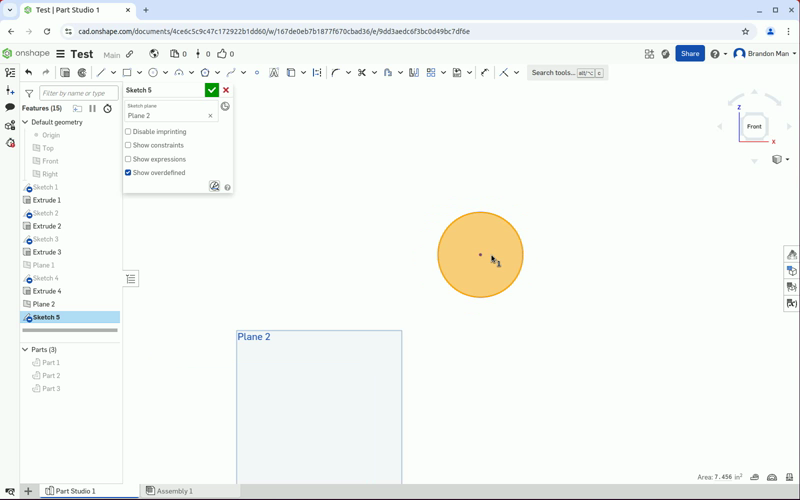
scroll(-6)
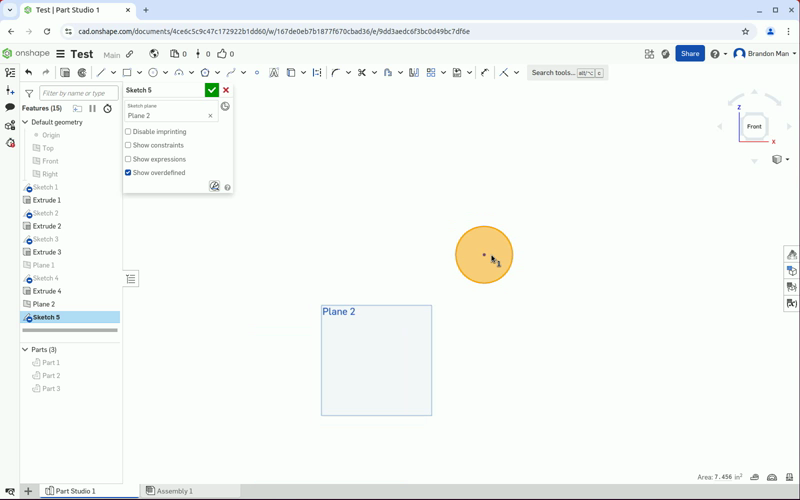
scroll(-6)
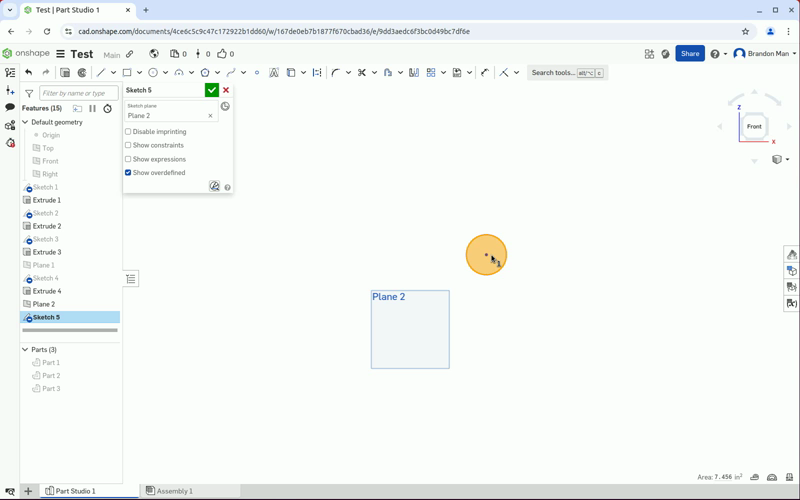
scroll(-6)
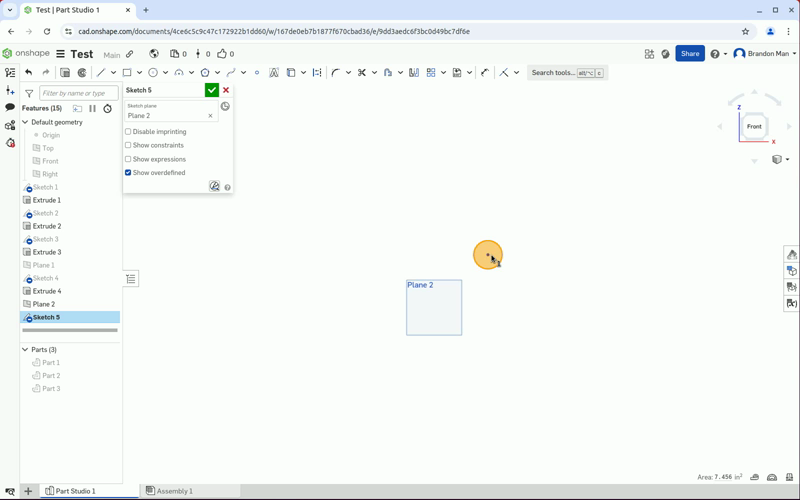
scroll(-6)
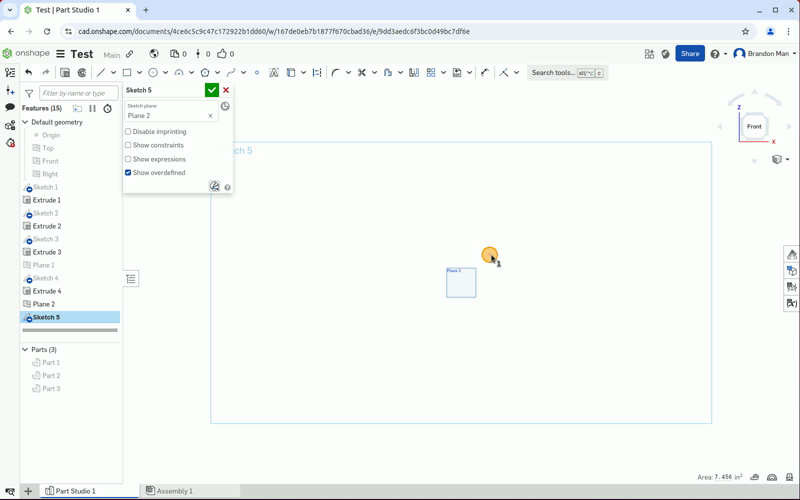
mouse_move(73, 352)
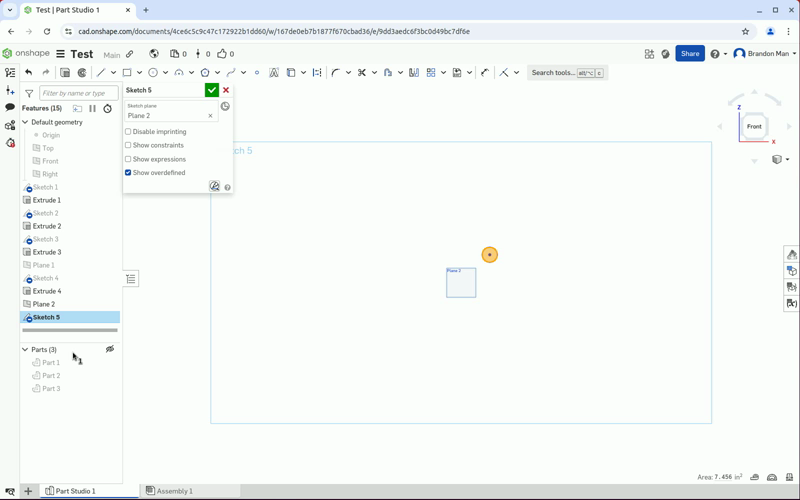
key(shift+y)
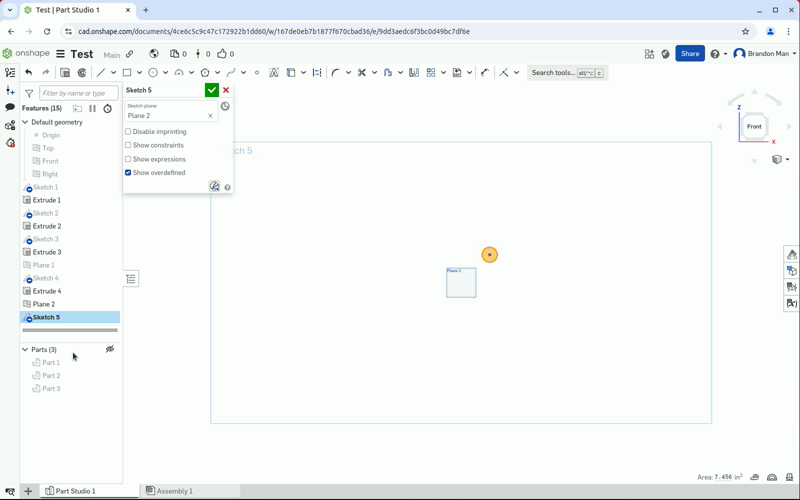
key(shift+e)
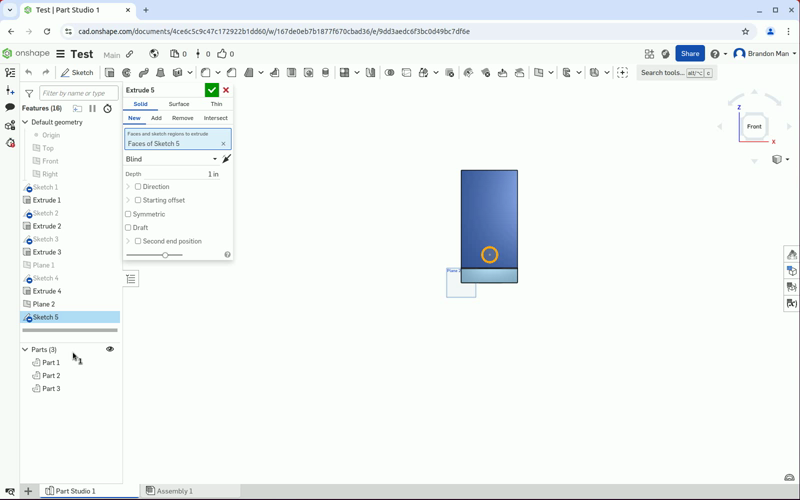
mouse_move(143, 106)
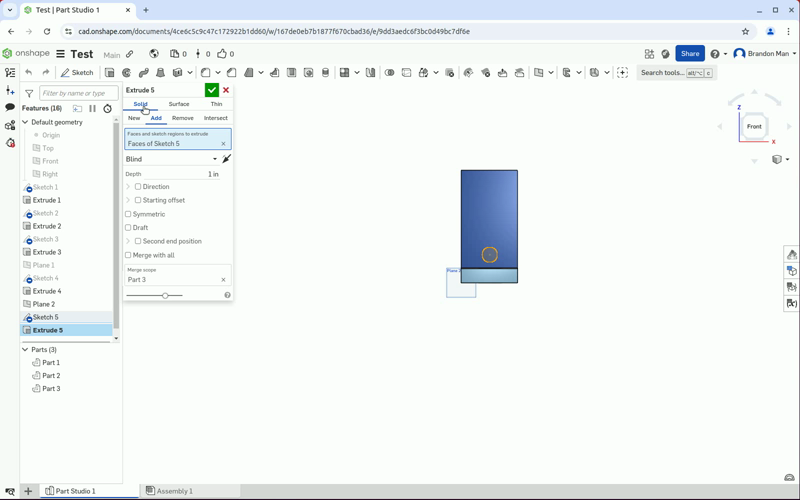
click(143, 106)
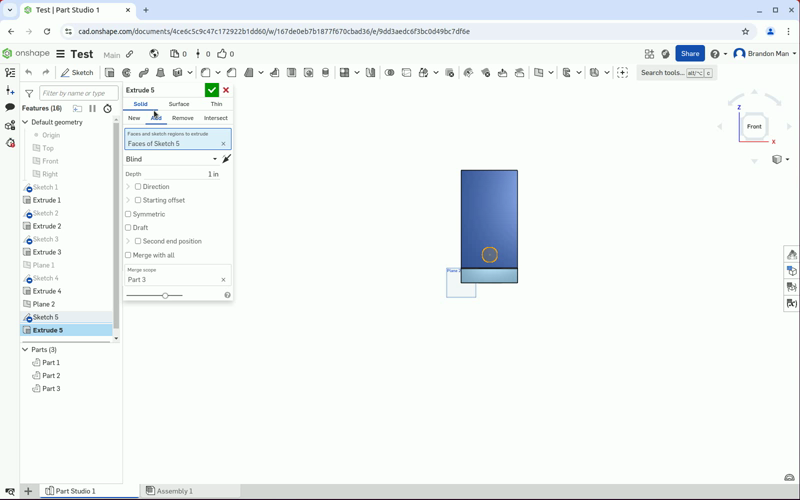
mouse_move(186, 120)
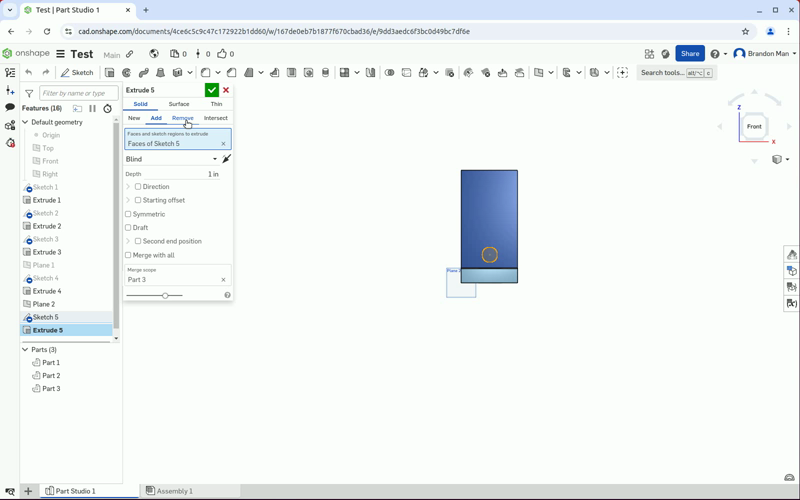
click(186, 120)
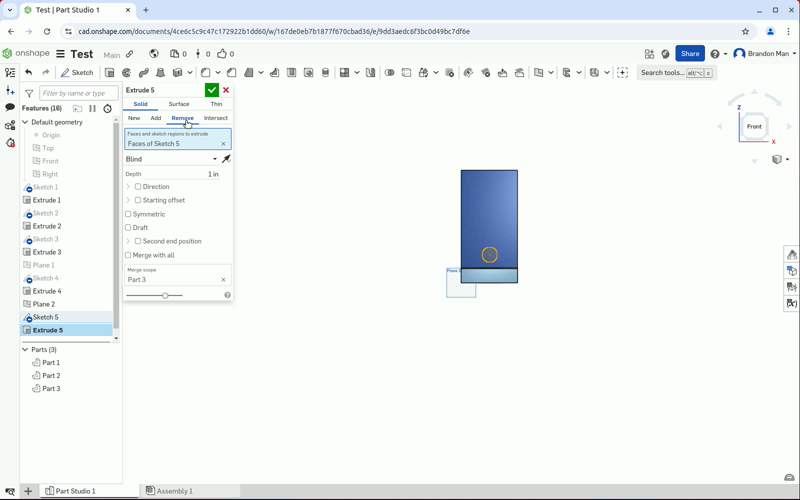
key(tab, 4)
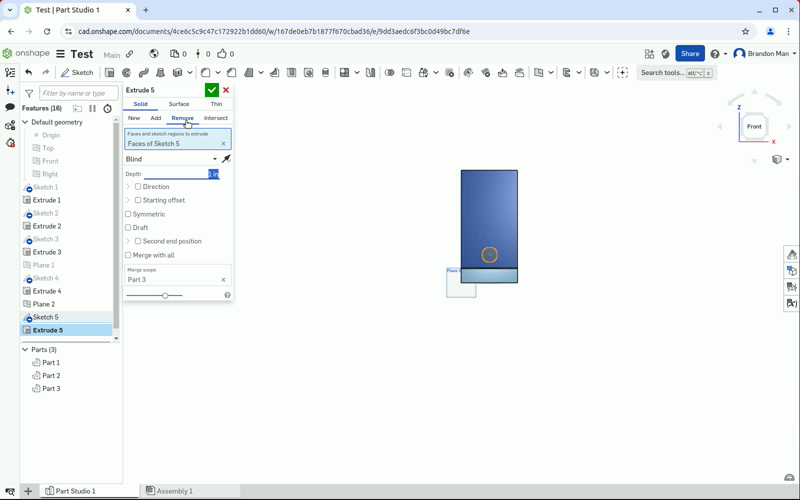
text(11.554)
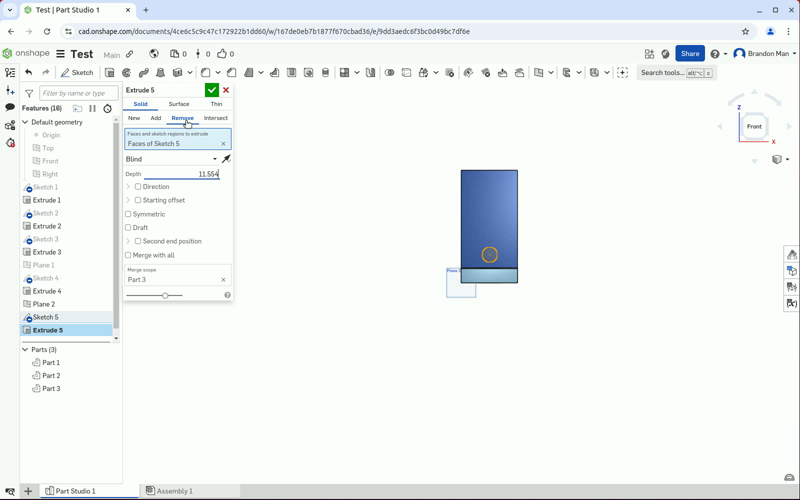
key(tab, 6)
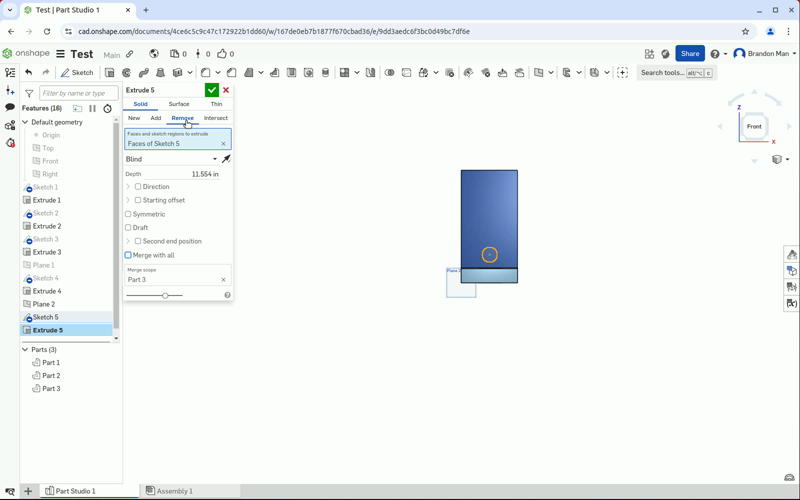
key(space)
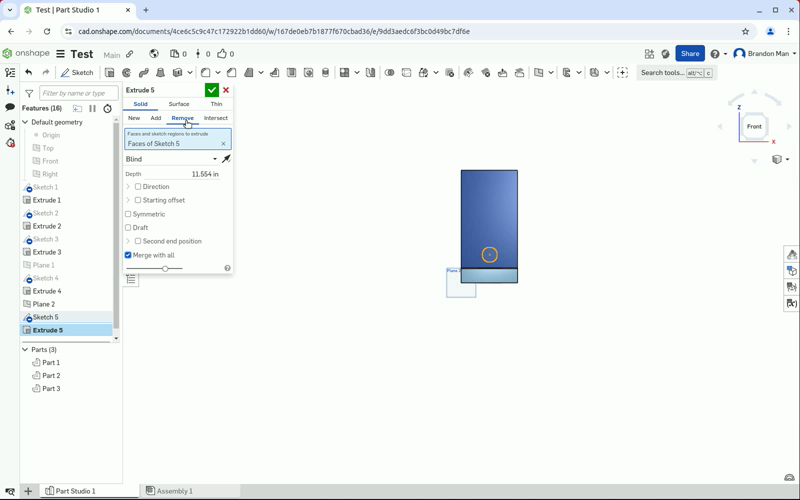
key(enter)
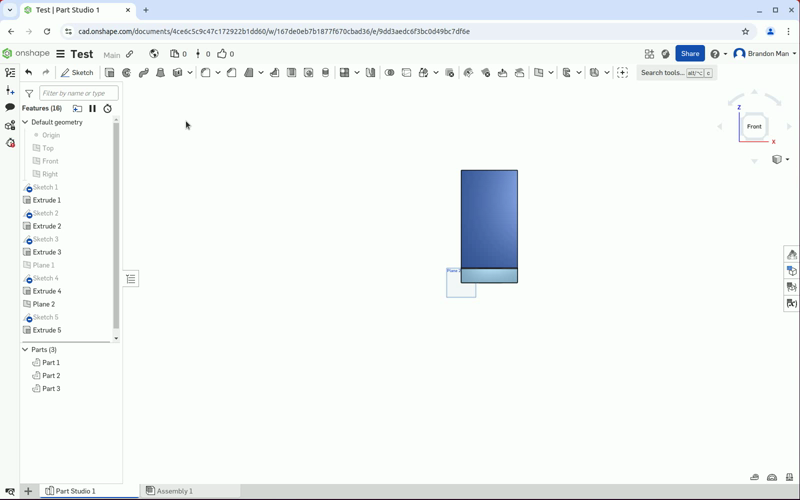
key(shift+h)
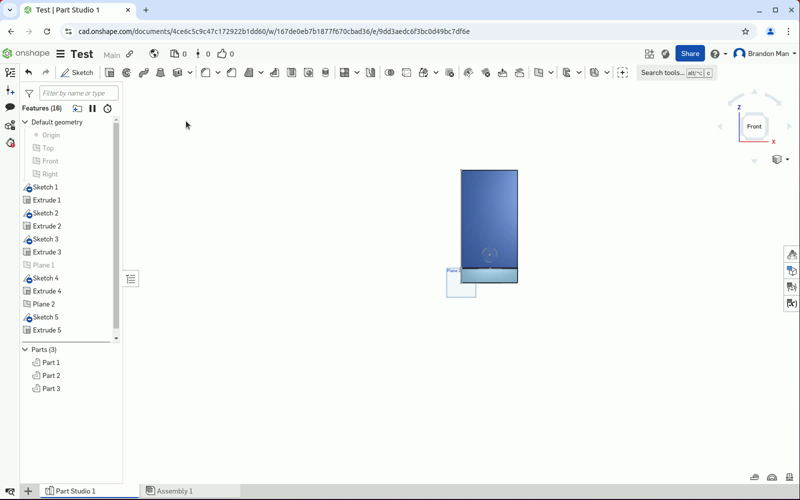
key(shift+h)
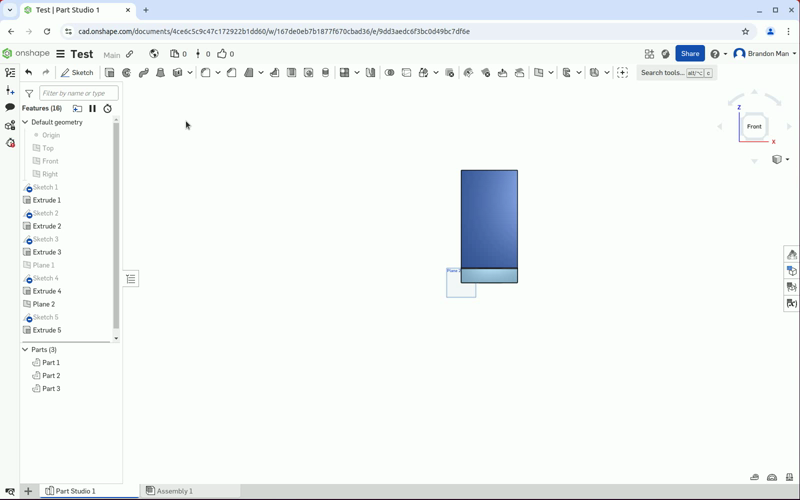
mouse_move(69, 189)
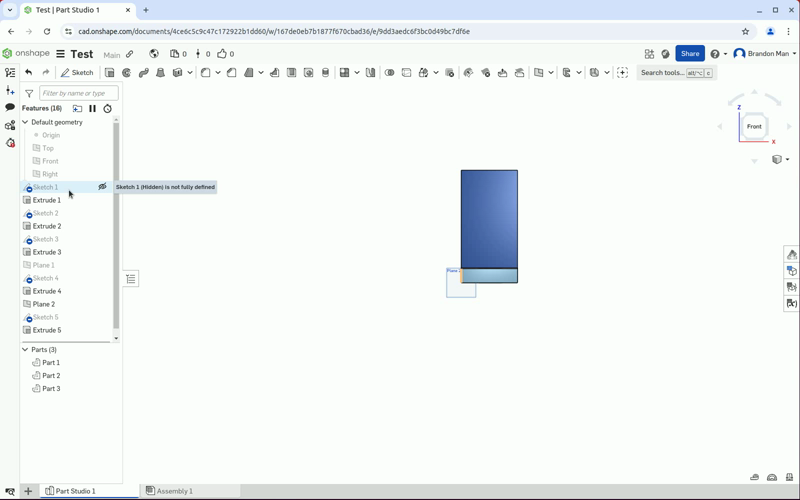
click(69, 189)
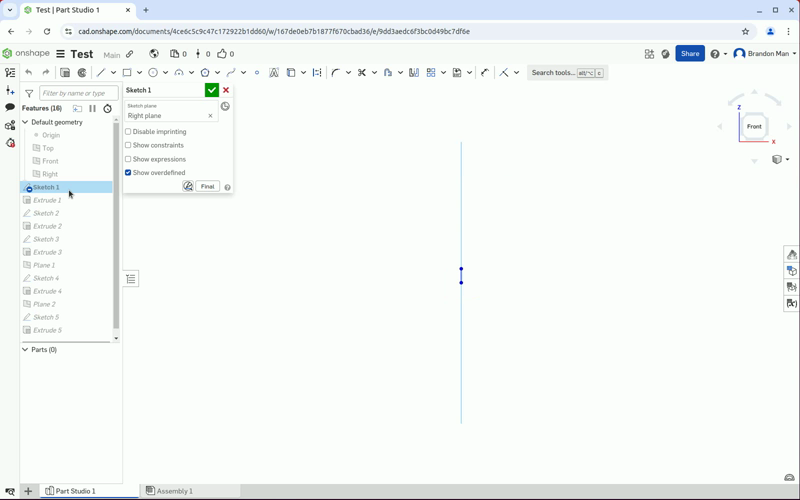
mouse_move(229, 92)
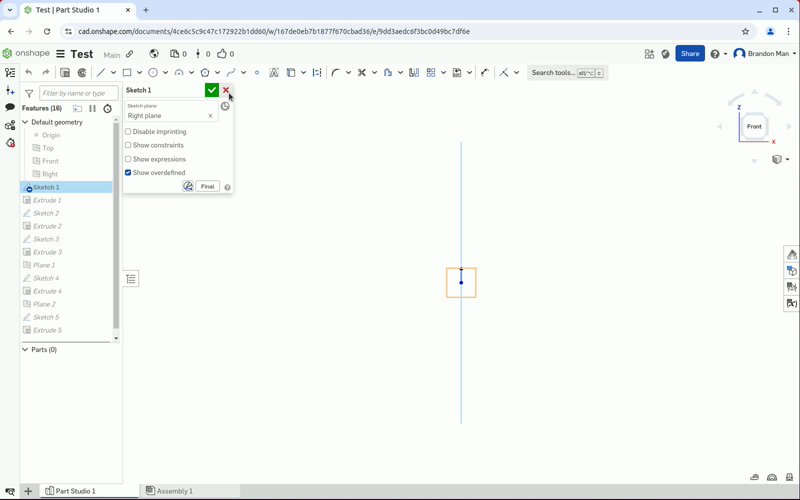
click(229, 92)
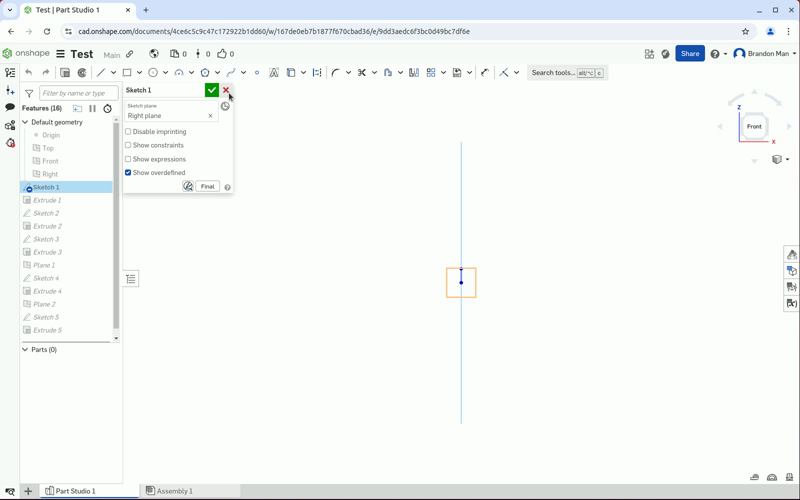
key(shift+s)
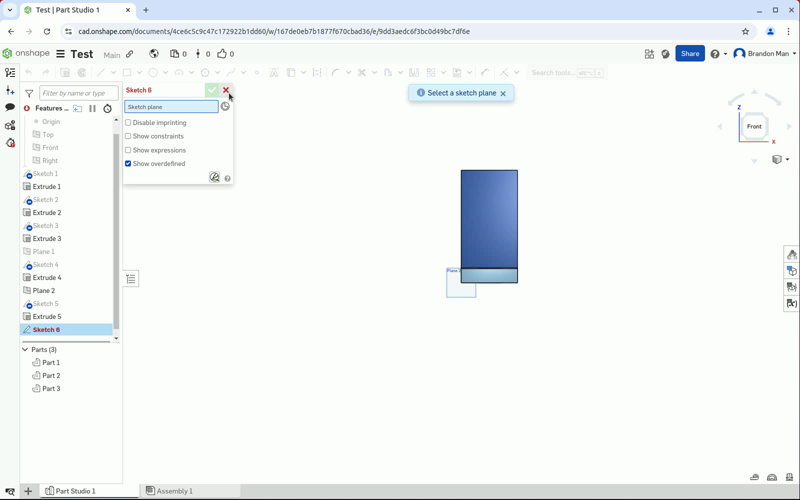
mouse_move(69, 293)
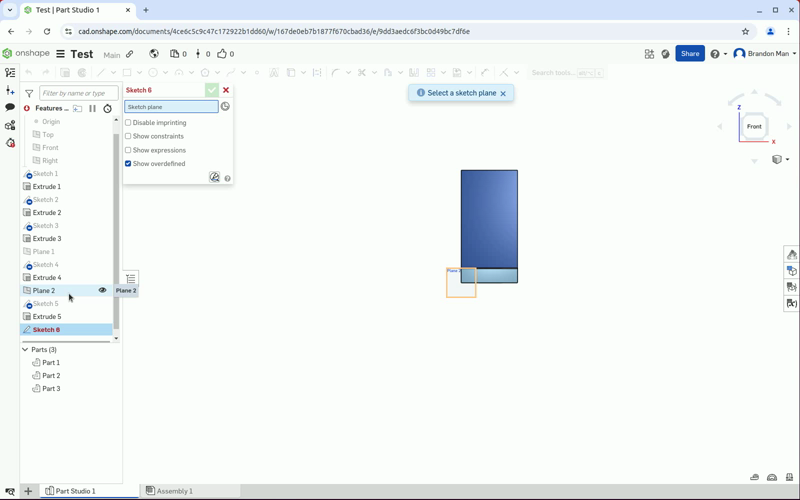
click(69, 293)
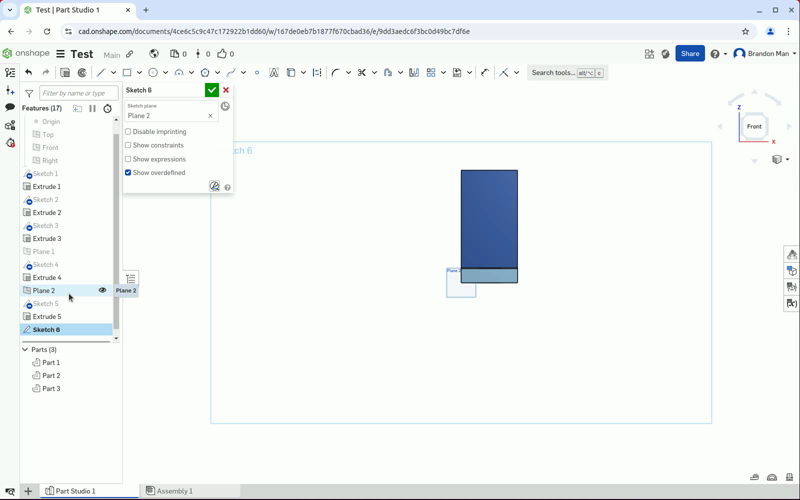
mouse_move(73, 352)
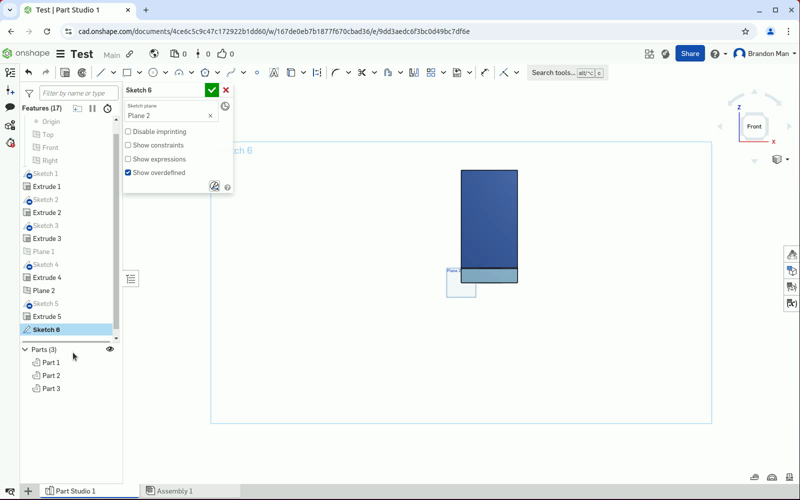
key(y)
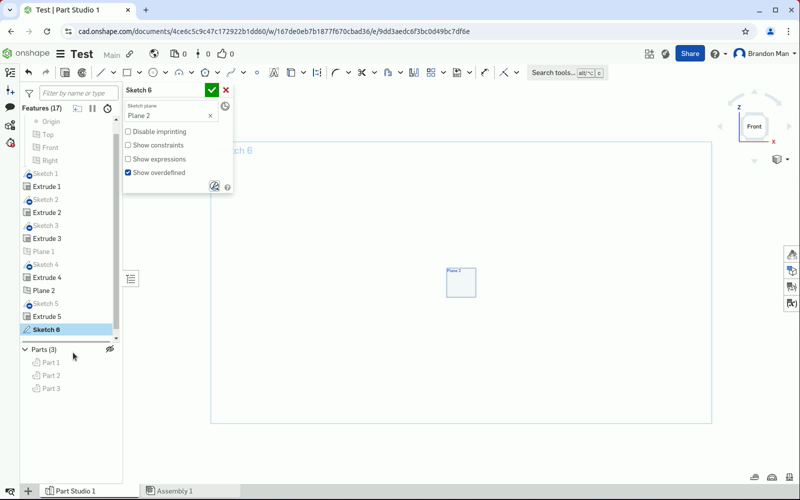
key(c)
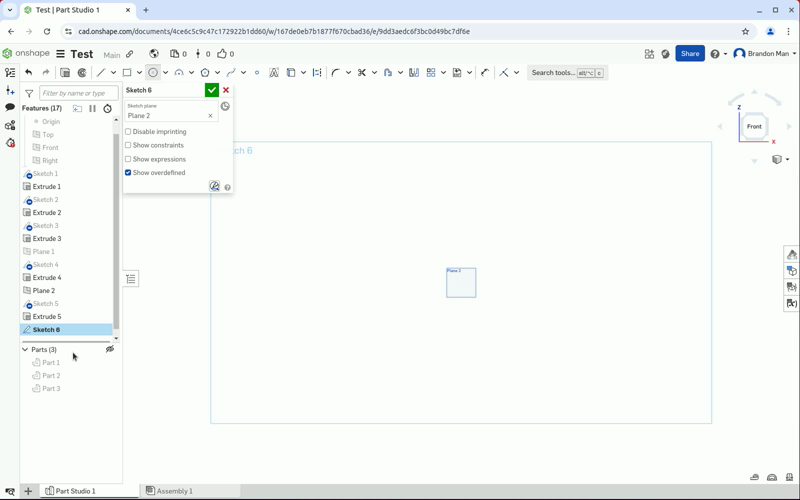
key_down(shift)
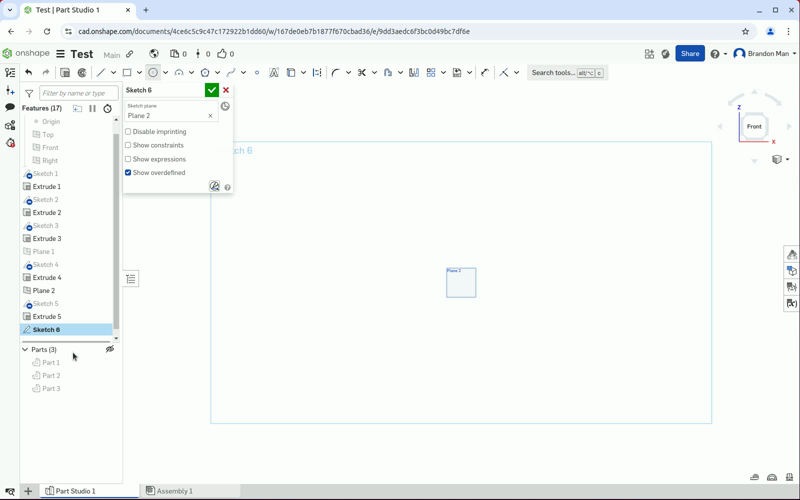
mouse_move(489, 198)
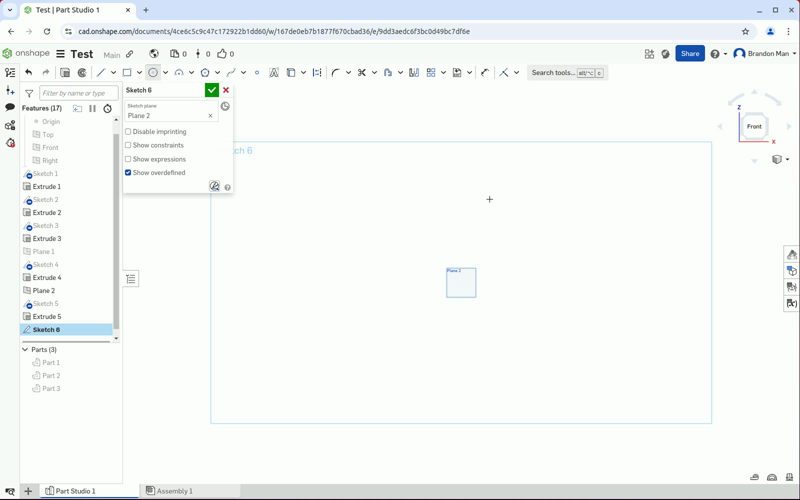
click(489, 198)
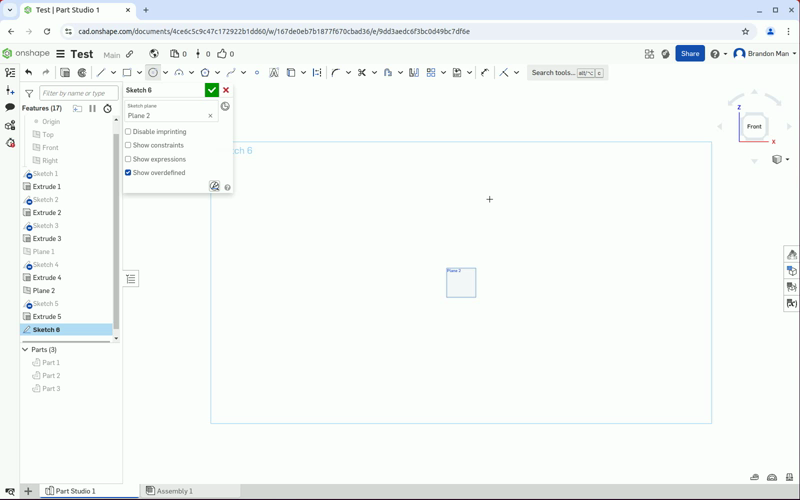
key_up(shift)
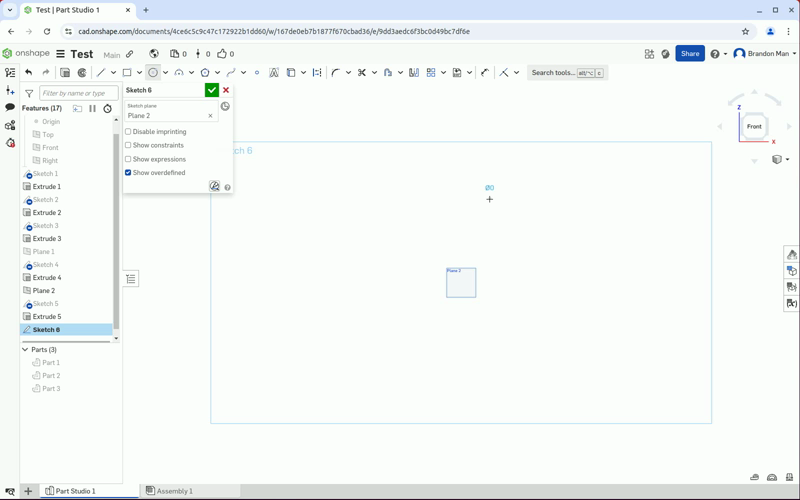
mouse_move(497, 198)
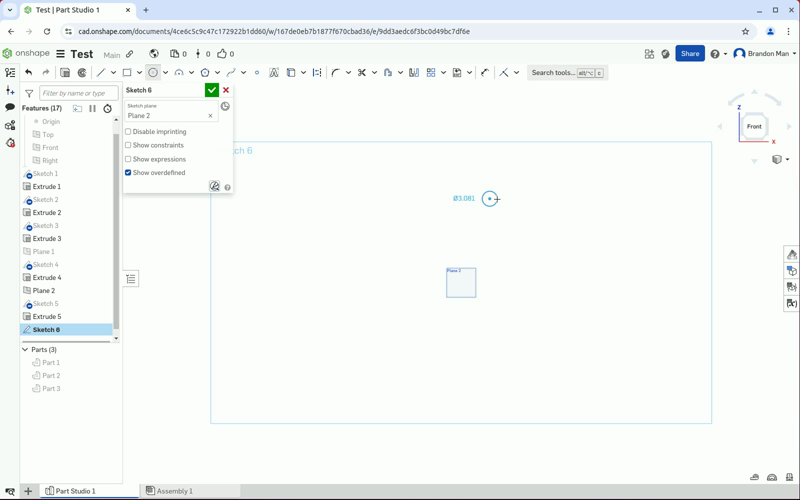
click(497, 198)
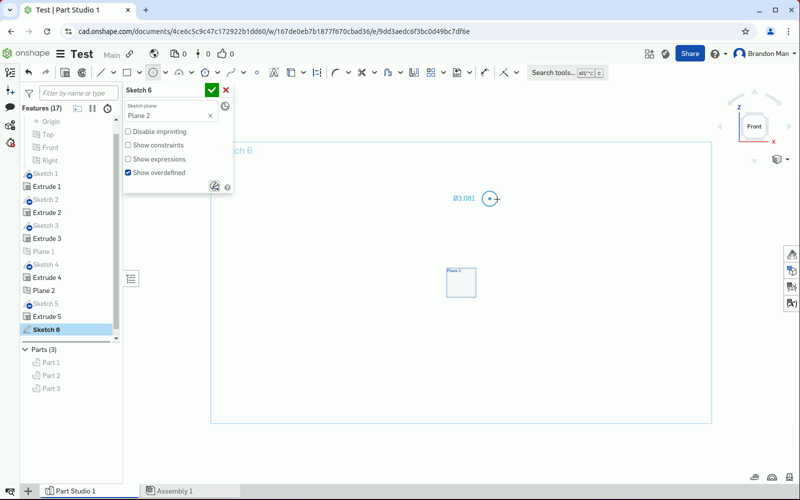
key(esc)
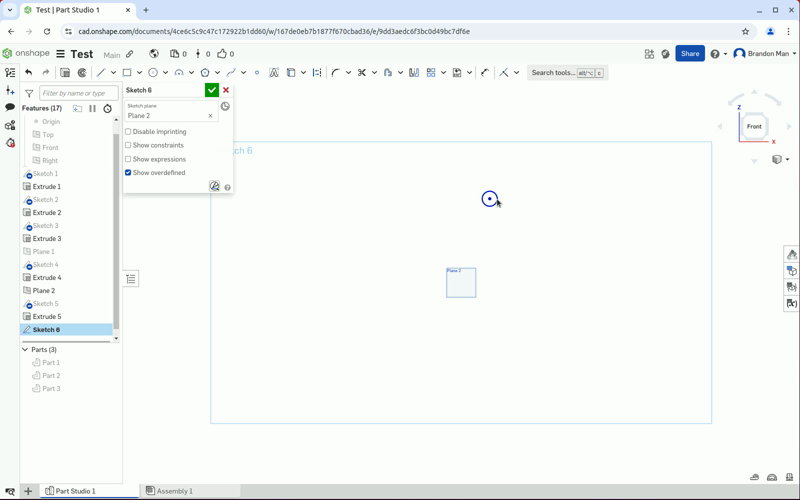
mouse_move(485, 195)
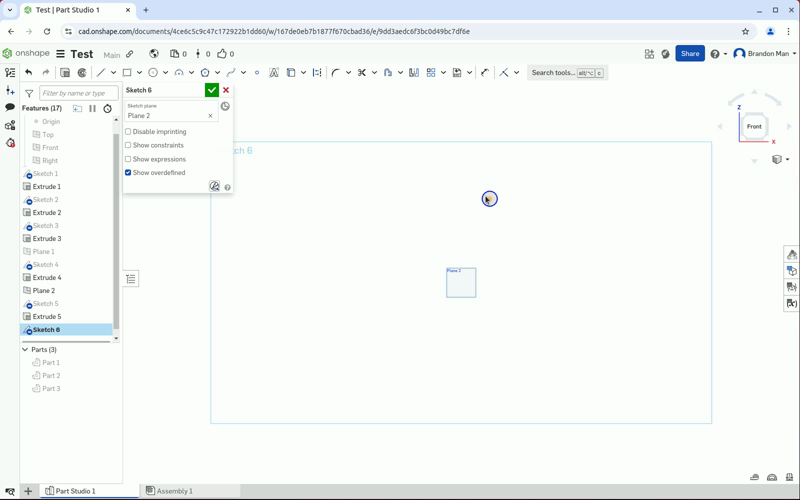
scroll(6)
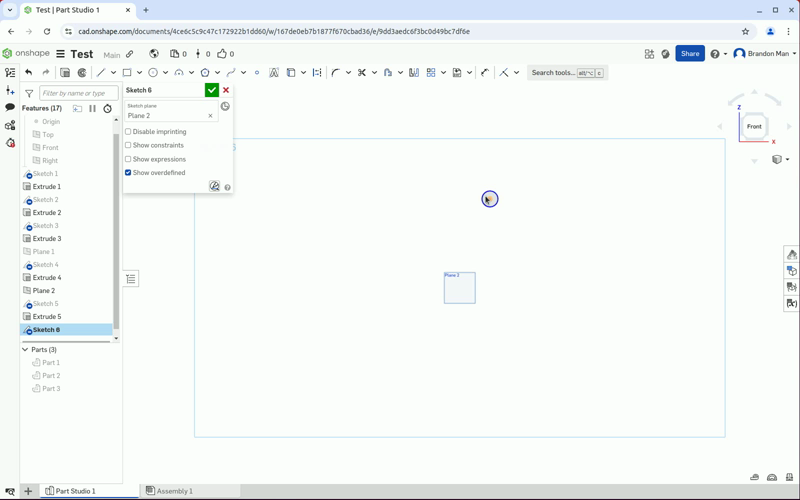
scroll(6)
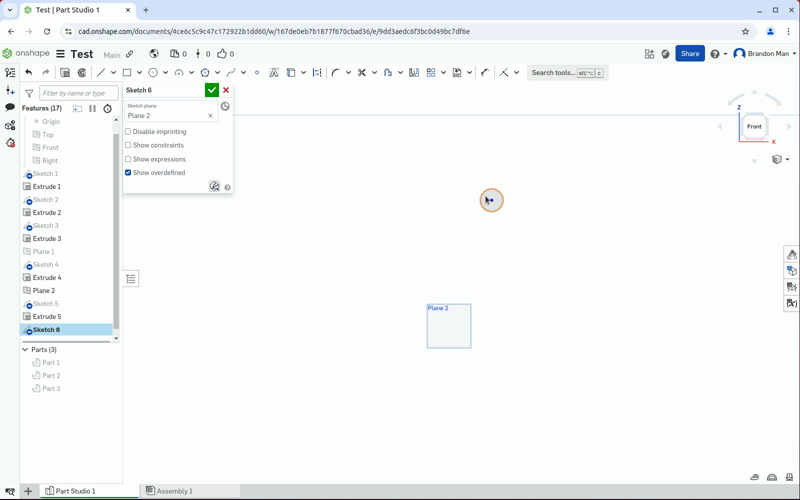
scroll(6)
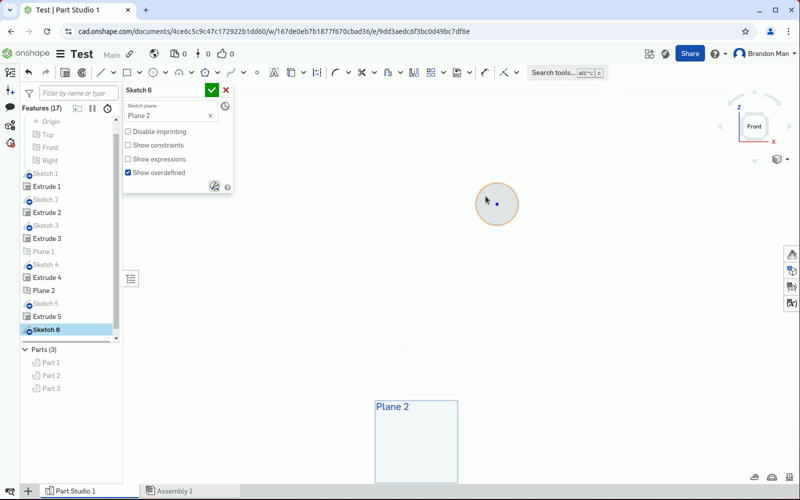
scroll(6)
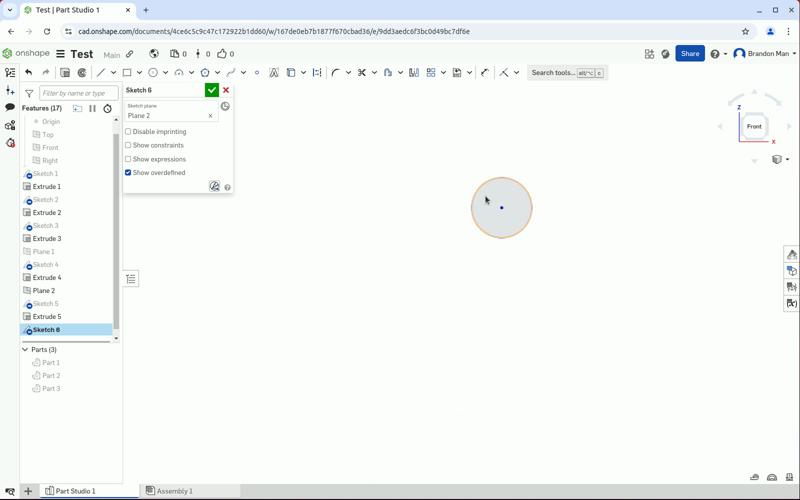
scroll(6)
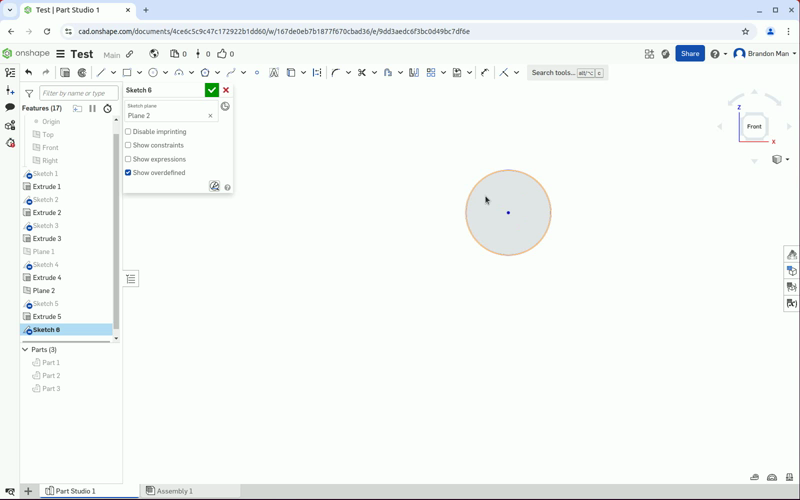
scroll(6)
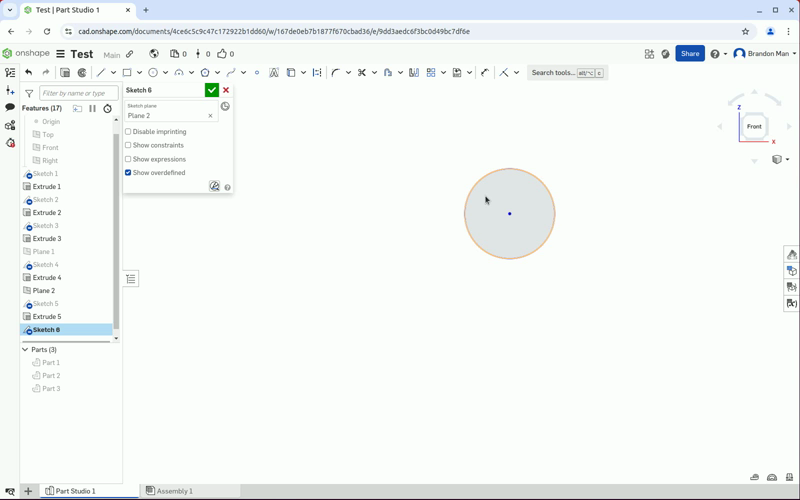
scroll(6)
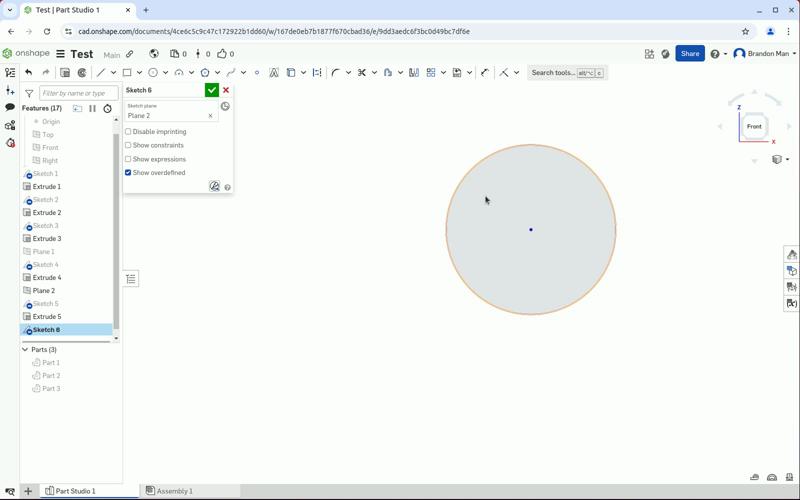
click(485, 195)
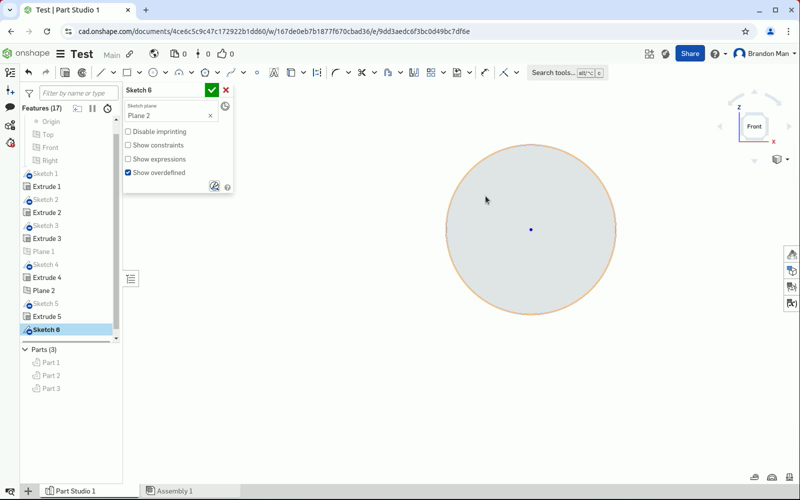
scroll(-6)
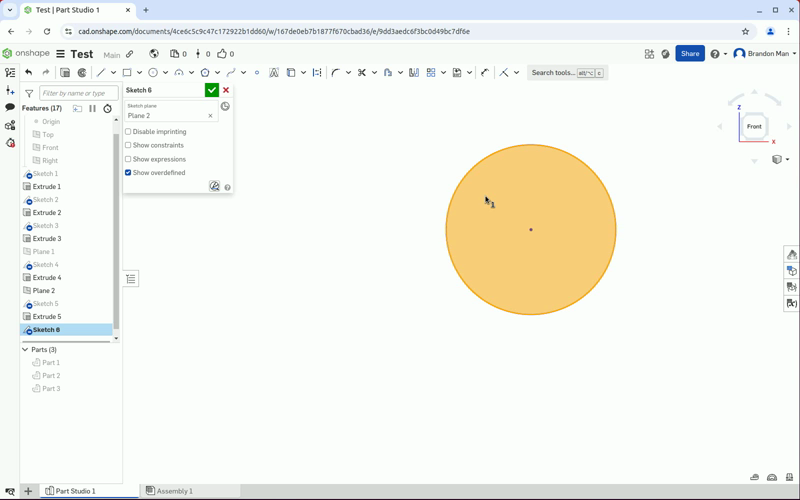
scroll(-6)
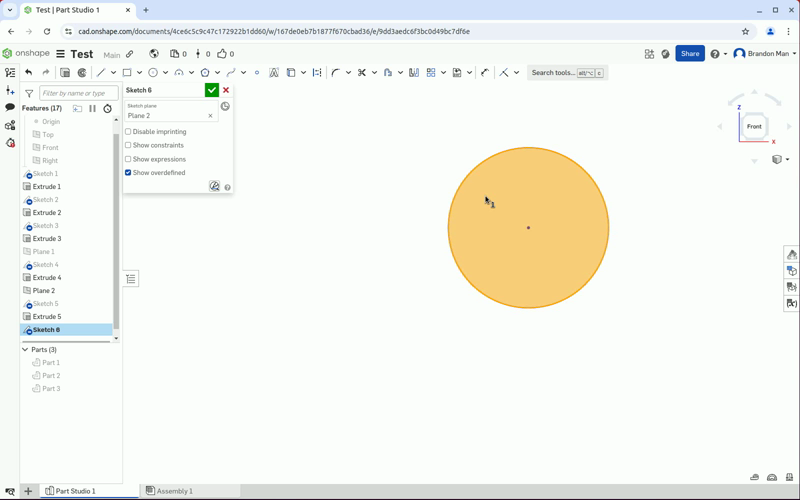
scroll(-6)
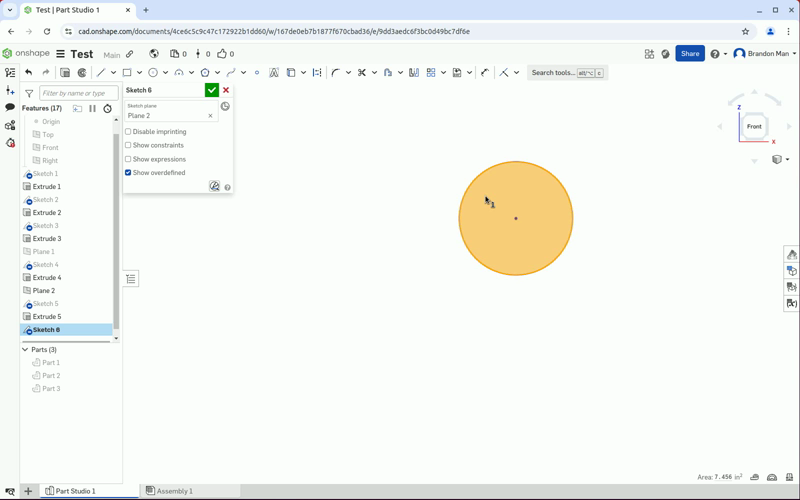
scroll(-6)
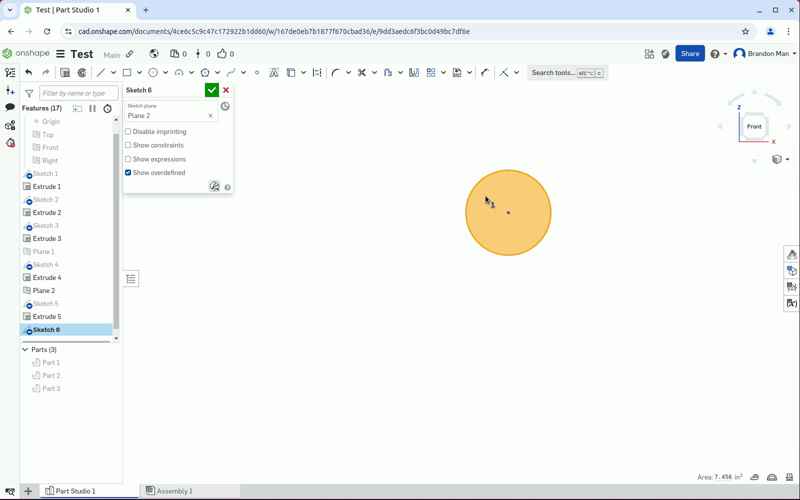
scroll(-6)
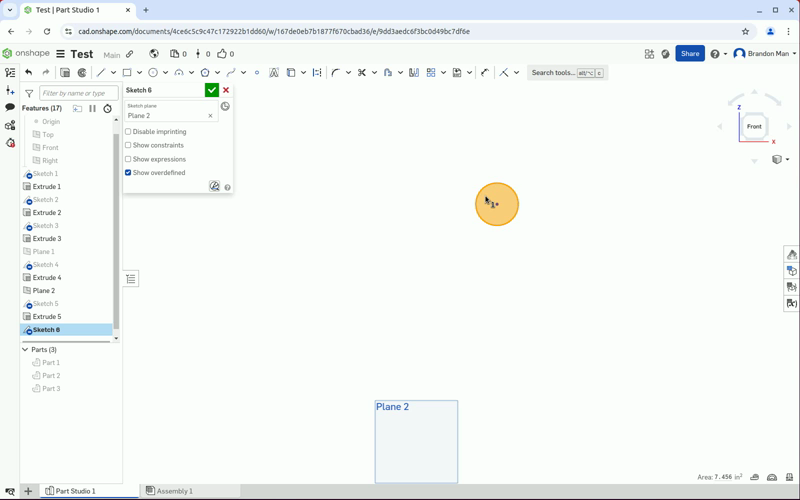
scroll(-6)
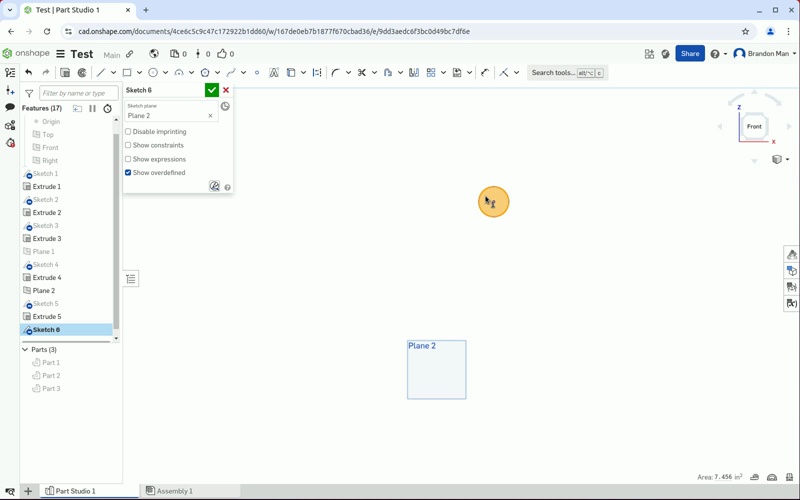
scroll(-6)
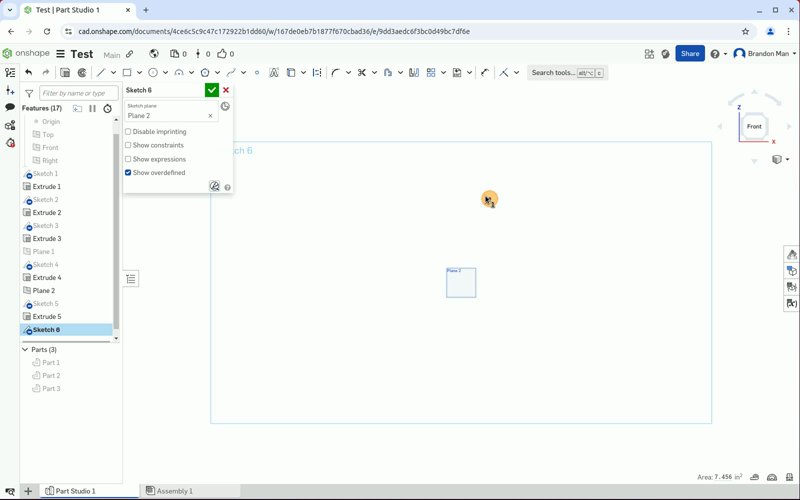
mouse_move(73, 352)
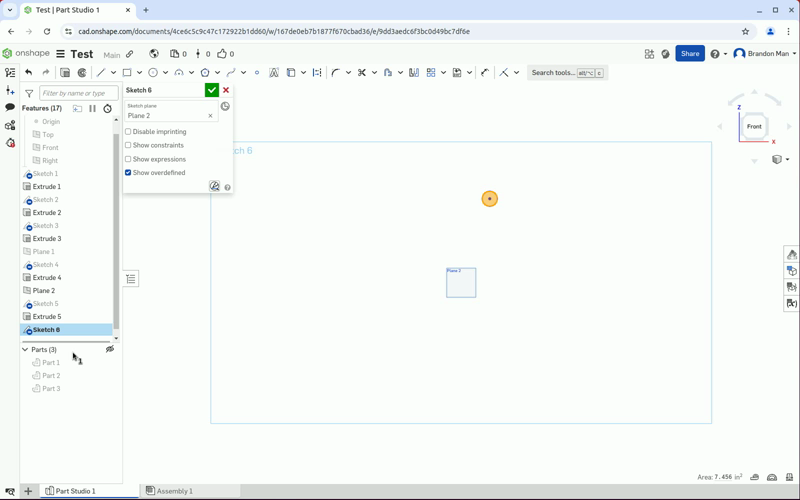
key(shift+y)
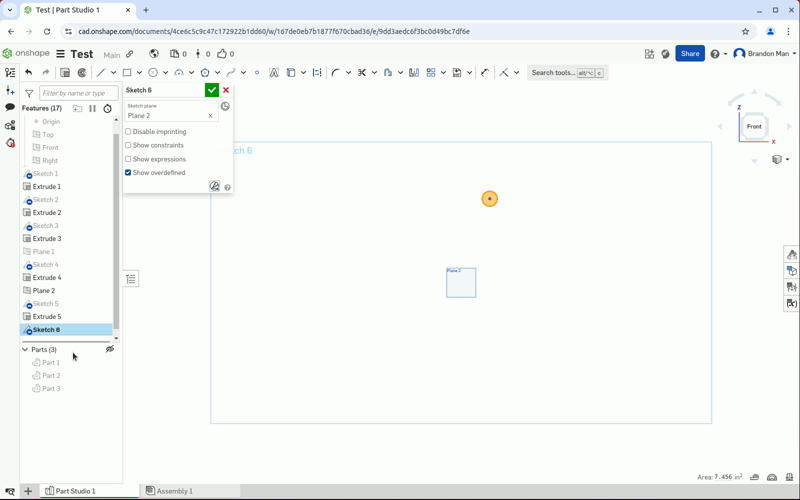
key(shift+e)
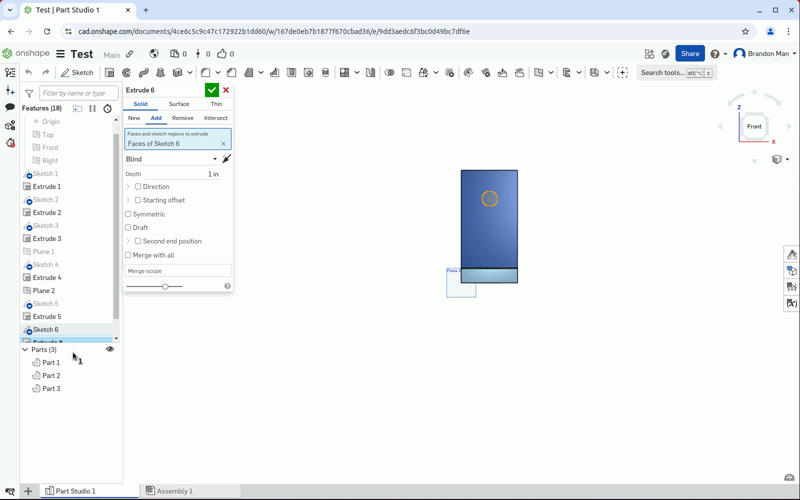
mouse_move(143, 106)
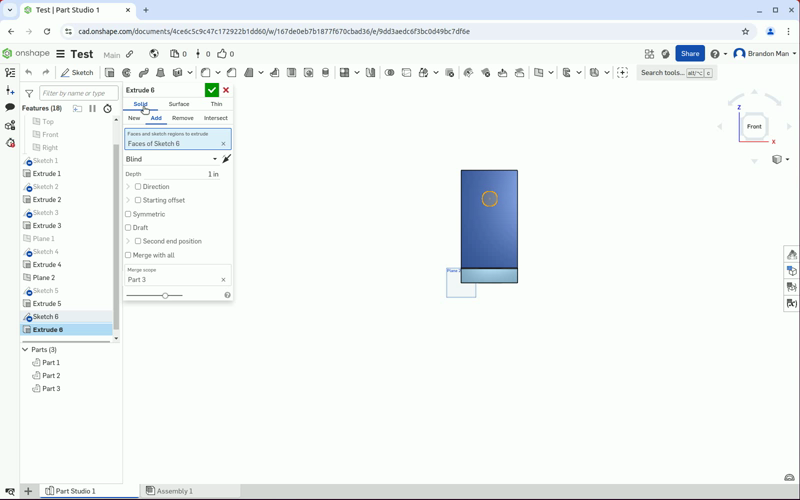
click(143, 106)
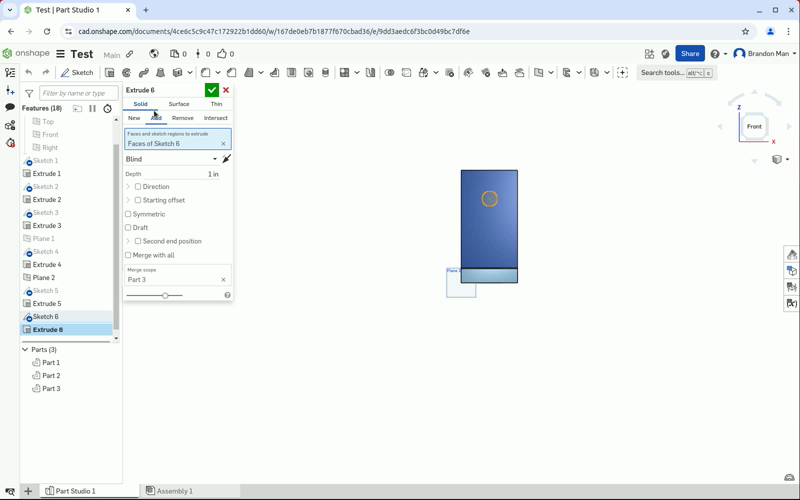
mouse_move(186, 120)
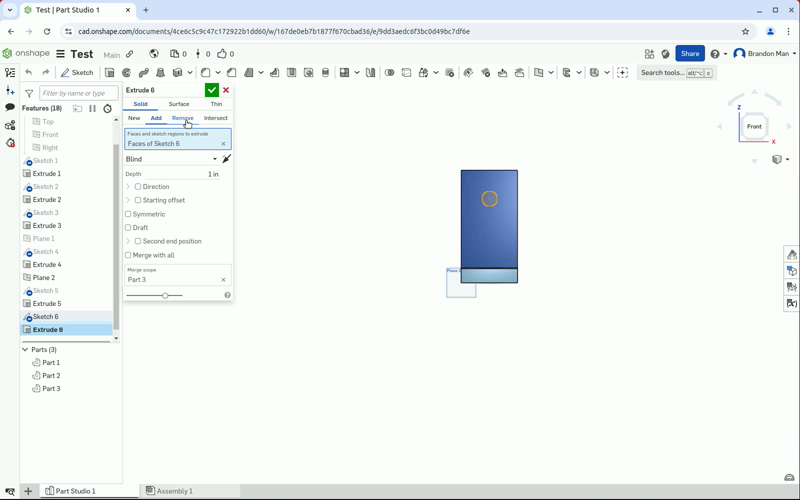
click(186, 120)
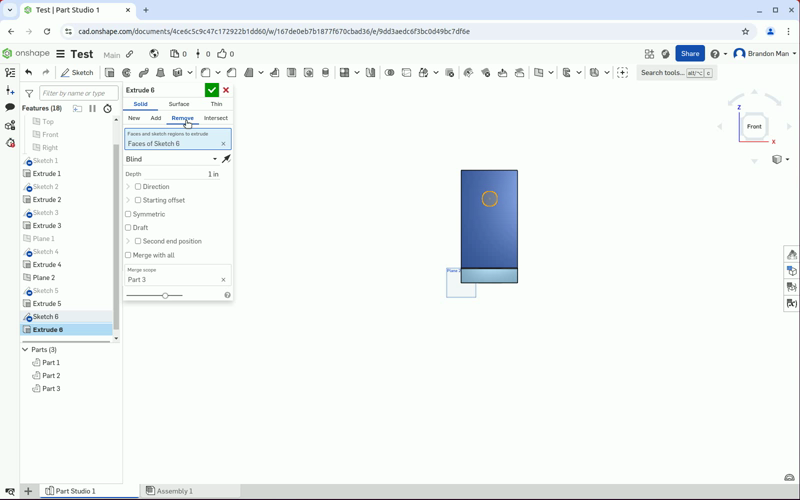
key(tab, 4)
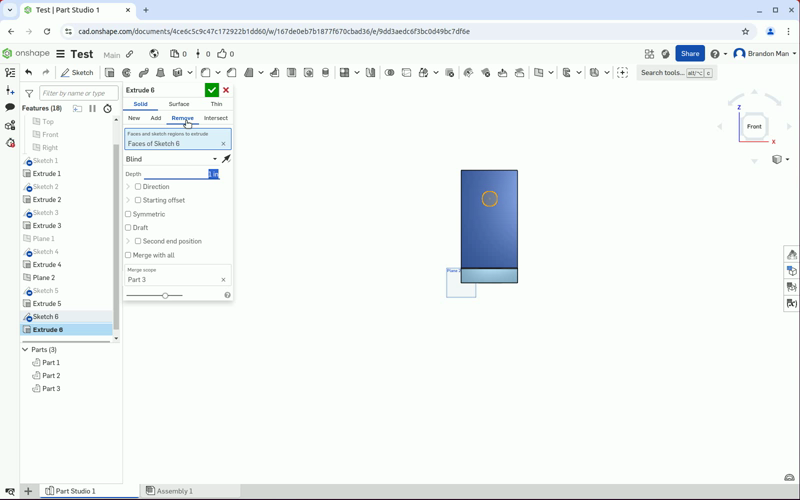
text(11.554)
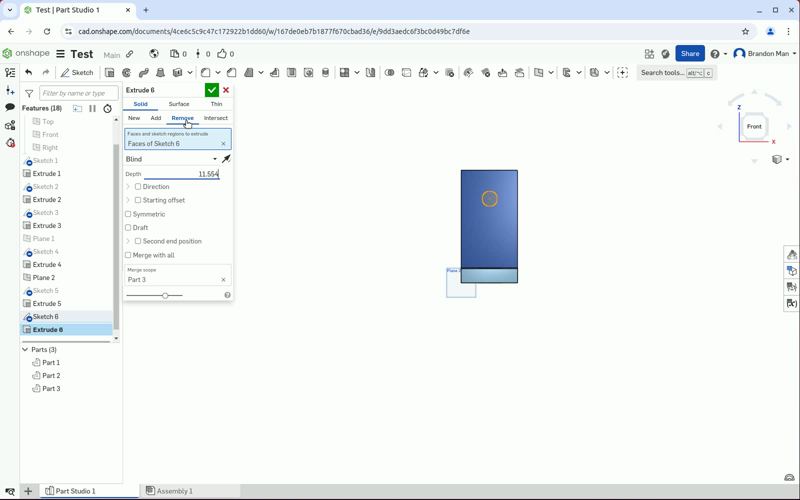
key(tab, 6)
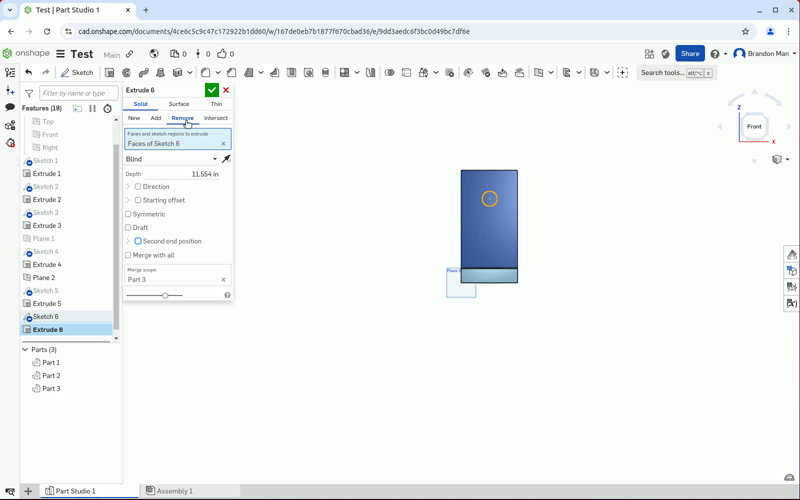
key(space)
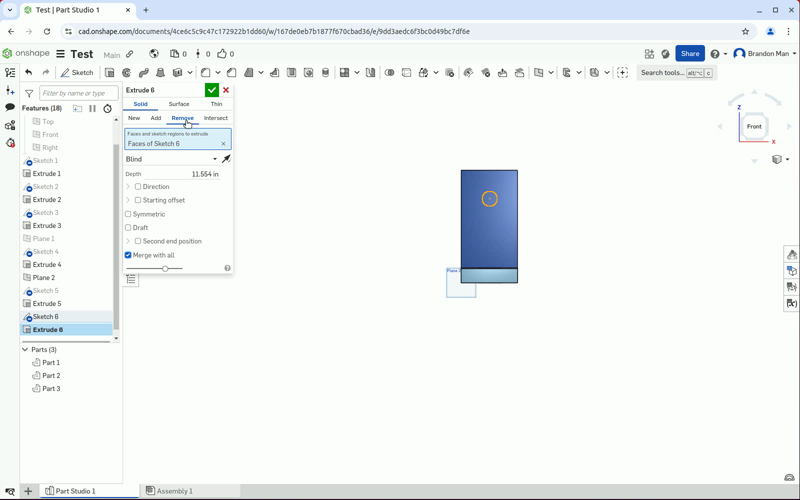
key(enter)
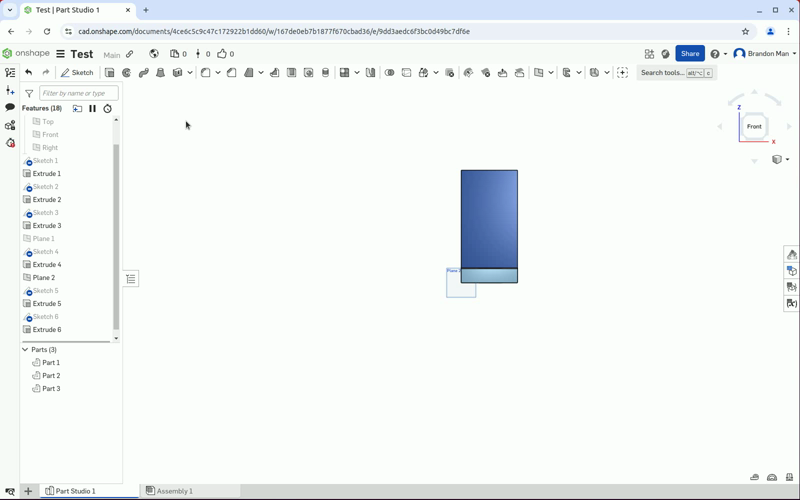
key(shift+h)
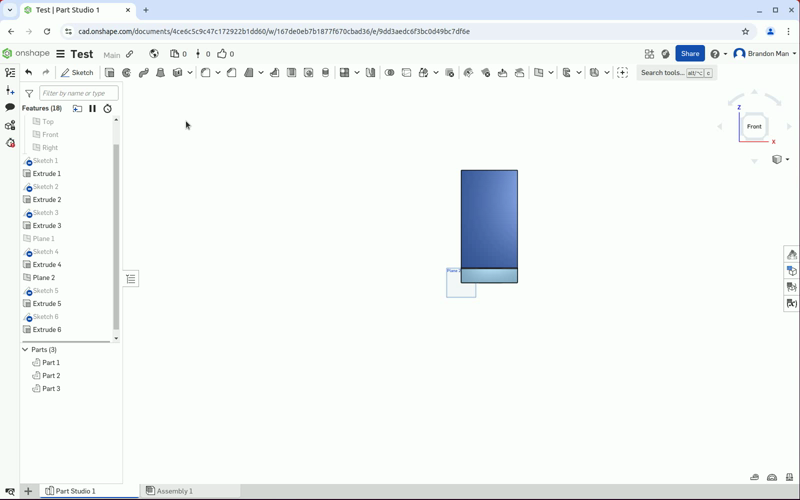
key(shift+h)
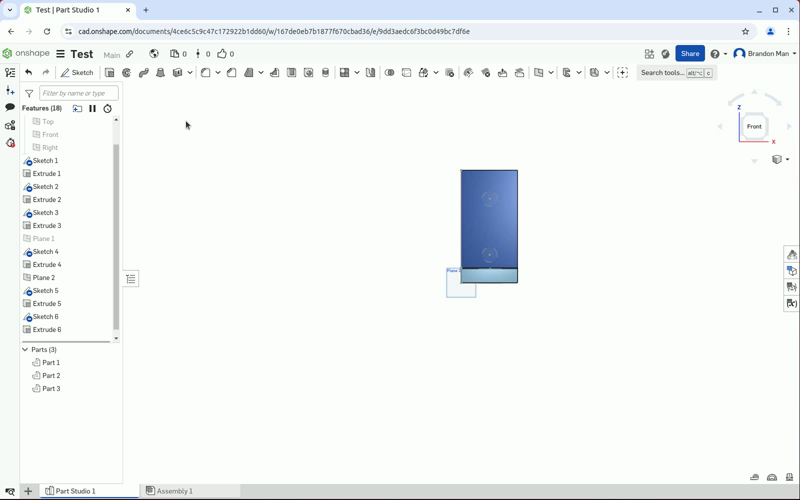
key(shift+7)
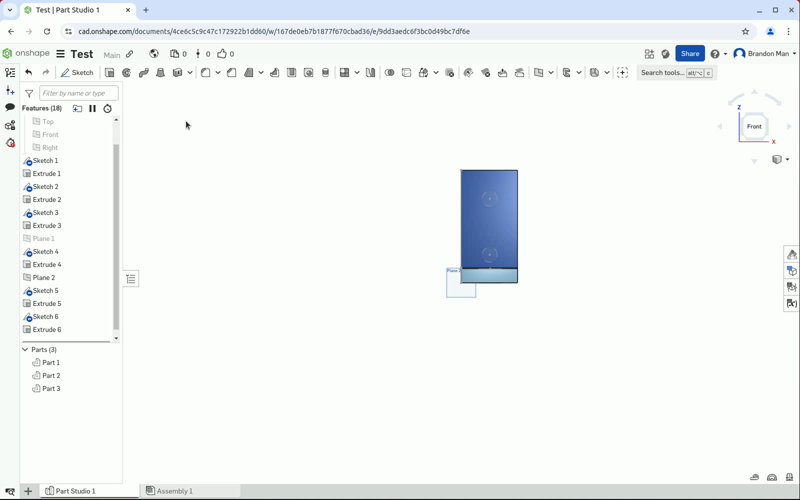
key(left, 2)
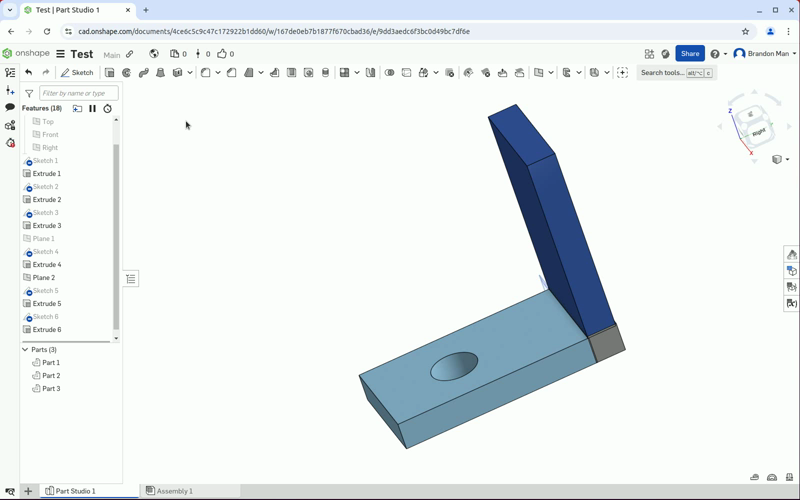
key(down, 2)
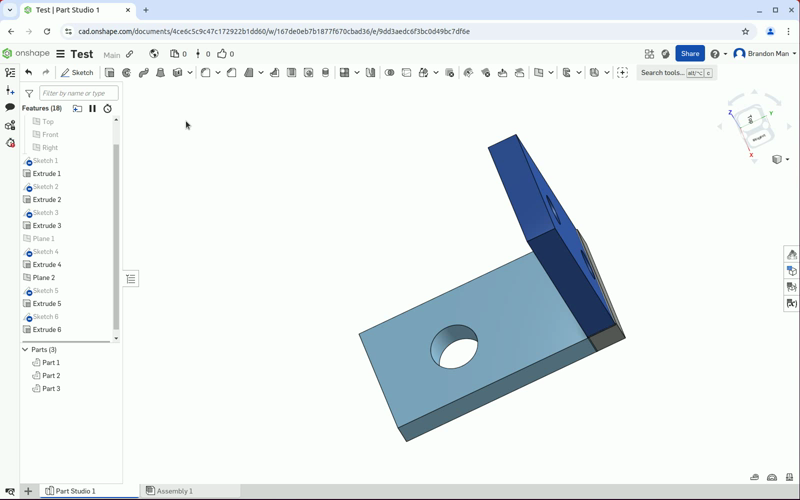
key(up, 2)
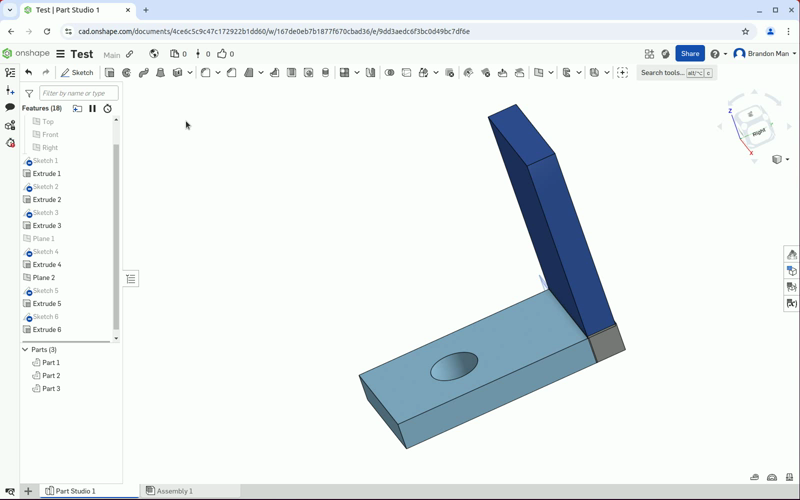
key(right, 2)
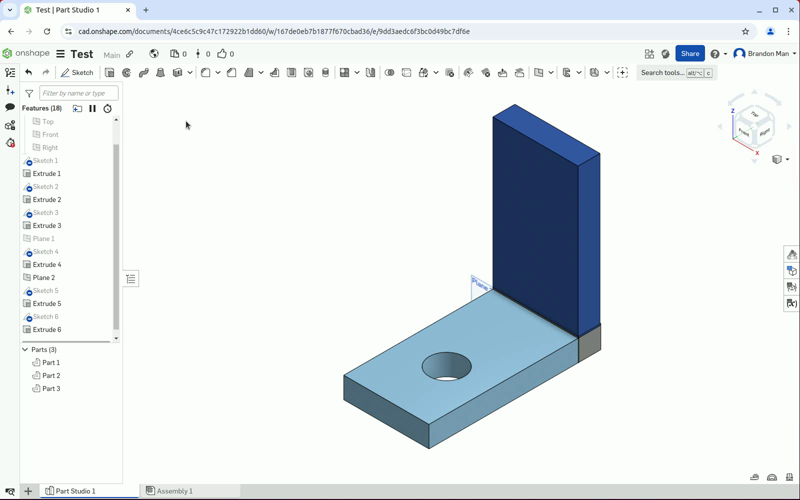
mouse_move(69, 163)
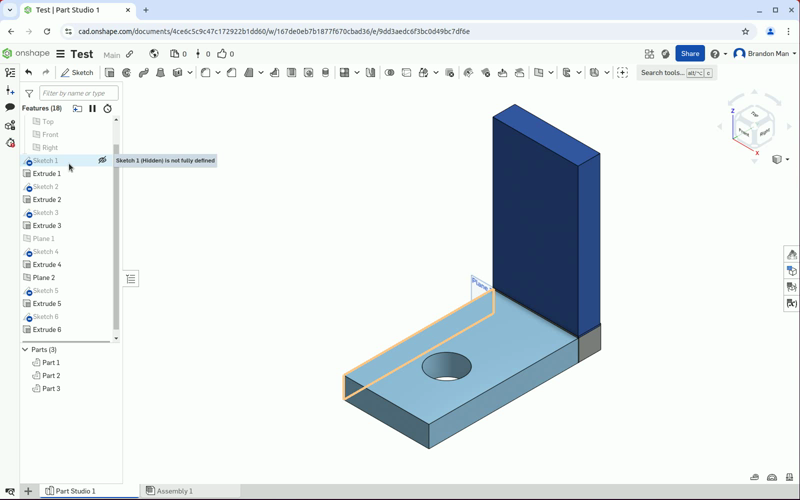
click(69, 163)